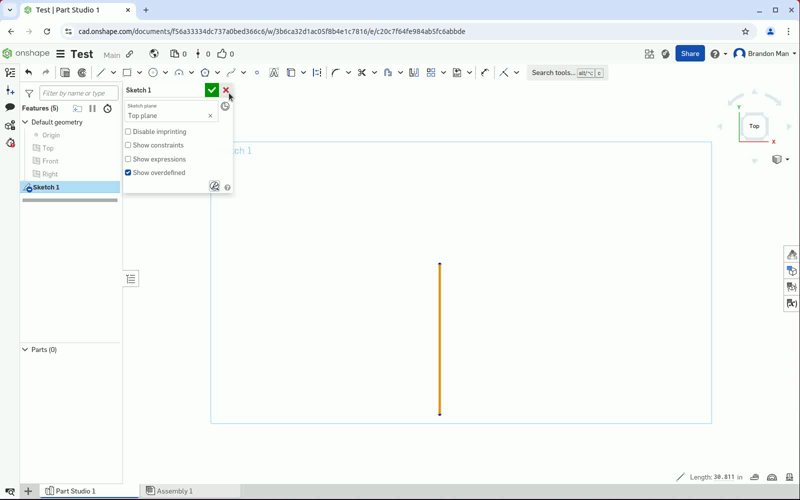
key(shift+h)
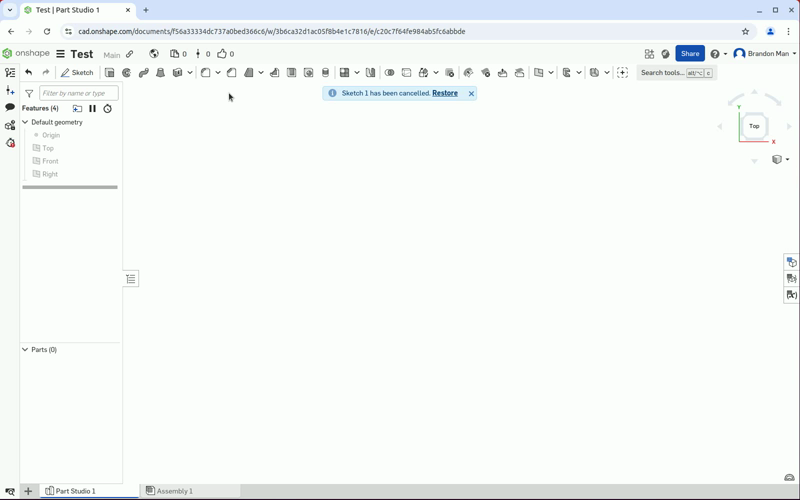
mouse_move(73, 352)
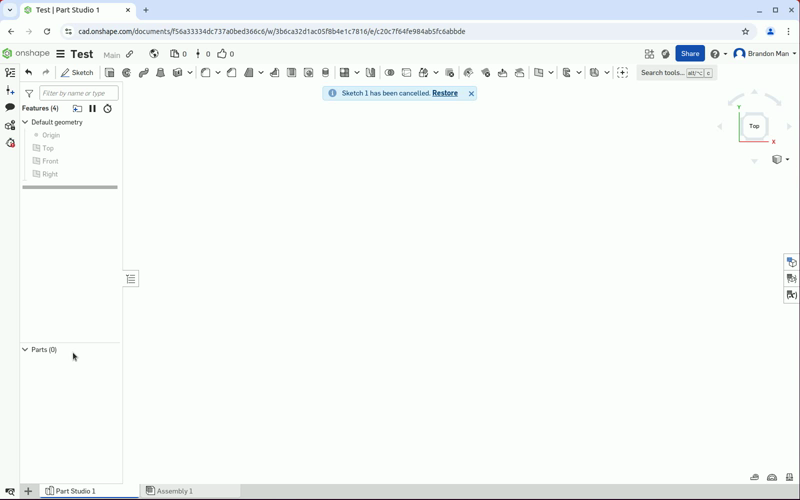
key(y)
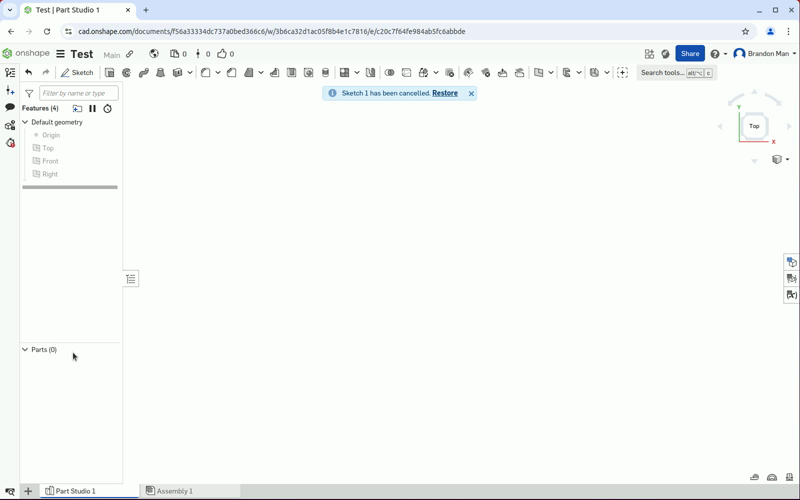
key(shift+p)
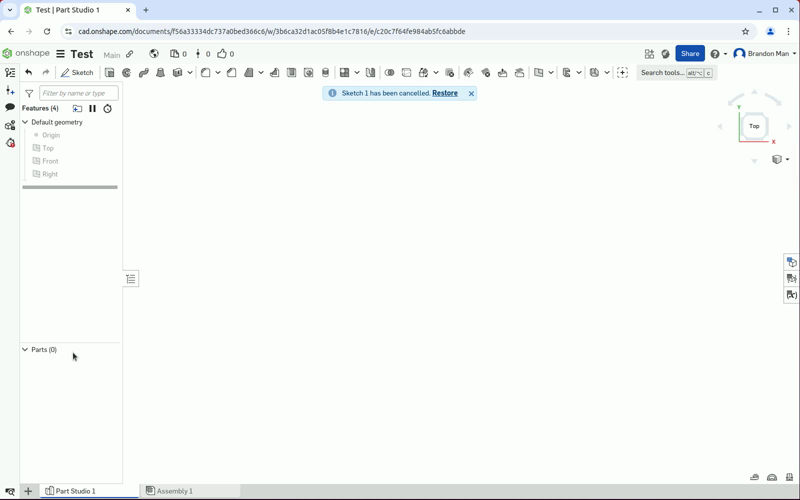
key(space)
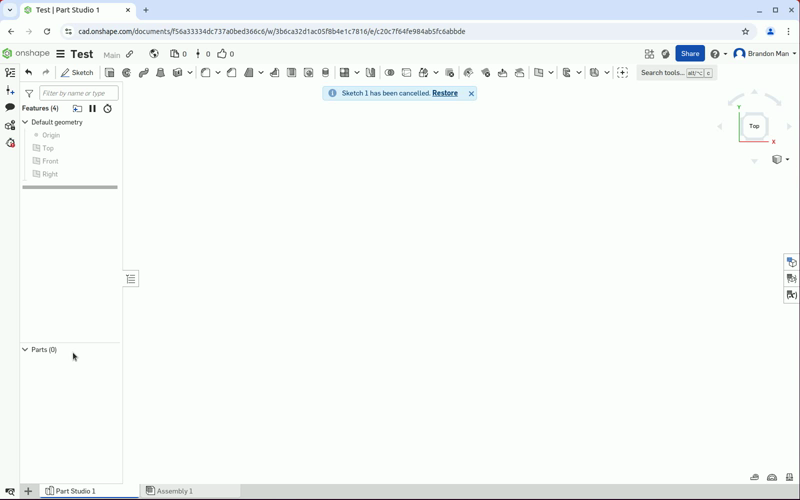
key_down(shift)
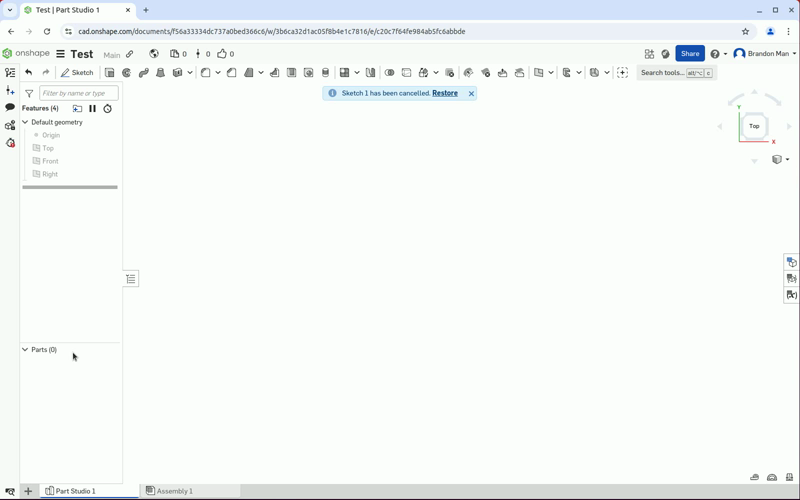
key(up)
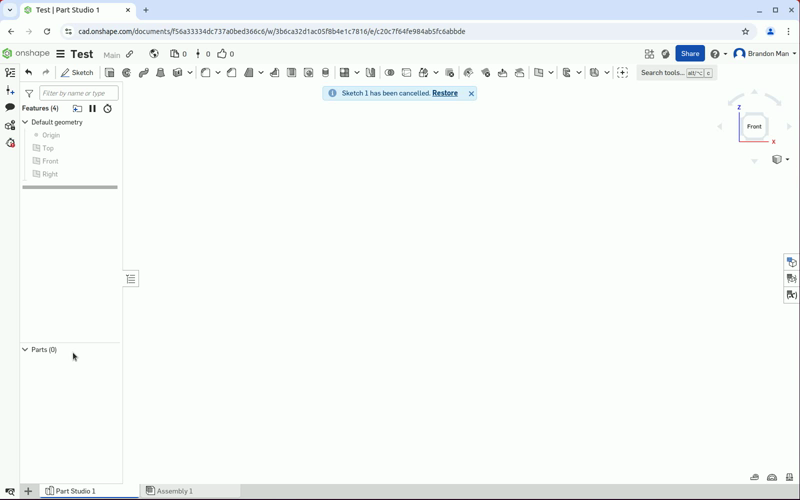
key_up(shift)
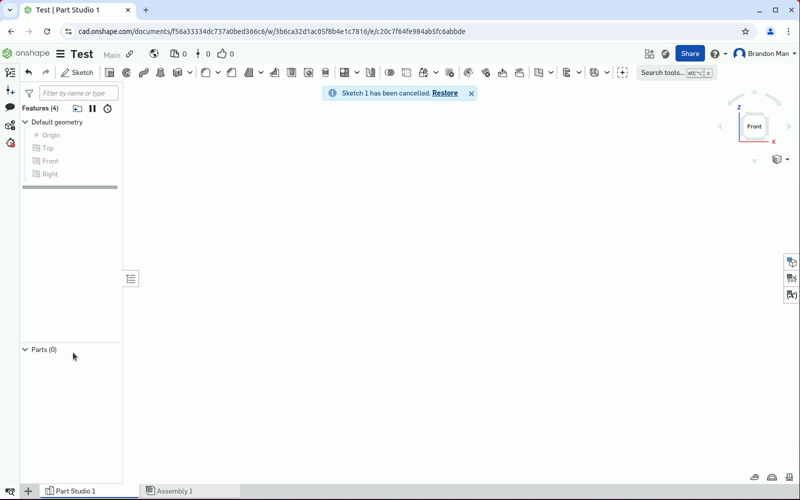
mouse_move(73, 352)
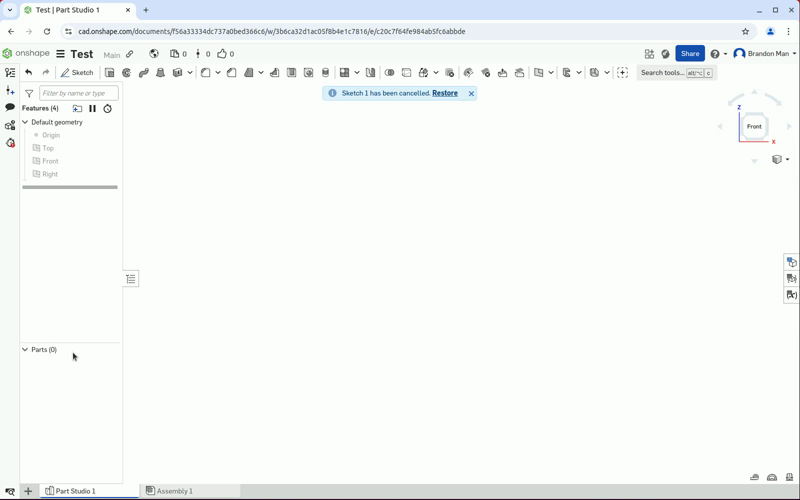
key(shift+y)
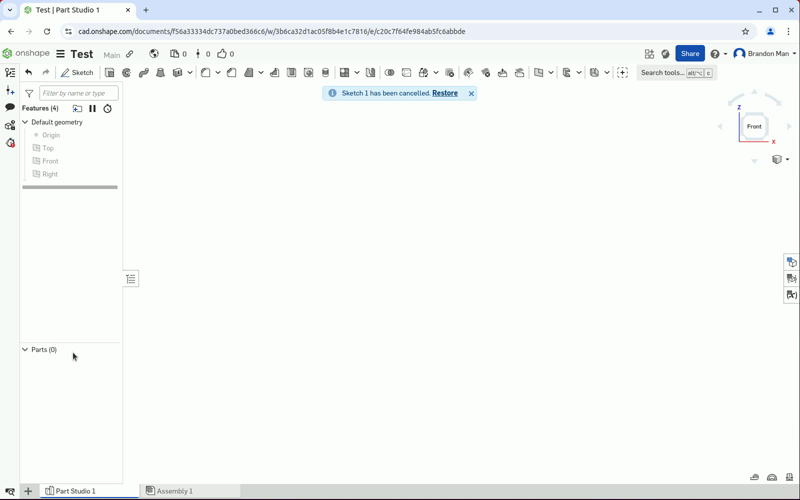
key(shift+s)
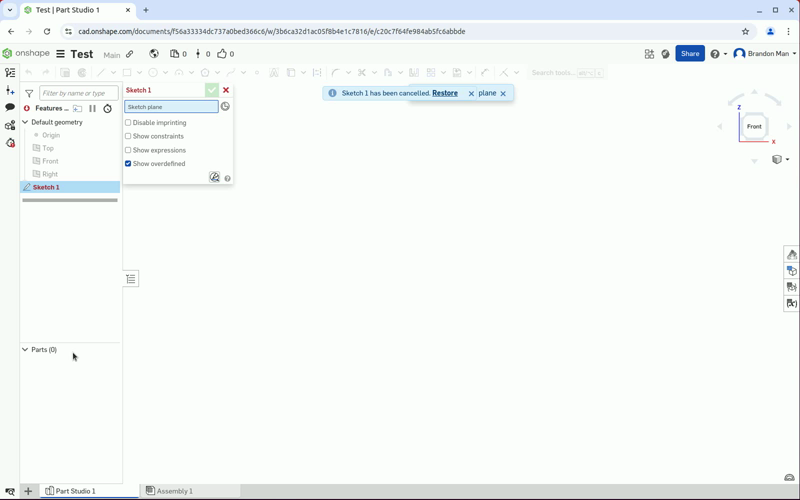
mouse_move(73, 163)
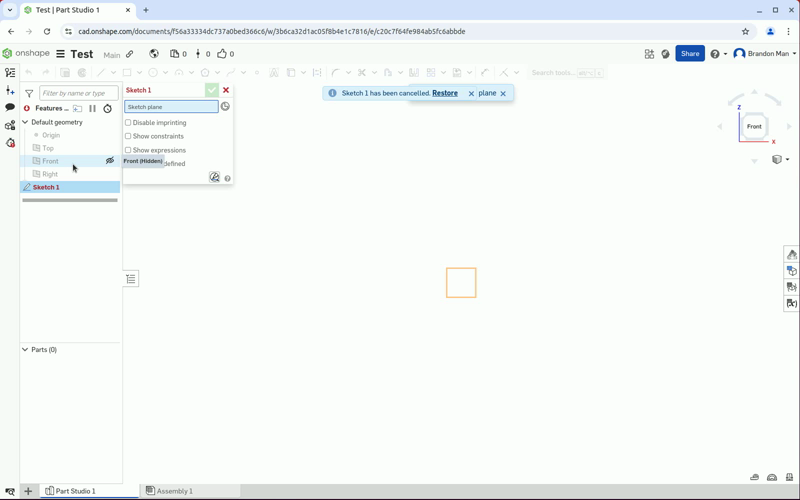
click(73, 163)
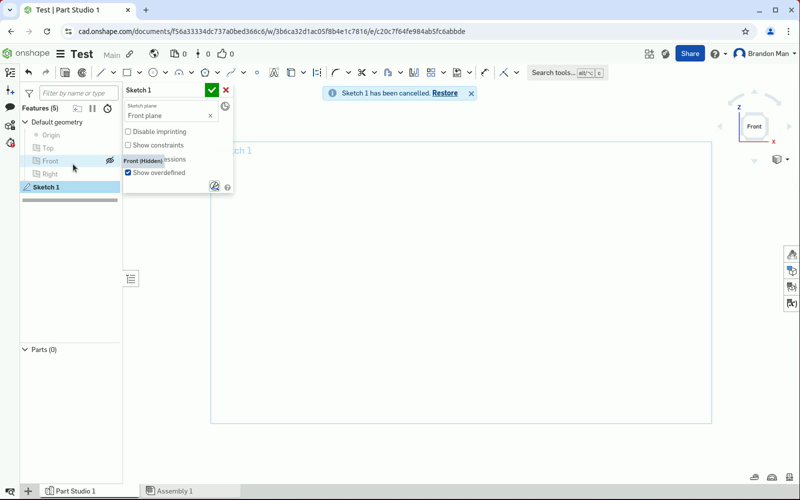
mouse_move(73, 352)
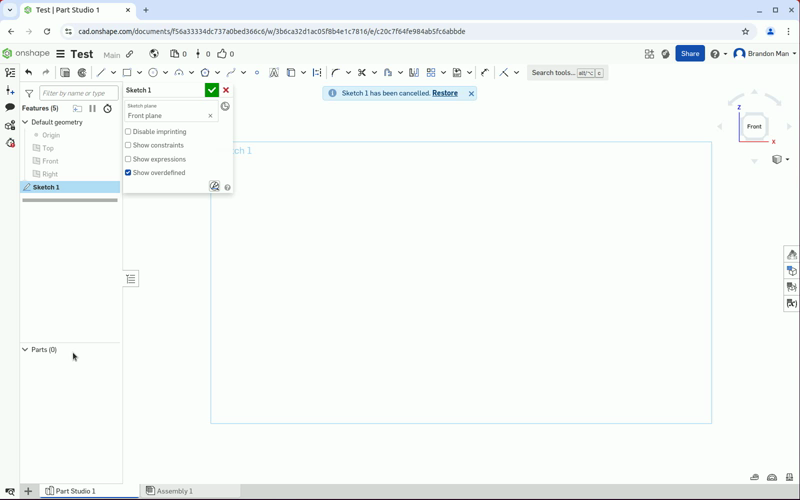
key(y)
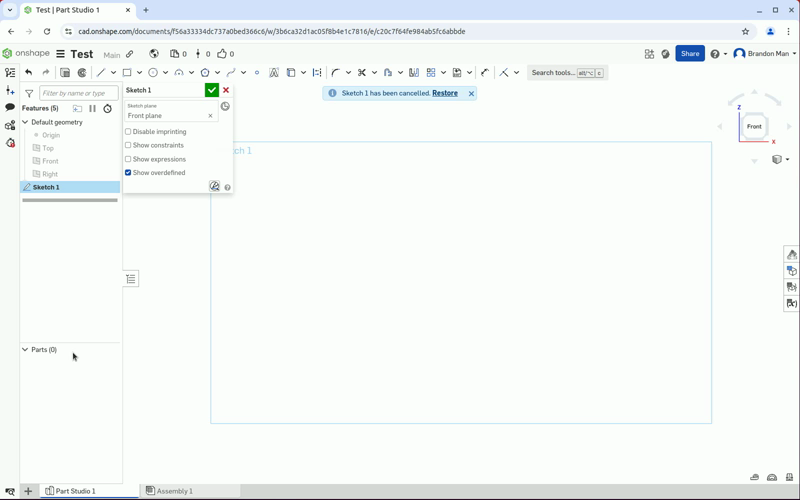
key(c)
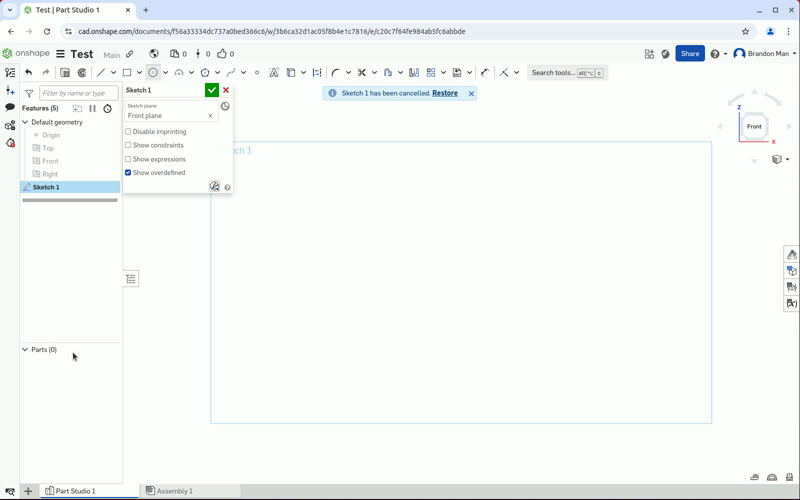
key_down(shift)
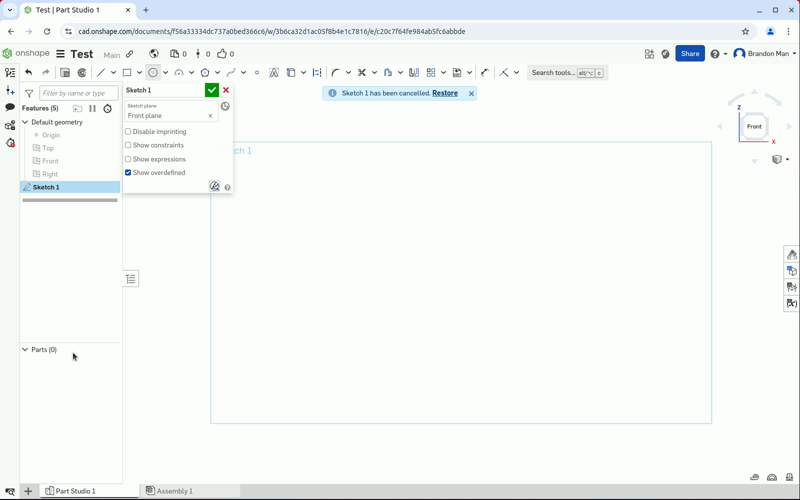
mouse_move(461, 282)
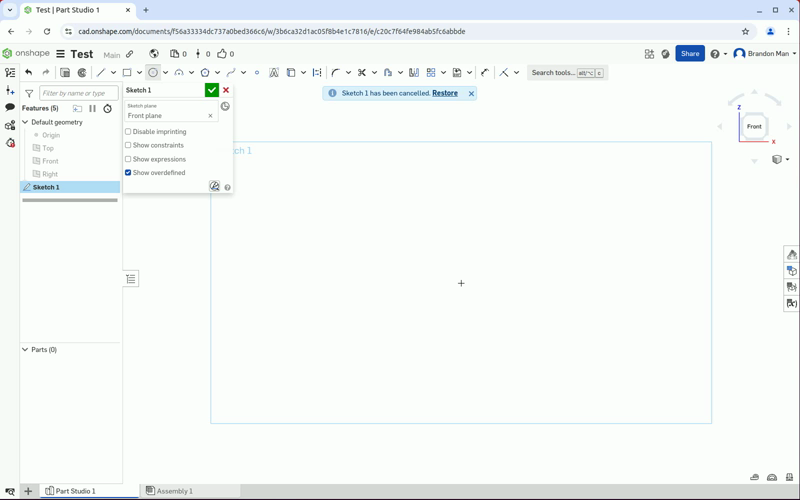
click(461, 282)
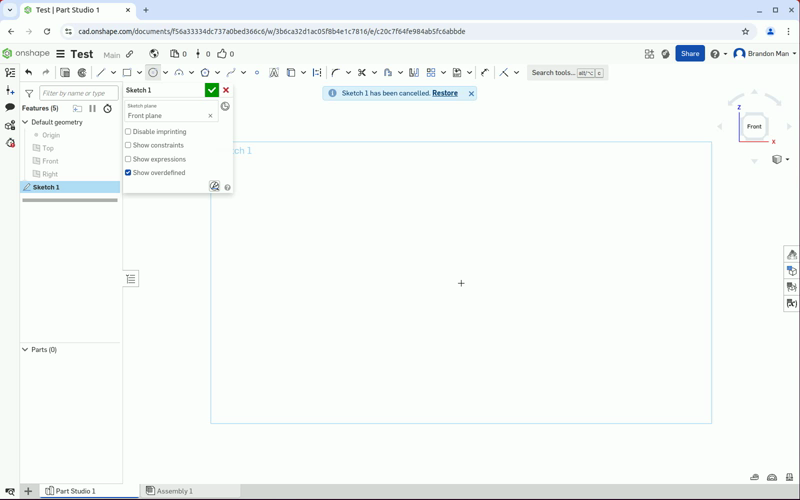
key_up(shift)
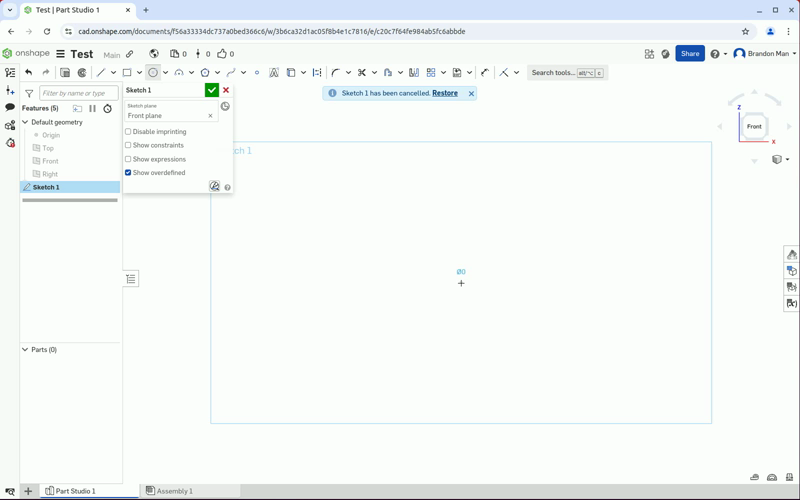
mouse_move(504, 282)
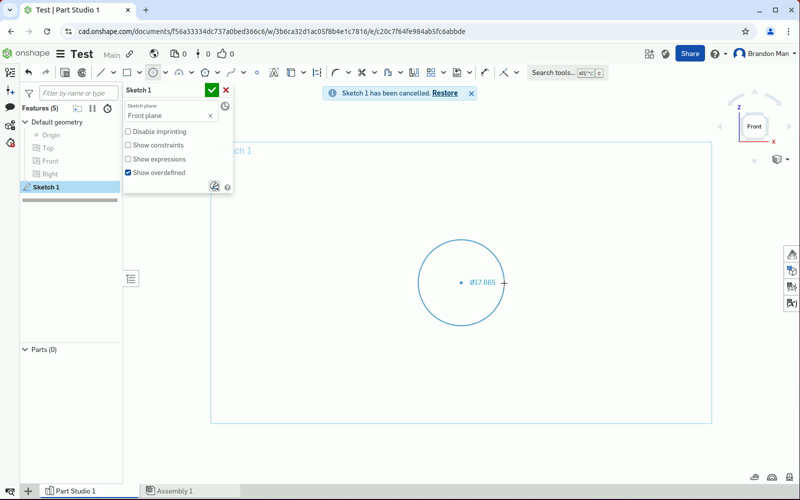
click(504, 282)
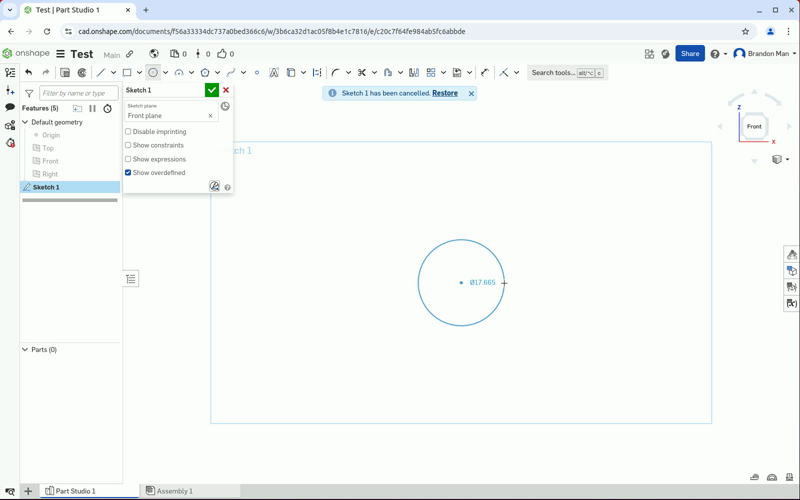
key(esc)
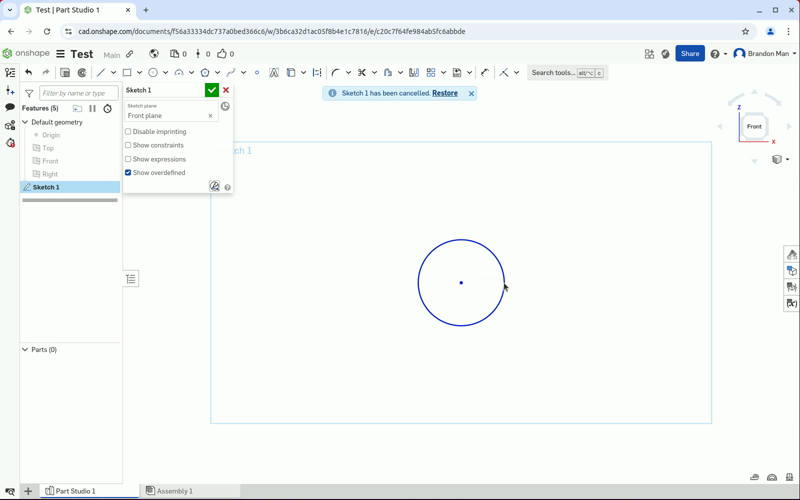
key(c)
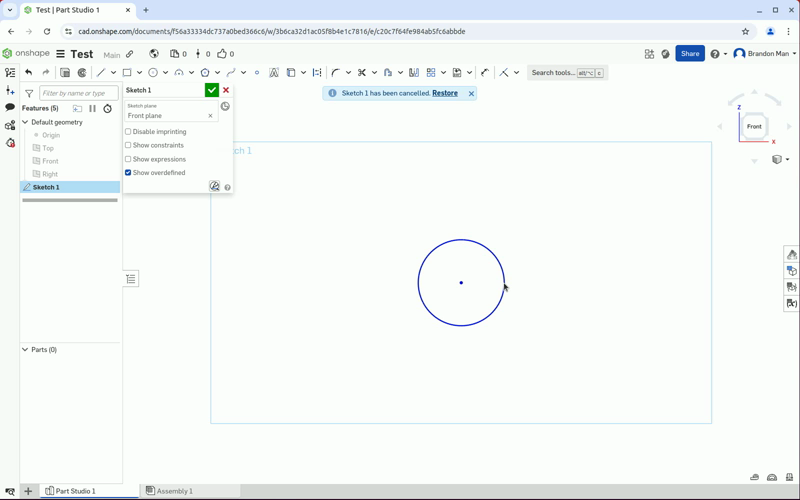
key_down(shift)
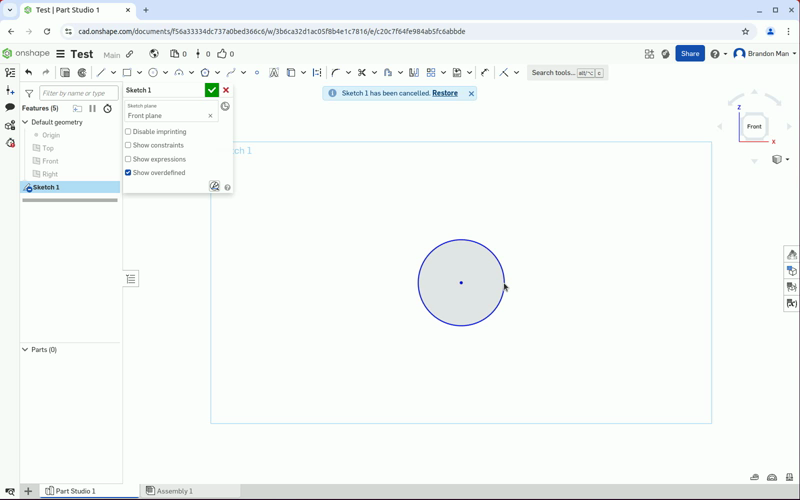
mouse_move(461, 282)
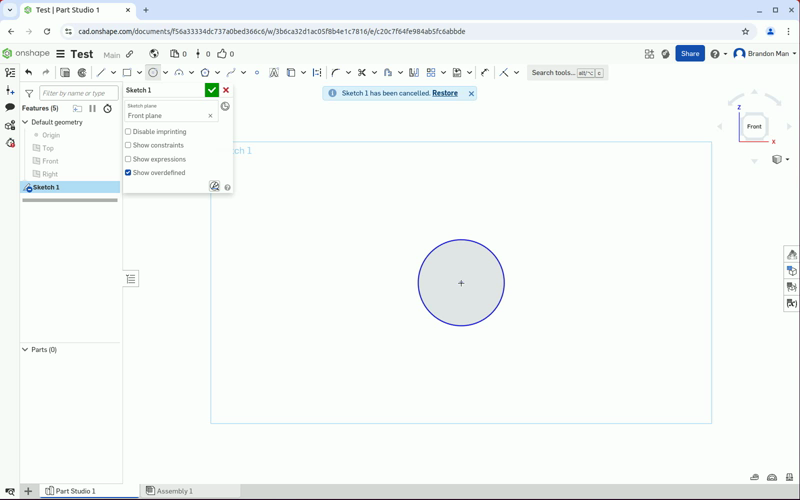
click(461, 282)
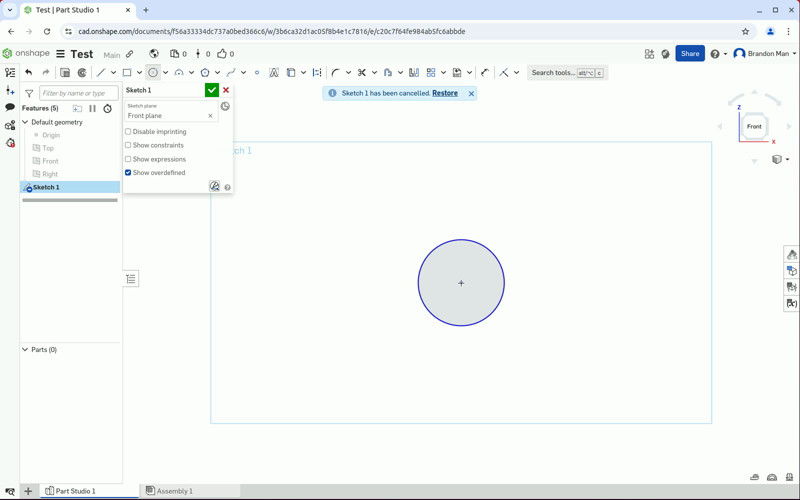
key_up(shift)
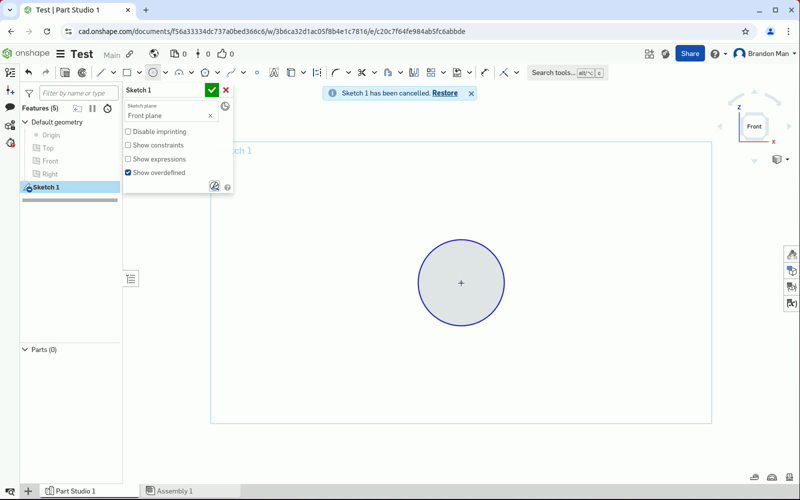
mouse_move(490, 282)
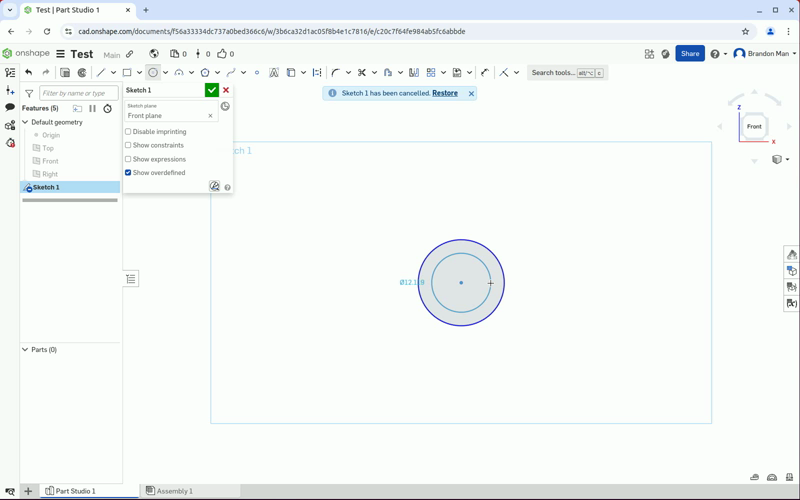
click(490, 282)
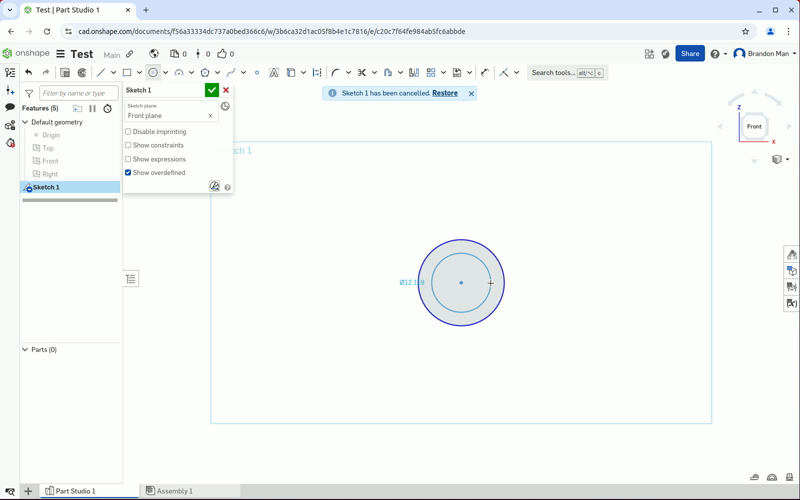
key(esc)
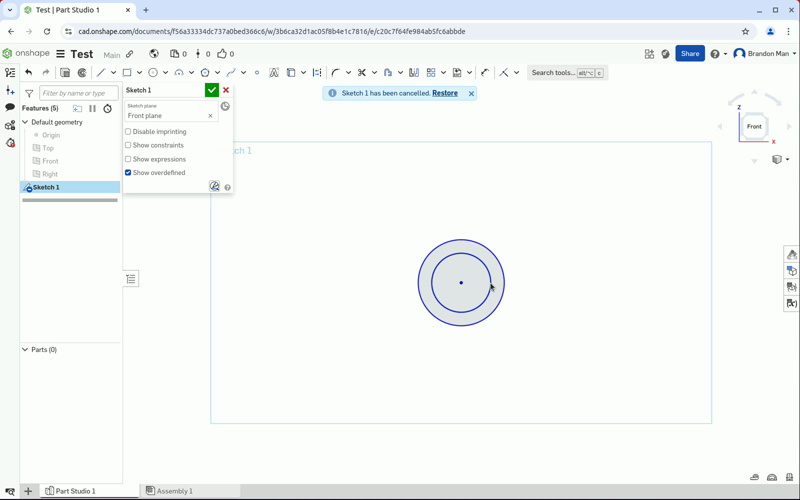
mouse_move(490, 264)
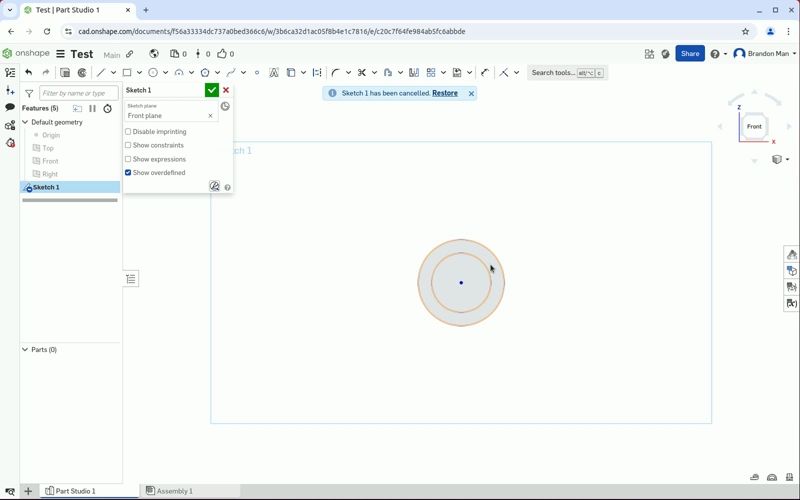
click(490, 264)
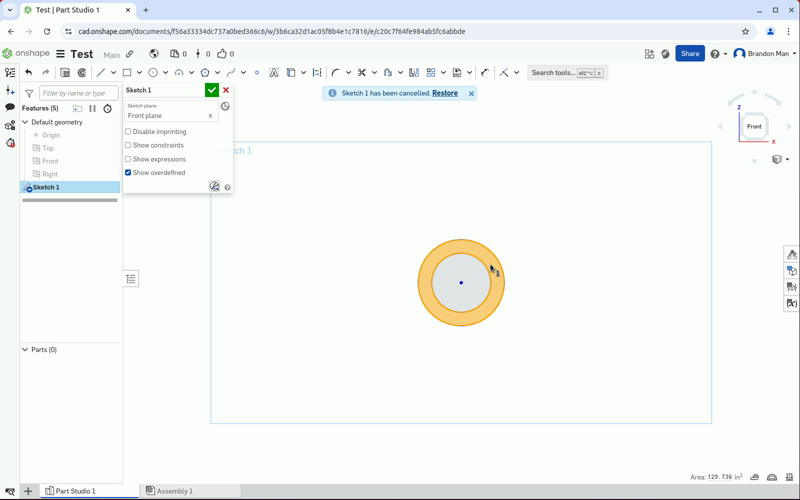
mouse_move(73, 352)
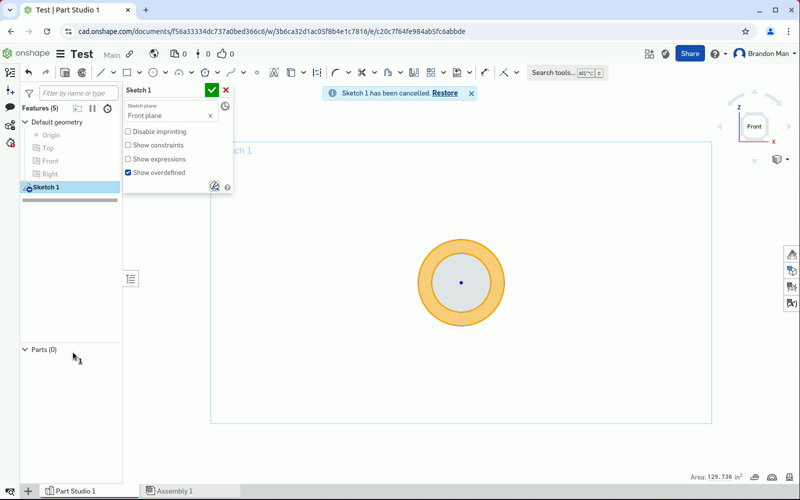
key(shift+y)
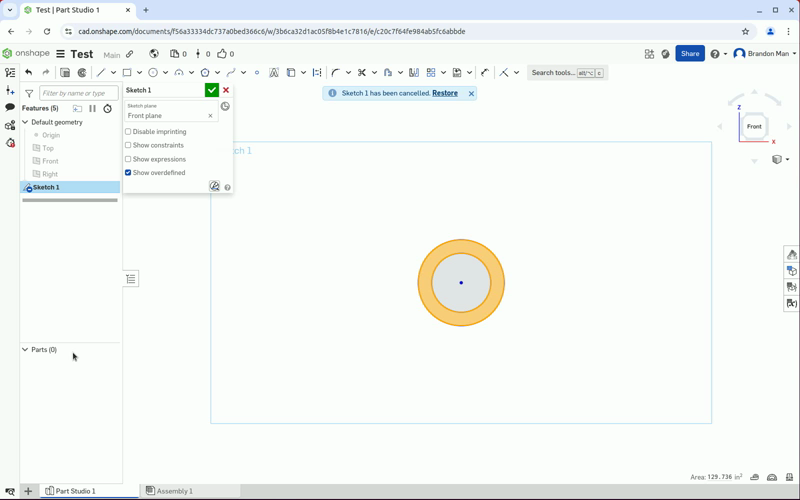
key(shift+e)
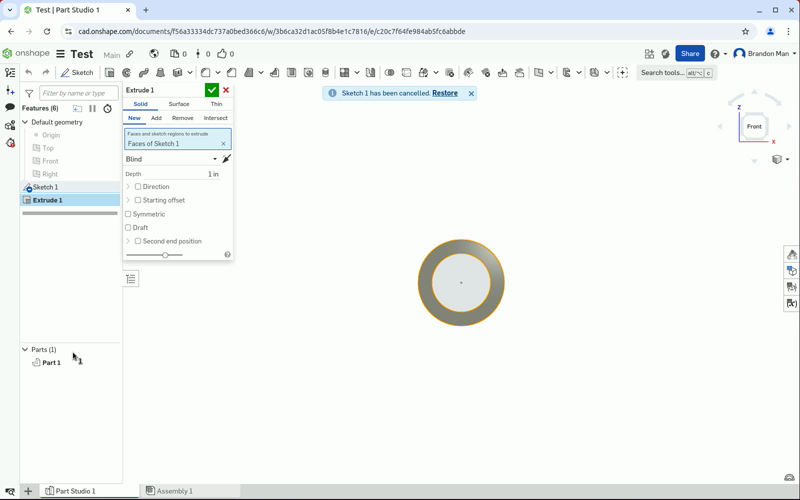
mouse_move(143, 106)
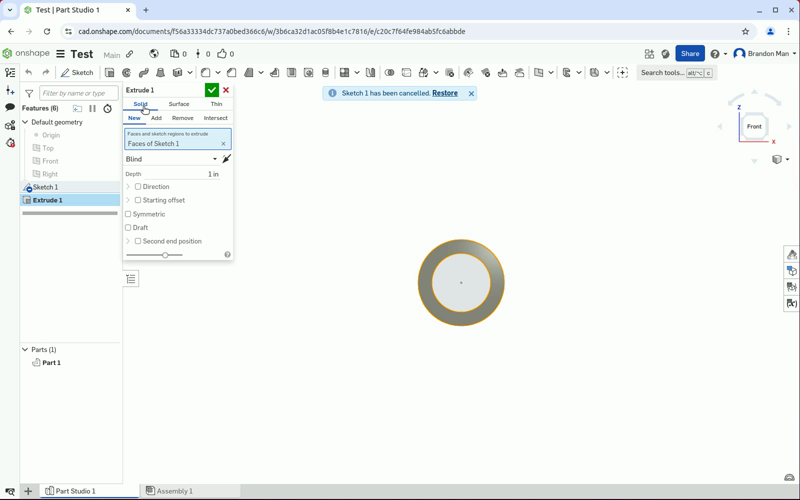
click(143, 106)
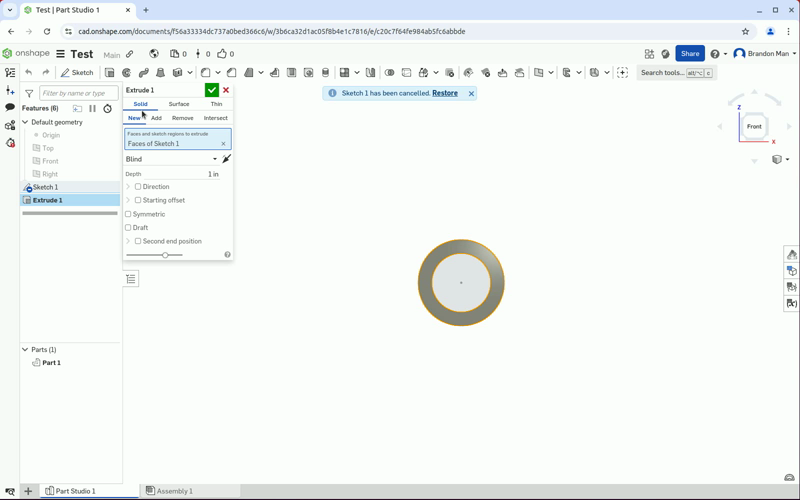
mouse_move(137, 120)
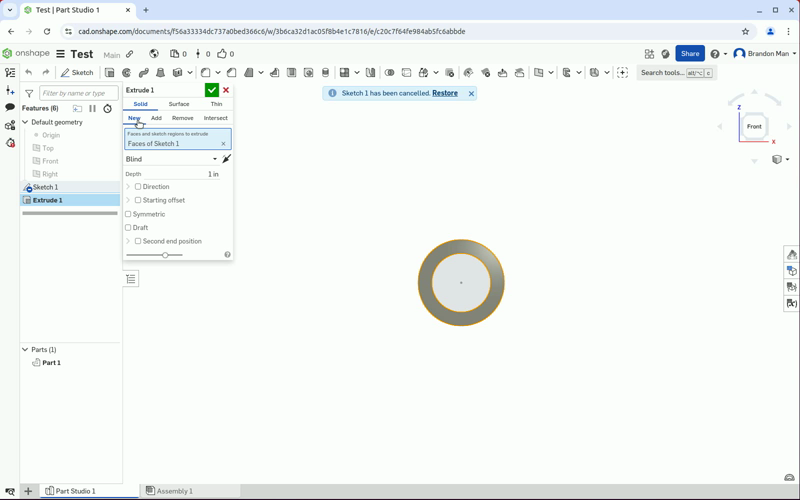
click(137, 120)
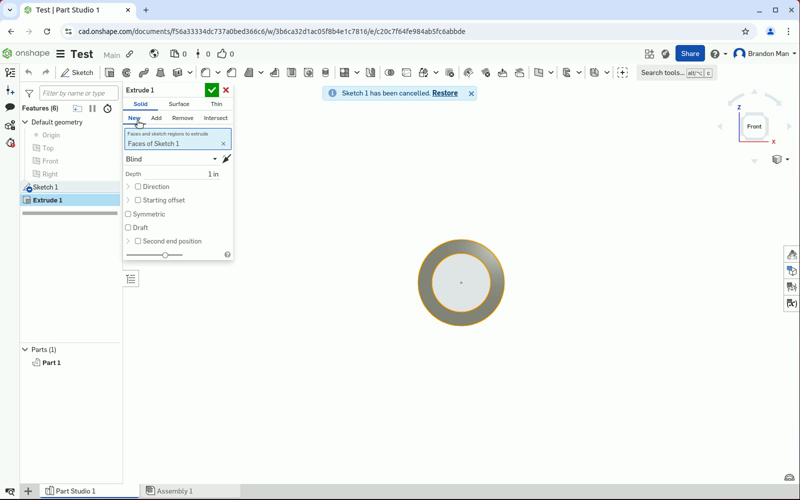
key(tab, 4)
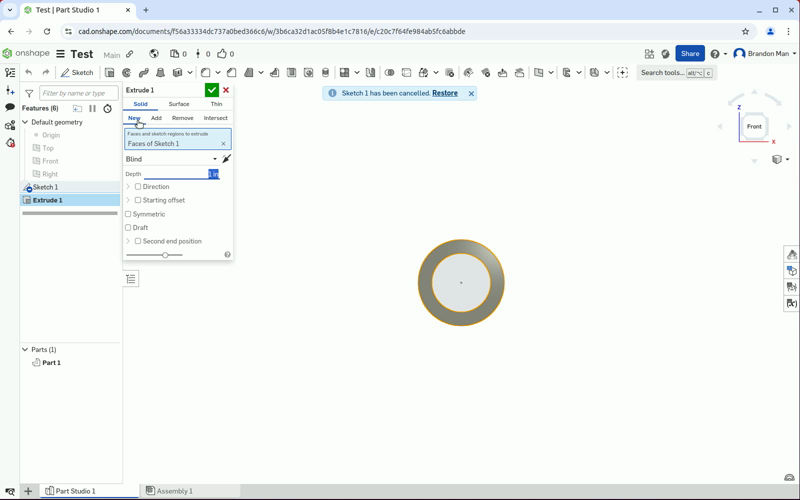
text(20.22)
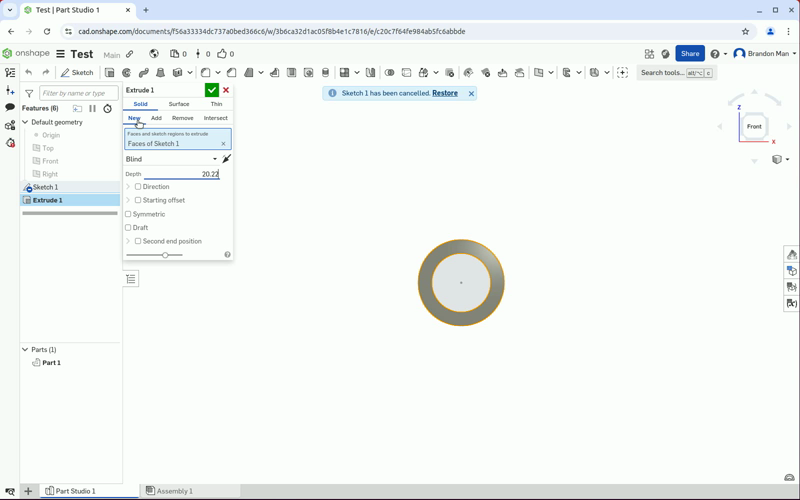
key(tab, 3)
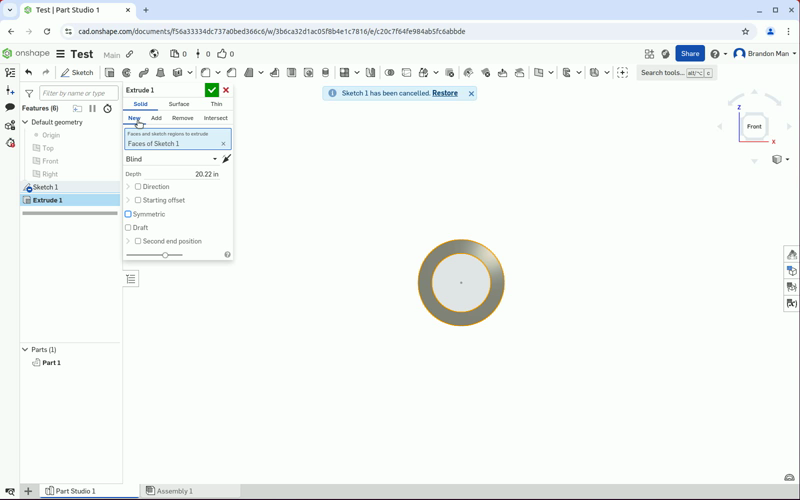
key(space)
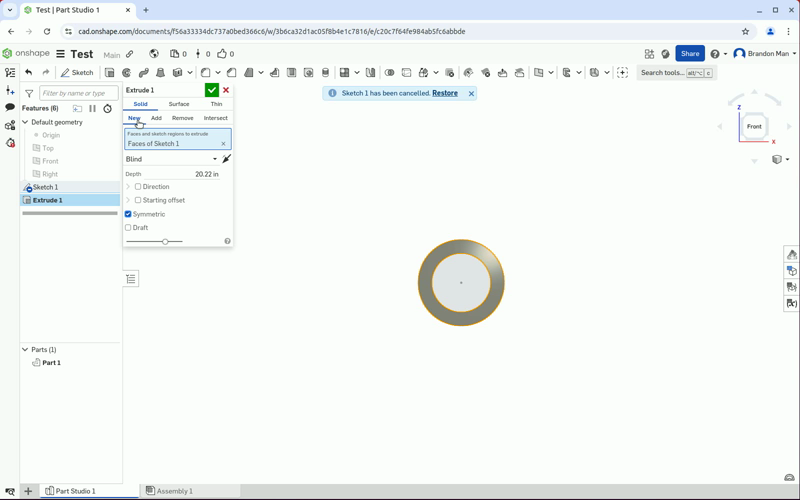
key(enter)
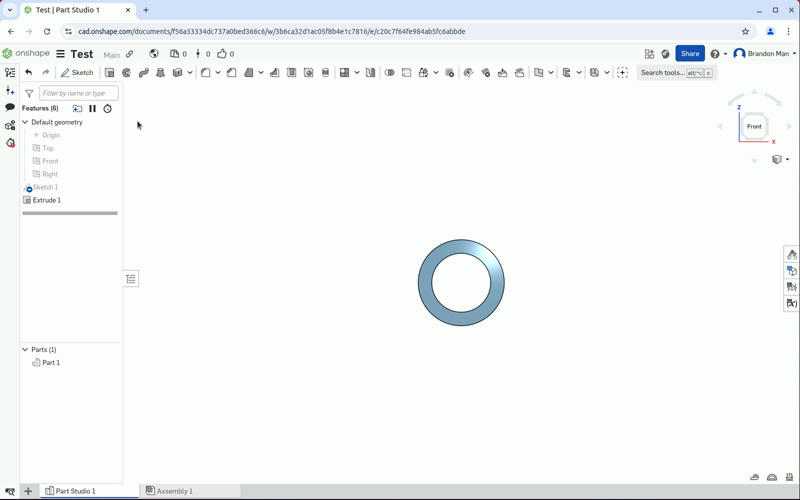
key(shift+h)
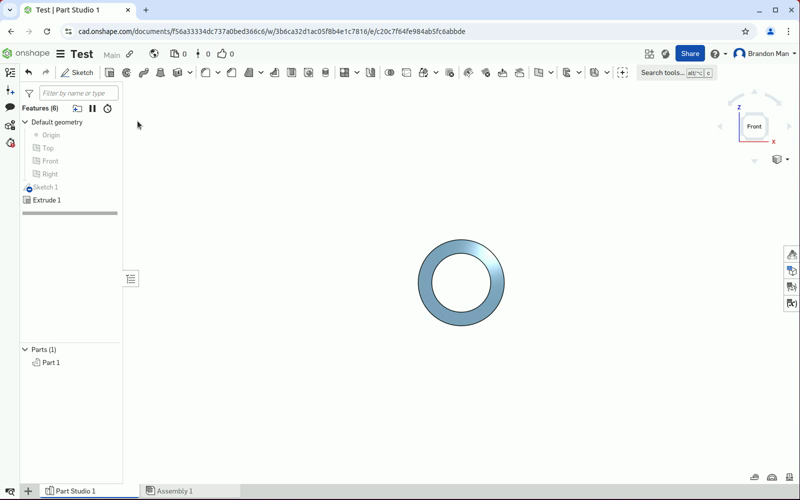
key(shift+h)
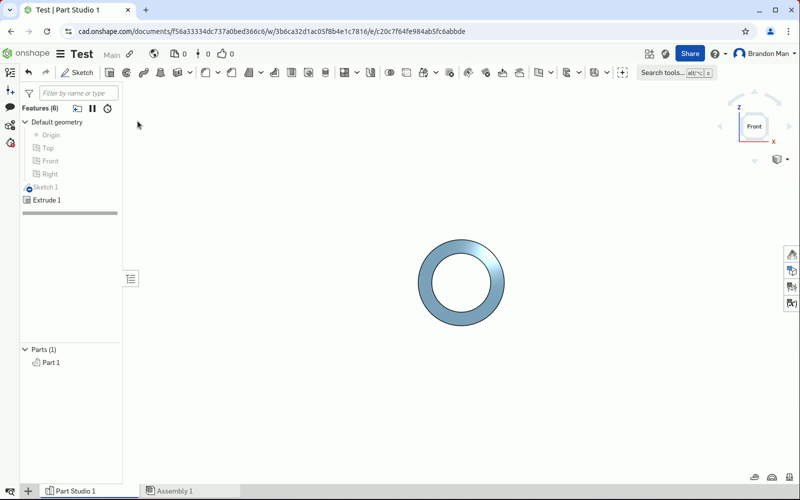
mouse_move(73, 189)
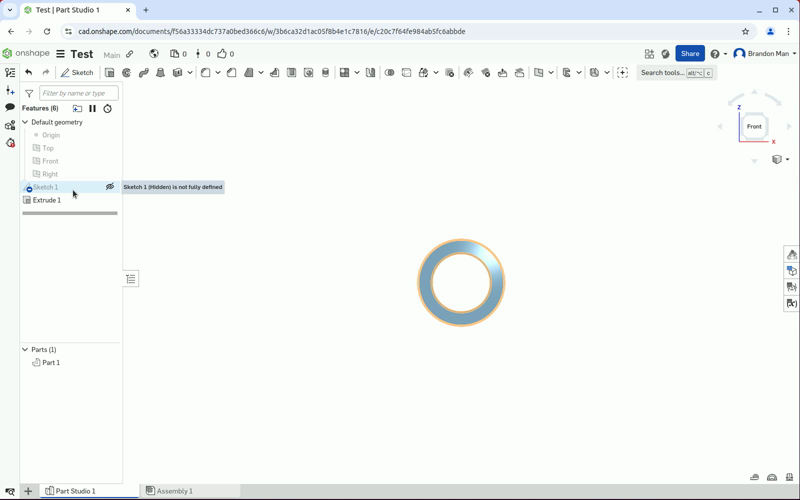
click(73, 189)
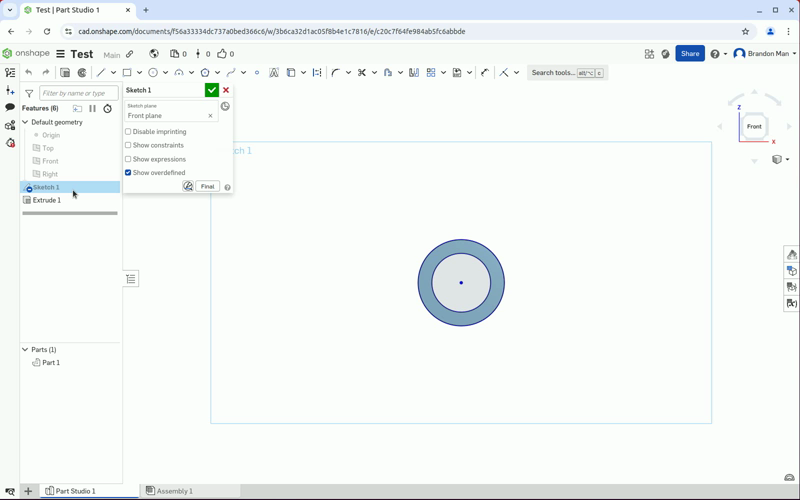
mouse_move(229, 92)
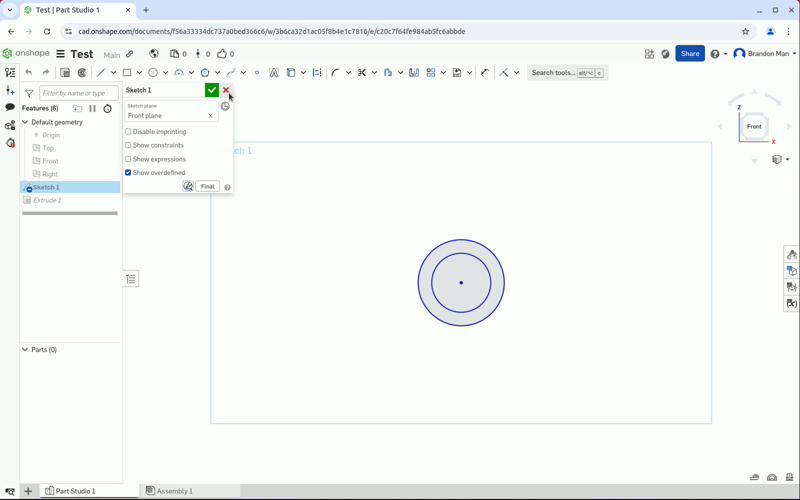
click(229, 92)
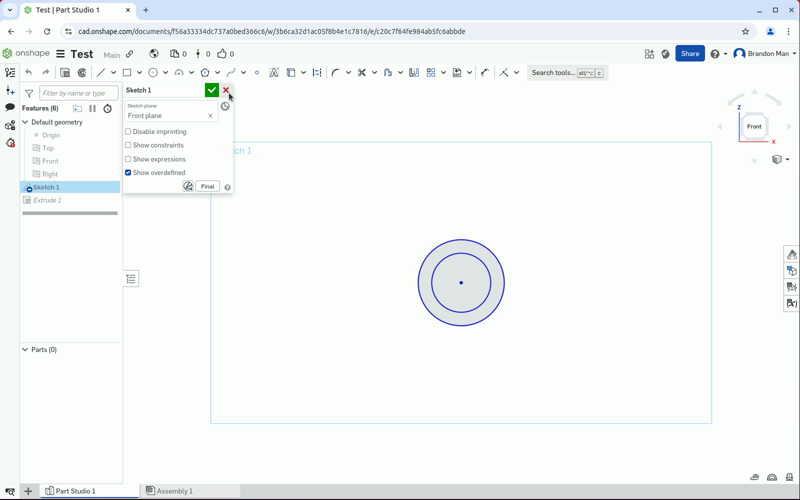
key(shift+s)
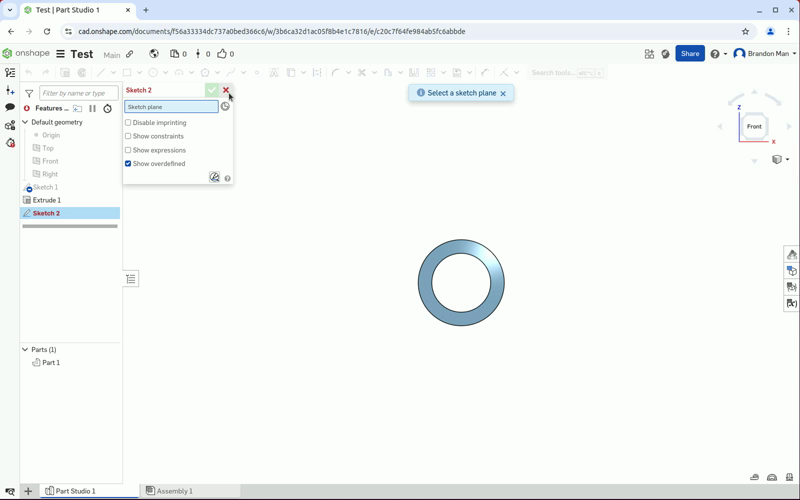
mouse_move(73, 163)
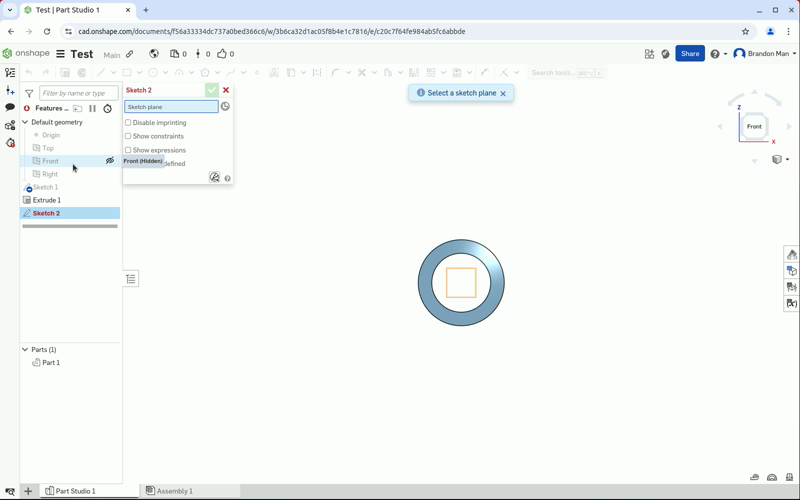
click(73, 163)
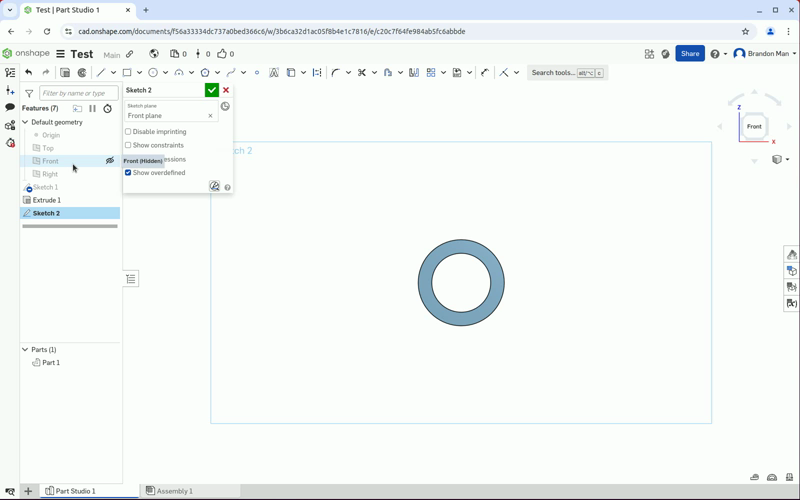
mouse_move(73, 352)
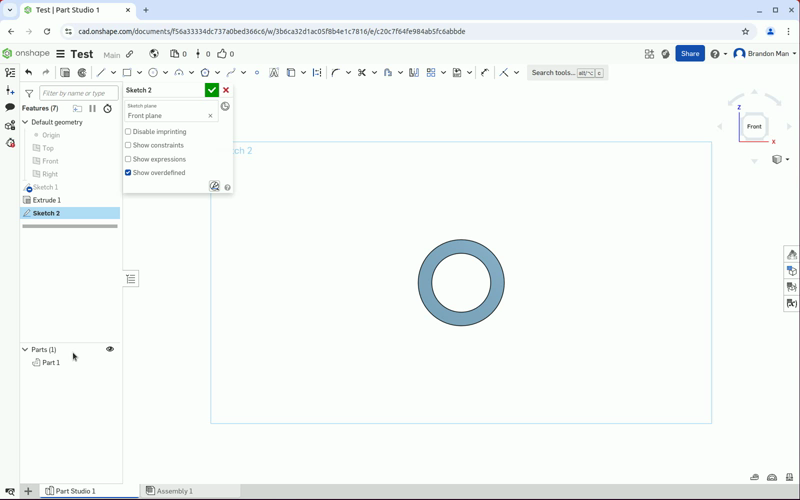
key(y)
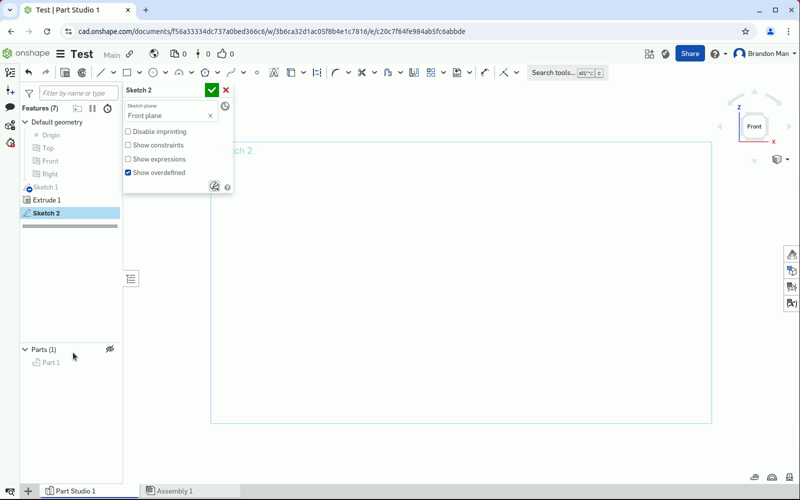
key(a)
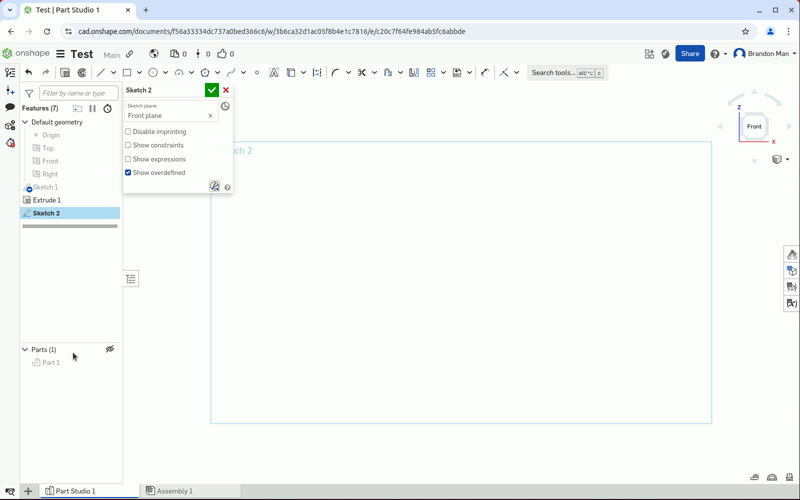
key_down(shift)
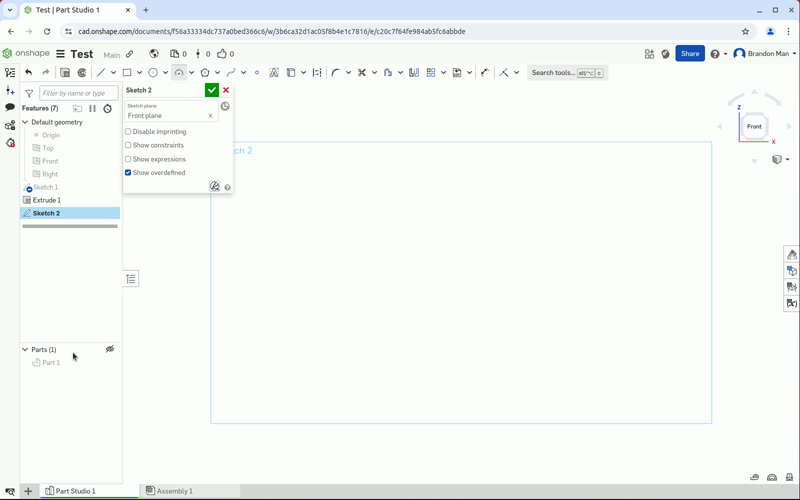
mouse_move(429, 254)
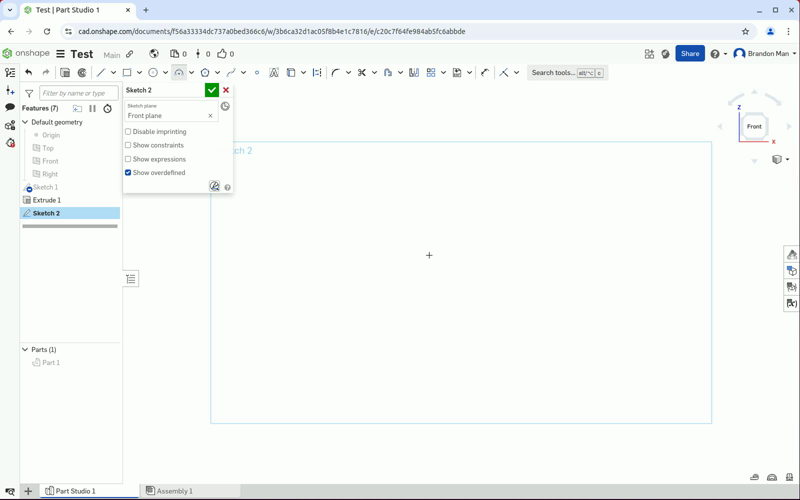
click(429, 254)
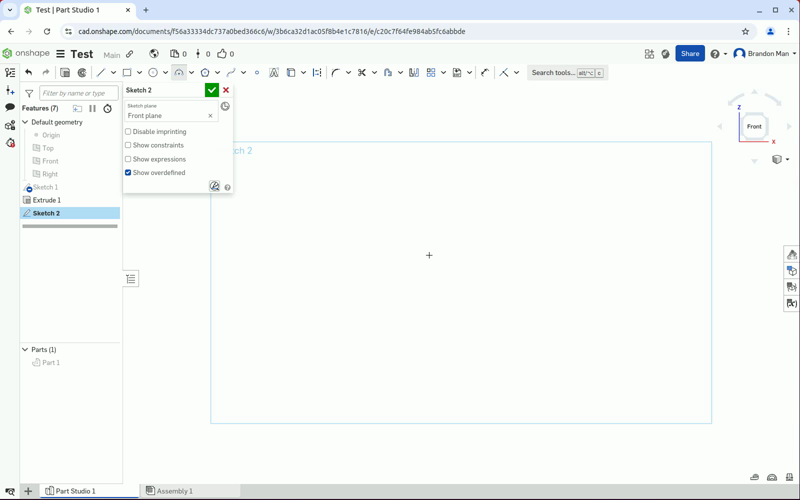
key_up(shift)
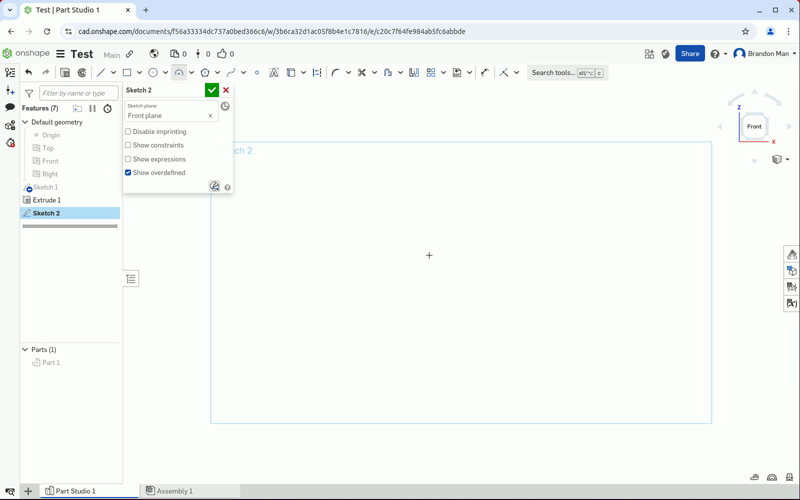
key_down(shift)
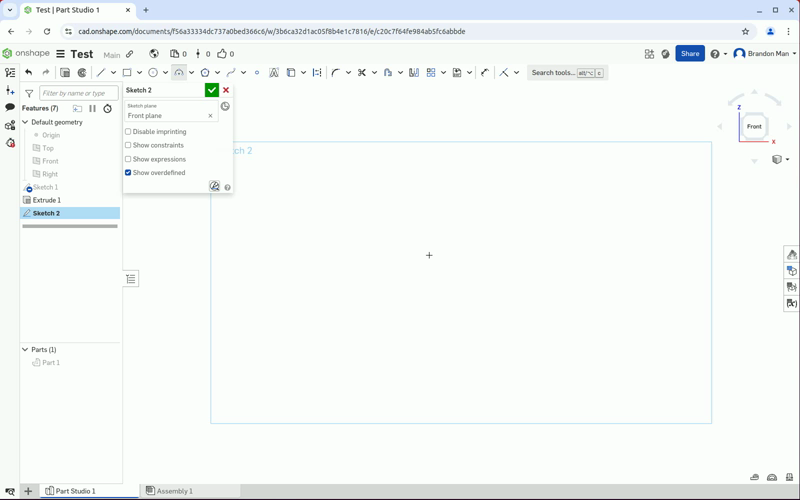
mouse_move(491, 252)
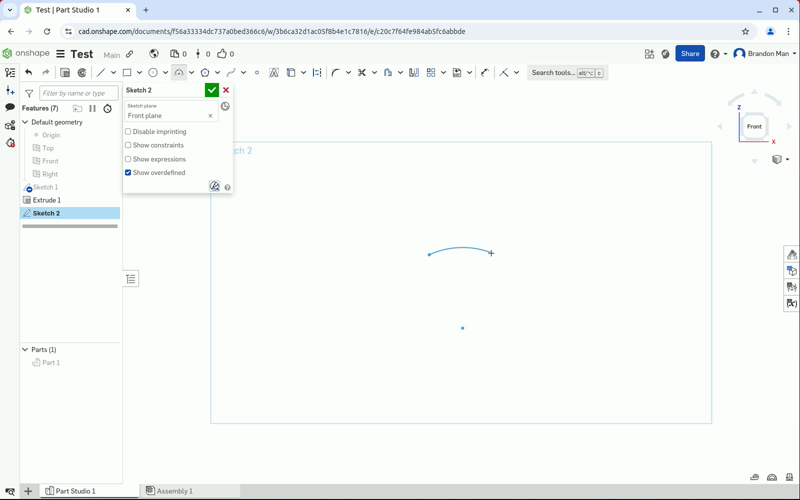
click(491, 252)
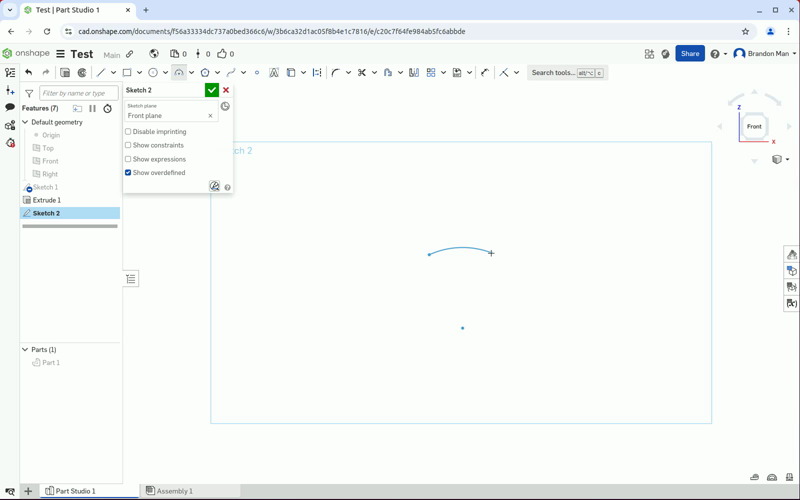
mouse_move(459, 240)
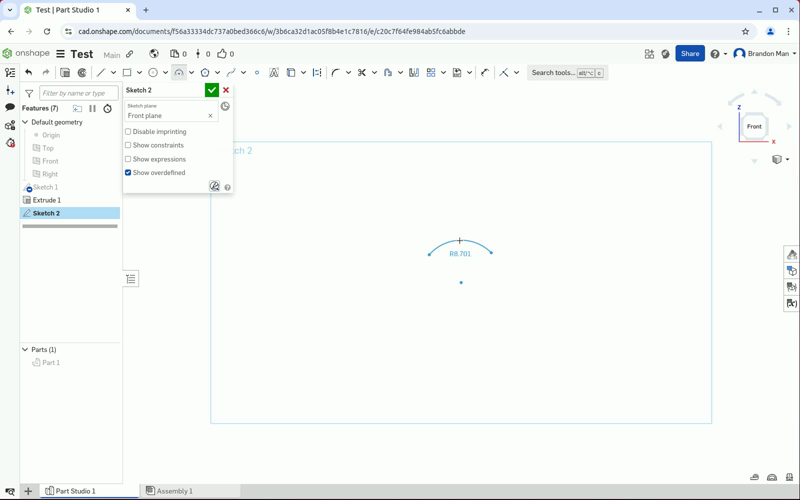
click(459, 240)
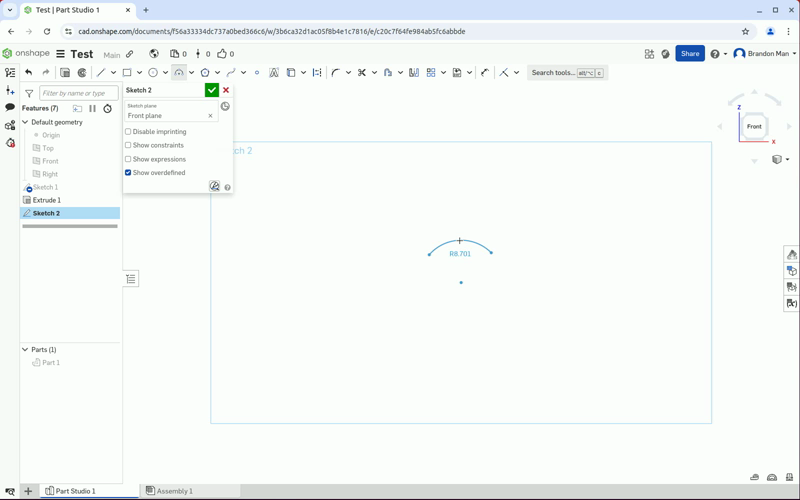
key_up(shift)
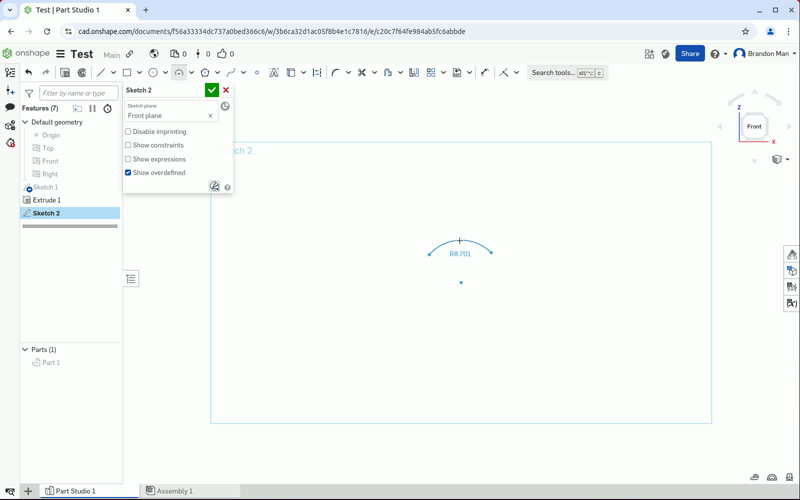
key(esc)
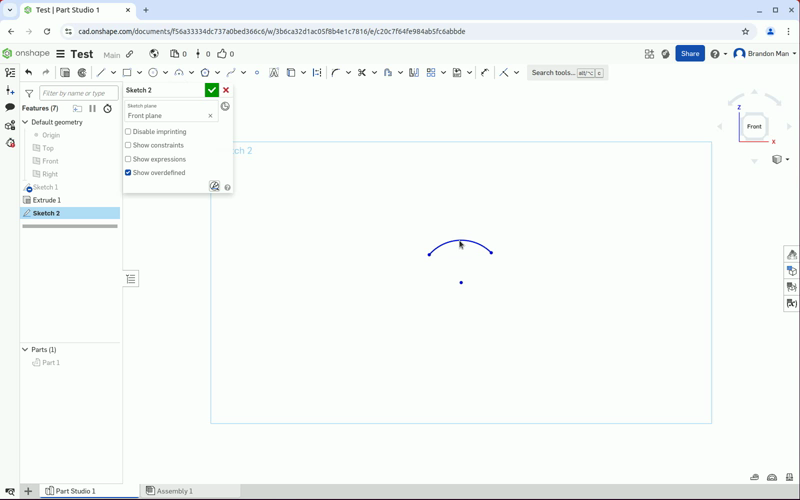
key(l)
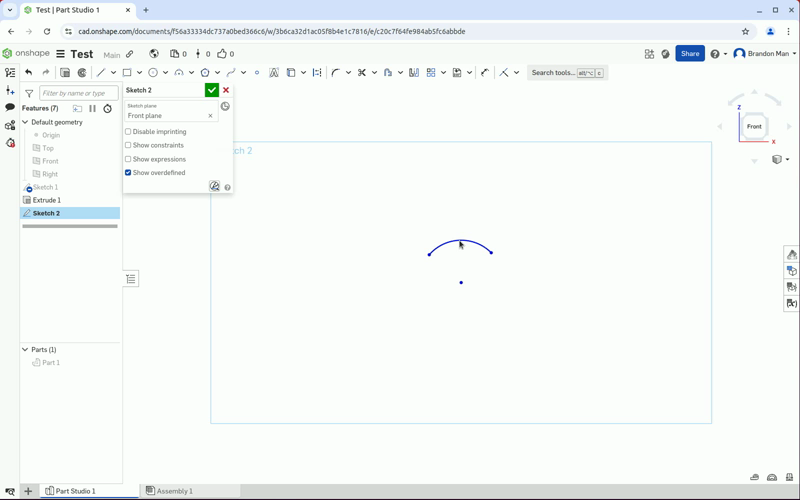
mouse_move(491, 252)
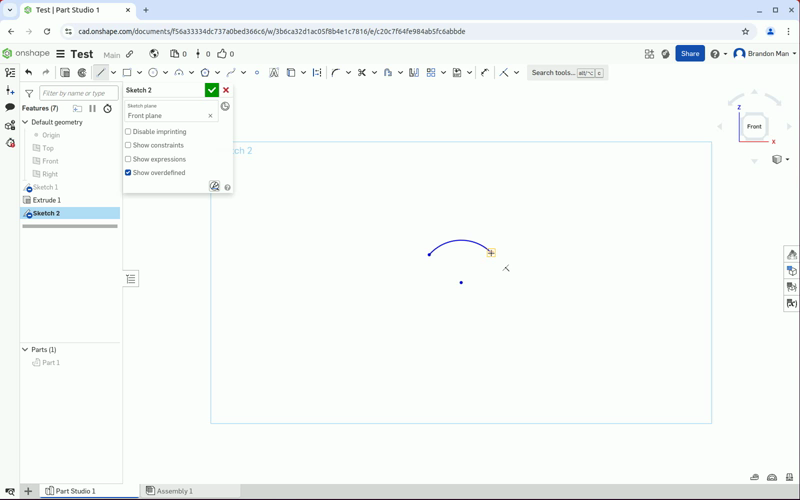
click(491, 252)
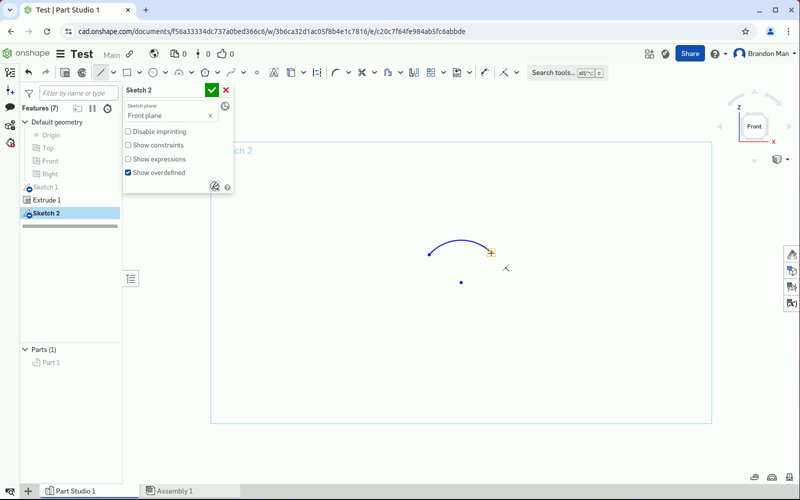
key_down(shift)
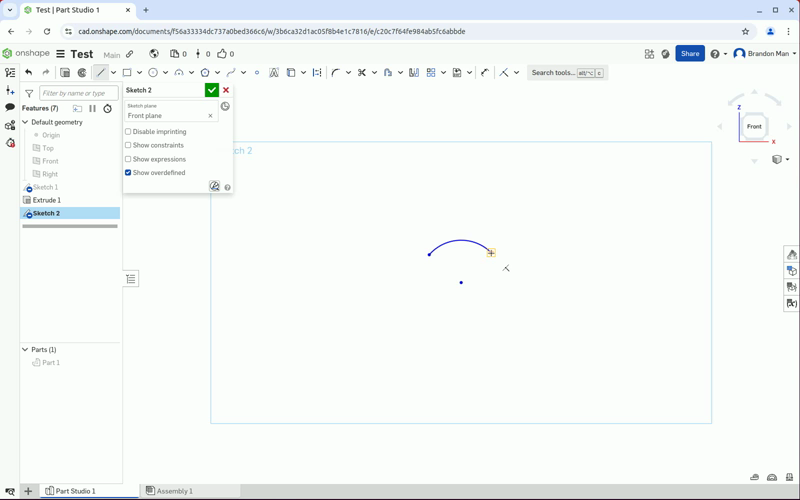
mouse_move(521, 252)
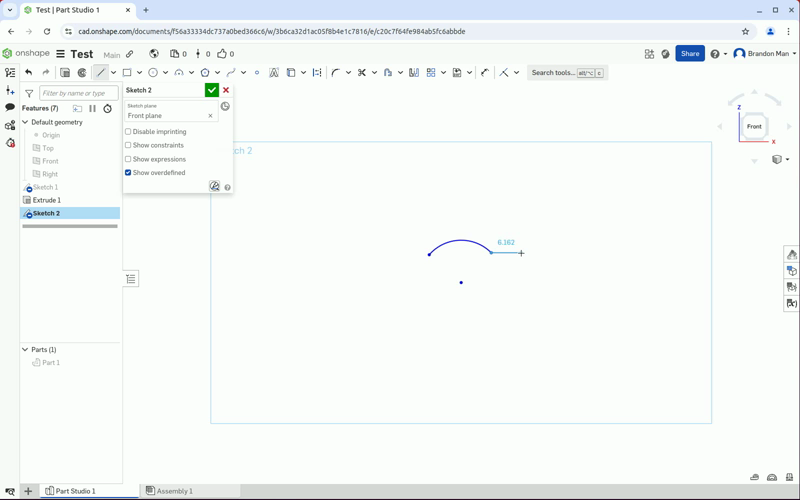
mouse_move(491, 200)
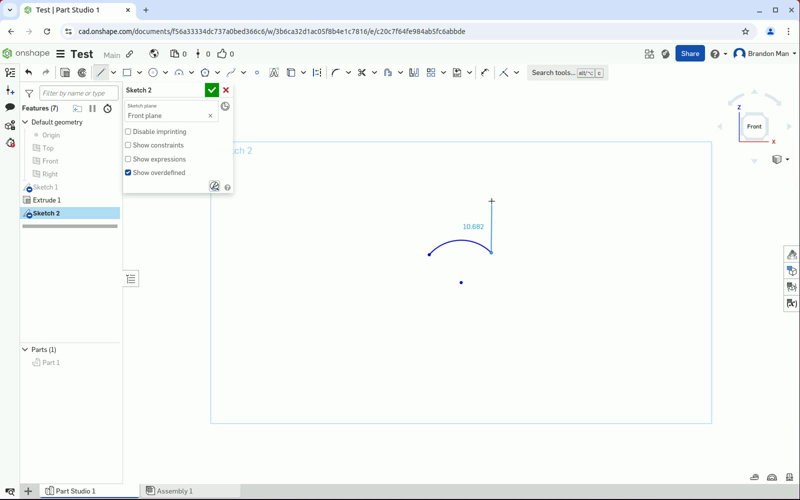
click(491, 200)
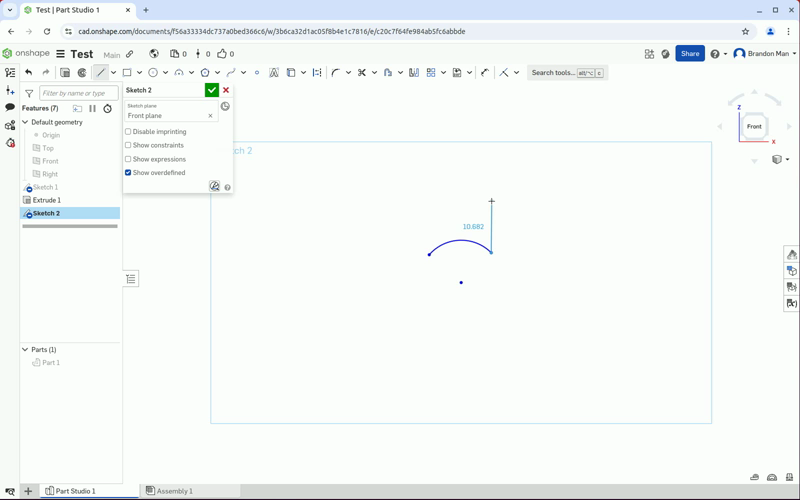
key_up(shift)
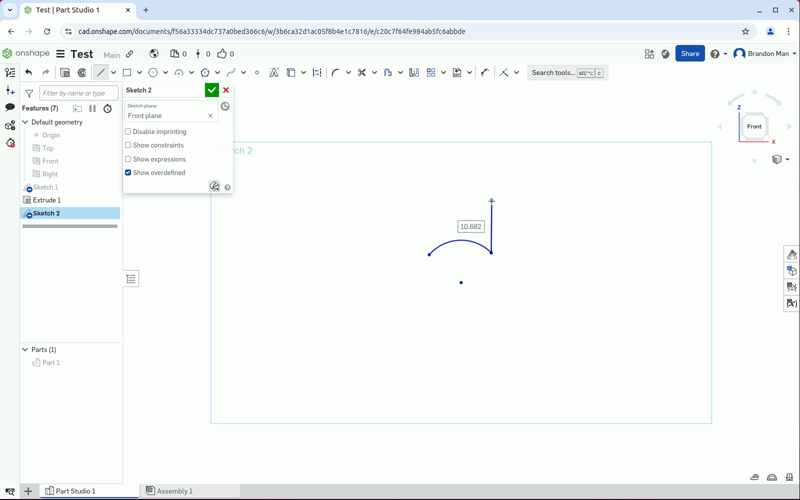
key_down(shift)
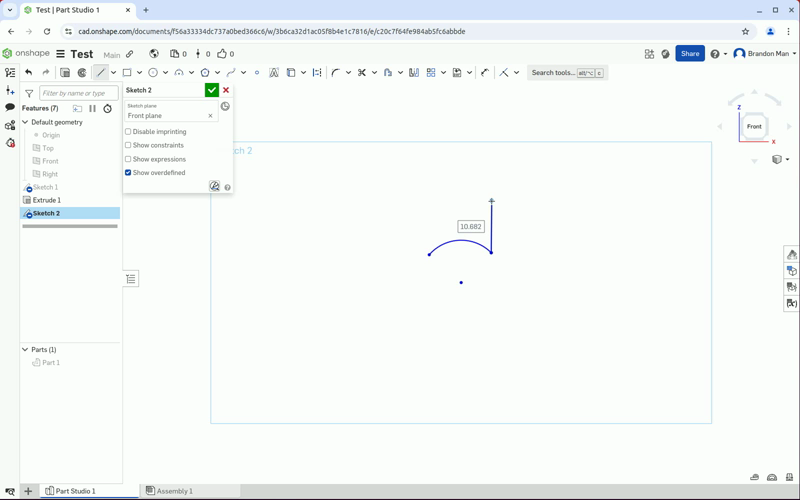
mouse_move(521, 200)
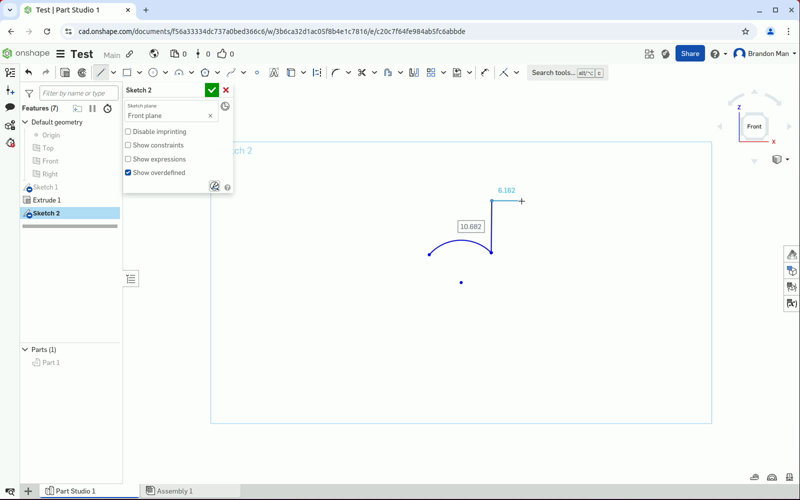
mouse_move(480, 200)
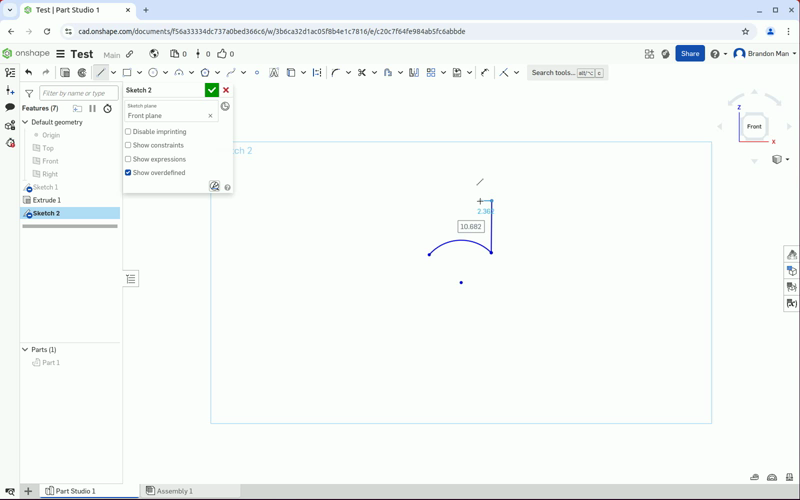
click(480, 200)
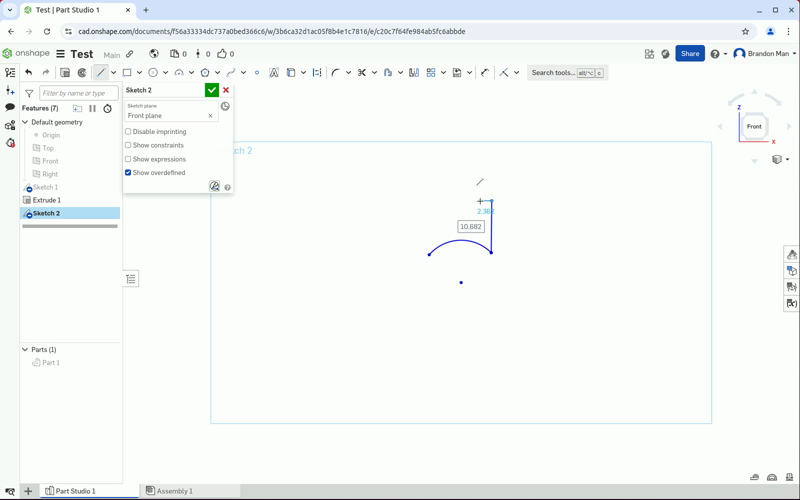
key_up(shift)
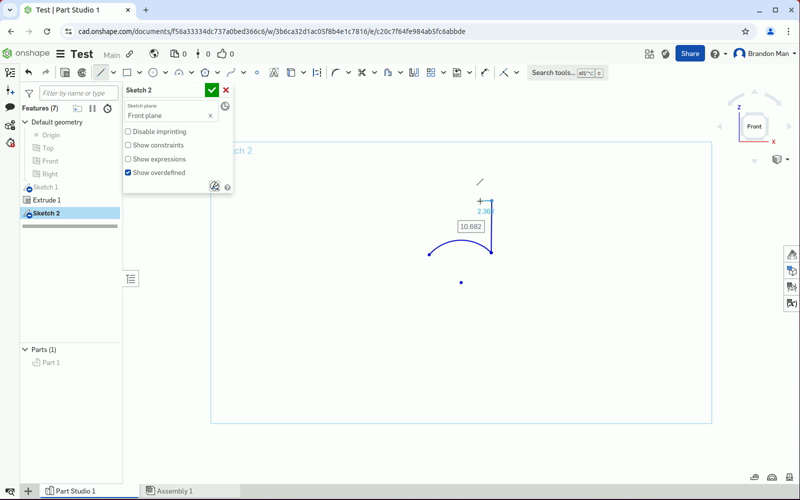
key(esc)
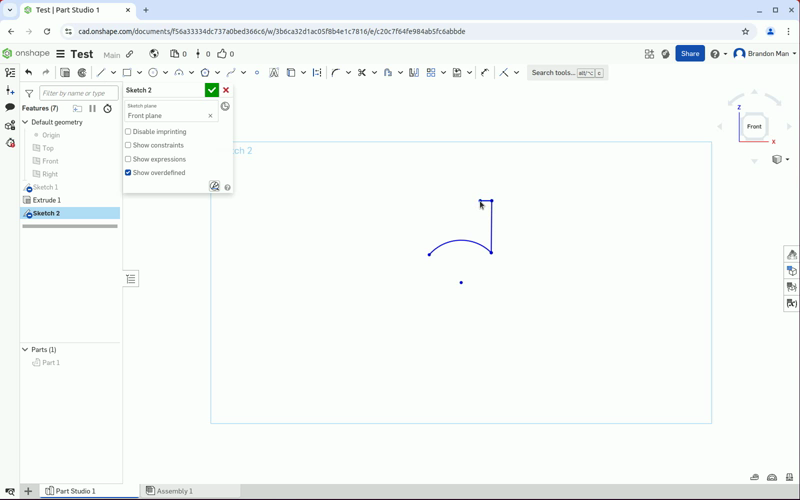
key(a)
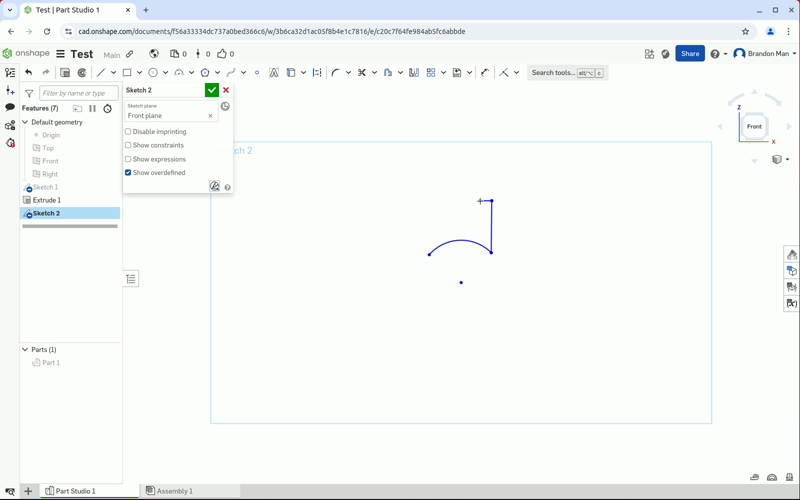
mouse_move(480, 200)
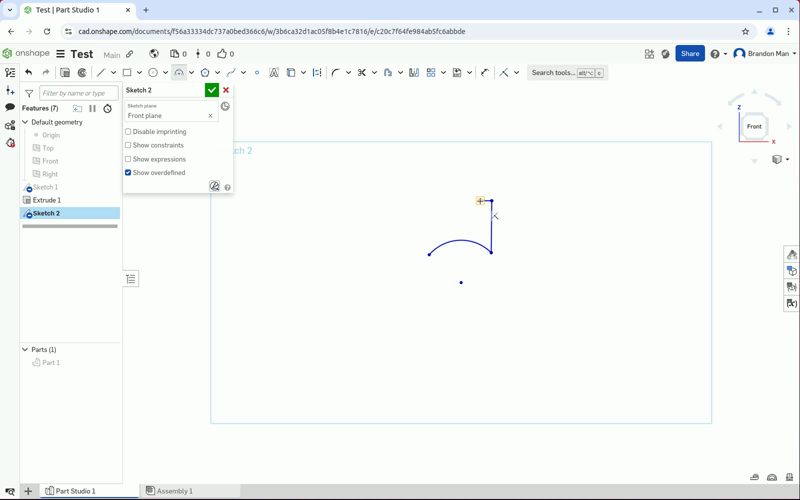
click(480, 200)
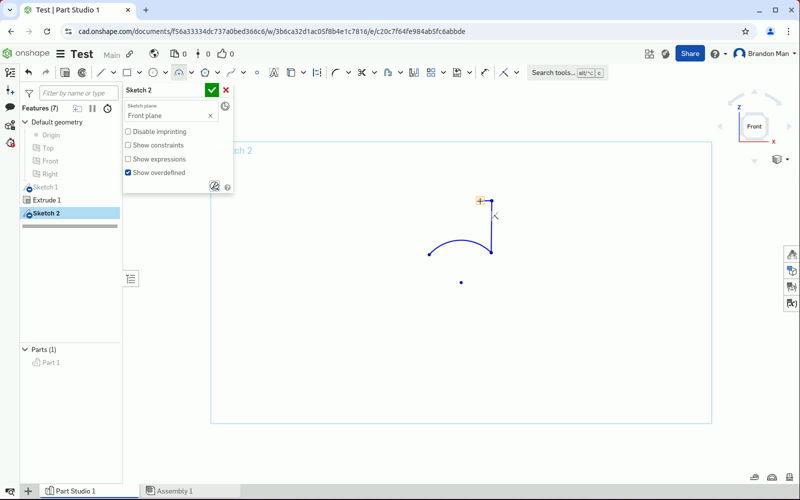
key_down(shift)
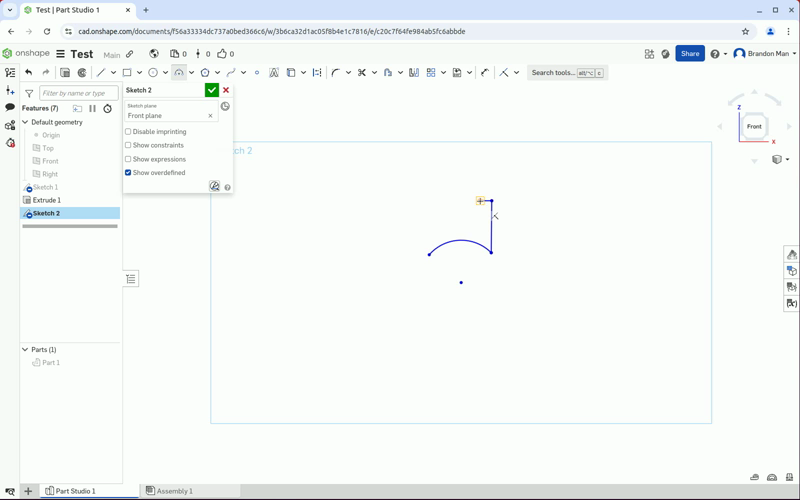
mouse_move(440, 200)
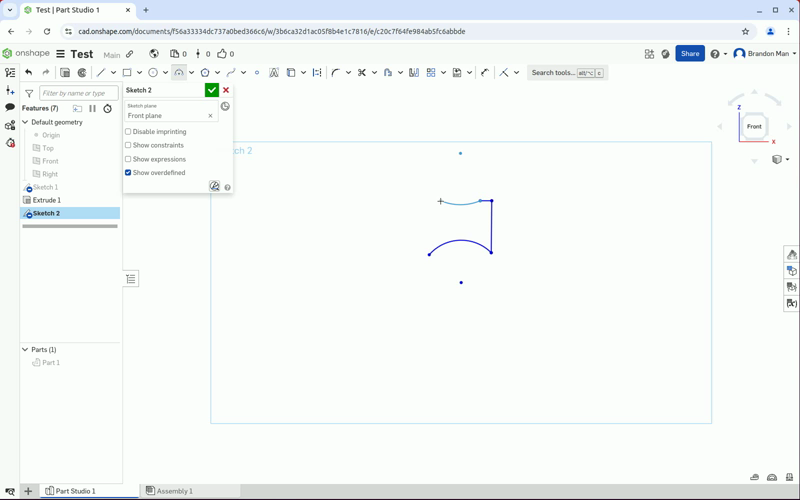
click(440, 200)
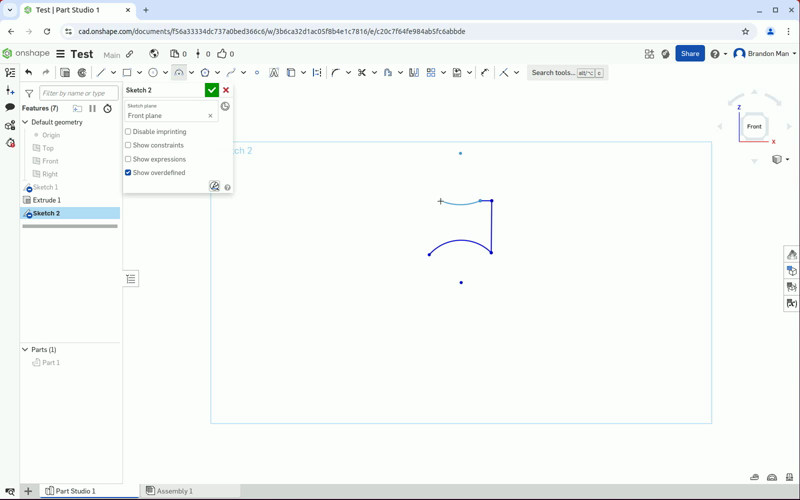
mouse_move(460, 219)
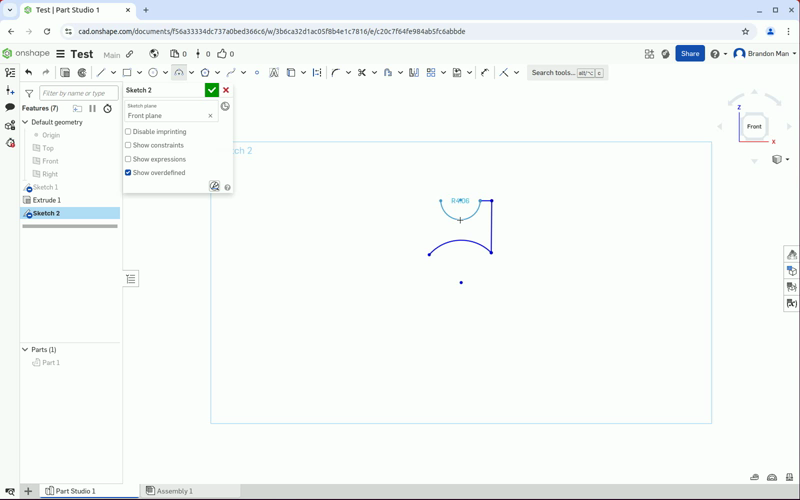
click(460, 219)
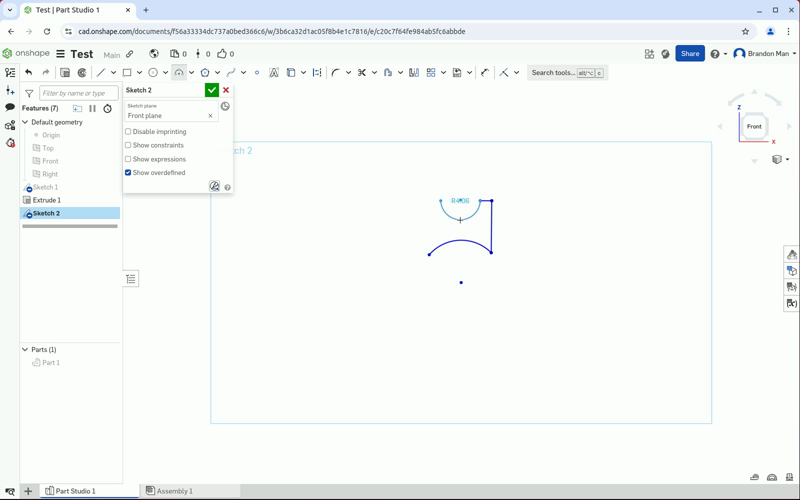
key_up(shift)
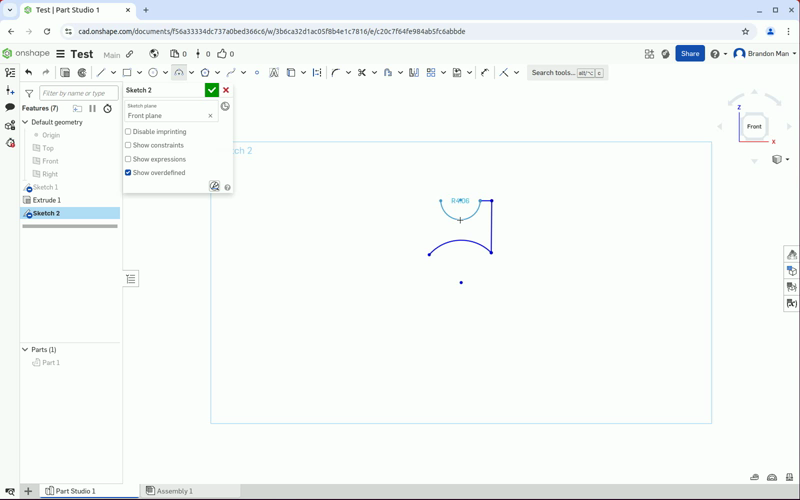
key(esc)
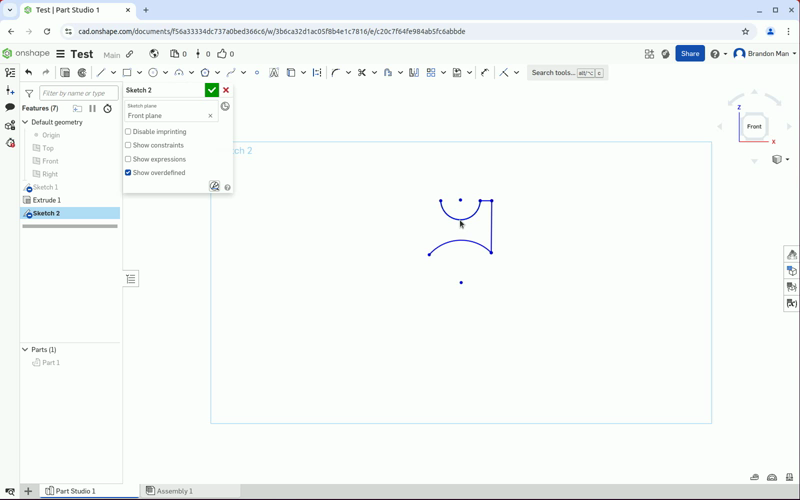
key(l)
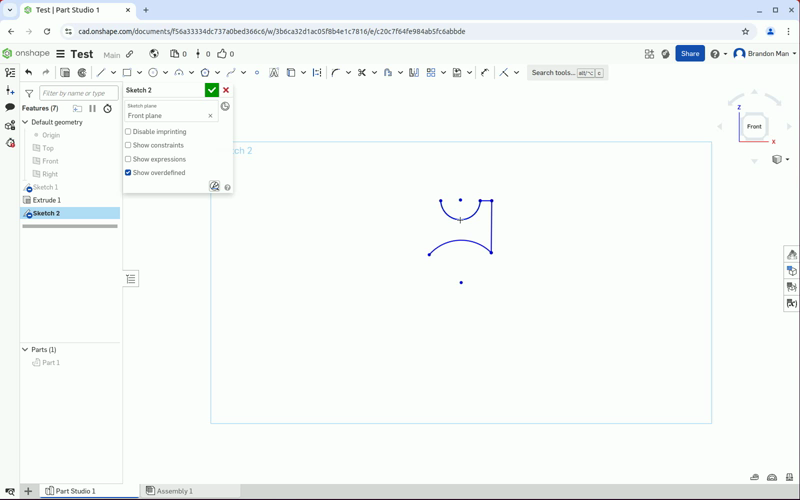
mouse_move(440, 200)
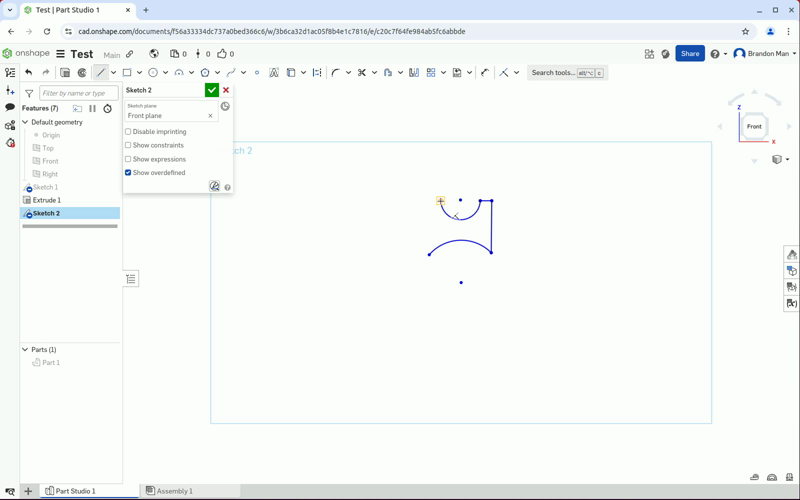
click(440, 200)
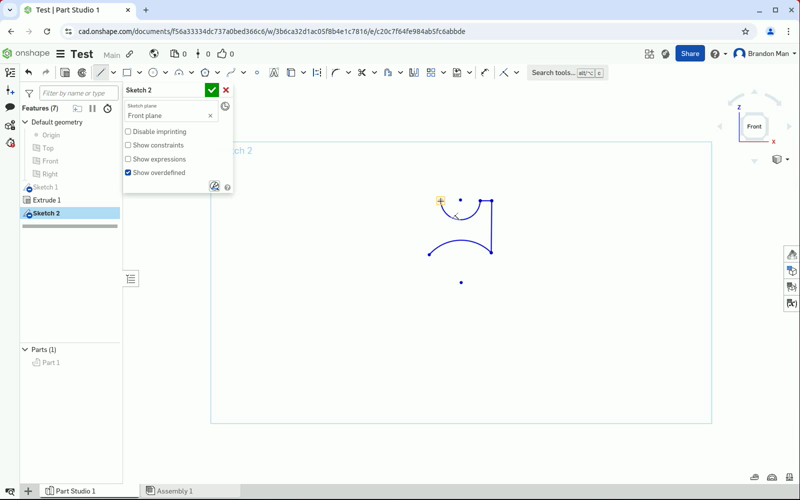
key_down(shift)
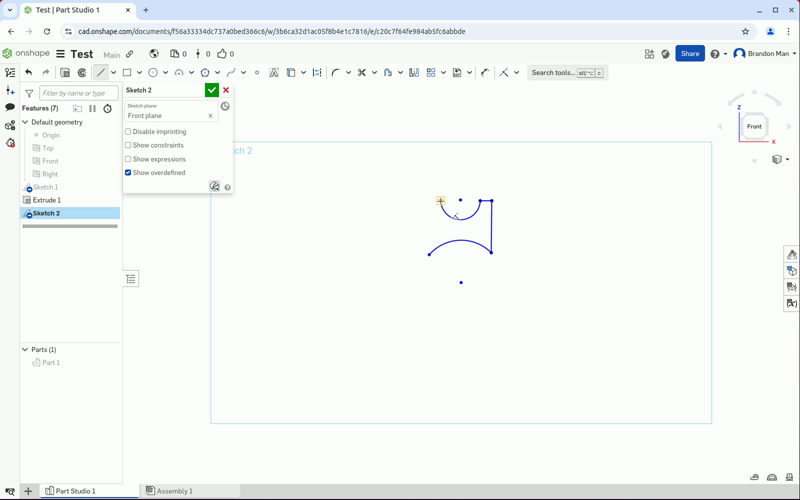
mouse_move(470, 200)
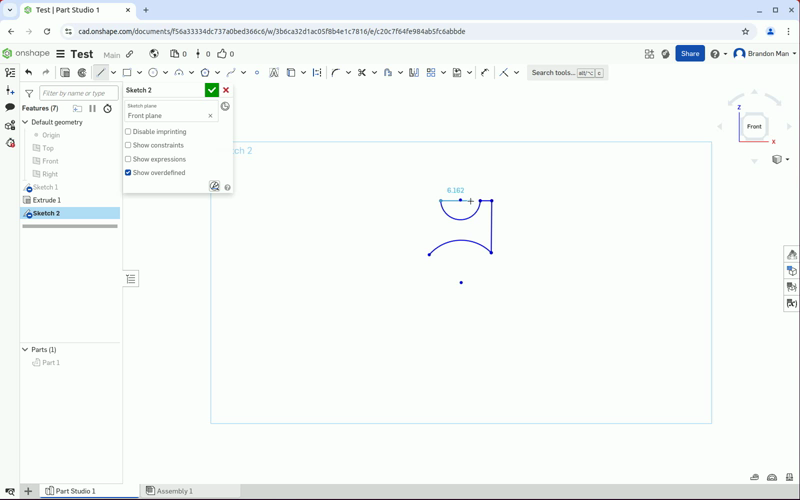
mouse_move(429, 200)
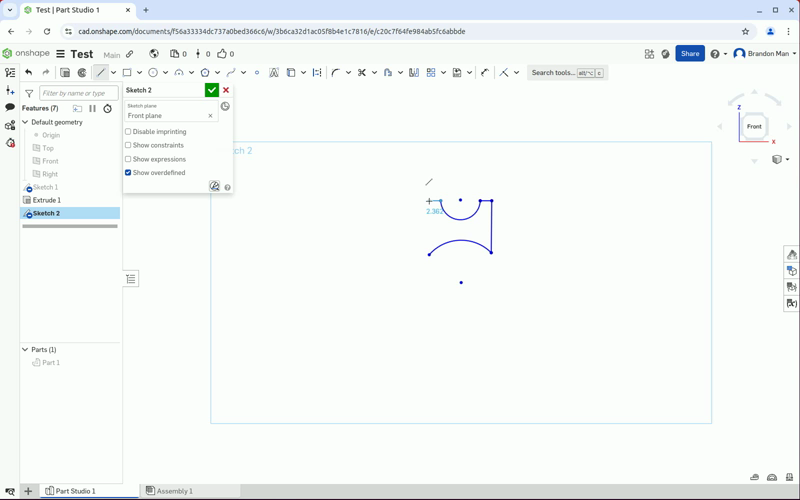
click(429, 200)
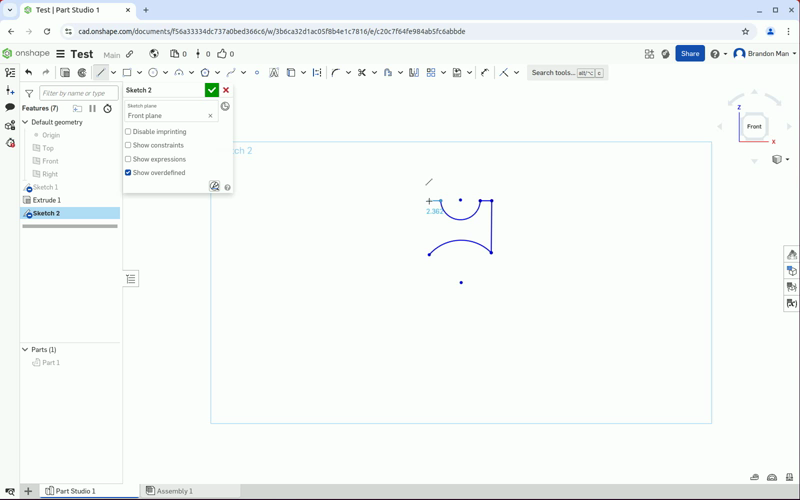
key_up(shift)
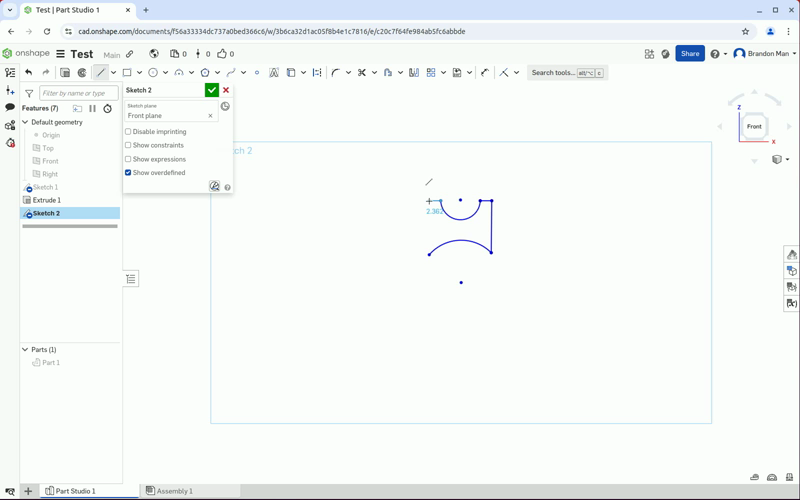
mouse_move(459, 200)
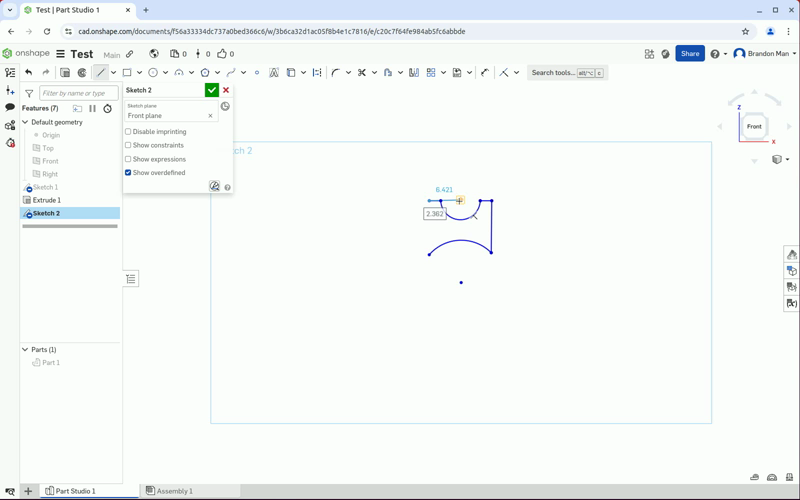
key_down(shift)
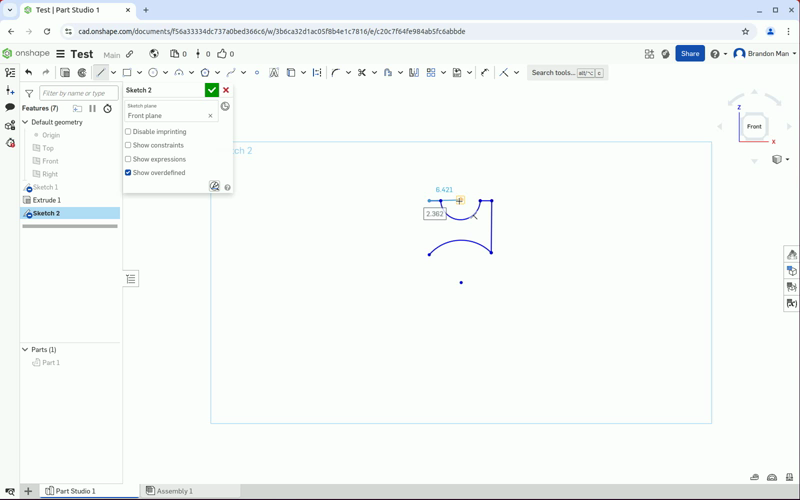
mouse_move(429, 254)
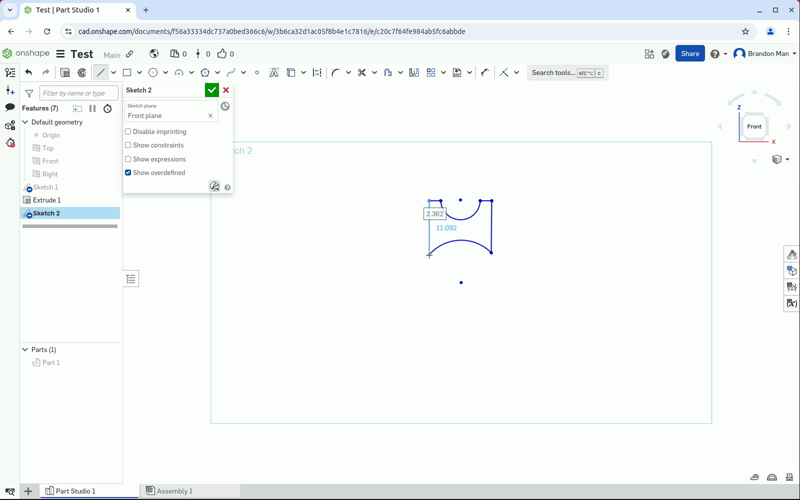
key_up(shift)
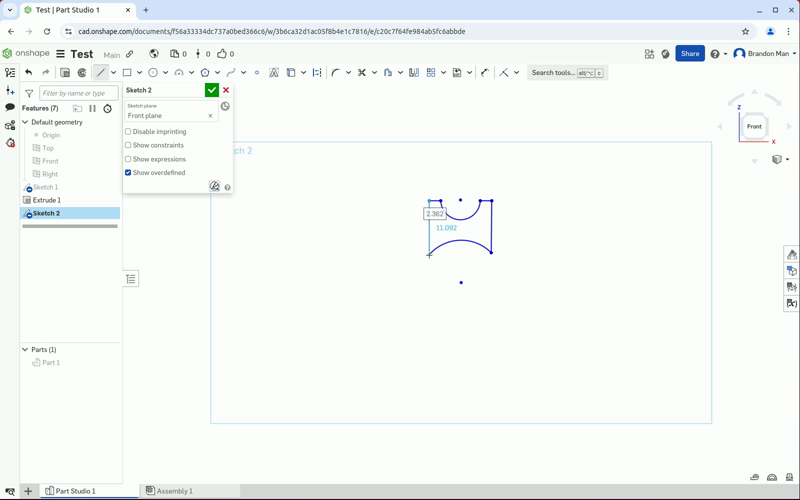
click(429, 254)
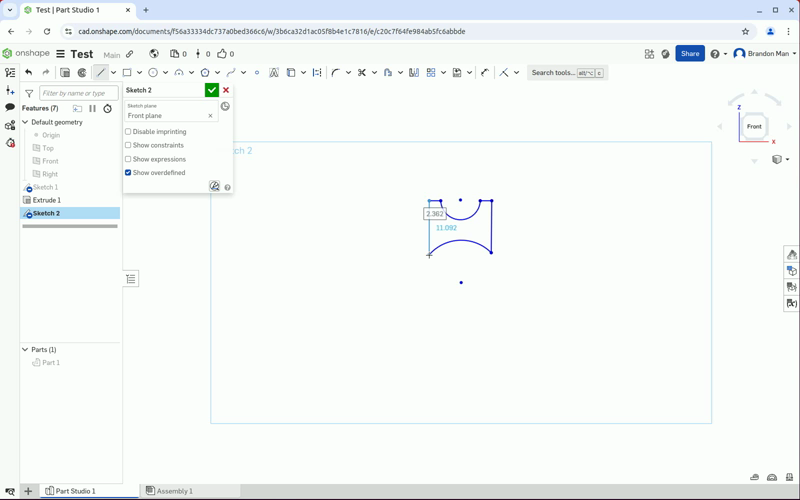
key(esc)
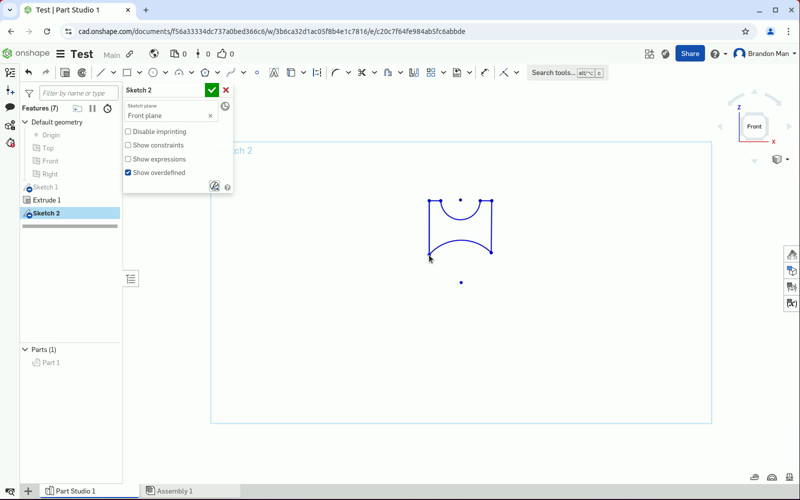
mouse_move(434, 208)
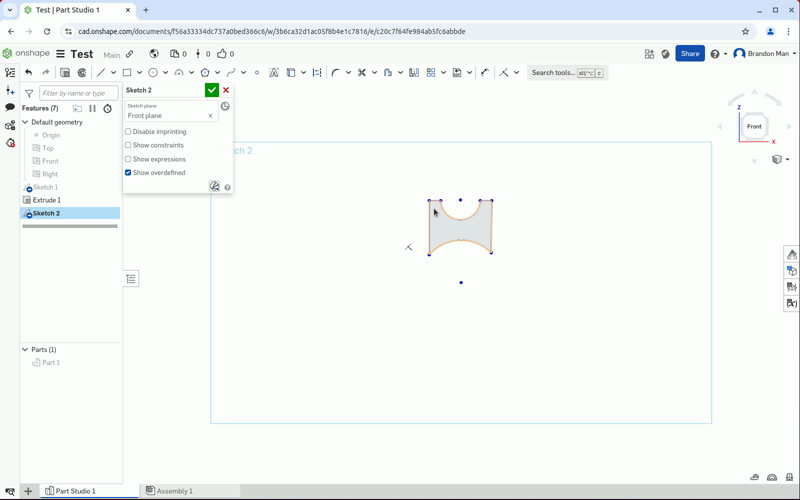
click(434, 208)
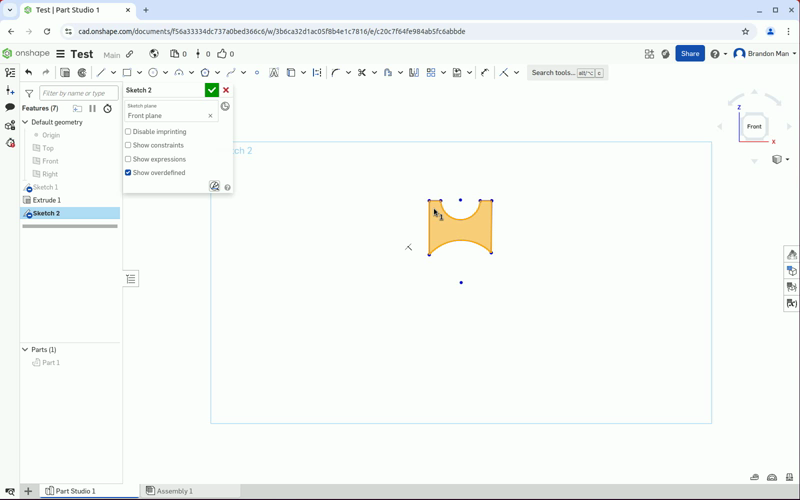
mouse_move(73, 352)
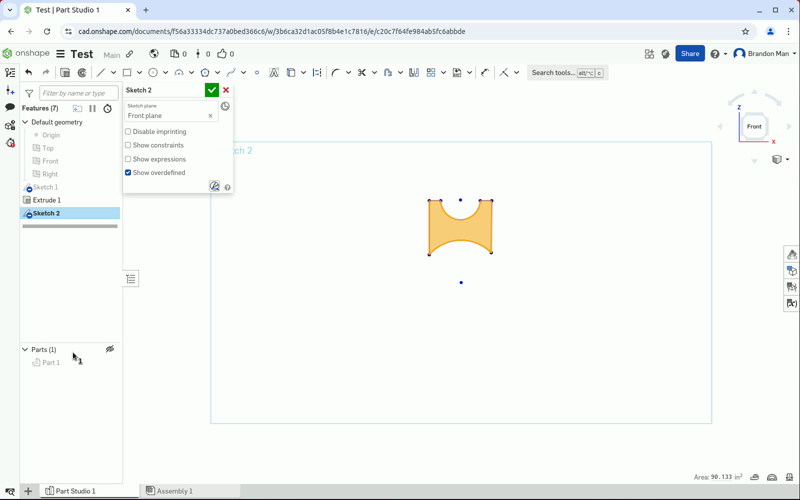
key(shift+y)
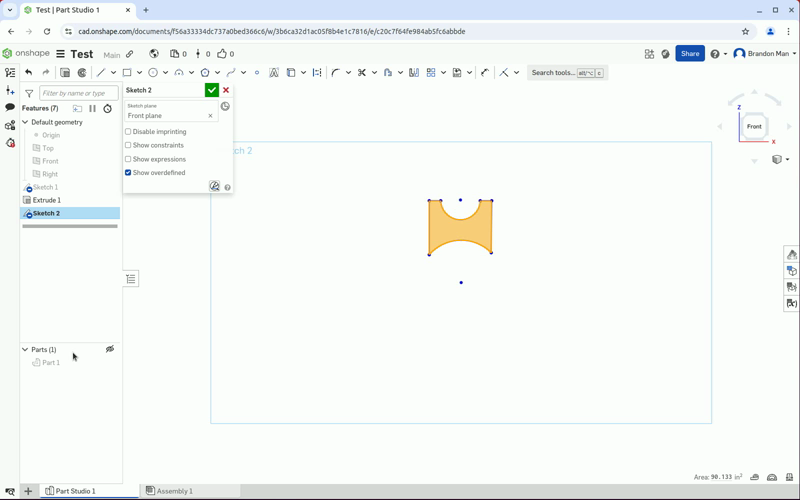
key(shift+e)
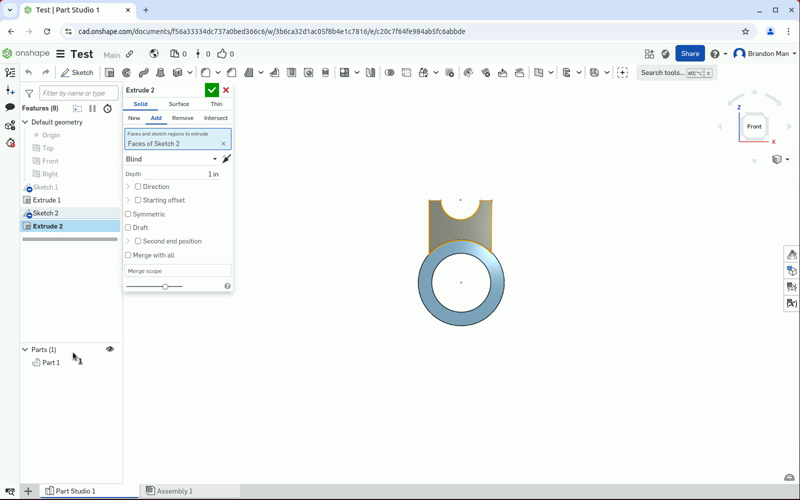
mouse_move(143, 106)
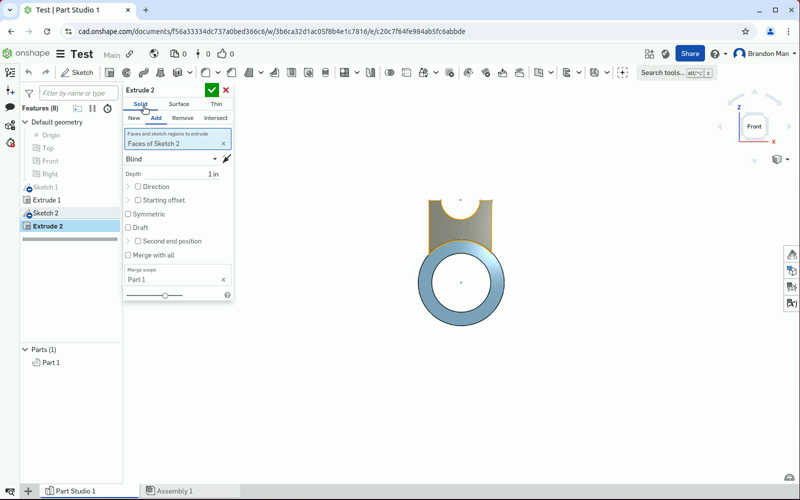
click(143, 106)
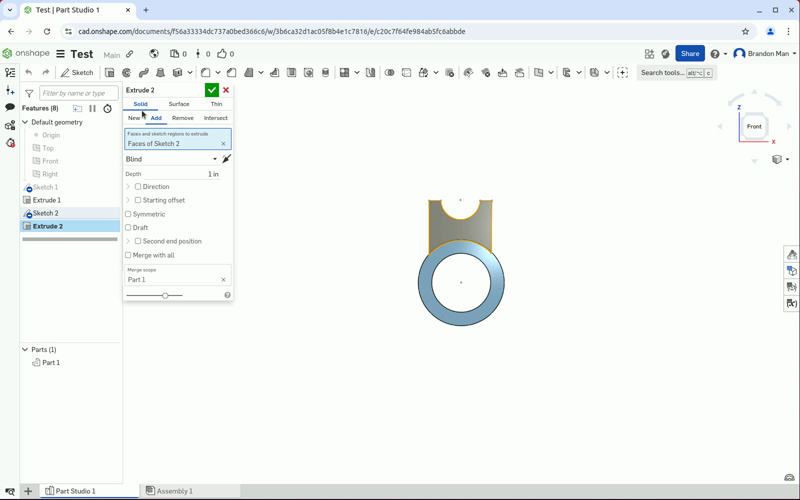
mouse_move(137, 120)
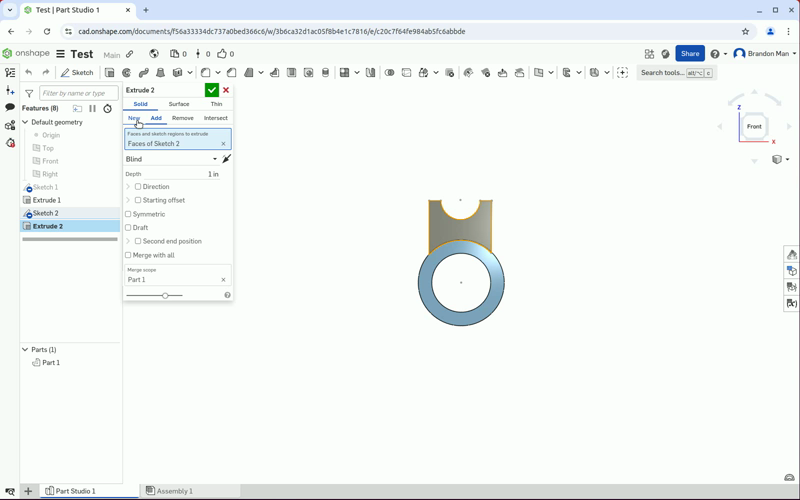
click(137, 120)
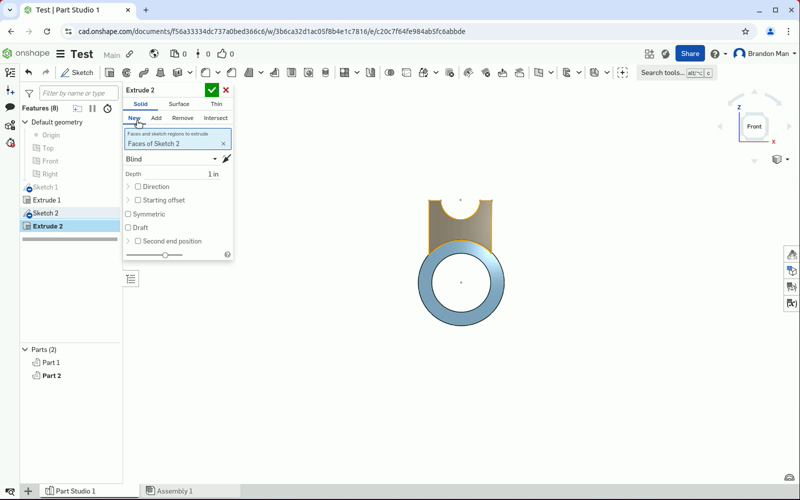
key(tab, 4)
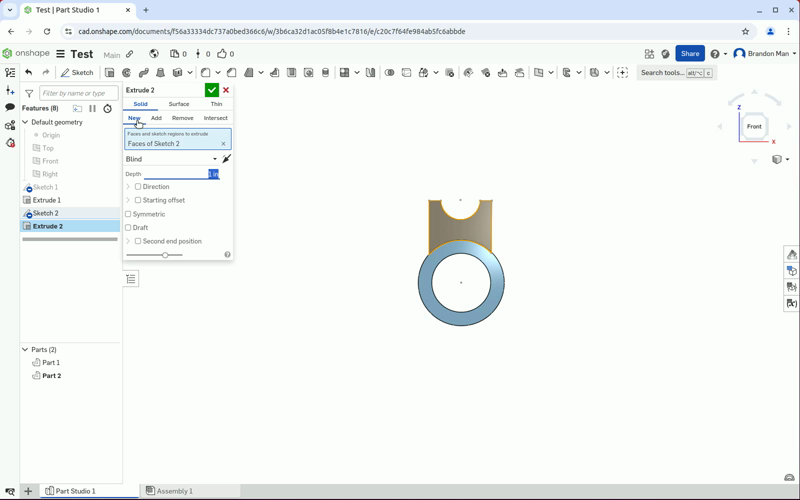
text(-9.869)
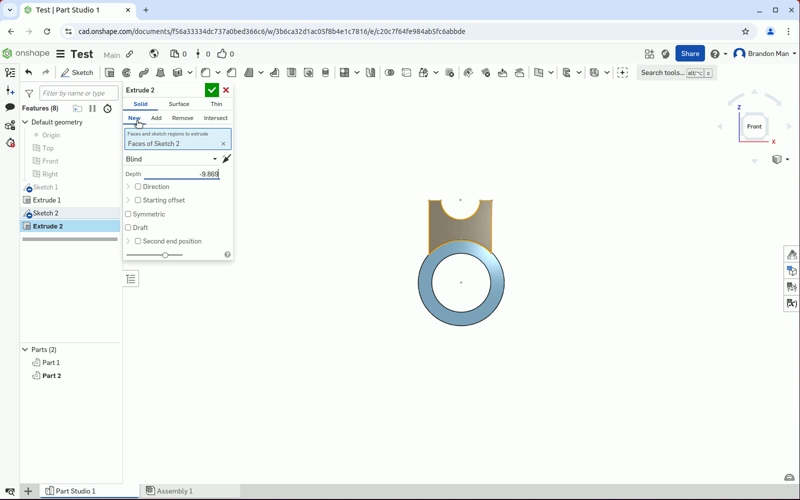
key(tab, 3)
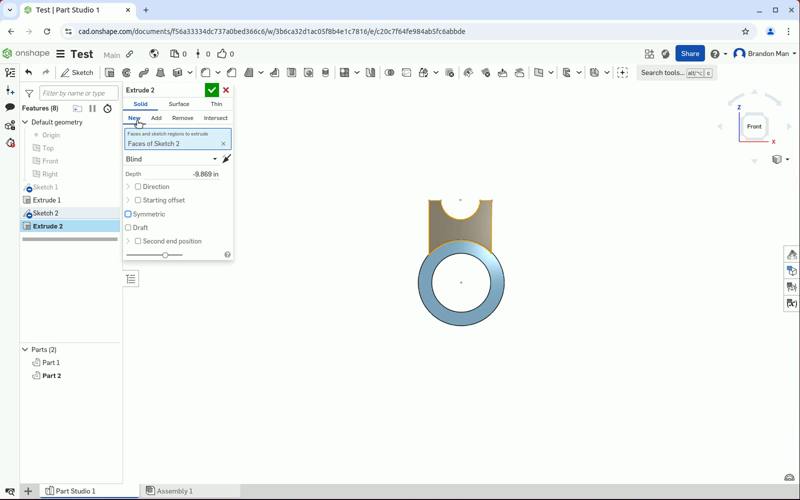
key(tab, 2)
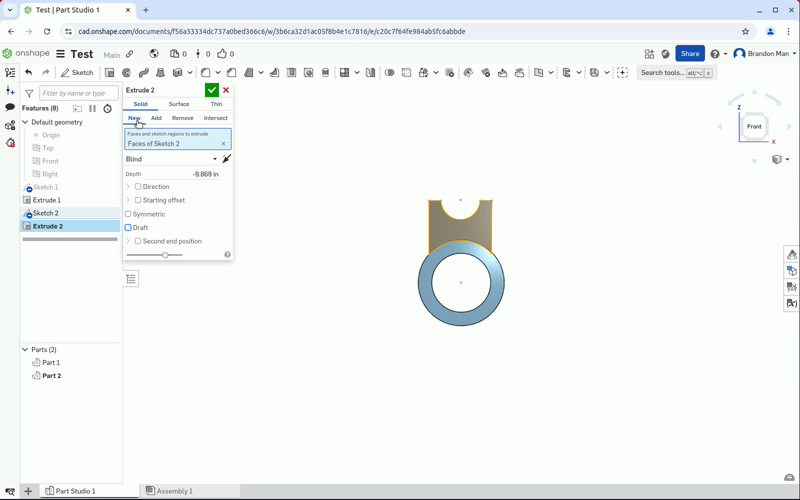
key(space)
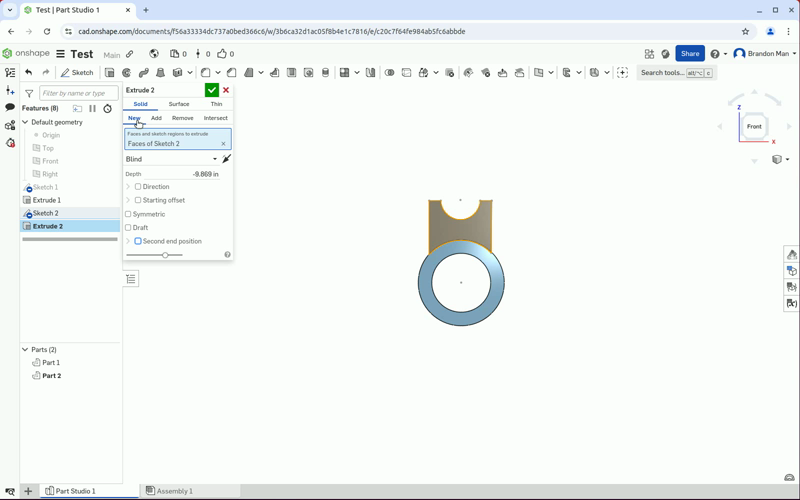
key(tab, 3)
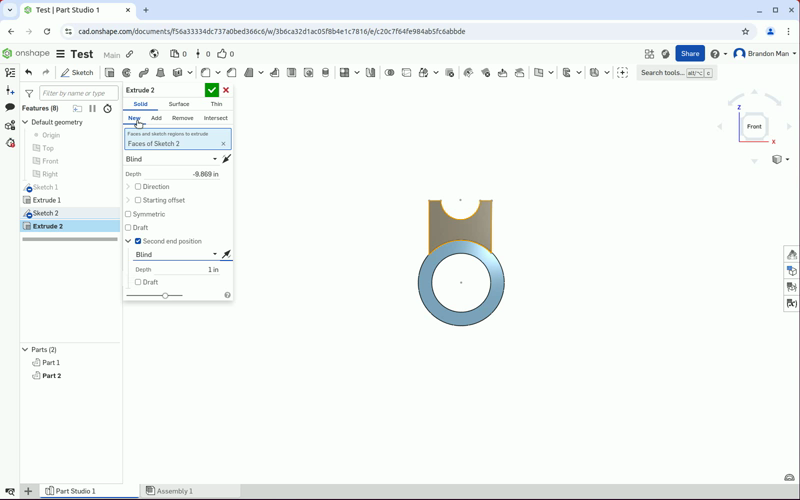
text(7.943)
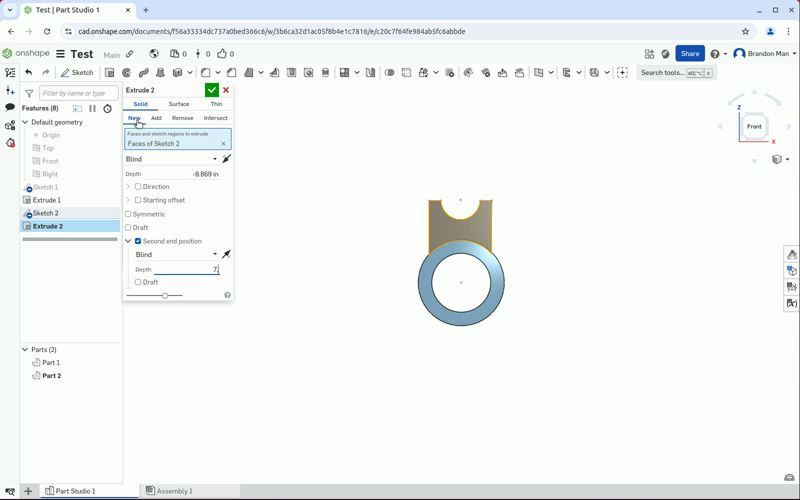
key(enter)
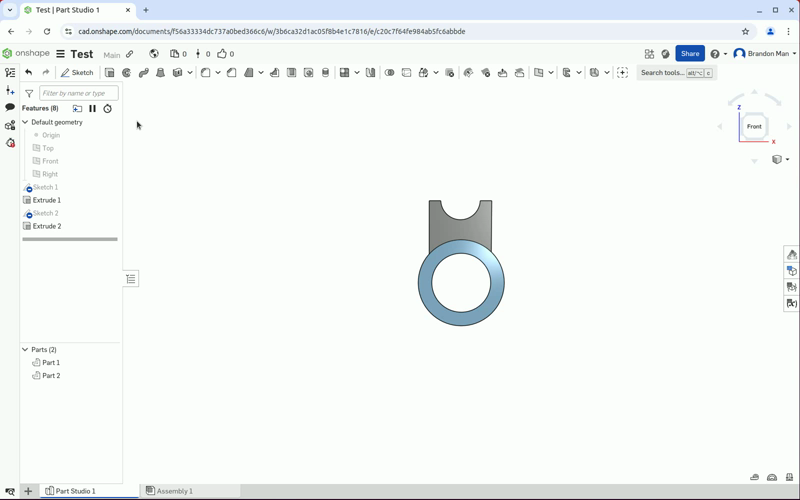
key(shift+h)
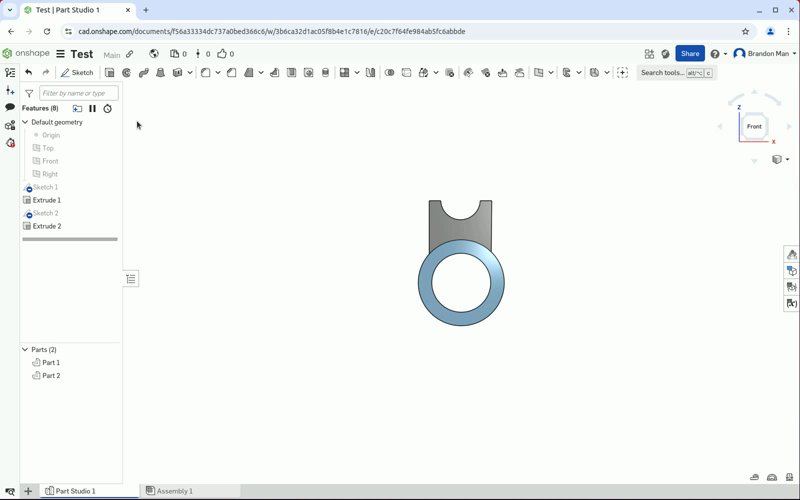
key(shift+h)
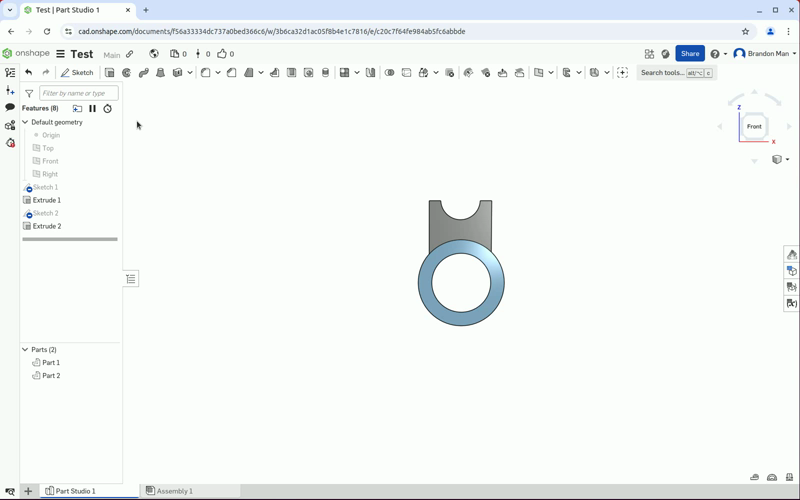
mouse_move(73, 189)
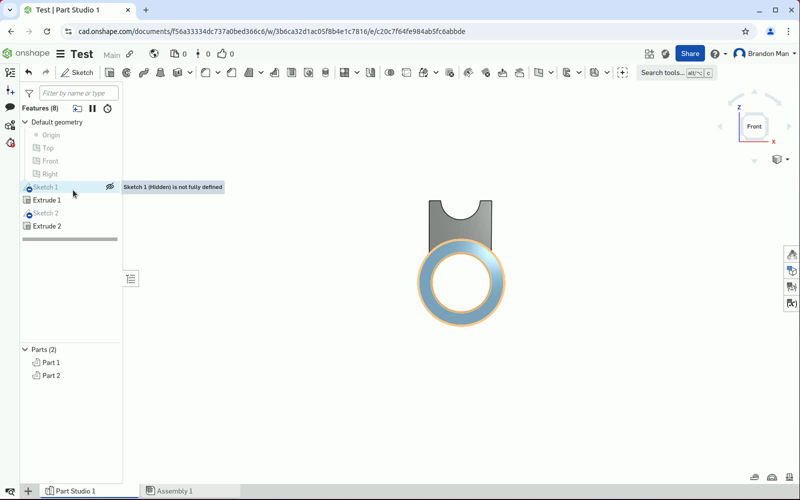
click(73, 189)
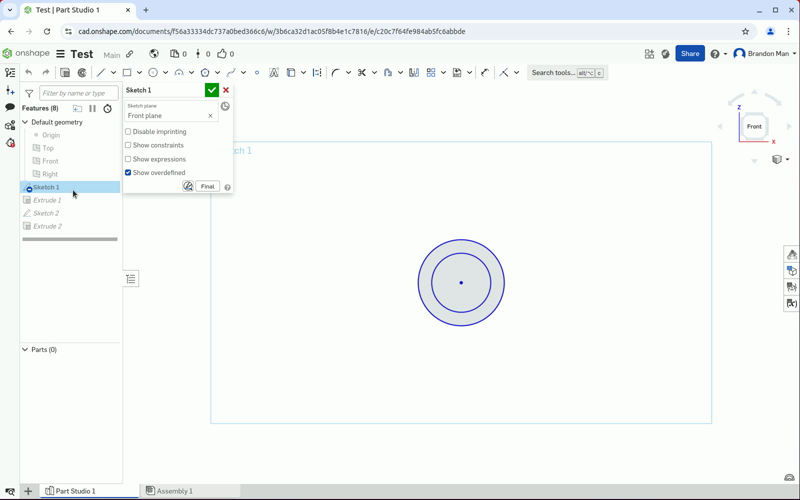
mouse_move(229, 92)
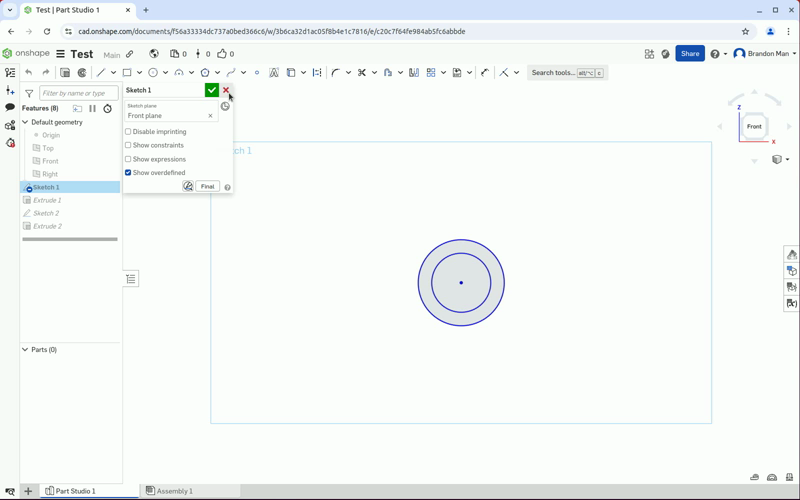
click(229, 92)
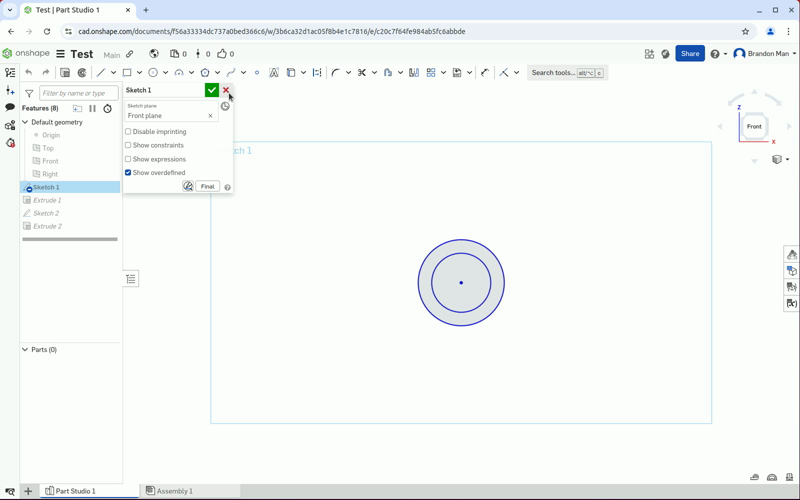
key(shift+s)
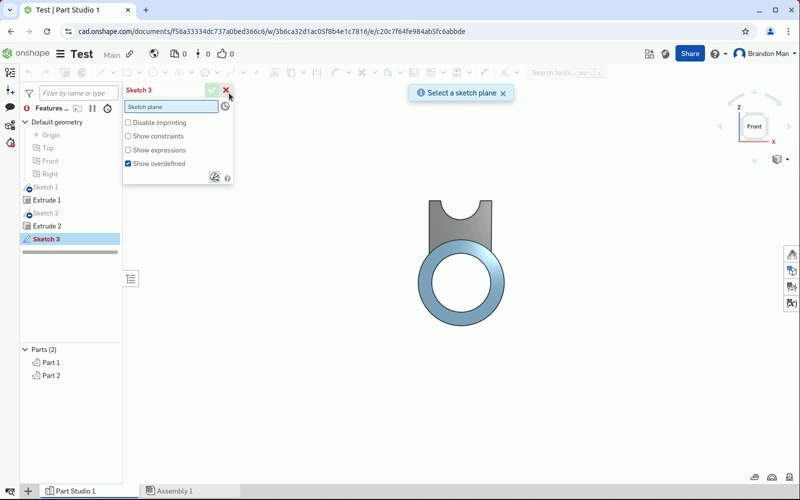
mouse_move(73, 163)
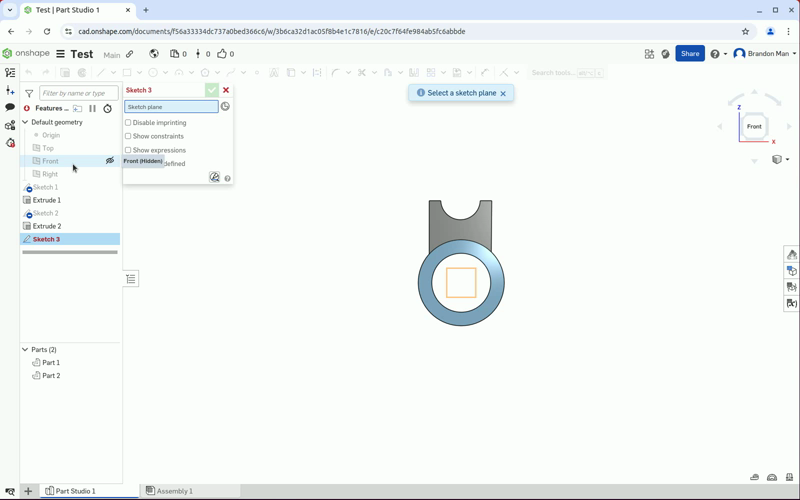
click(73, 163)
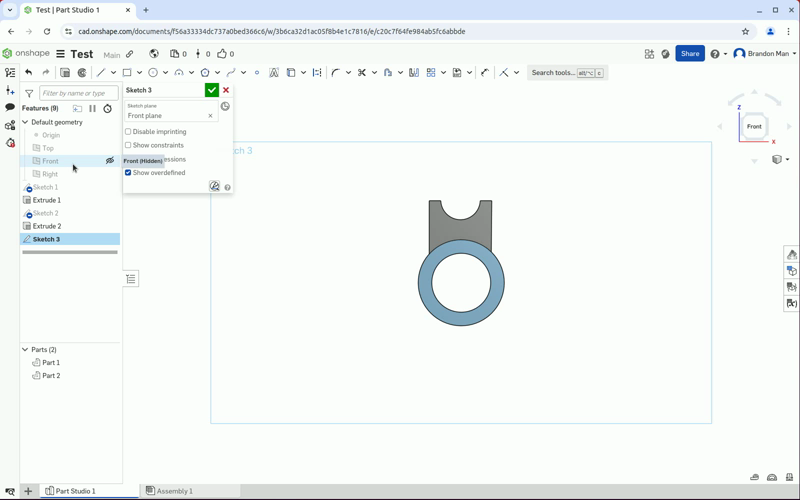
mouse_move(73, 352)
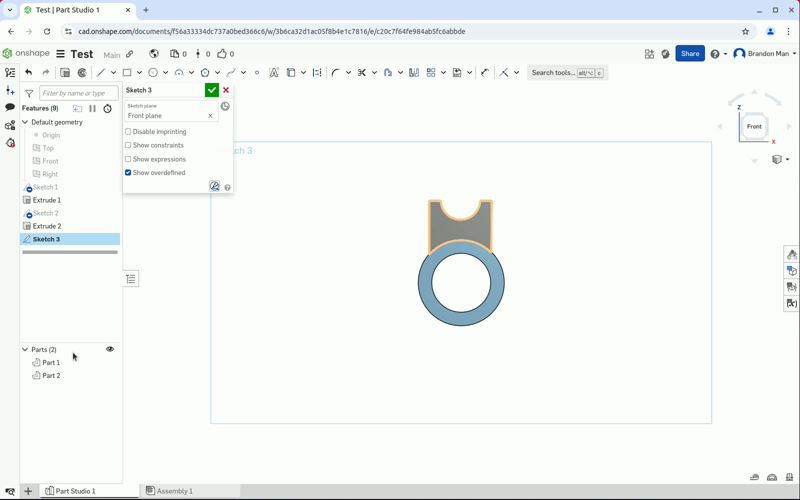
key(y)
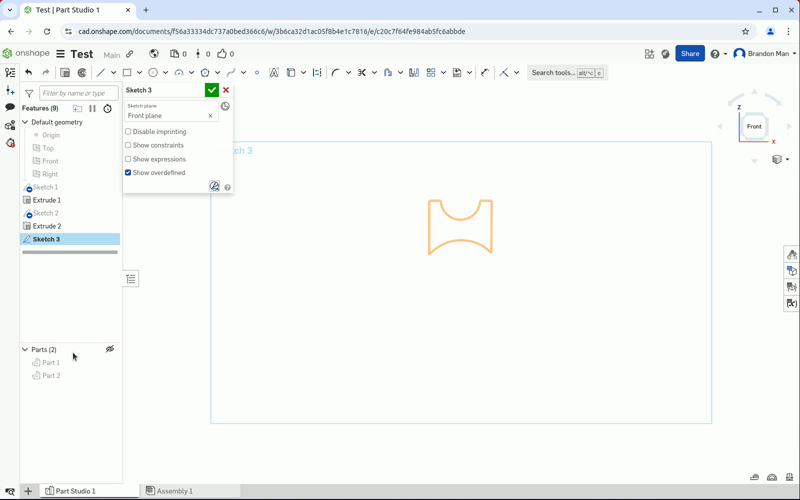
key(a)
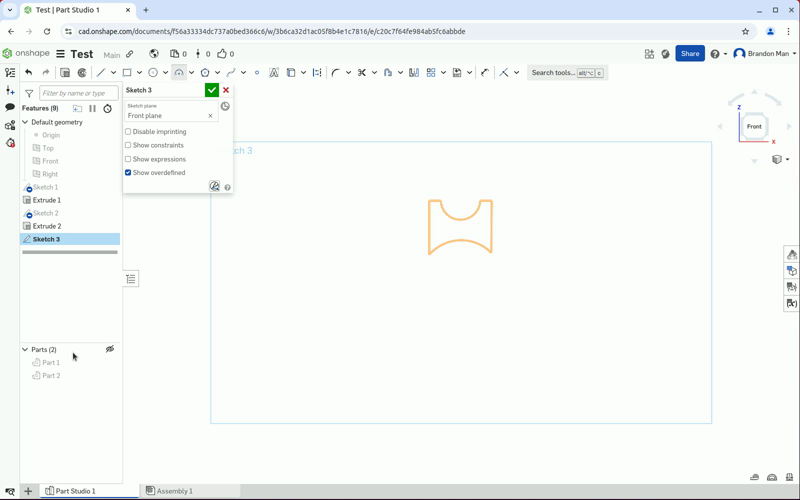
key_down(shift)
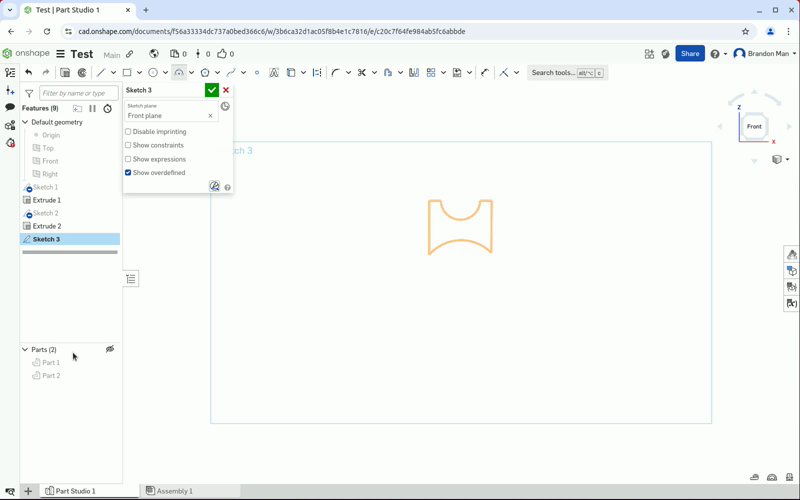
mouse_move(429, 254)
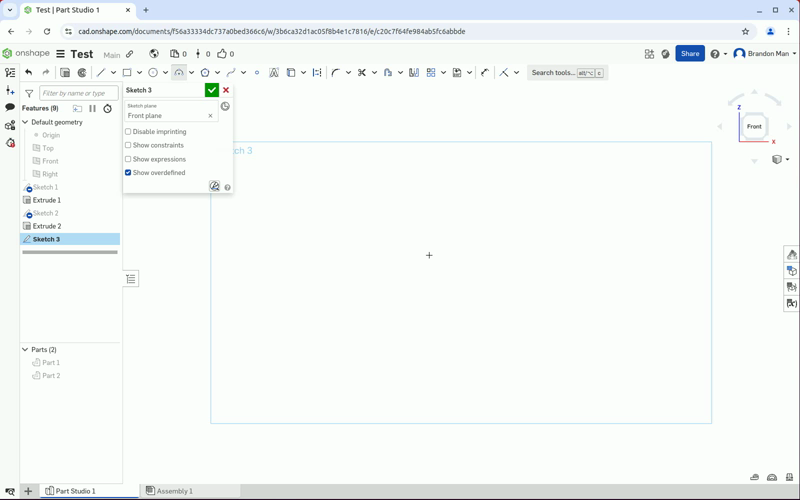
click(429, 254)
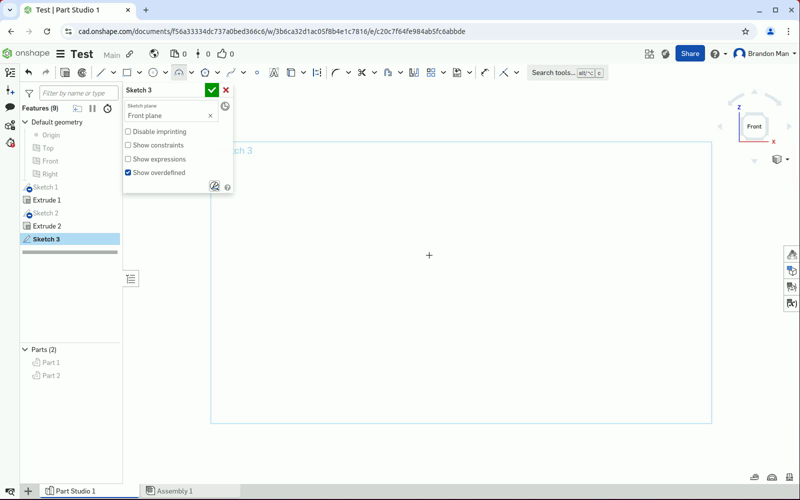
key_up(shift)
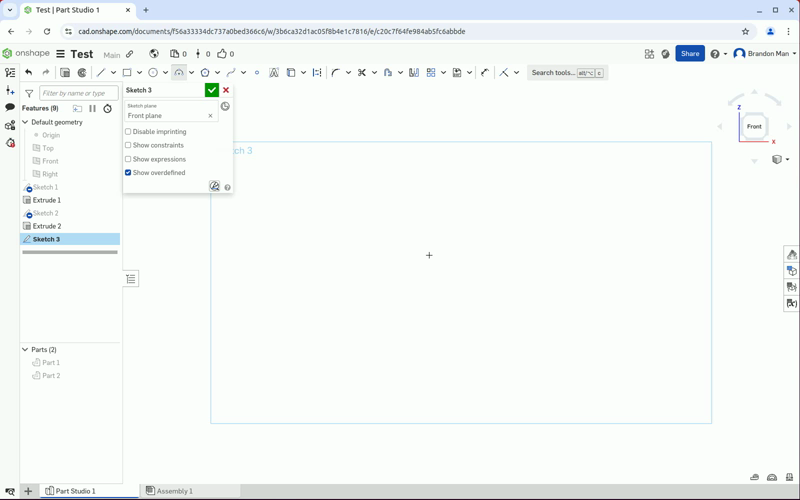
key_down(shift)
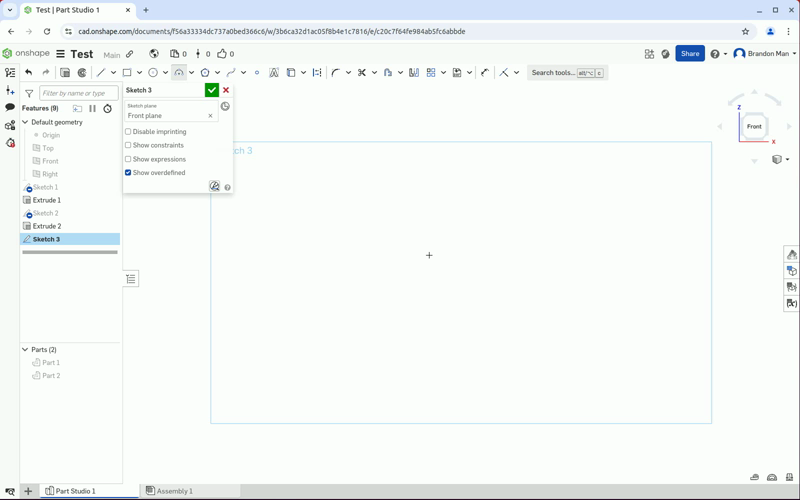
mouse_move(491, 252)
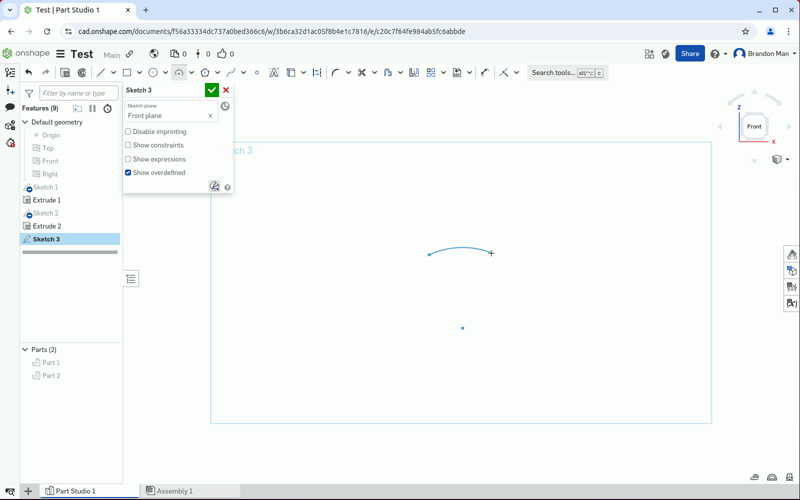
click(491, 252)
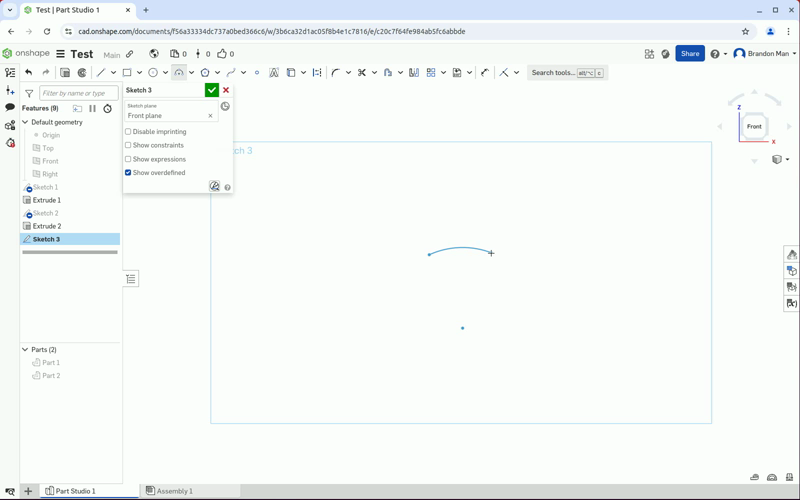
mouse_move(459, 240)
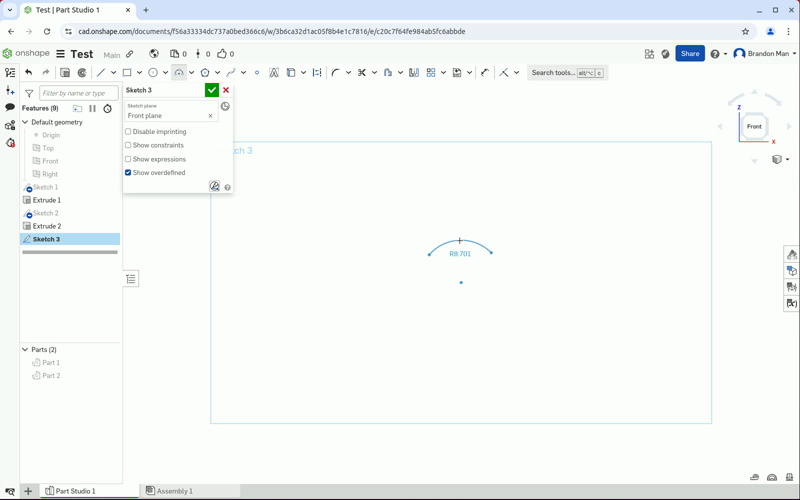
click(459, 240)
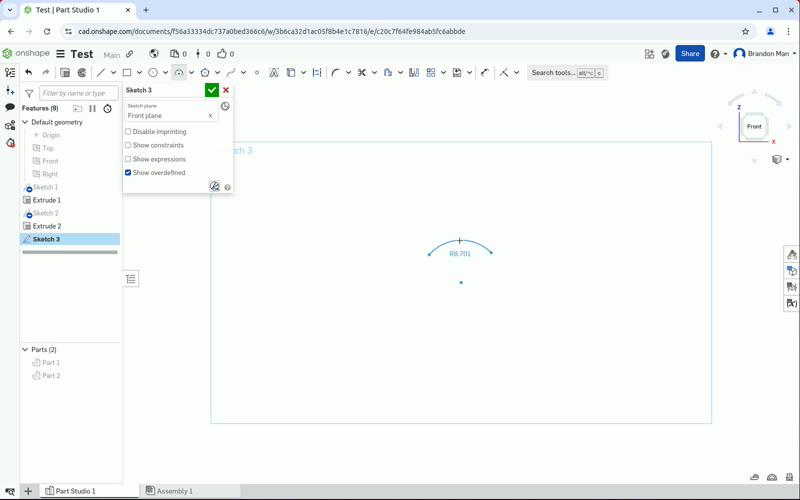
key_up(shift)
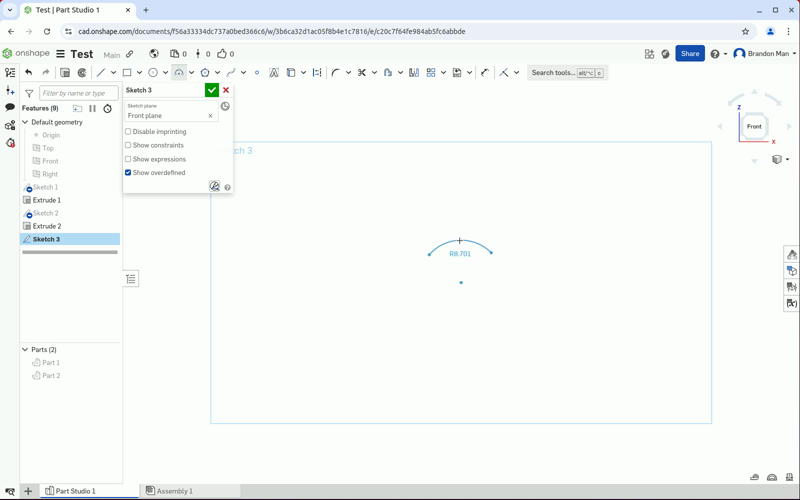
key(esc)
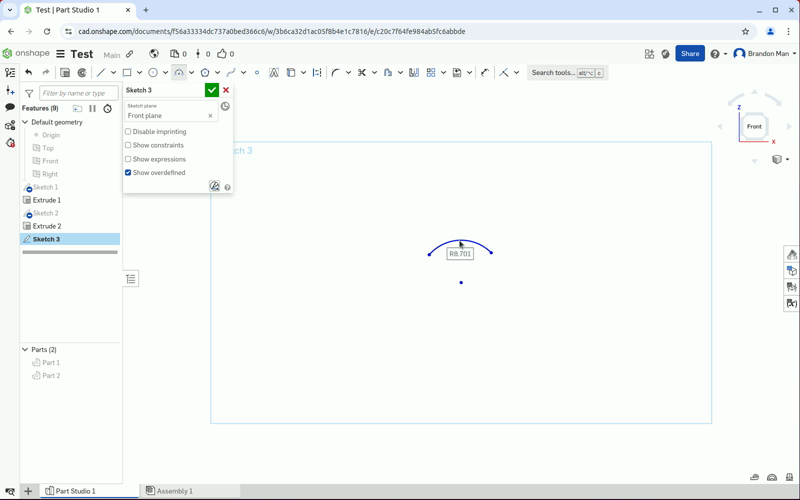
key(l)
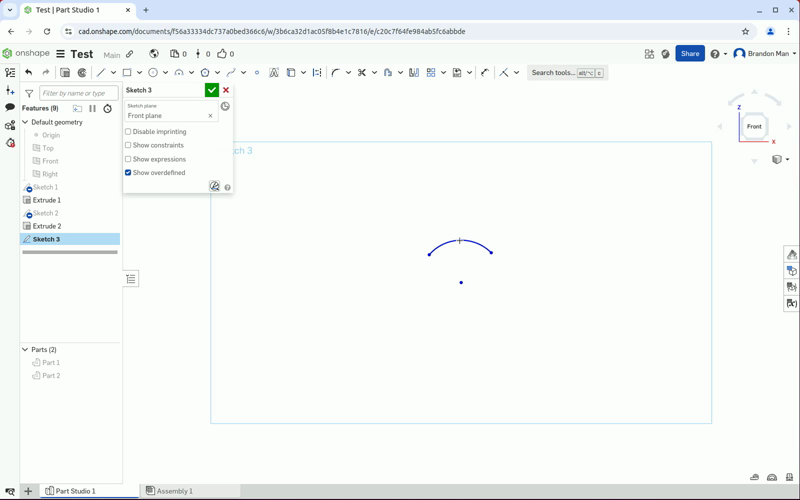
mouse_move(491, 252)
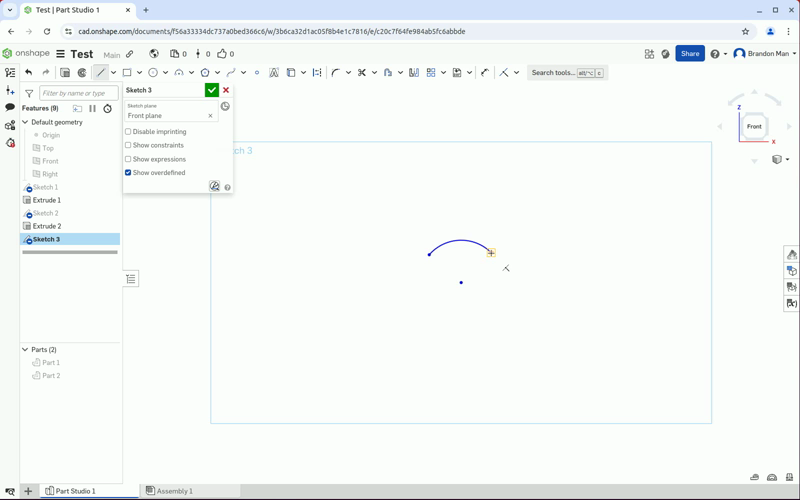
click(491, 252)
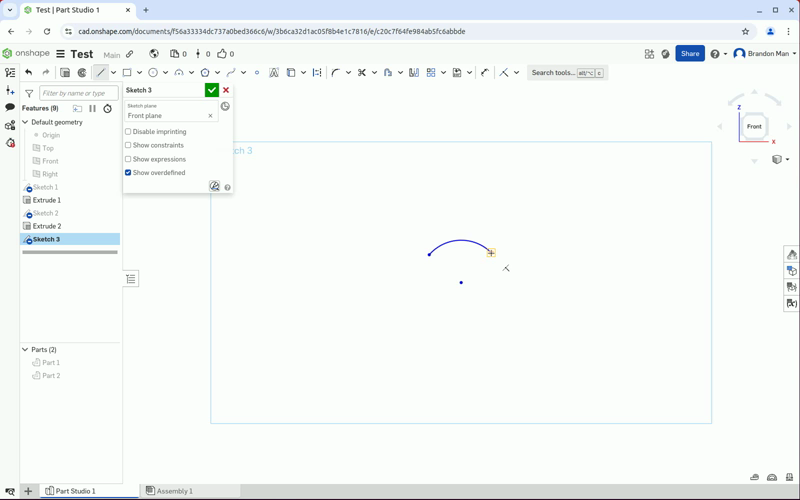
key_down(shift)
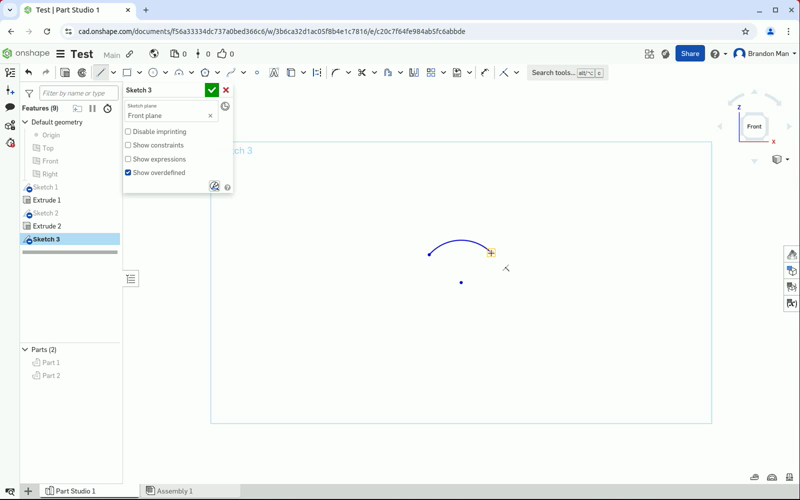
mouse_move(521, 252)
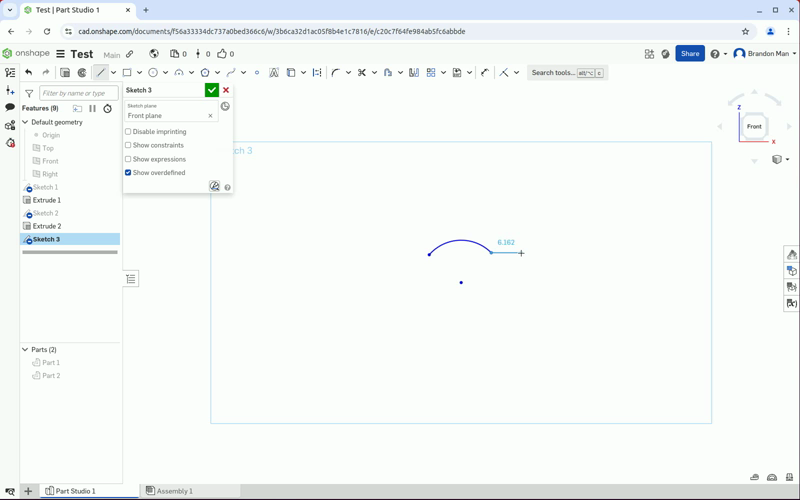
mouse_move(491, 200)
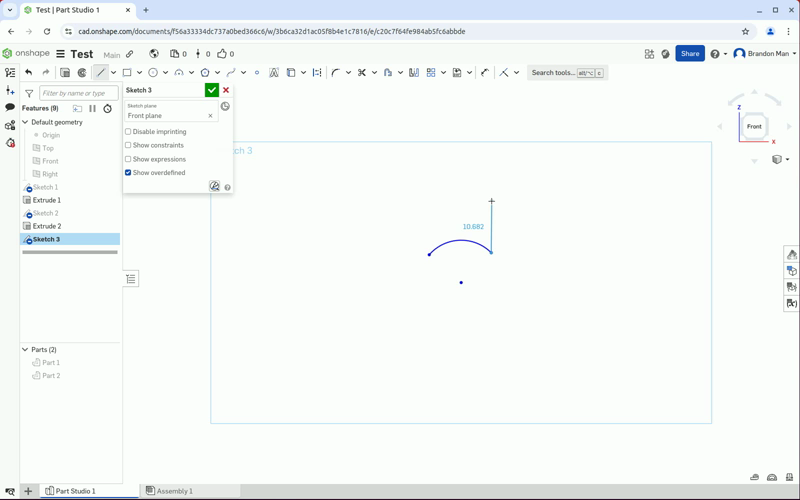
click(491, 200)
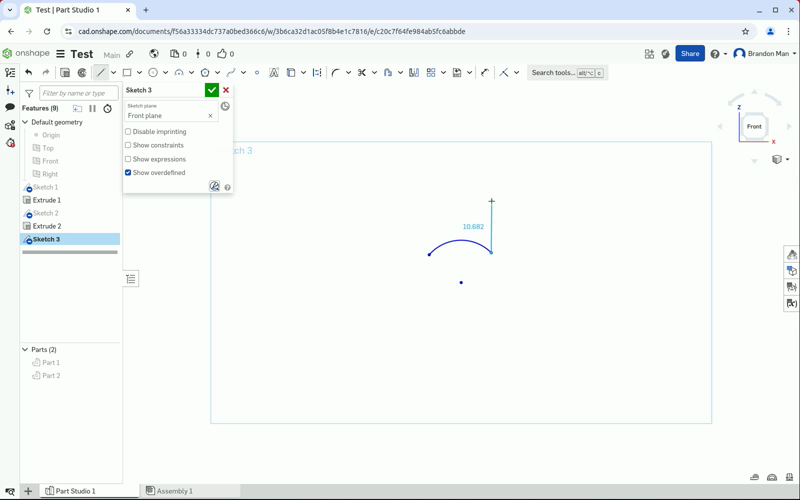
key_up(shift)
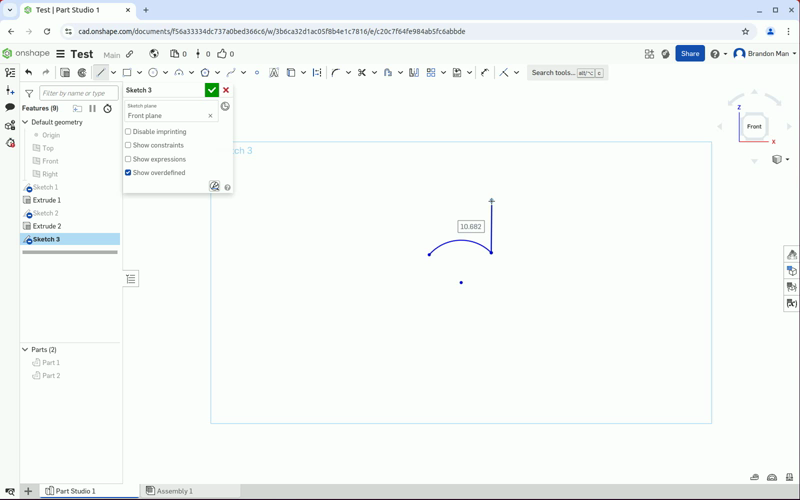
key_down(shift)
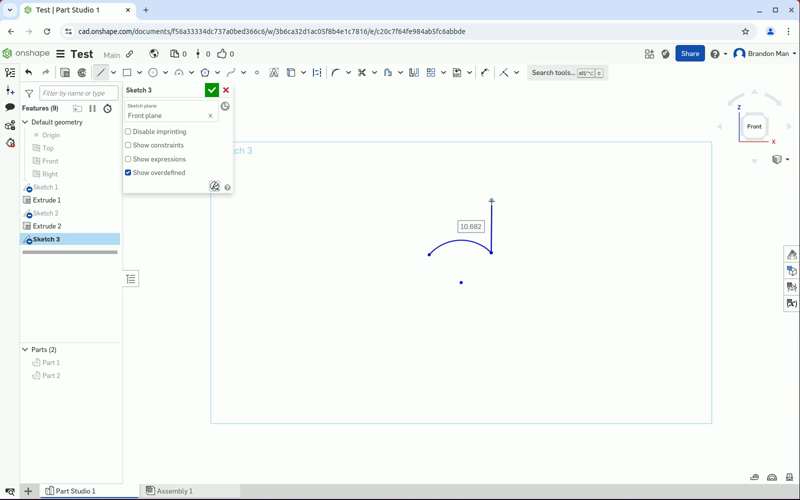
mouse_move(521, 200)
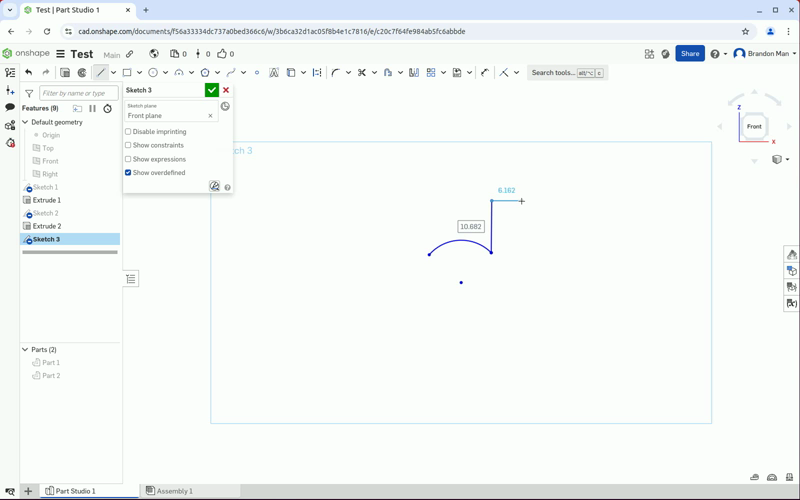
mouse_move(480, 200)
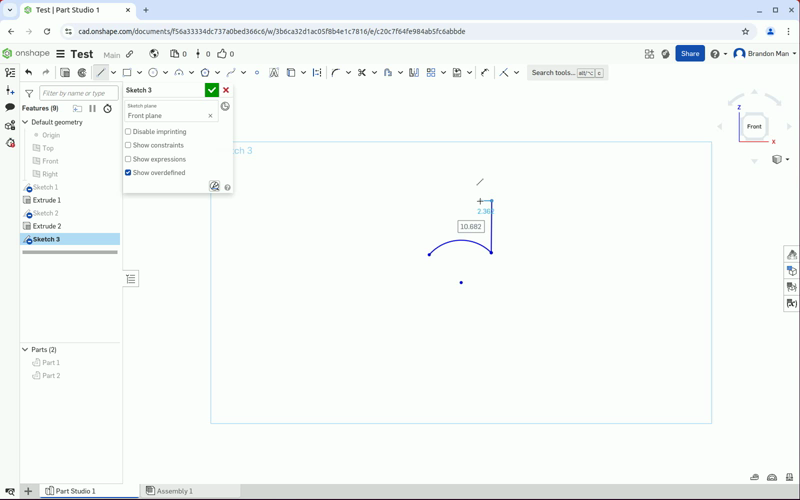
click(480, 200)
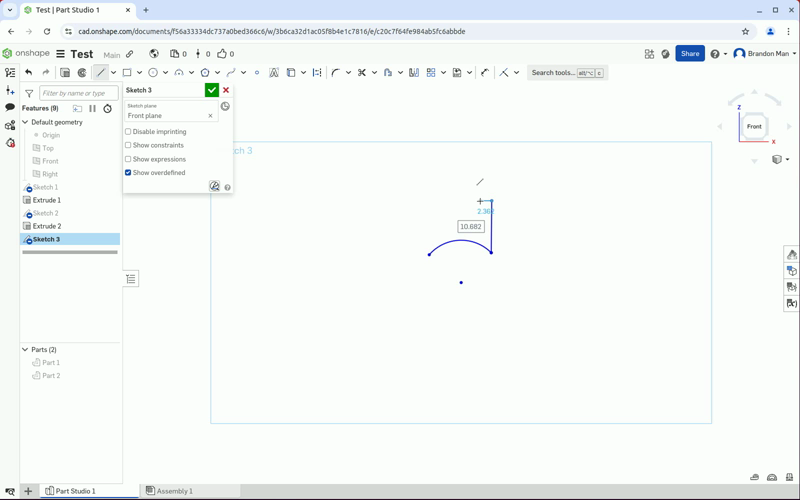
key_up(shift)
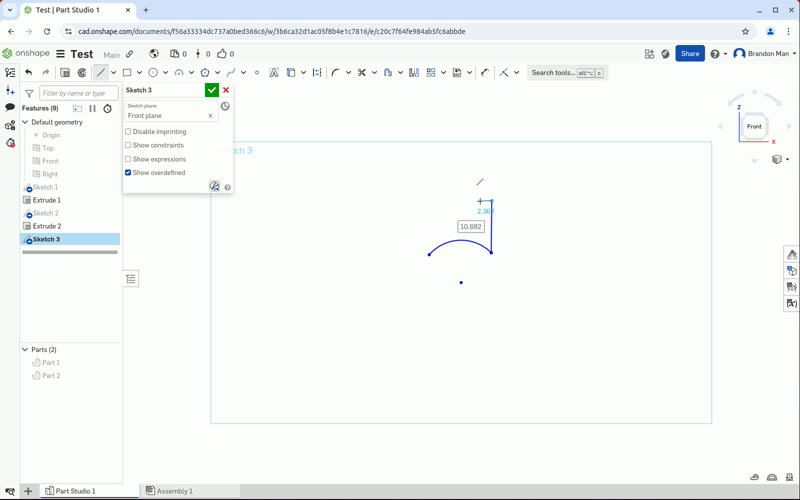
key(esc)
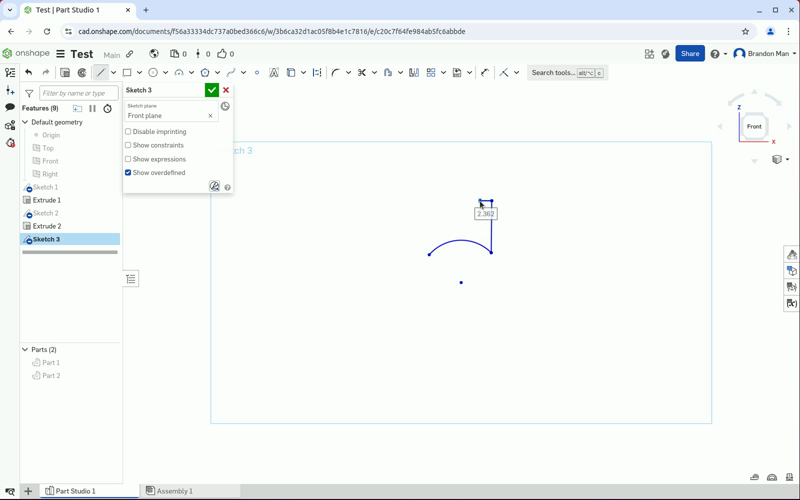
key(a)
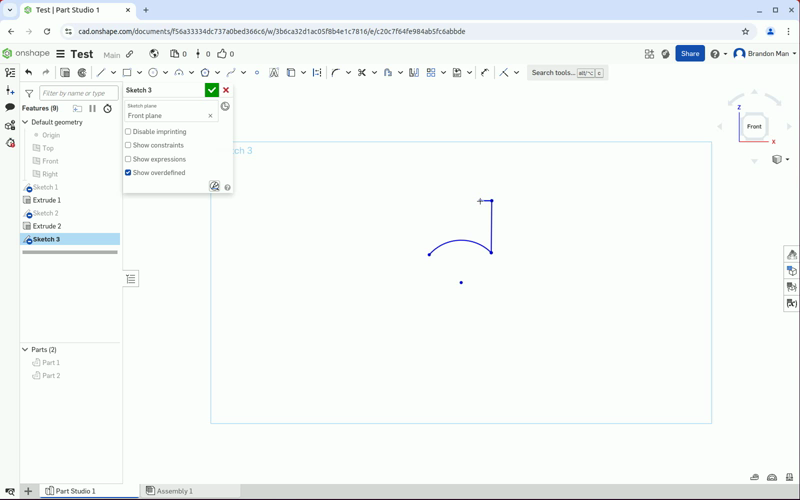
mouse_move(480, 200)
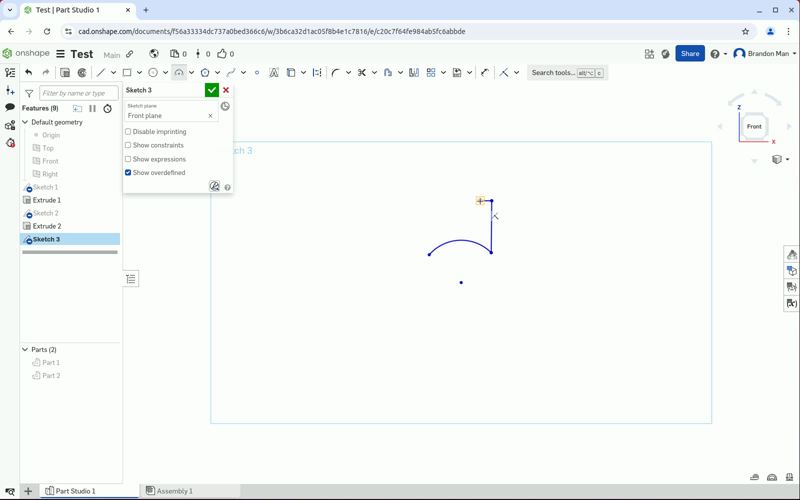
click(480, 200)
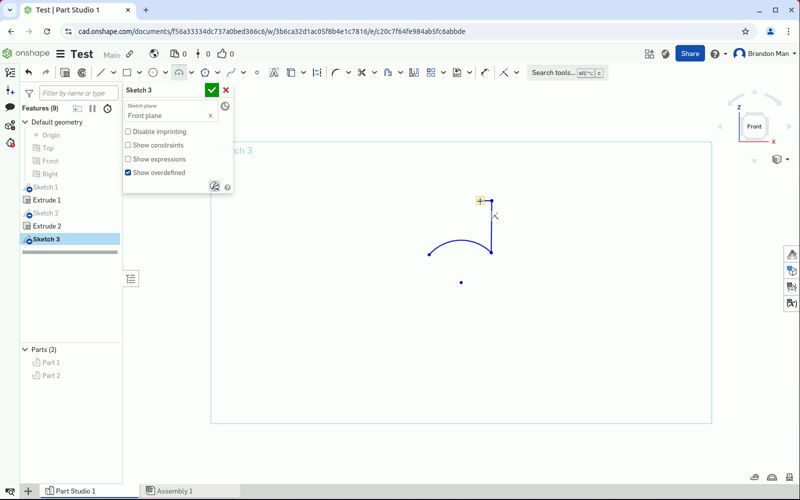
key_down(shift)
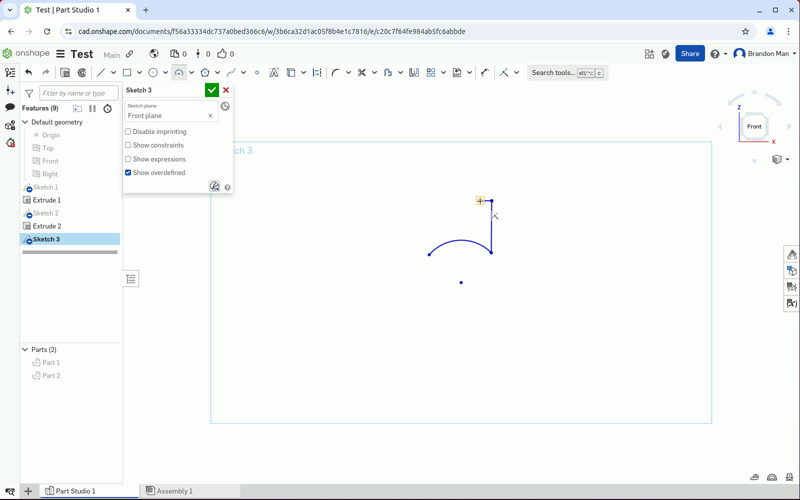
mouse_move(440, 200)
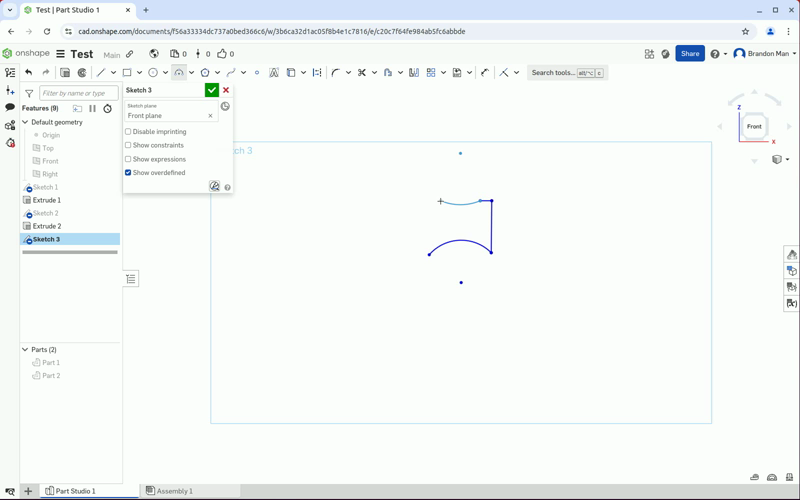
click(440, 200)
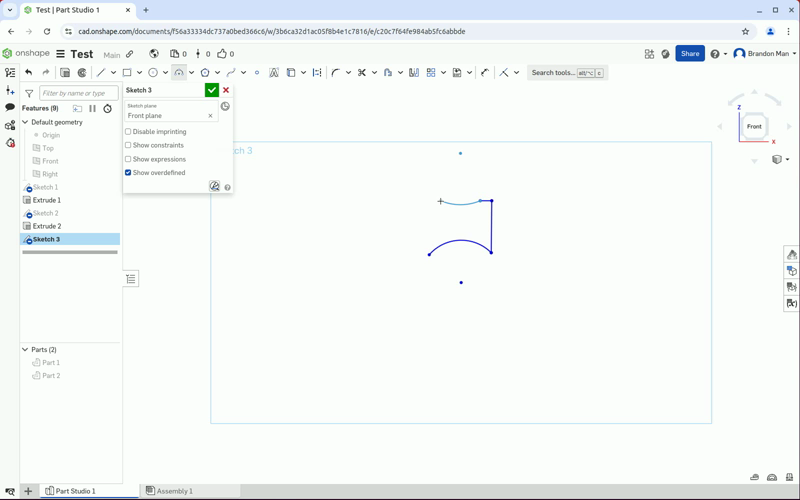
mouse_move(460, 219)
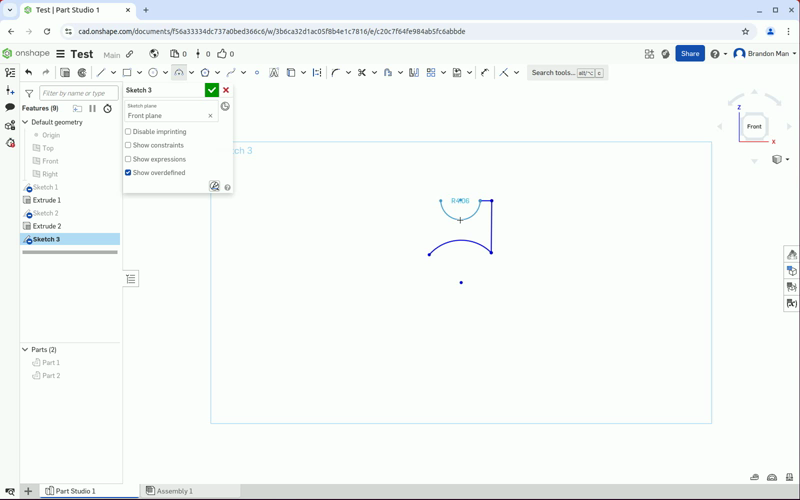
click(460, 219)
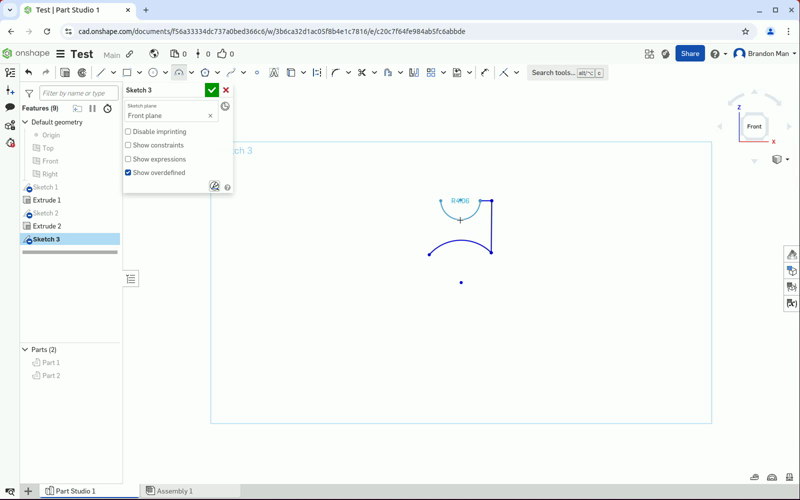
key_up(shift)
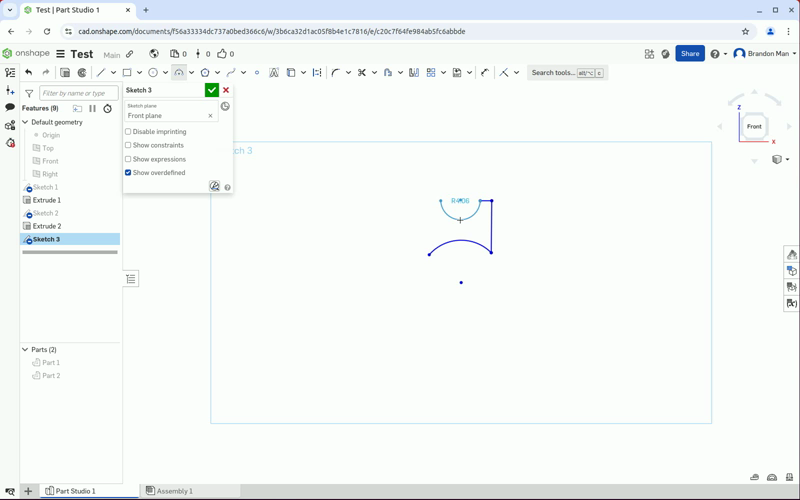
key(esc)
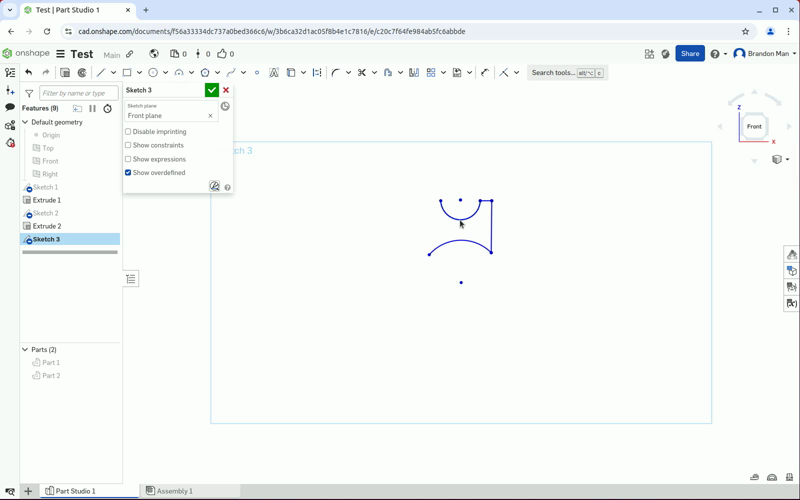
key(l)
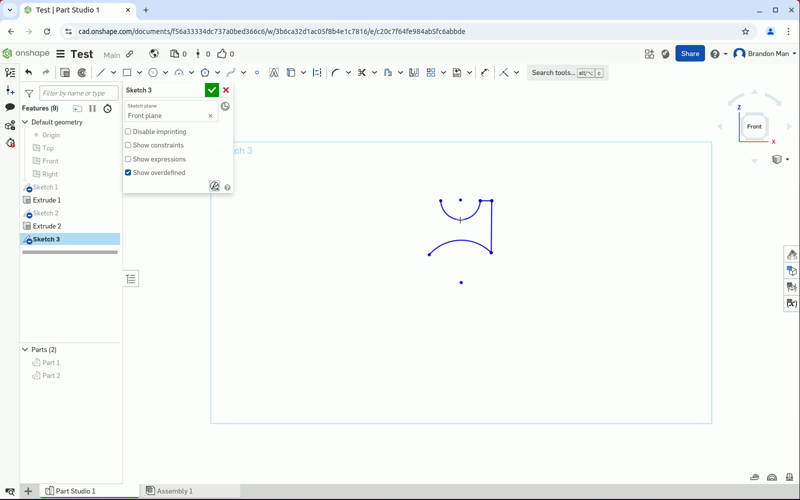
mouse_move(440, 200)
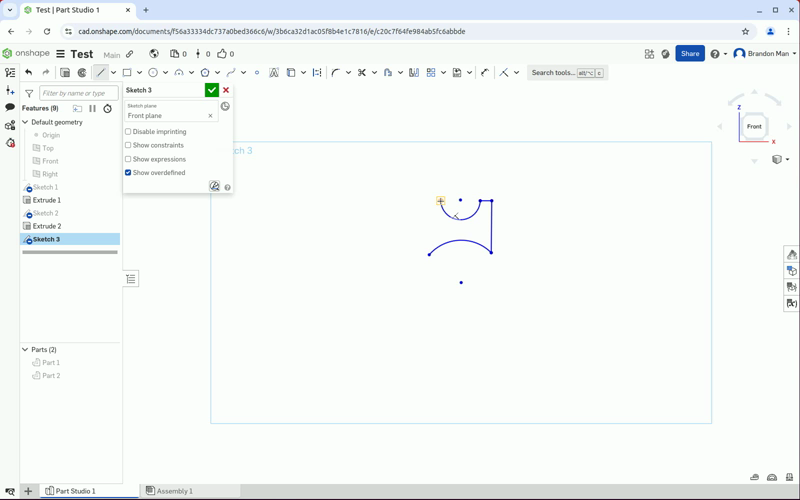
click(440, 200)
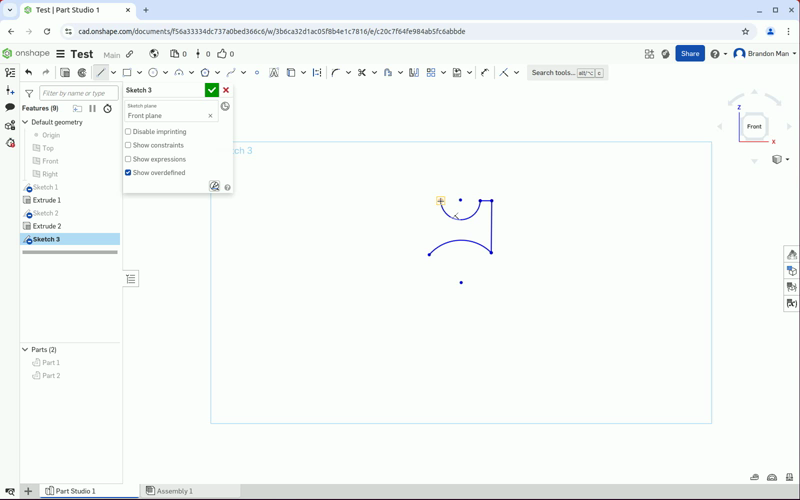
key_down(shift)
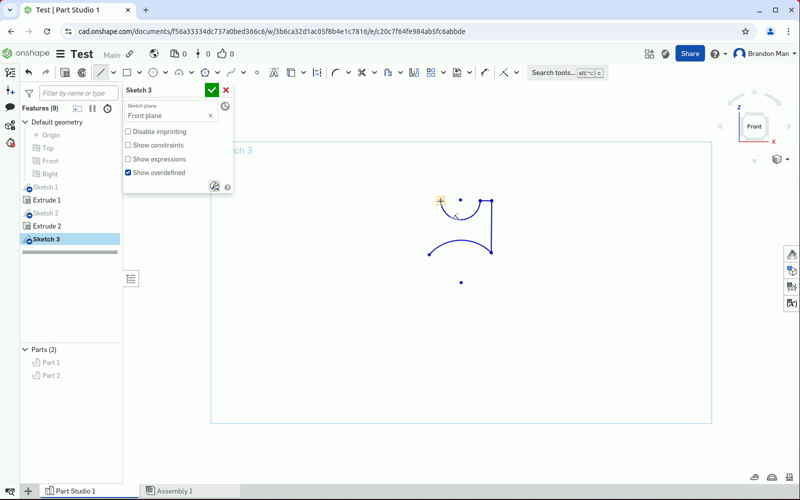
mouse_move(470, 200)
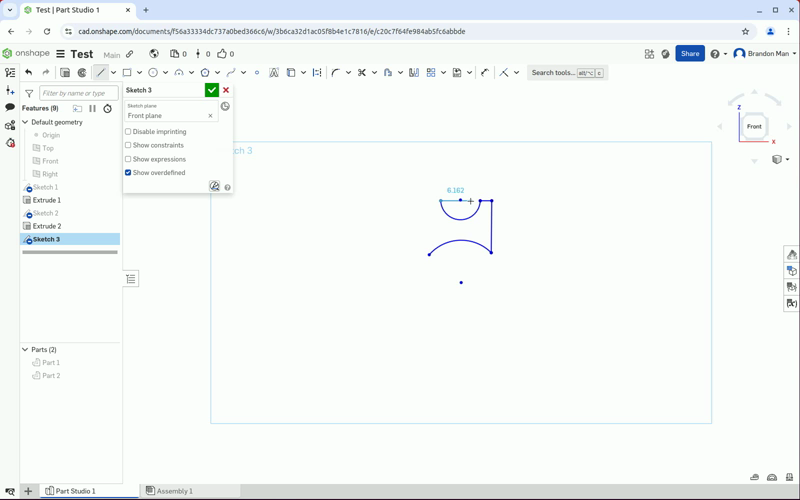
mouse_move(429, 200)
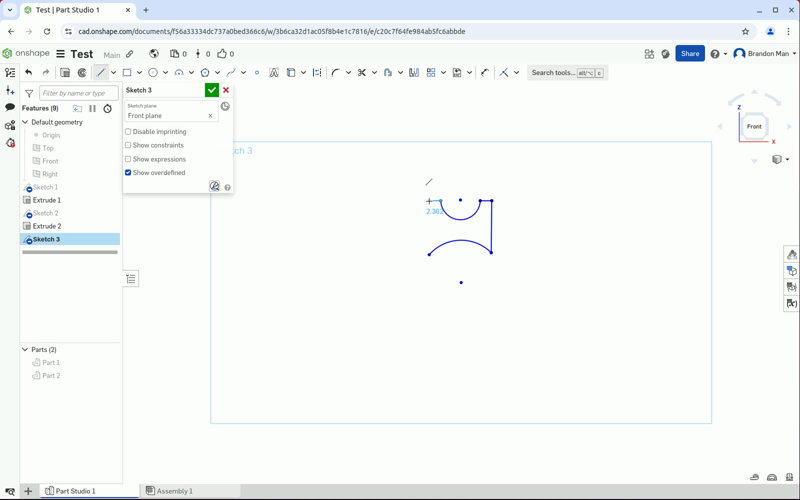
click(429, 200)
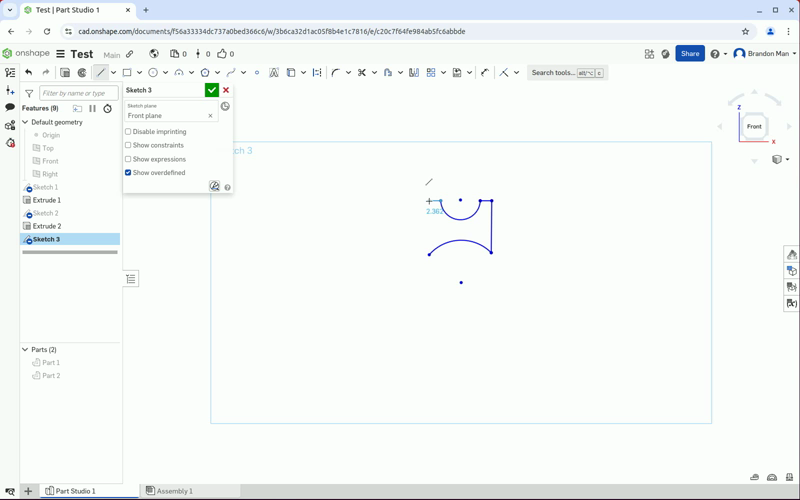
key_up(shift)
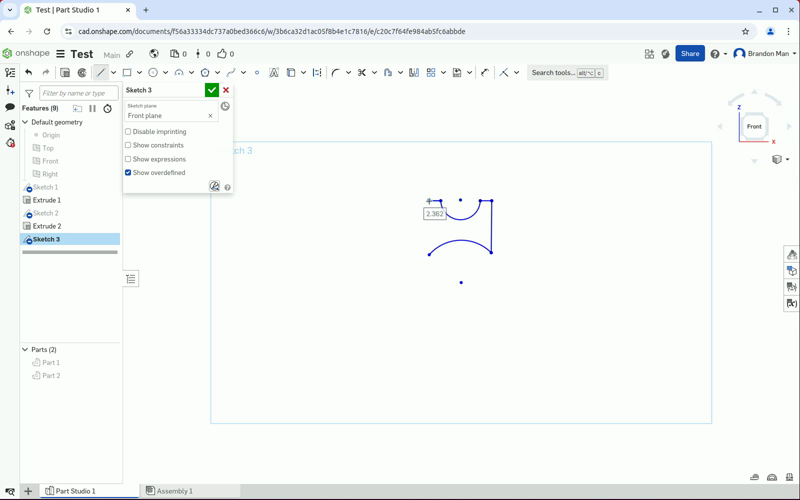
mouse_move(459, 200)
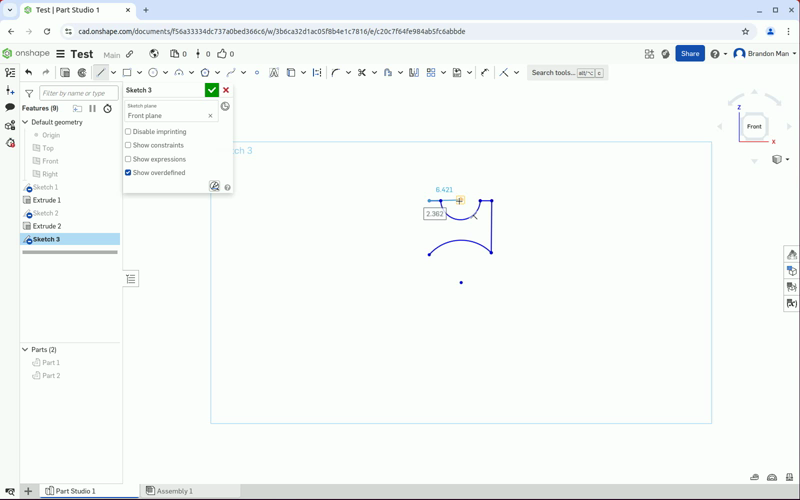
key_down(shift)
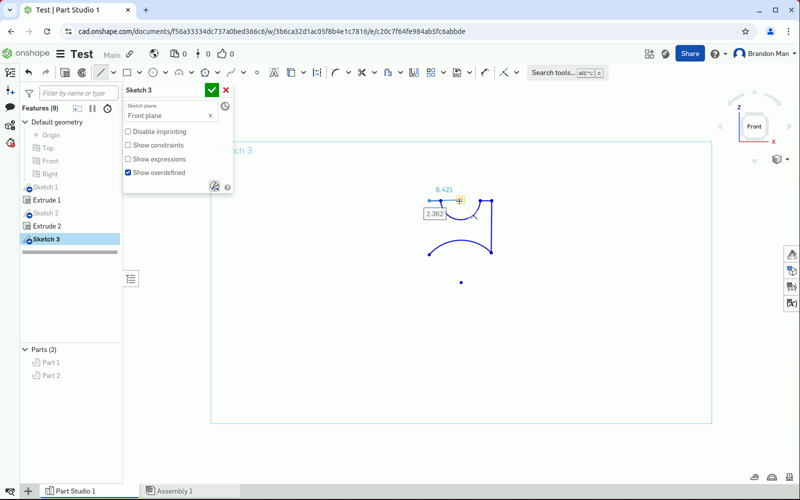
mouse_move(429, 254)
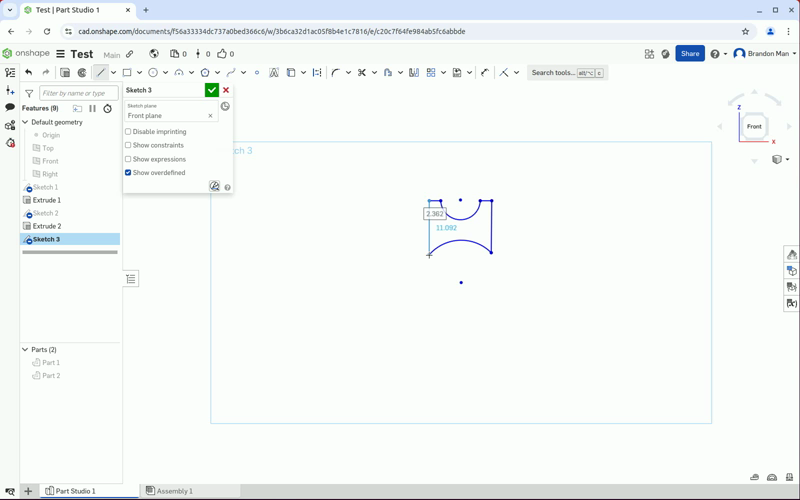
key_up(shift)
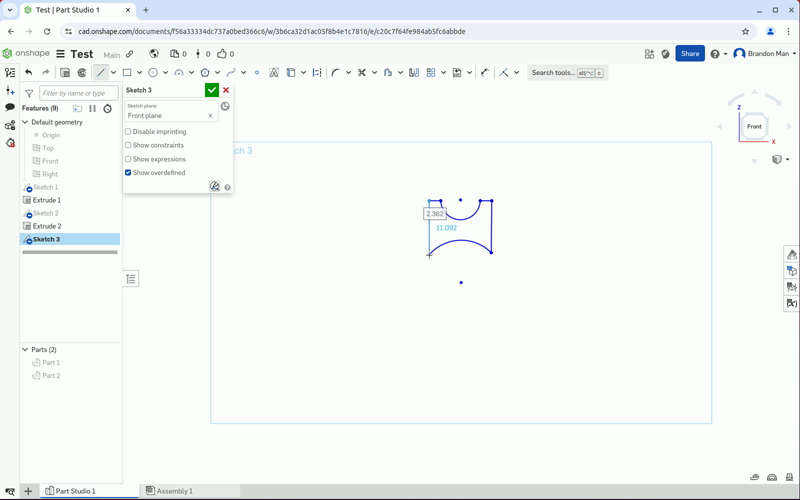
click(429, 254)
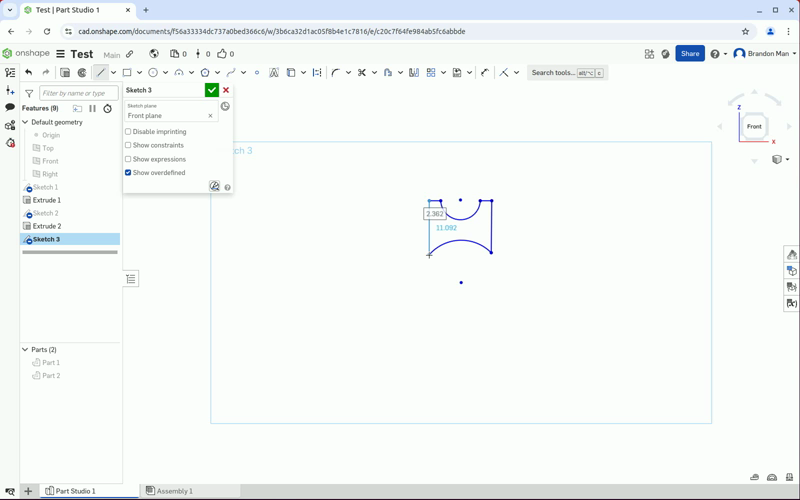
key(esc)
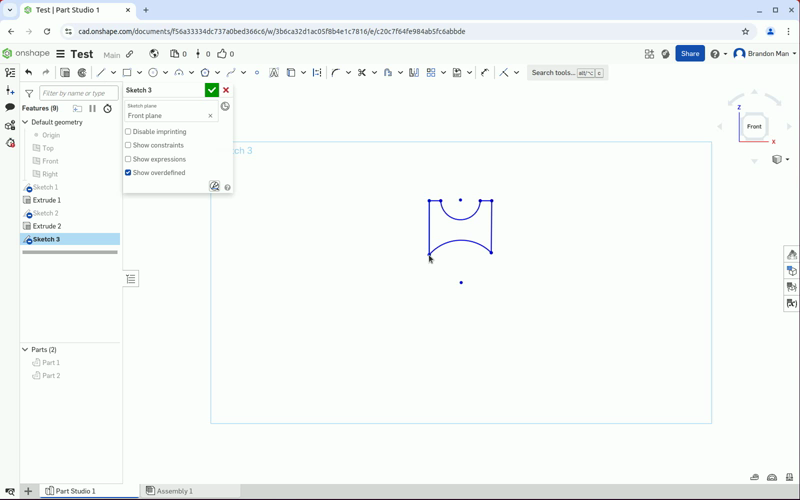
mouse_move(475, 229)
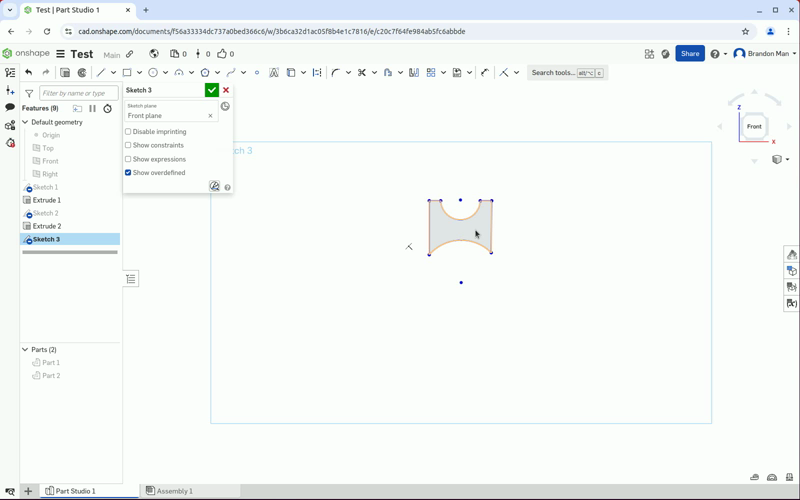
click(475, 229)
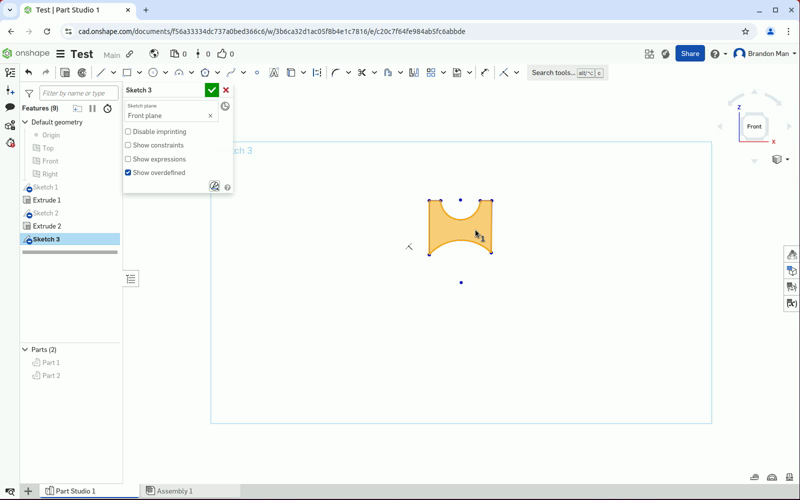
mouse_move(73, 352)
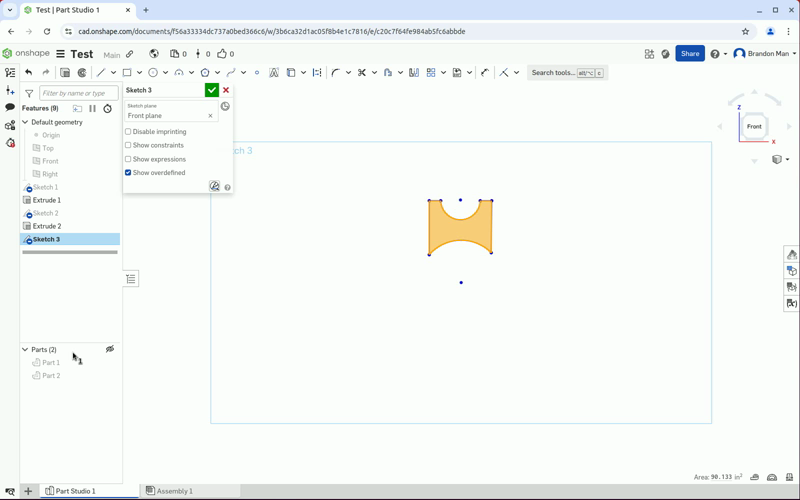
key(shift+y)
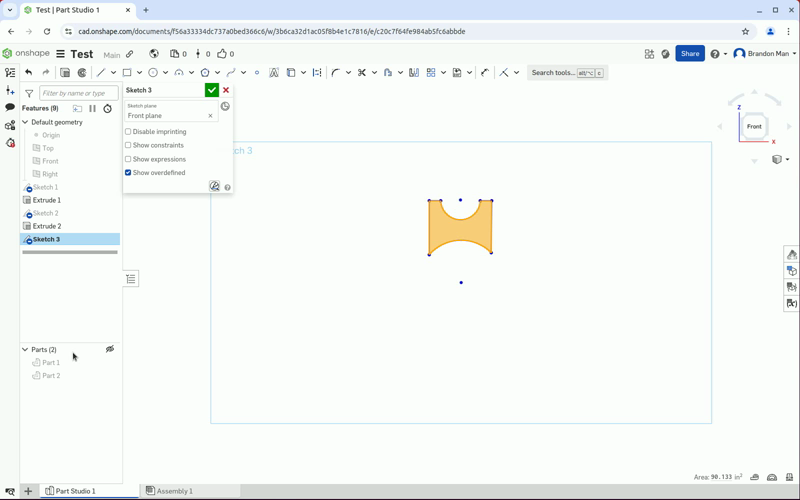
key(shift+e)
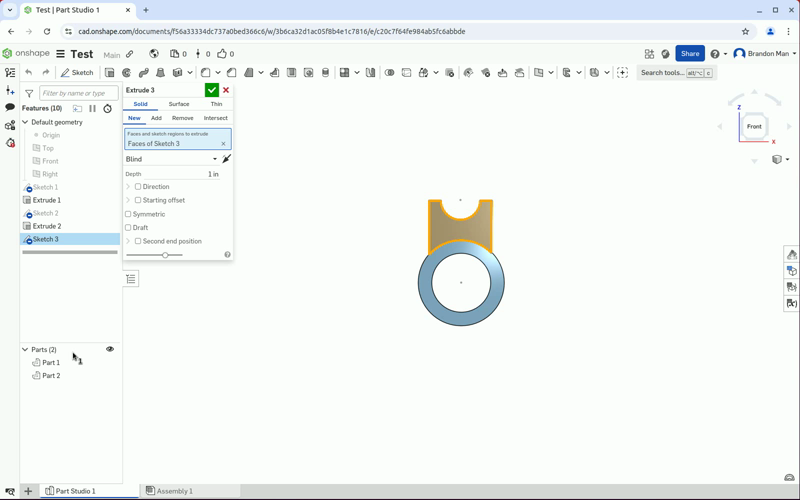
mouse_move(143, 106)
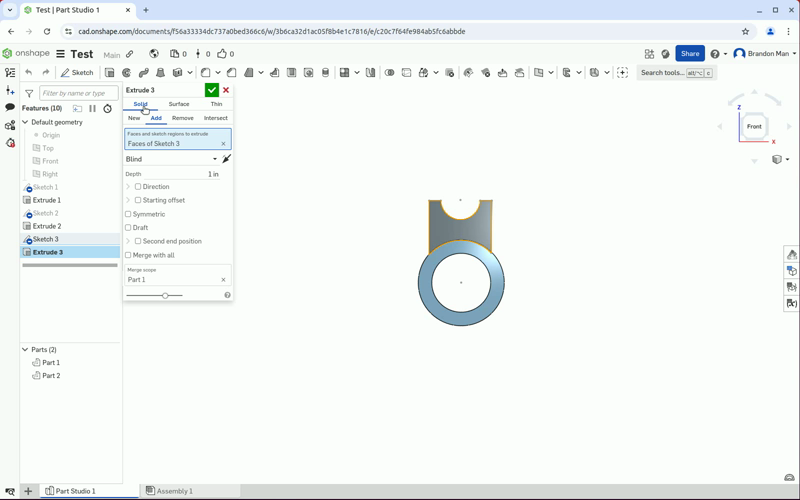
click(143, 106)
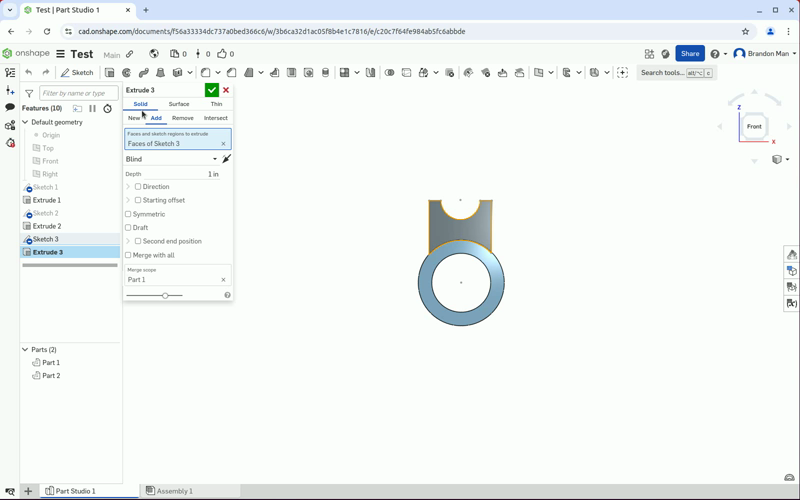
mouse_move(137, 120)
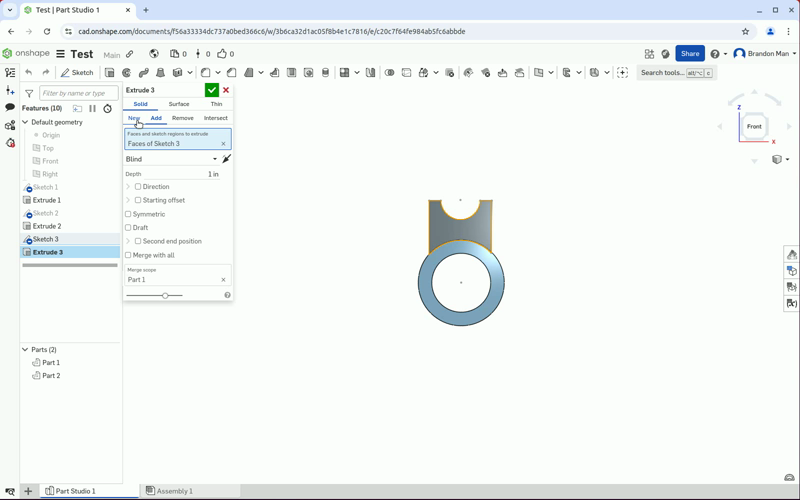
click(137, 120)
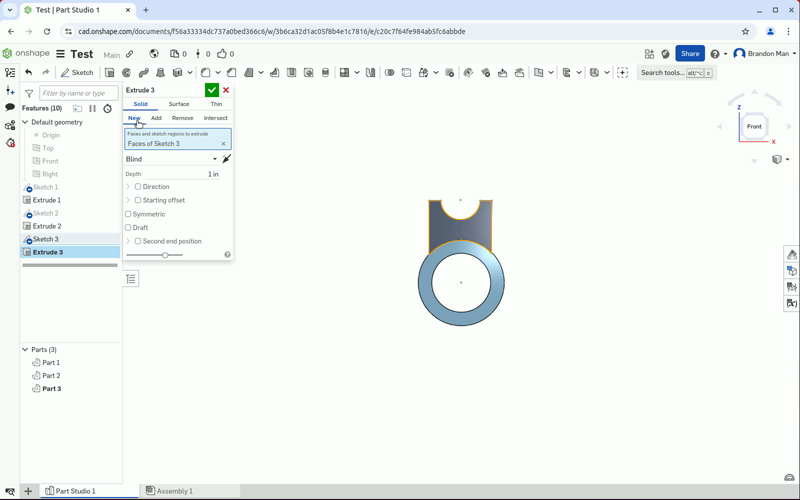
key(tab, 4)
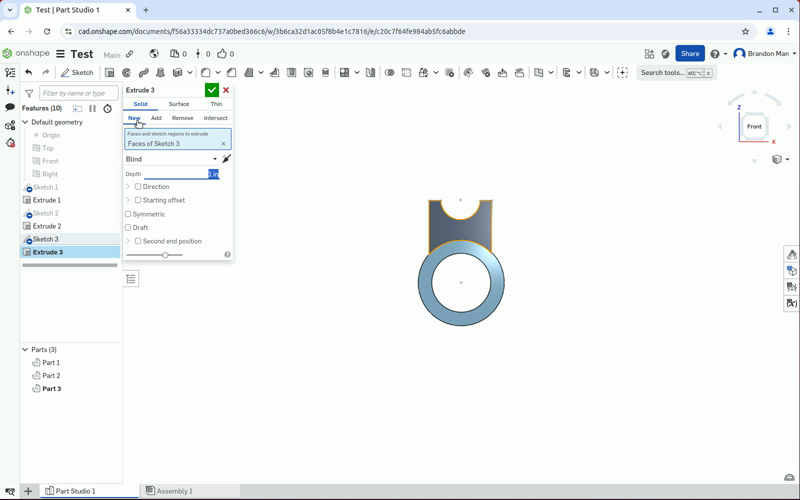
text(9.869)
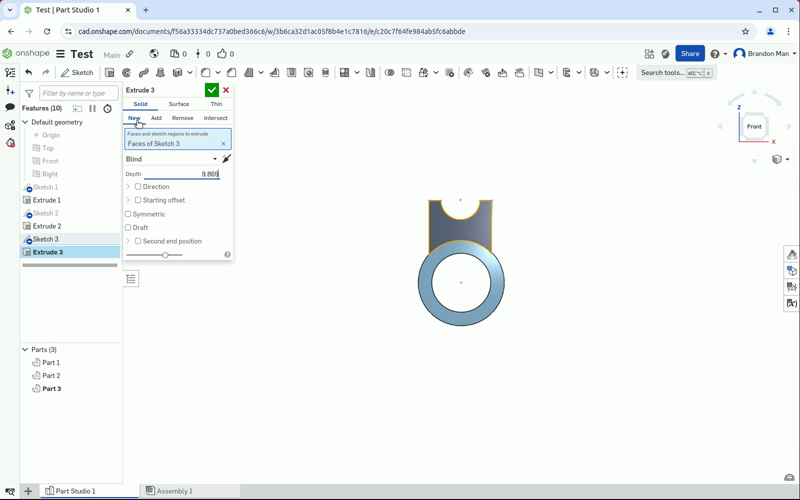
key(tab, 3)
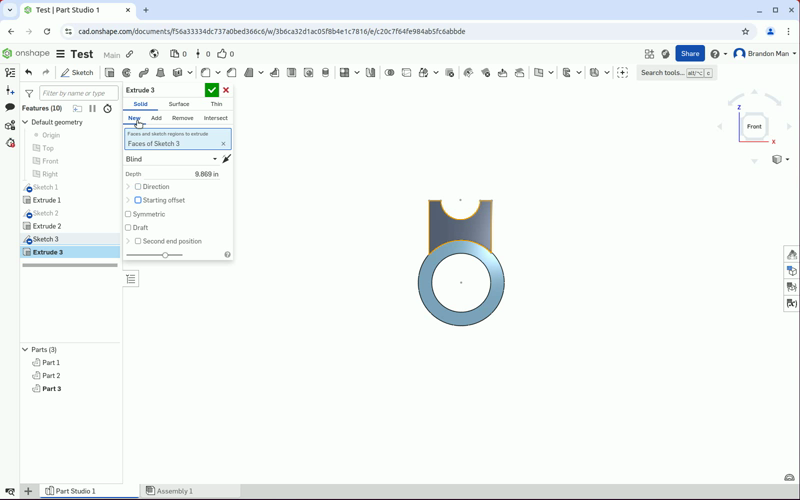
key(tab, 2)
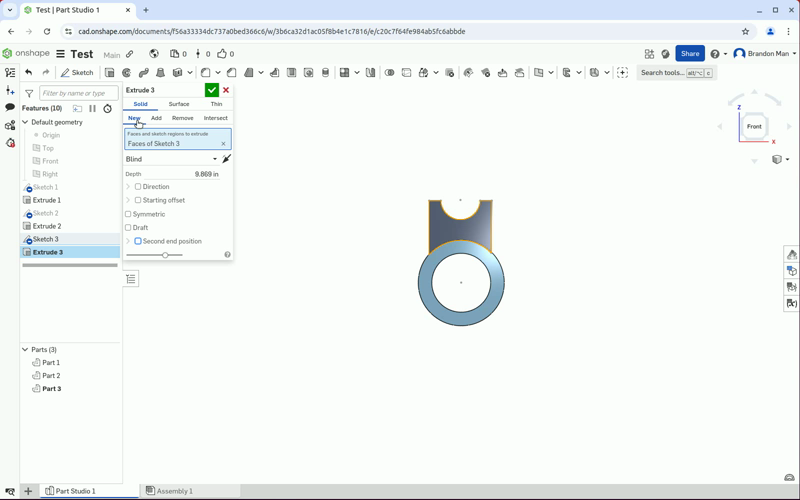
key(space)
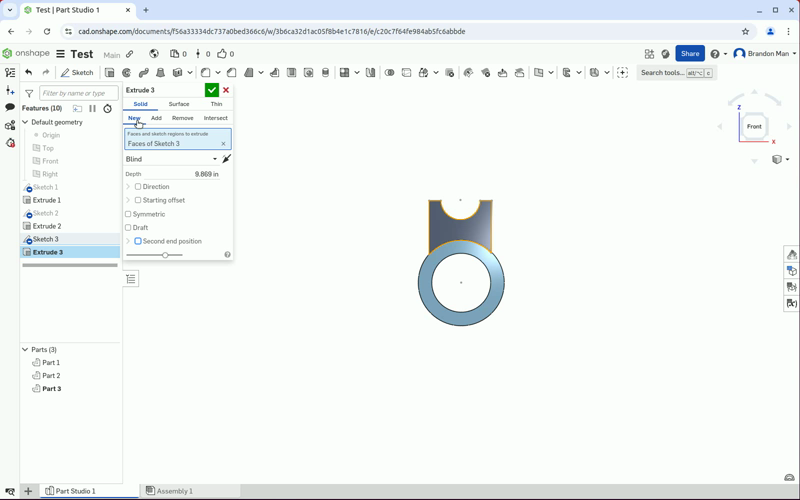
key(tab, 3)
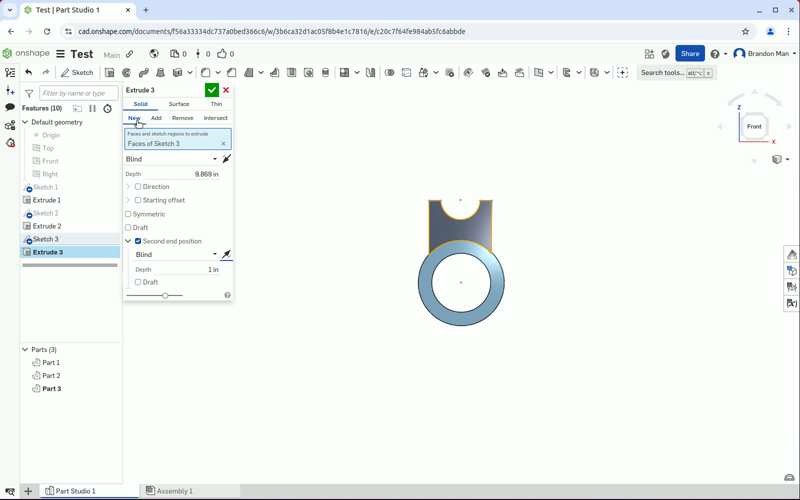
text(7.462)
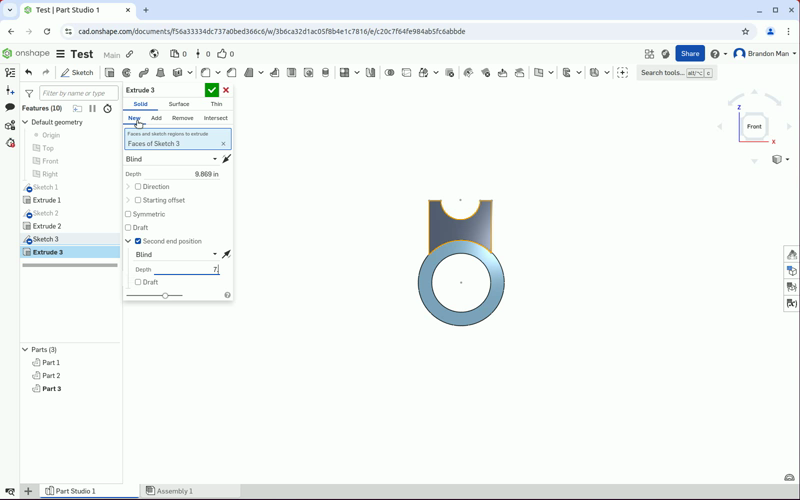
key(enter)
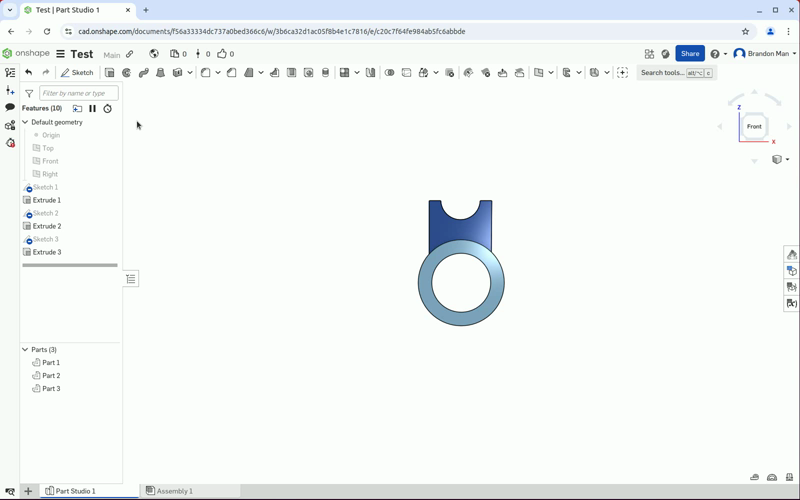
key(shift+h)
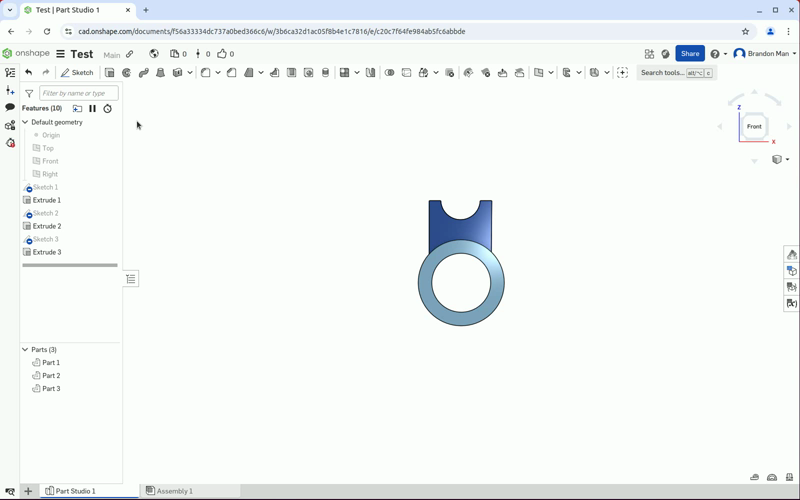
key(shift+h)
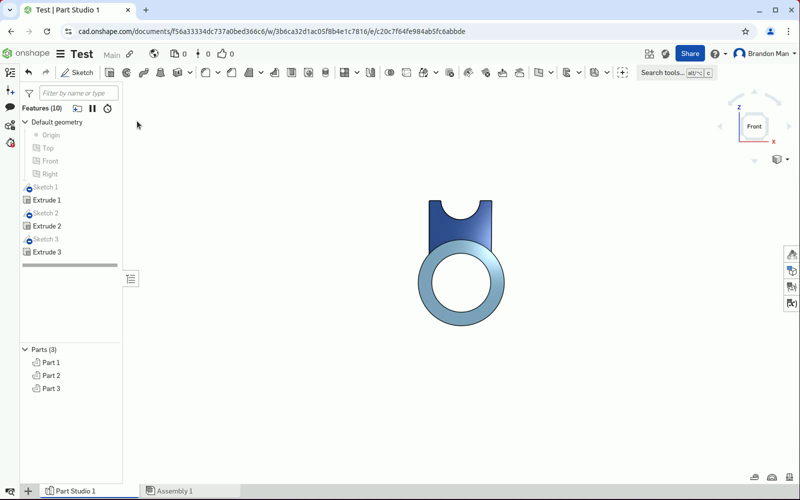
mouse_move(73, 189)
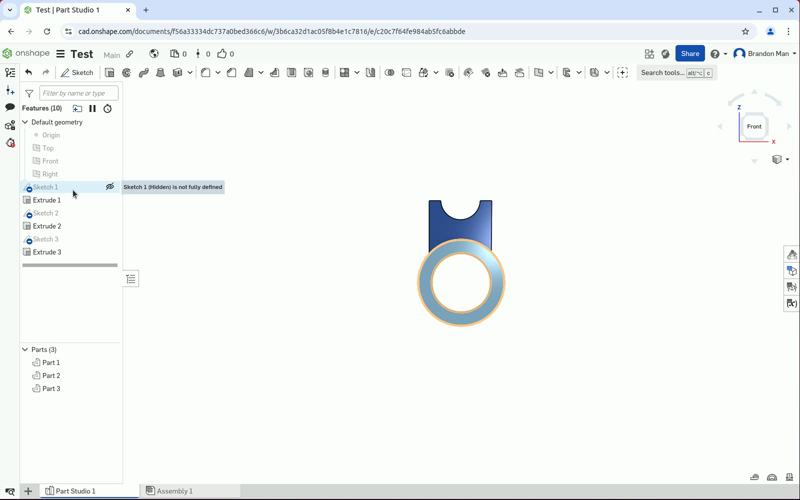
click(73, 189)
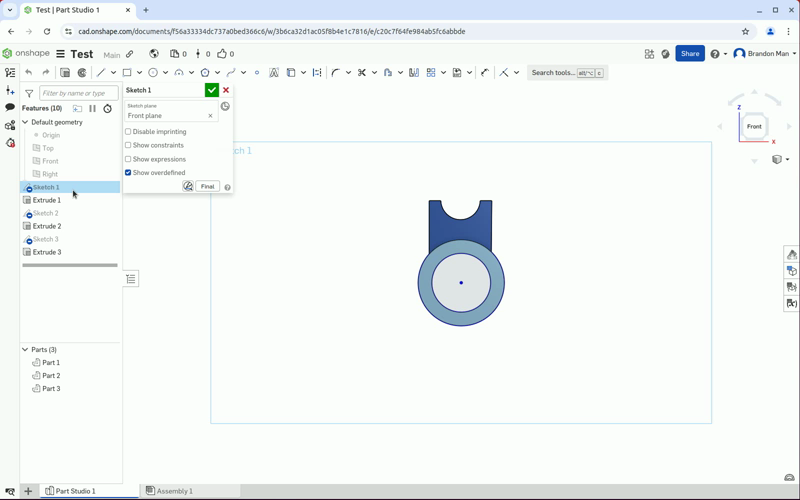
mouse_move(229, 92)
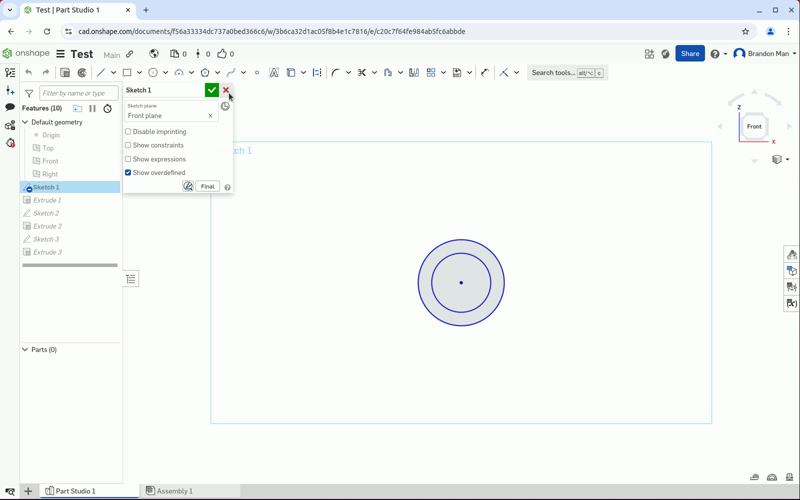
click(229, 92)
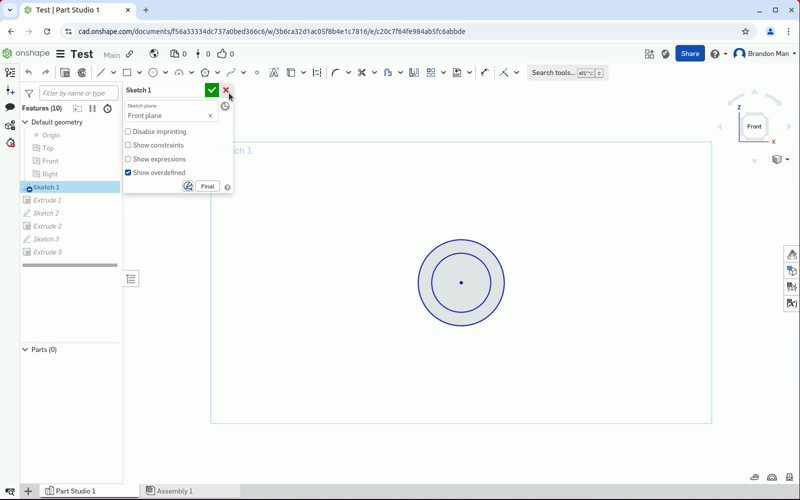
key(shift+s)
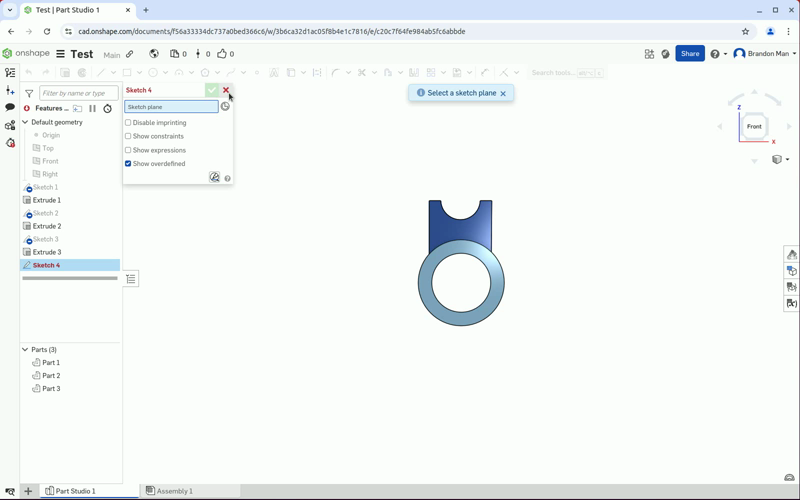
mouse_move(73, 163)
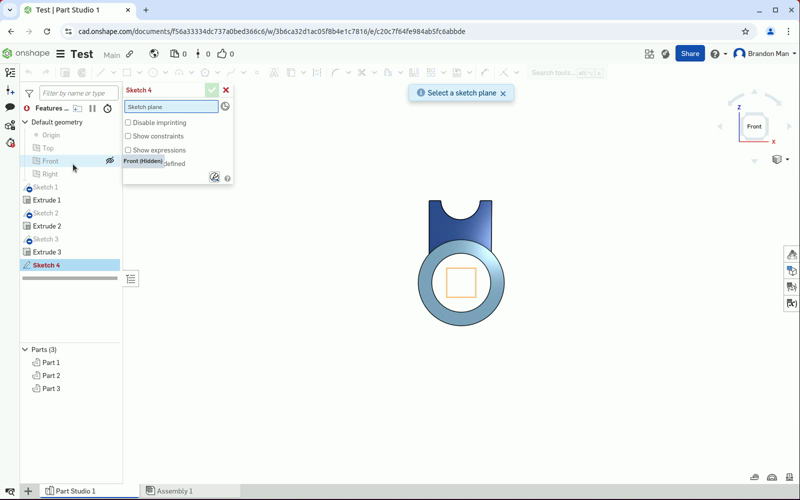
click(73, 163)
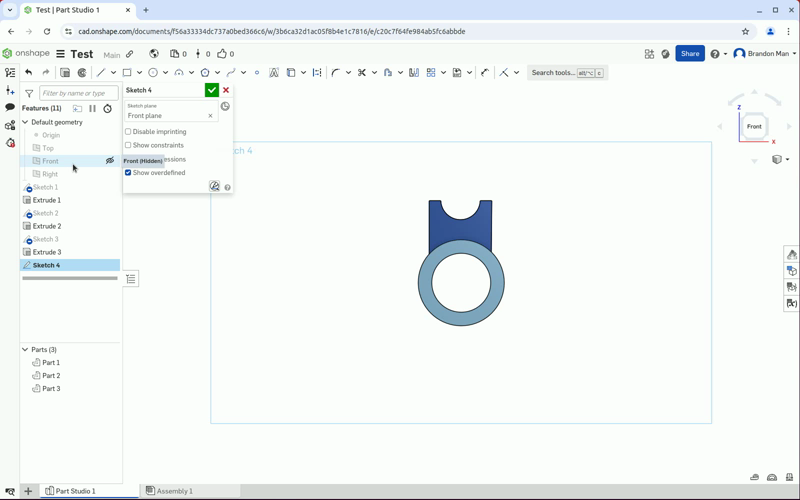
mouse_move(73, 352)
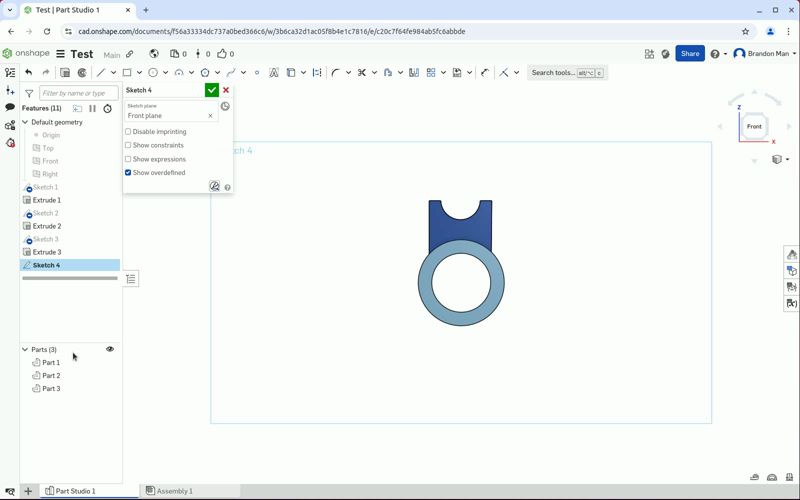
key(y)
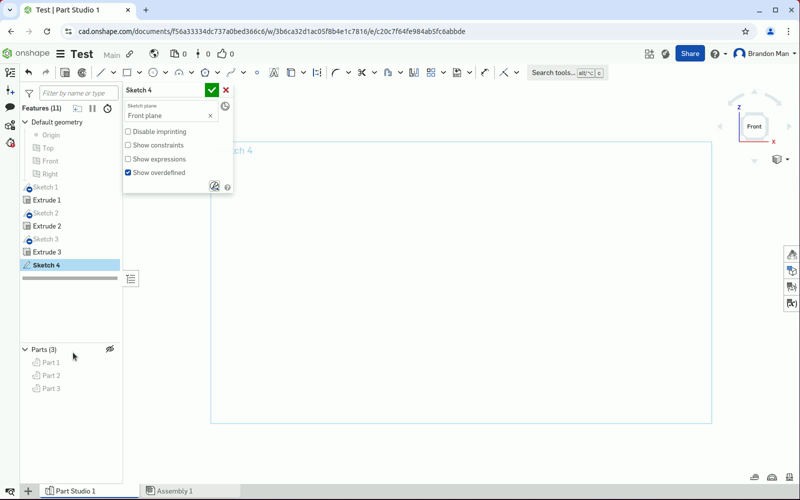
key(l)
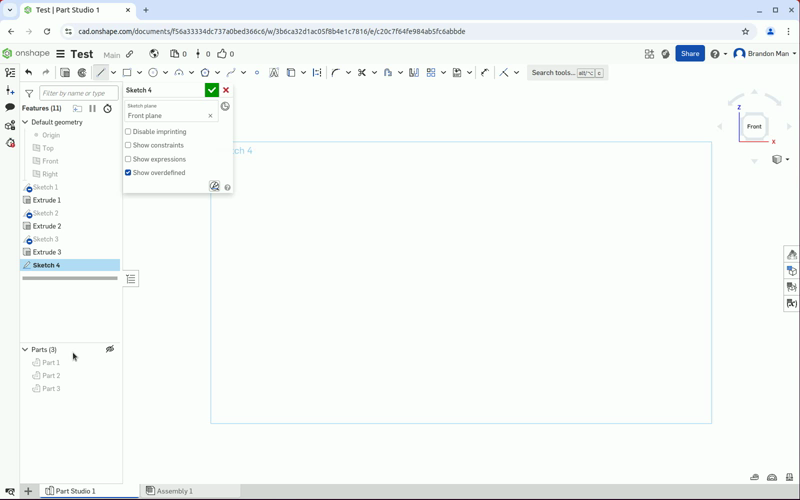
key_down(shift)
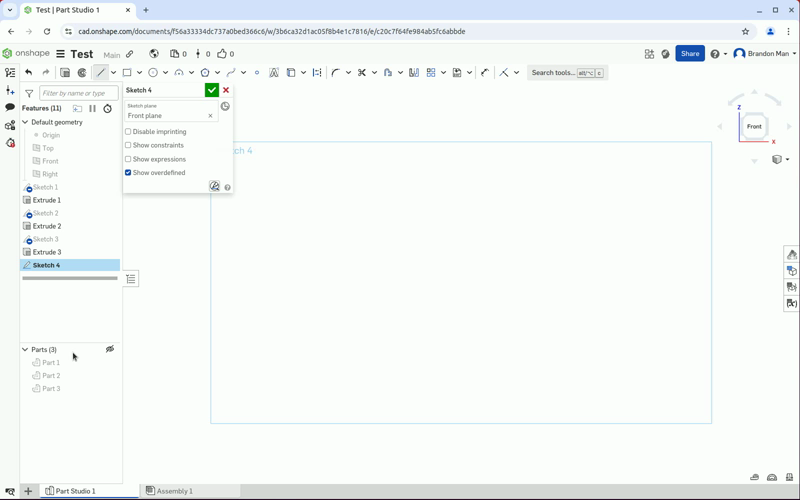
mouse_move(429, 201)
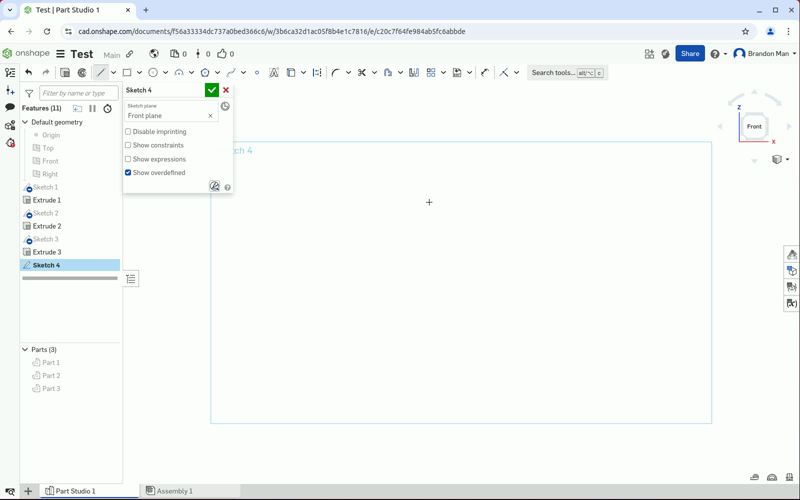
click(429, 201)
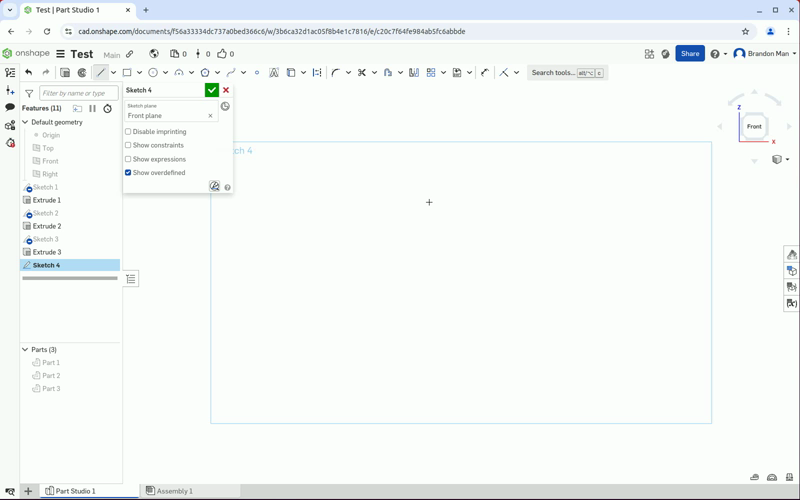
key_up(shift)
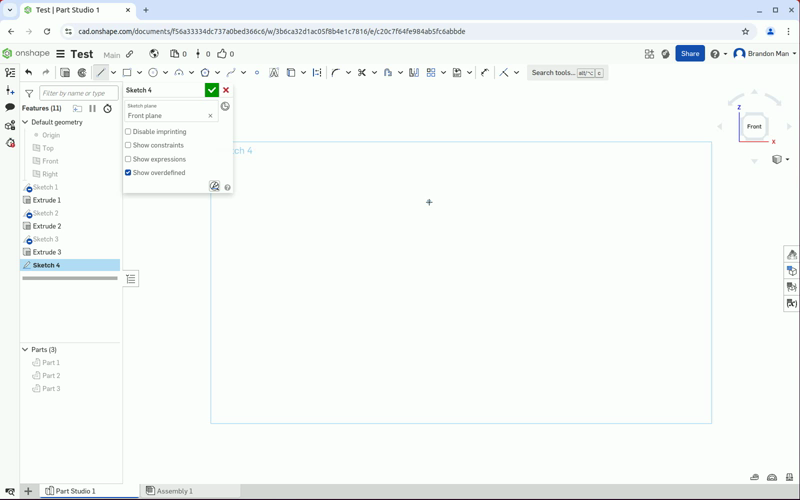
key_down(shift)
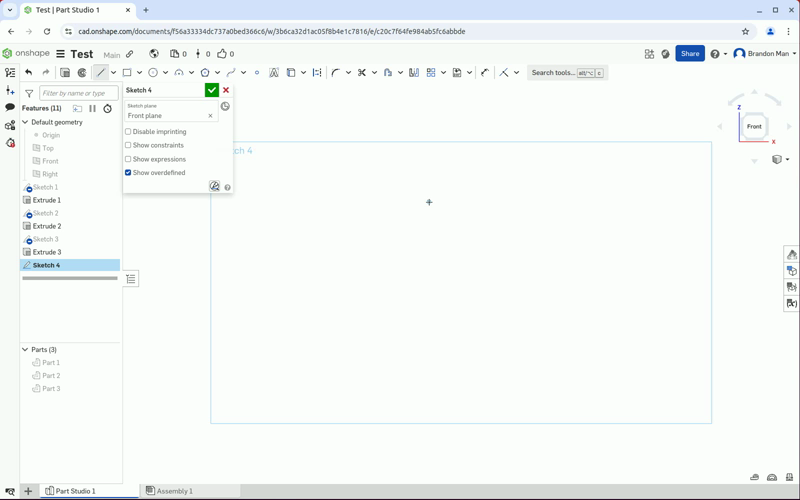
mouse_move(459, 201)
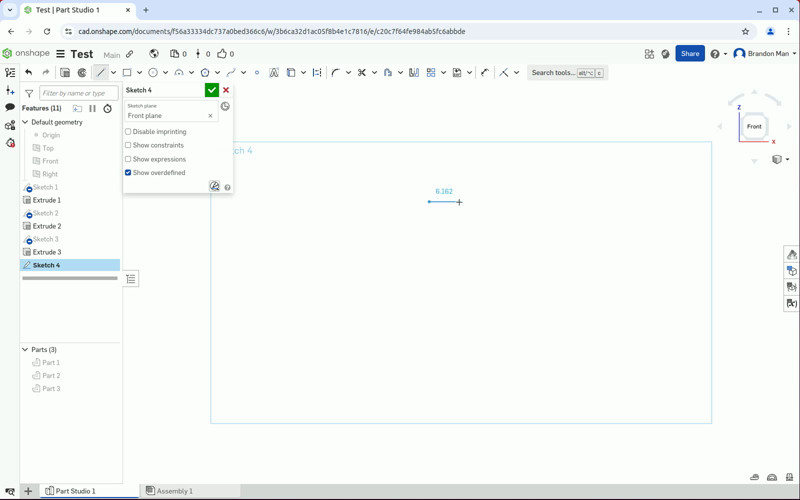
mouse_move(440, 201)
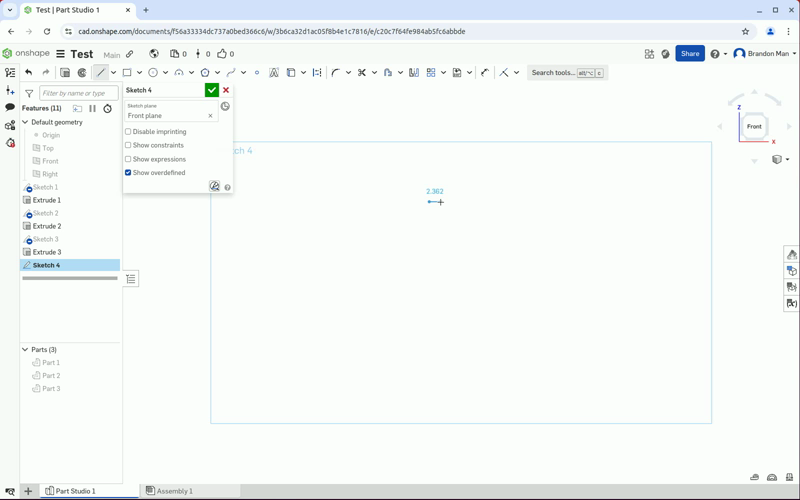
click(440, 201)
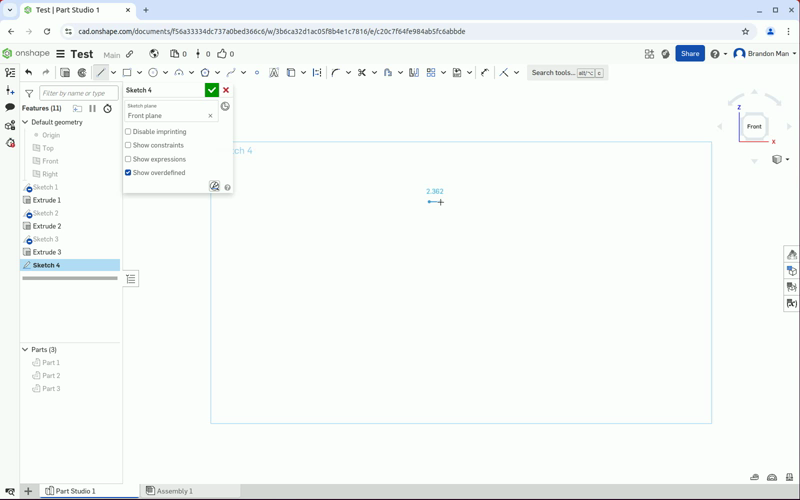
key_up(shift)
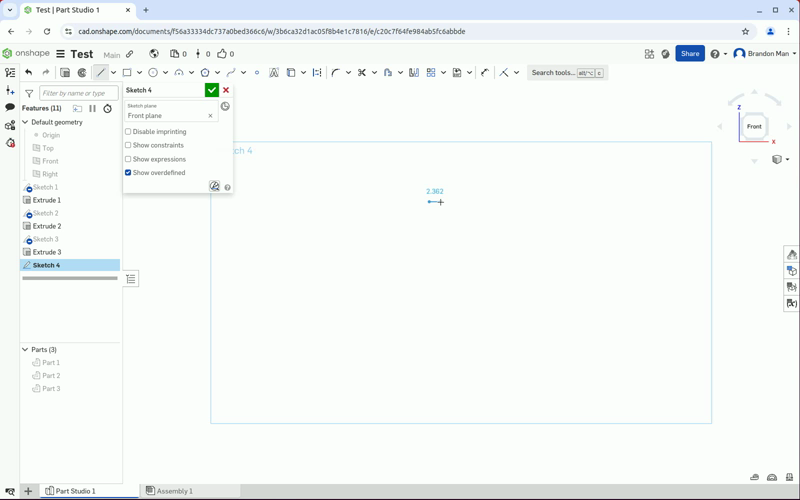
key(esc)
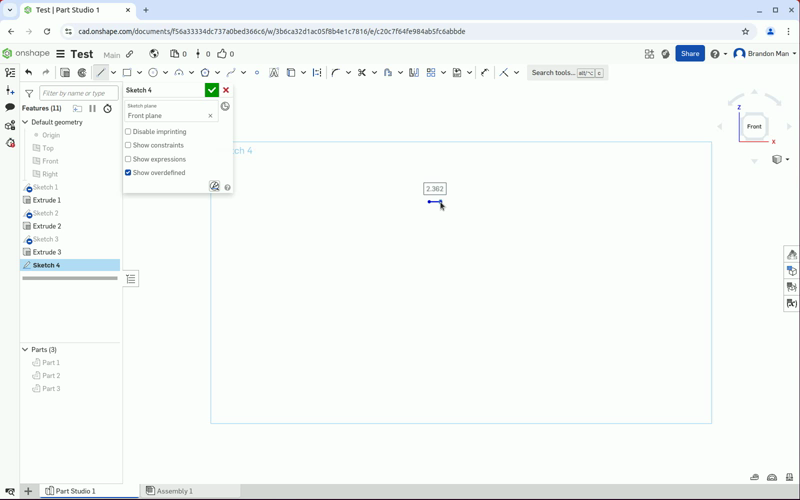
key(a)
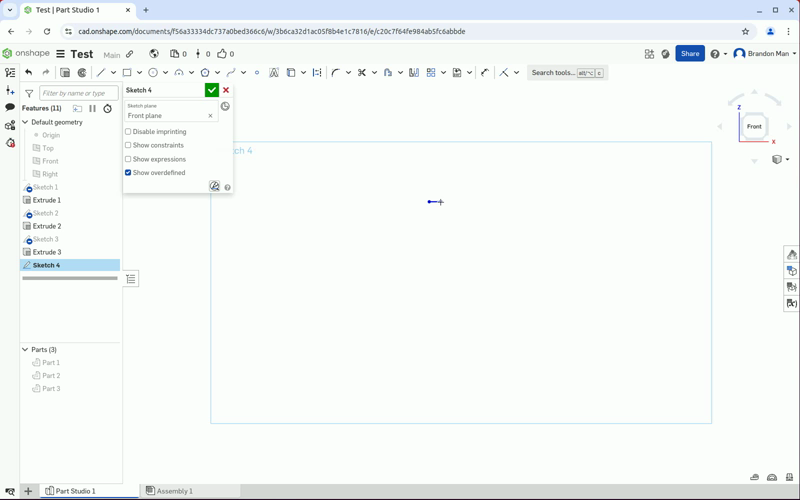
mouse_move(440, 201)
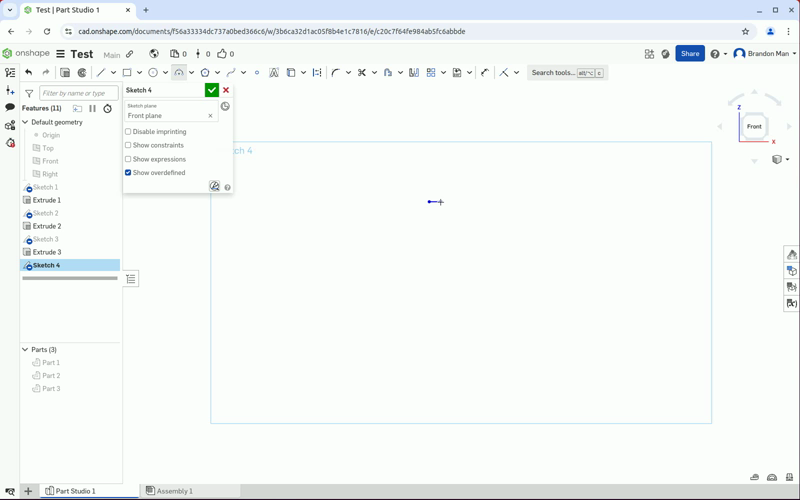
click(440, 201)
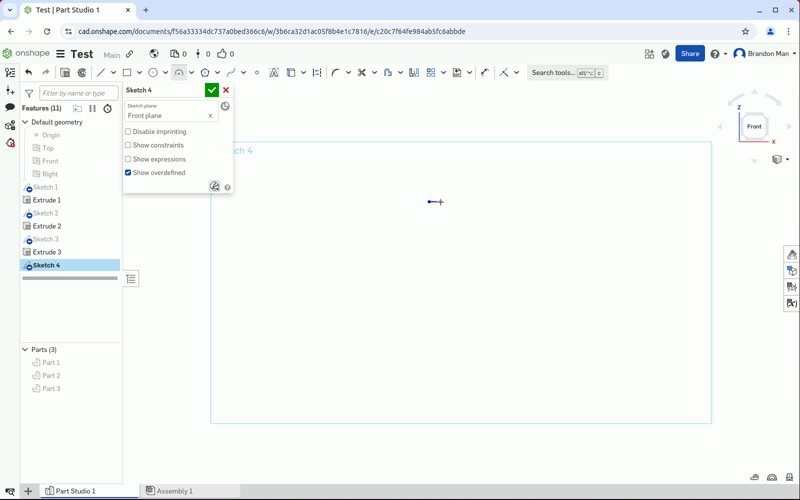
key_down(shift)
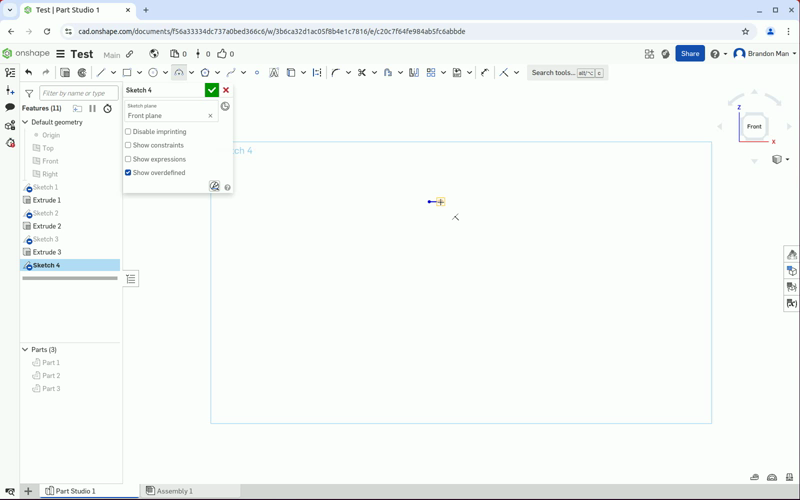
mouse_move(480, 201)
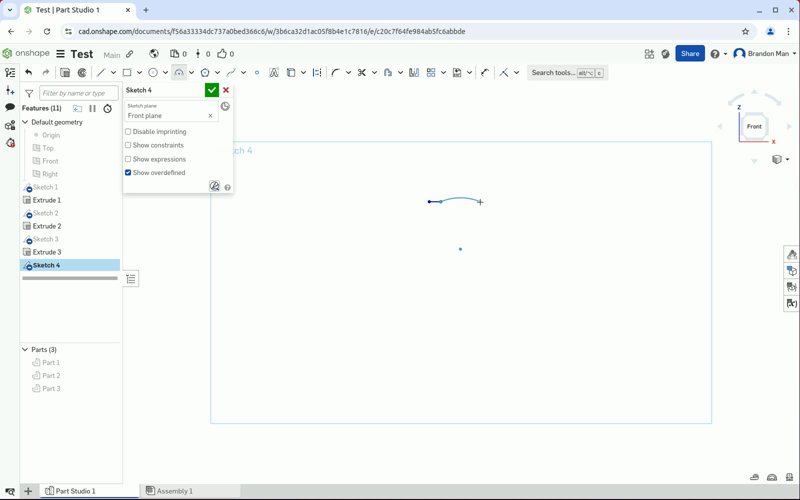
click(480, 201)
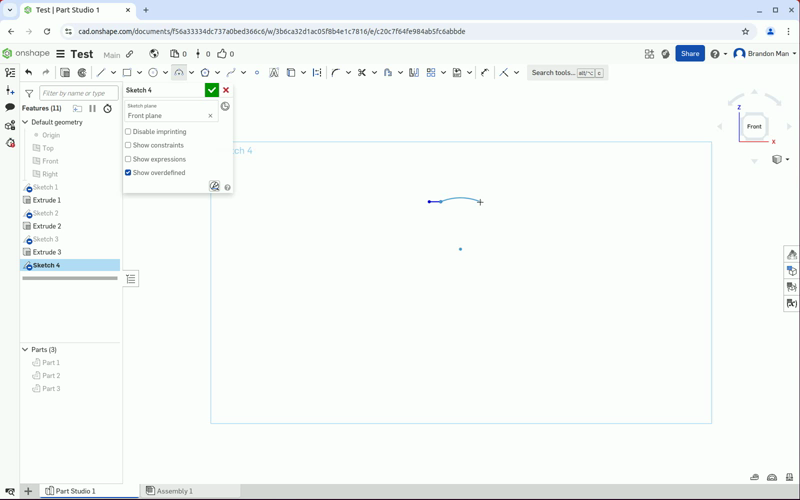
mouse_move(460, 182)
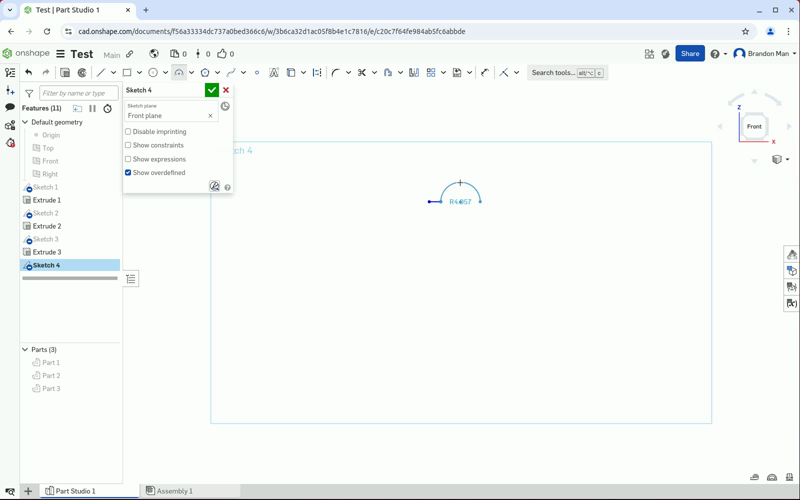
click(460, 182)
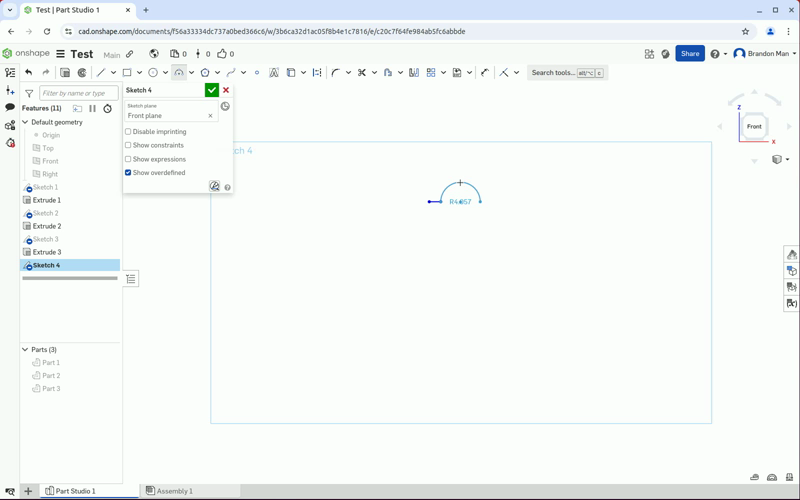
key_up(shift)
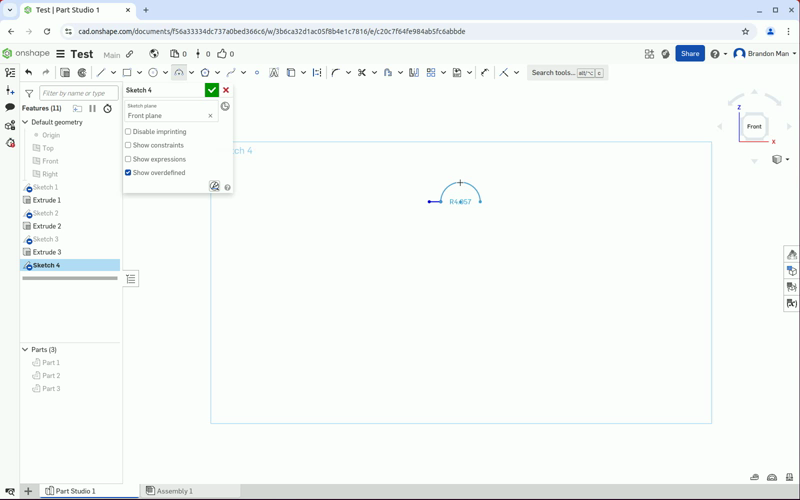
key(esc)
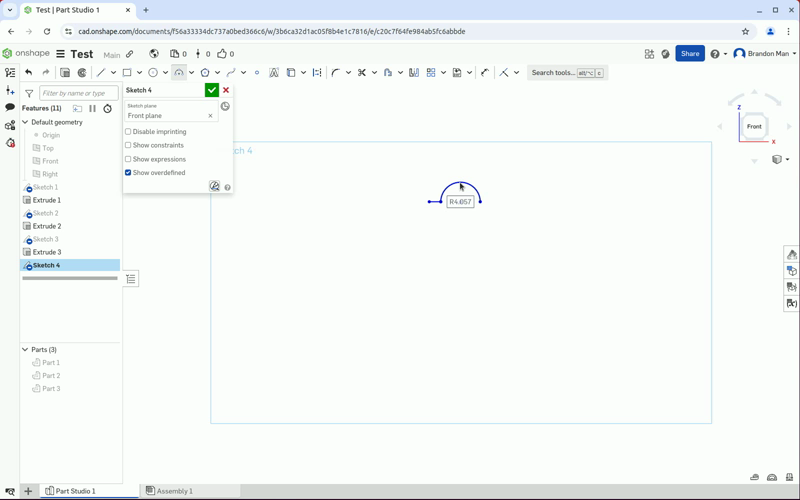
key(l)
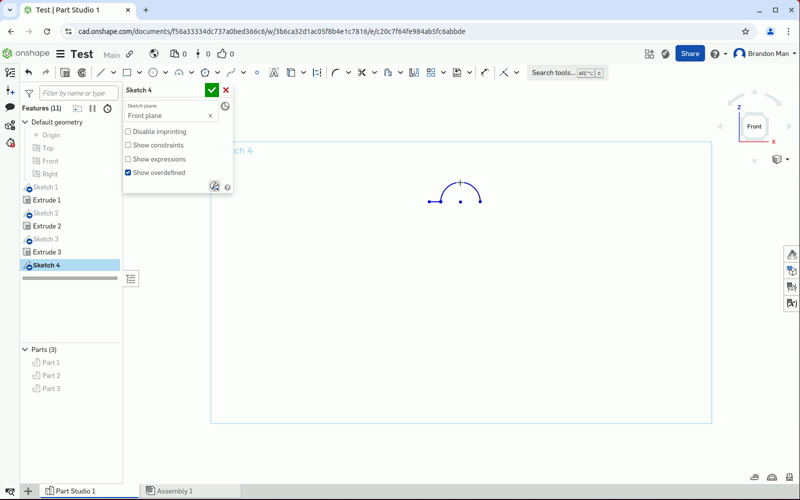
mouse_move(480, 201)
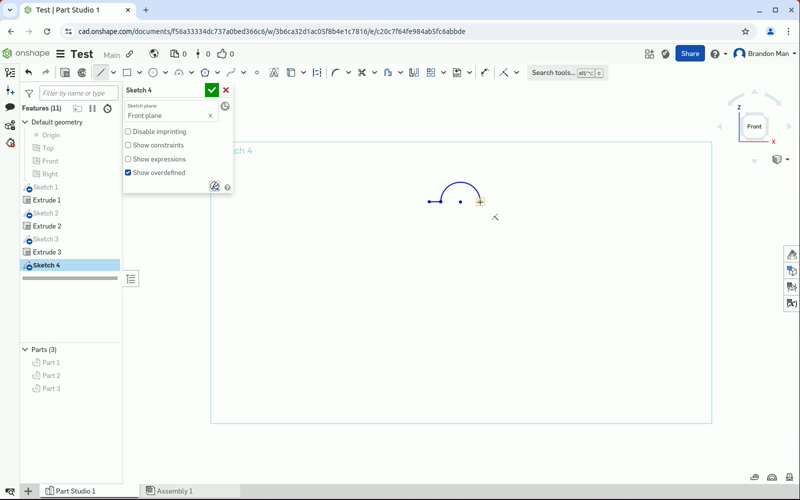
click(480, 201)
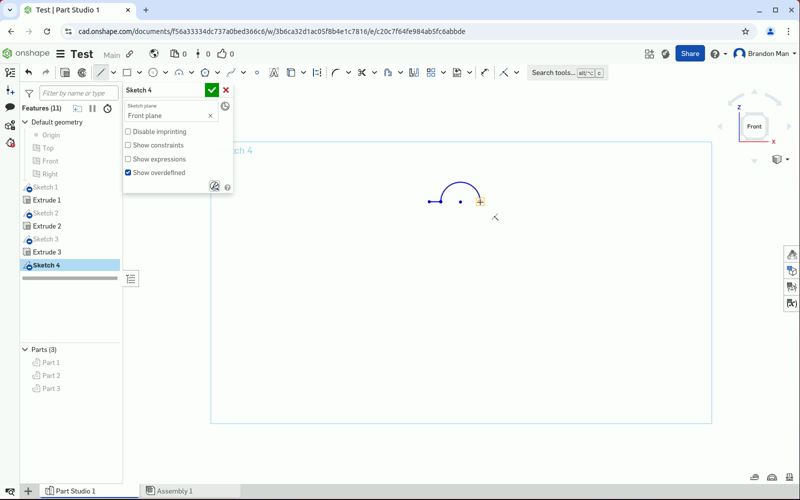
key_down(shift)
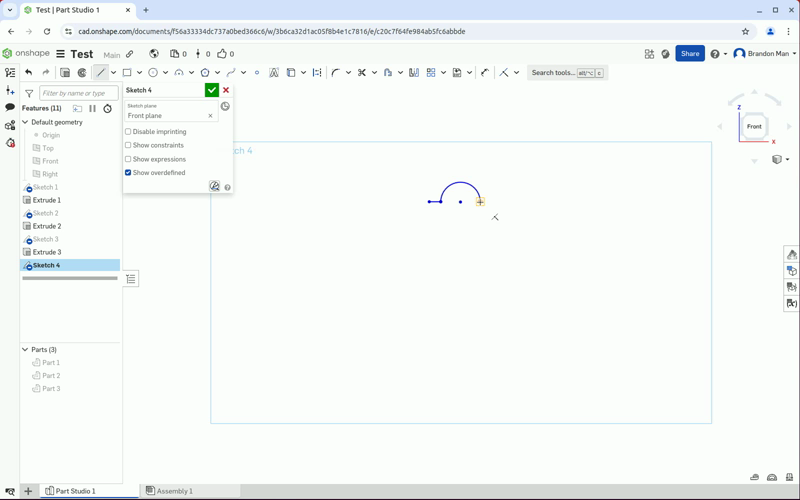
mouse_move(510, 201)
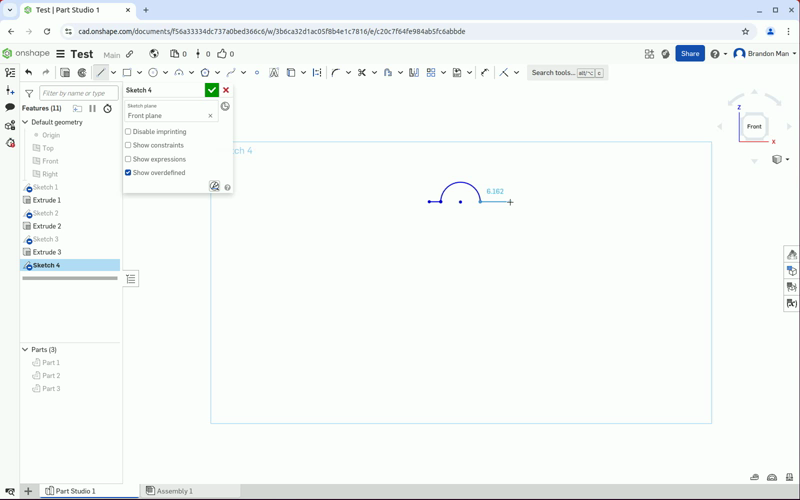
mouse_move(491, 201)
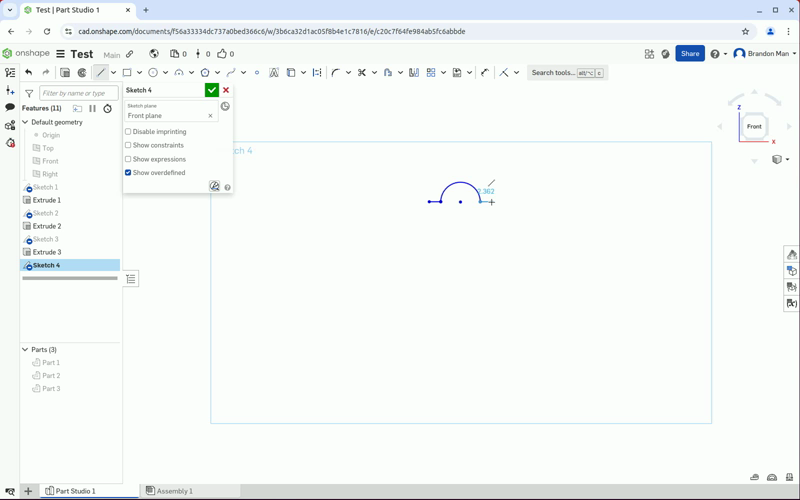
click(491, 201)
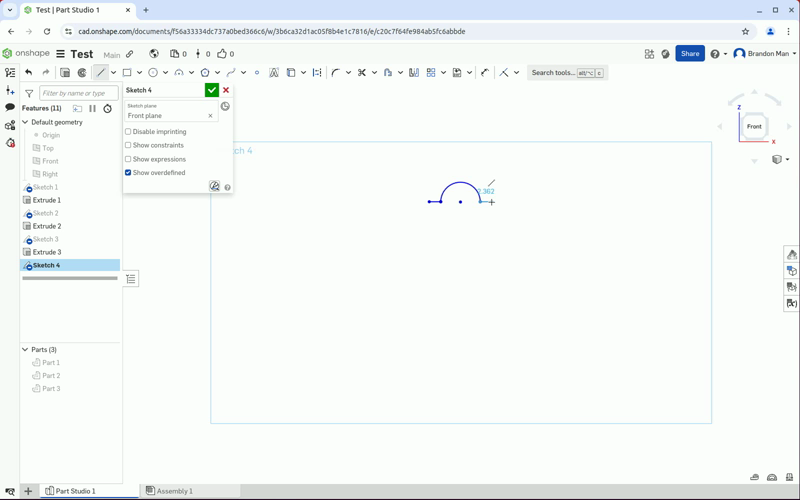
key_up(shift)
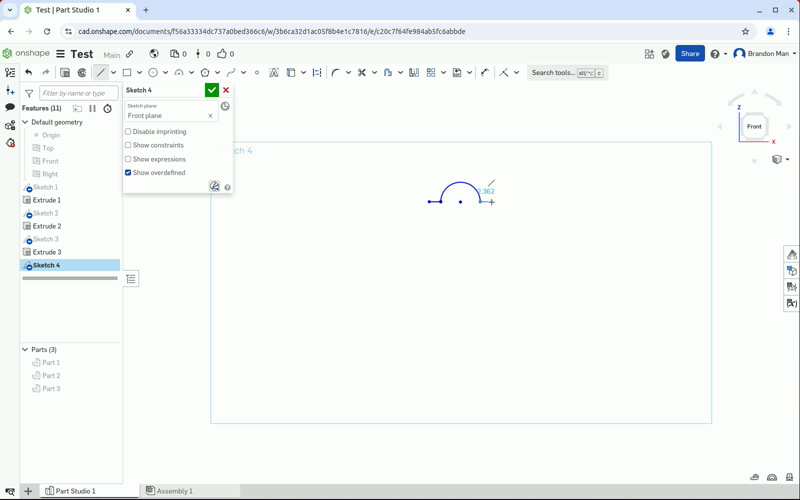
key(esc)
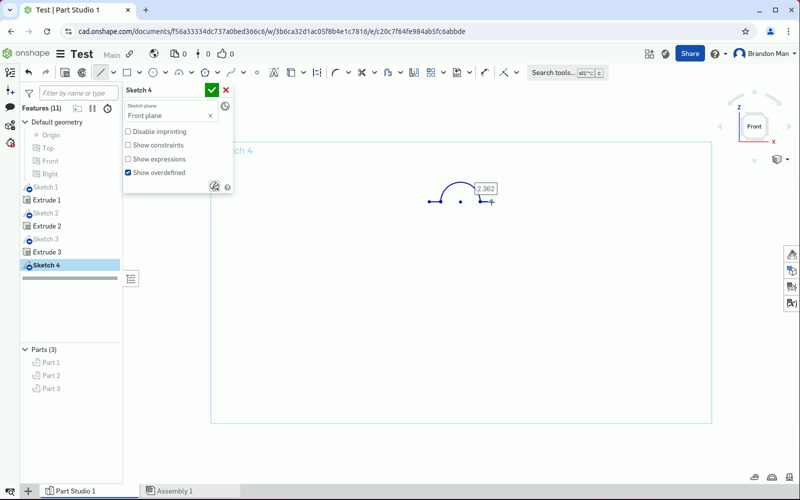
key(a)
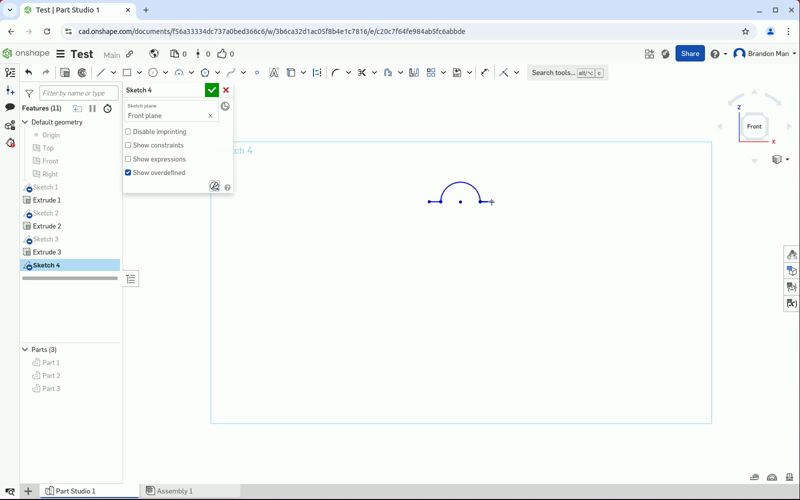
mouse_move(491, 201)
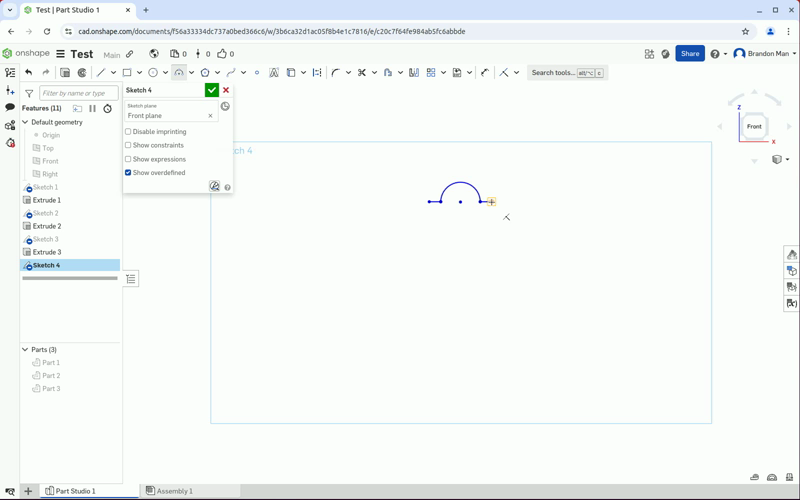
click(491, 201)
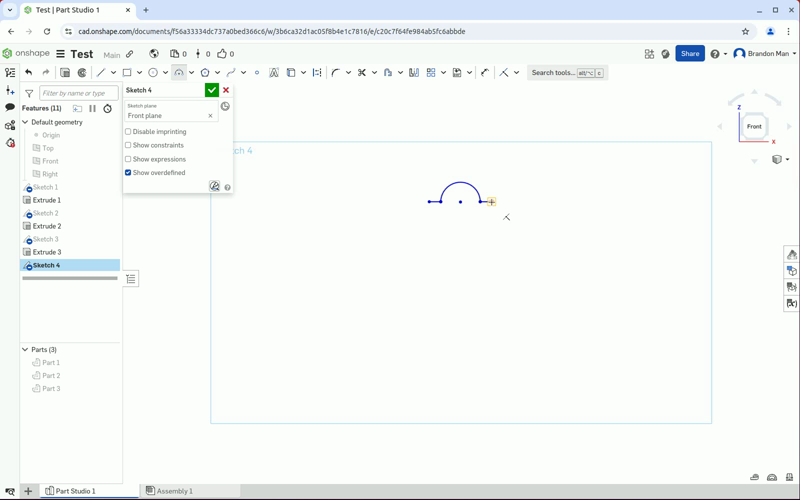
mouse_move(429, 201)
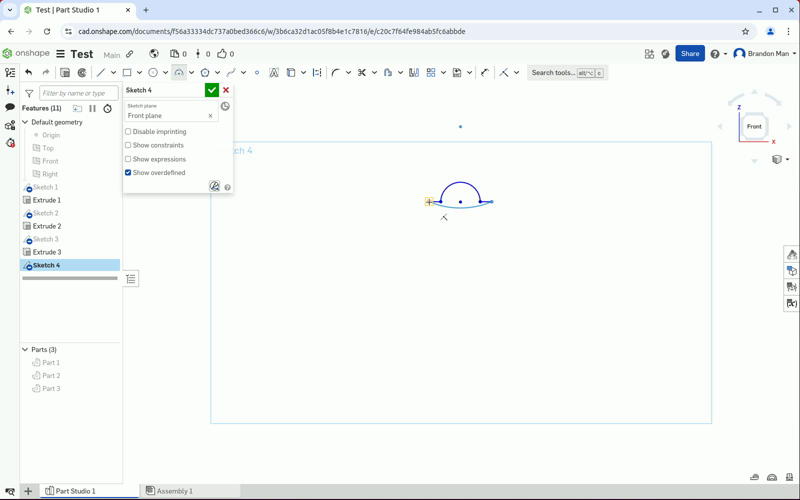
click(429, 201)
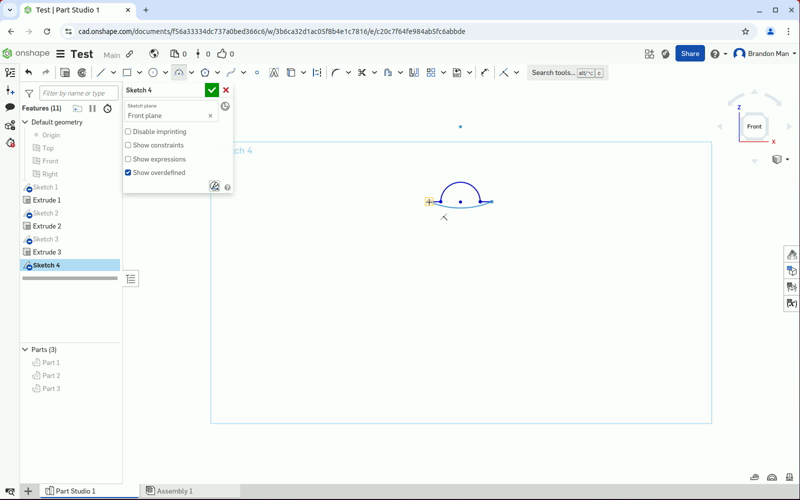
key_down(shift)
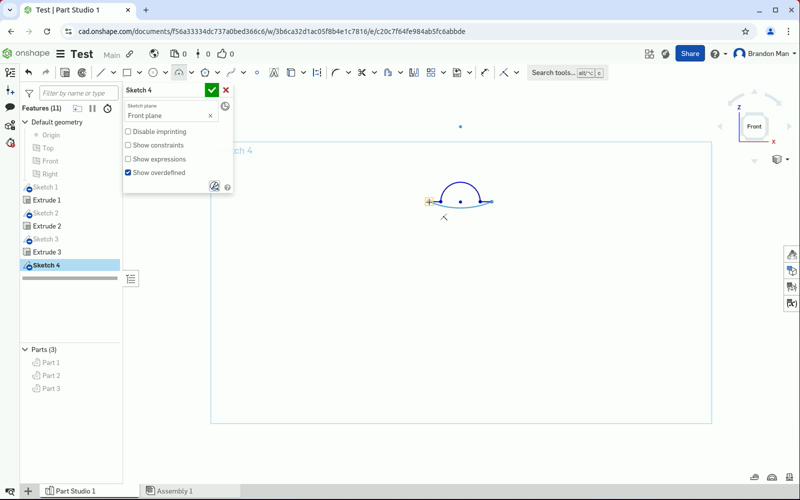
mouse_move(460, 170)
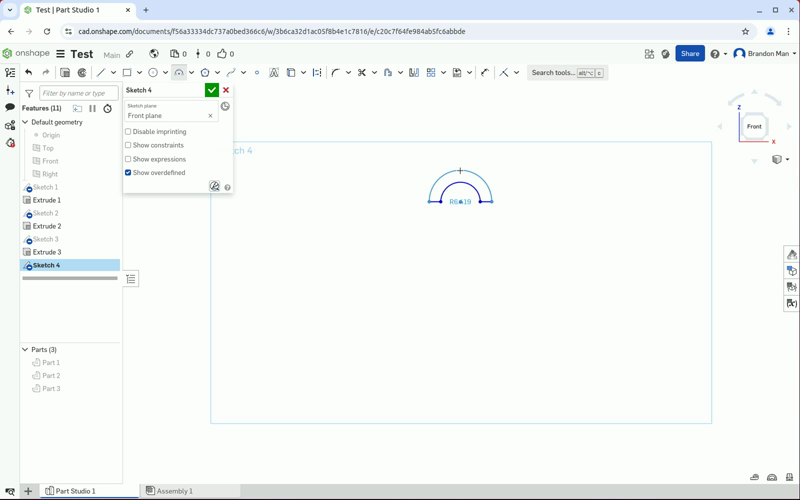
click(460, 170)
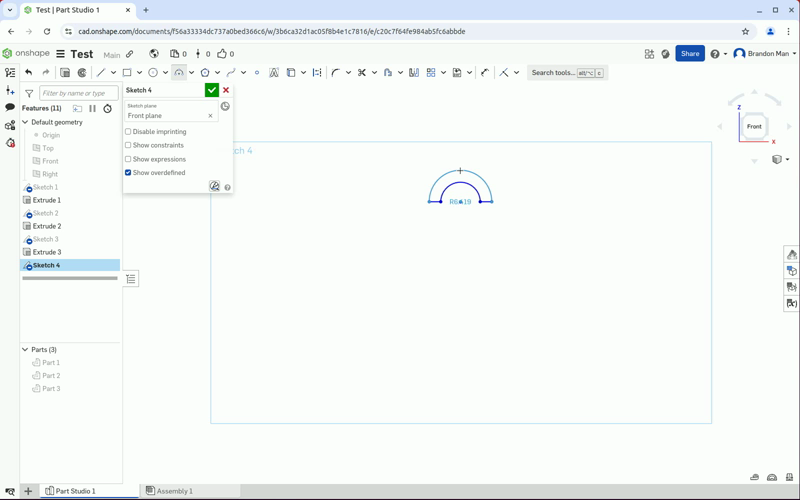
key_up(shift)
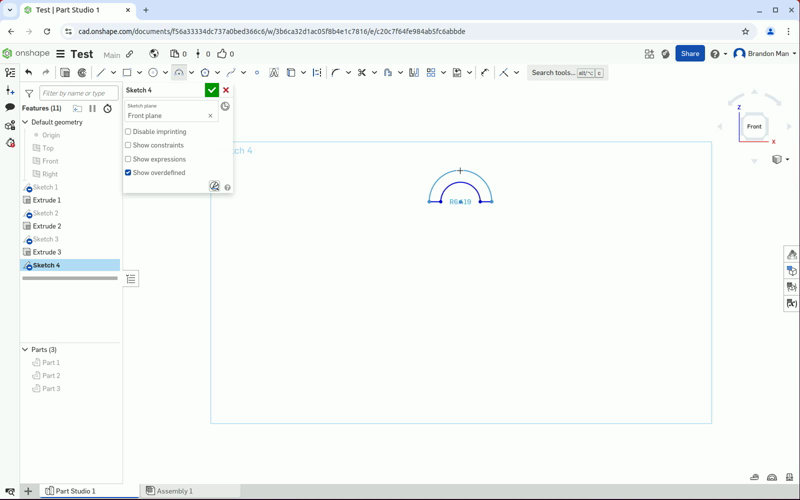
key(esc)
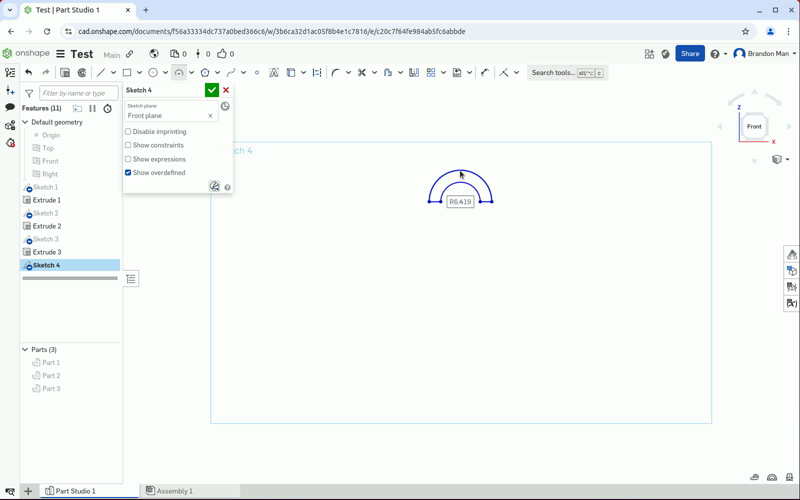
mouse_move(480, 184)
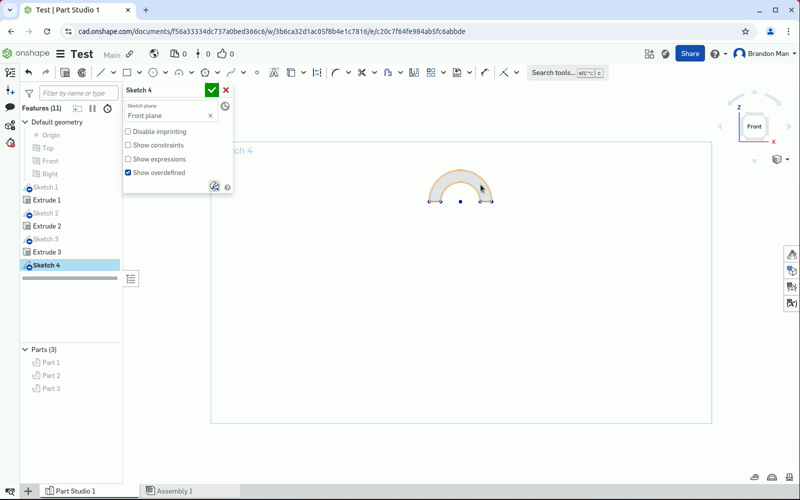
scroll(6)
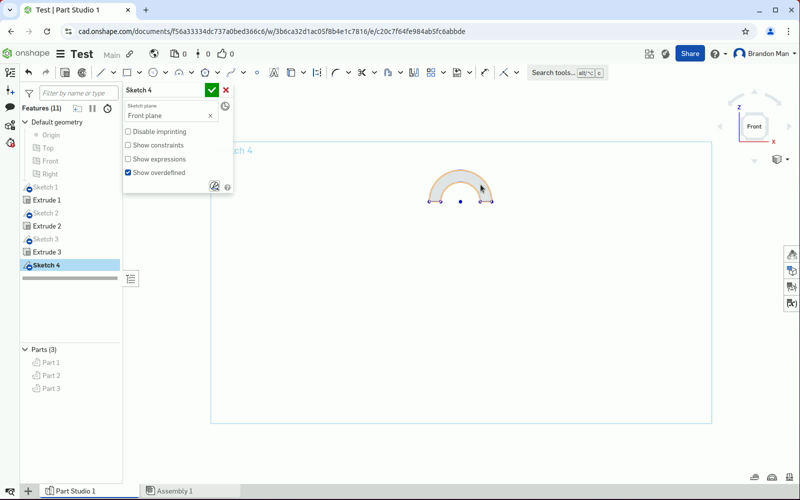
scroll(6)
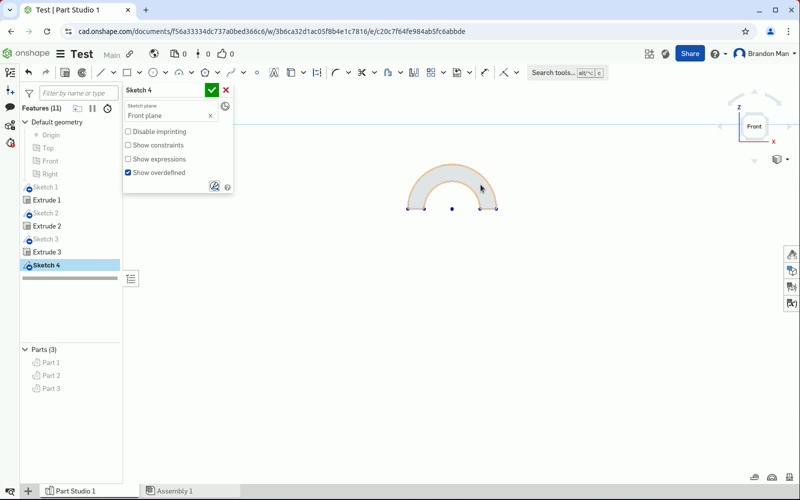
scroll(6)
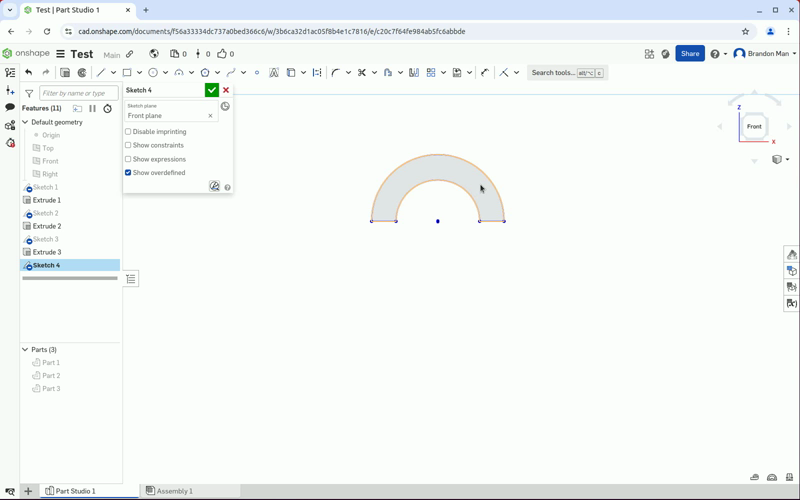
scroll(6)
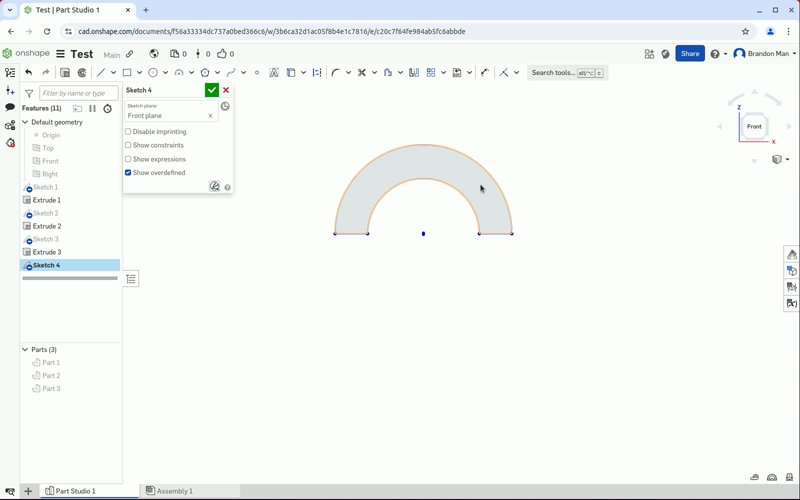
scroll(6)
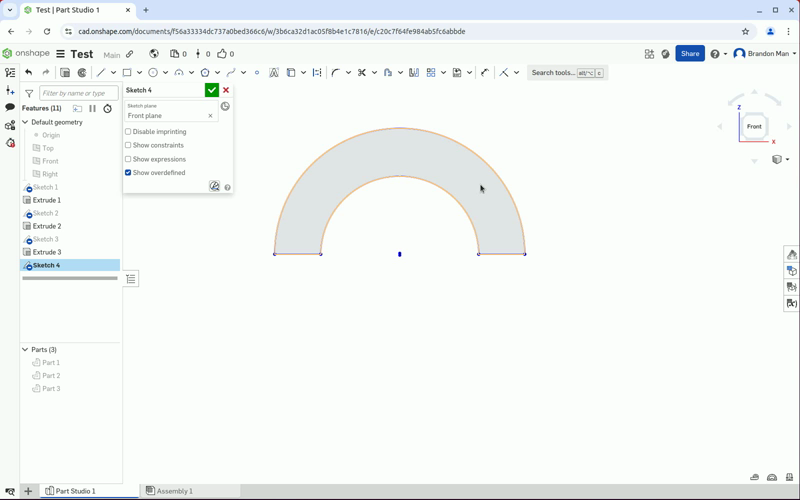
scroll(6)
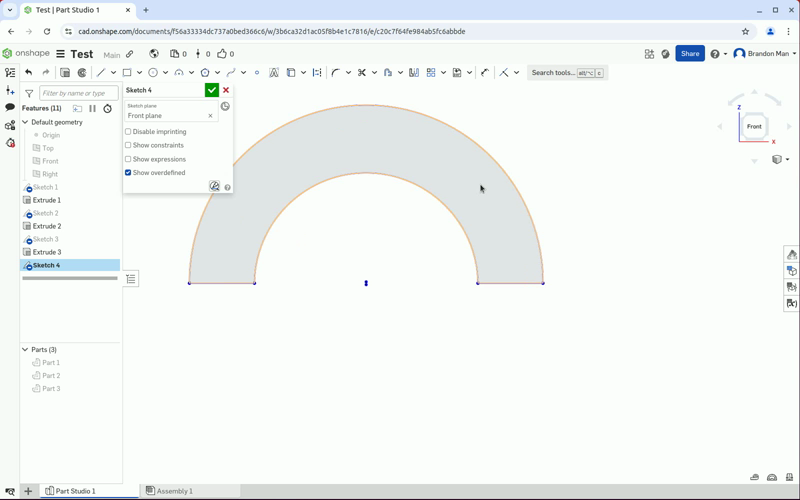
scroll(6)
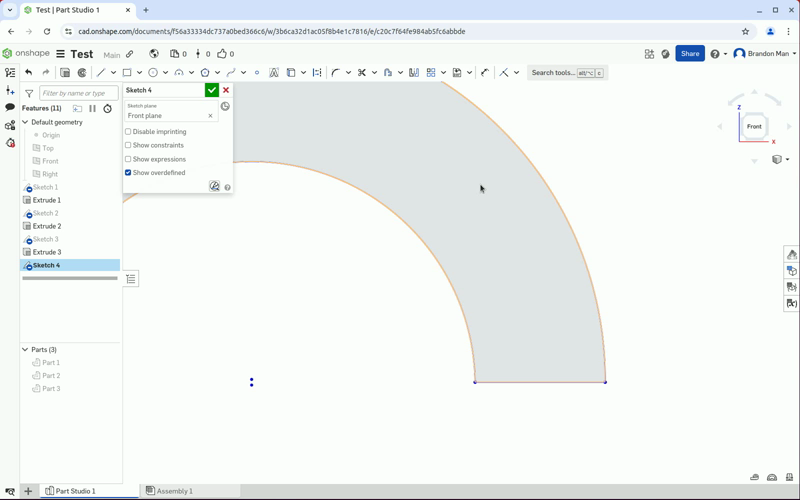
click(480, 184)
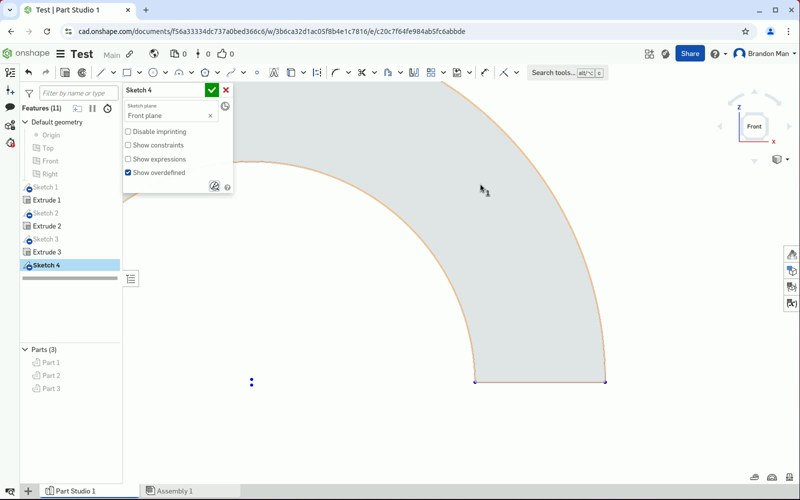
scroll(-6)
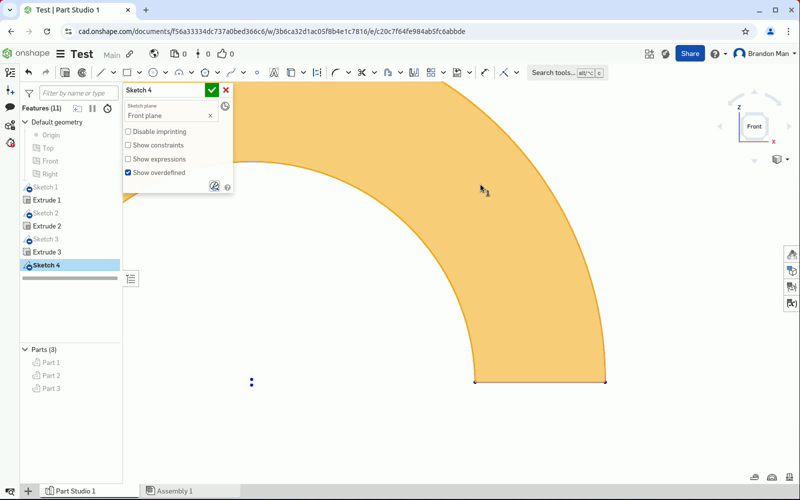
scroll(-6)
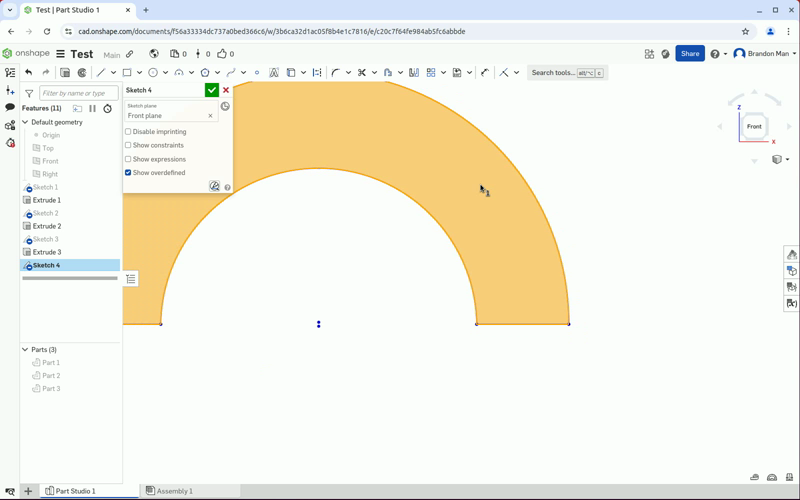
scroll(-6)
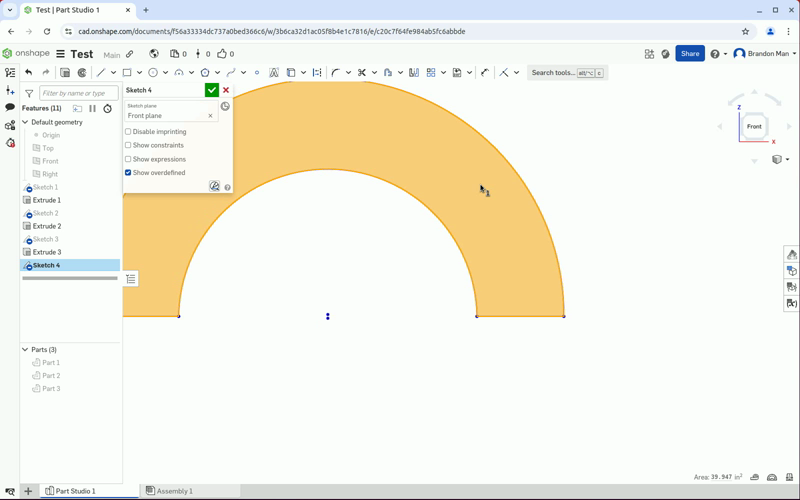
scroll(-6)
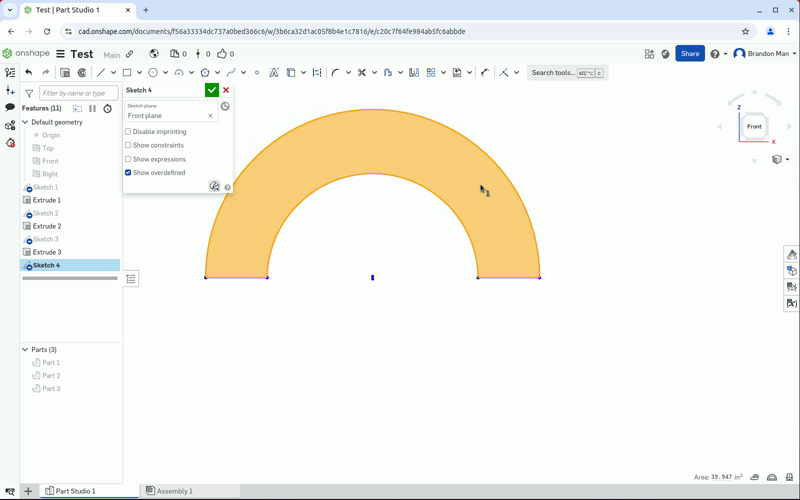
scroll(-6)
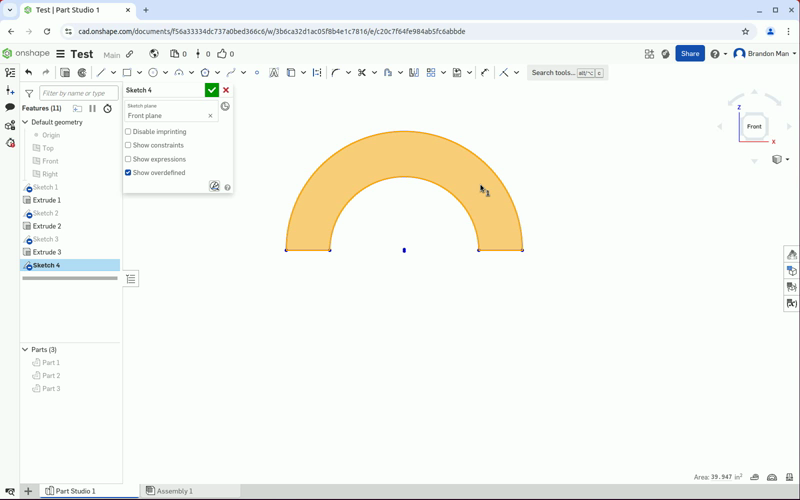
scroll(-6)
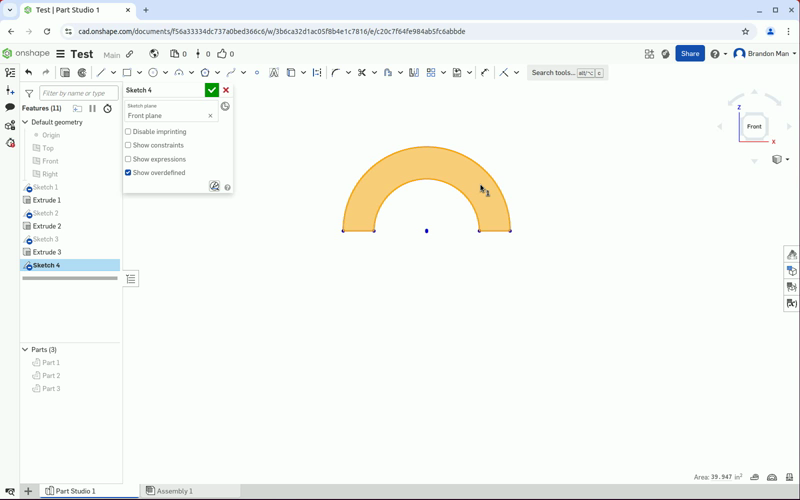
scroll(-6)
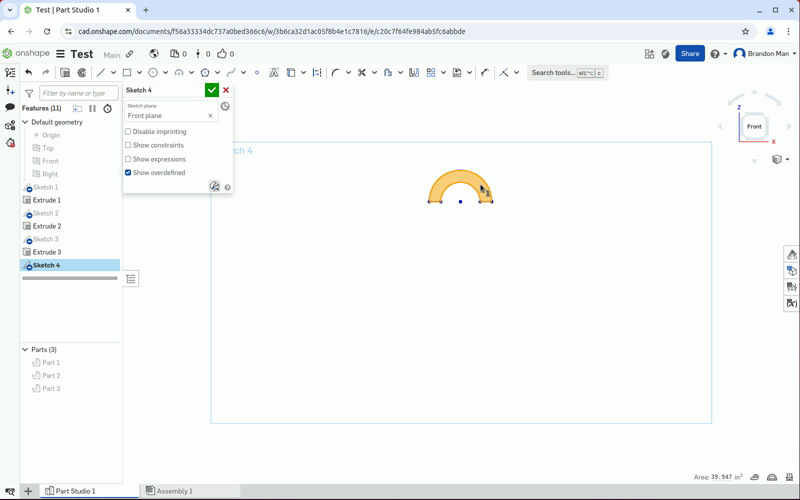
mouse_move(73, 352)
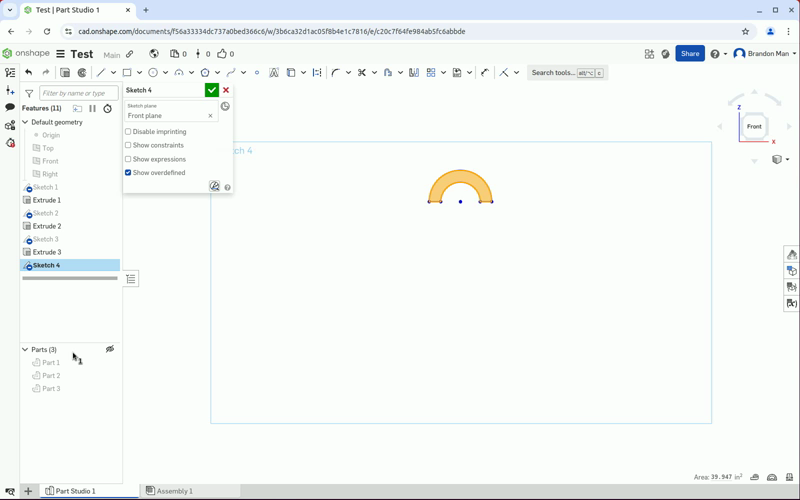
key(shift+y)
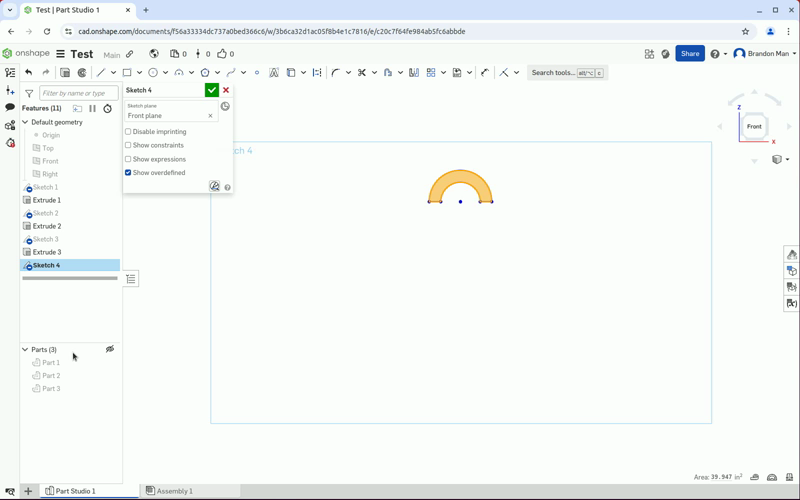
key(shift+e)
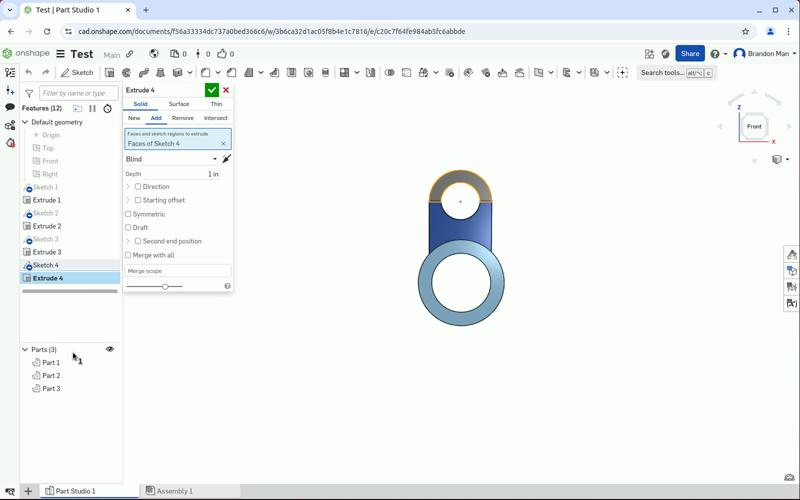
mouse_move(143, 106)
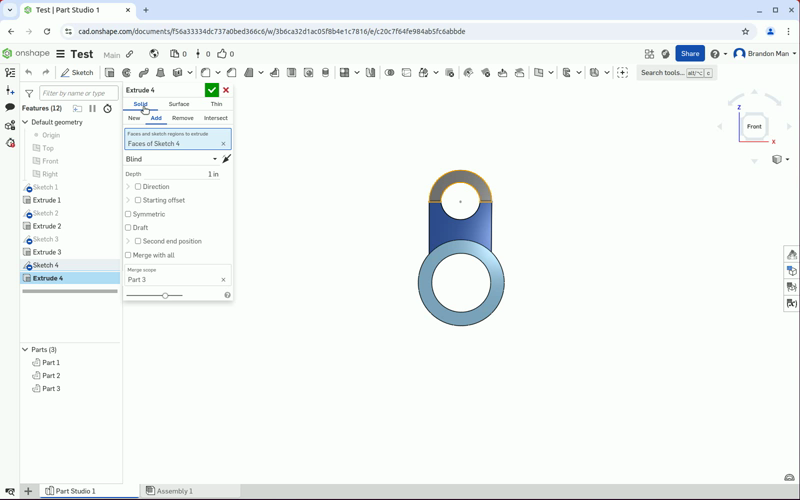
click(143, 106)
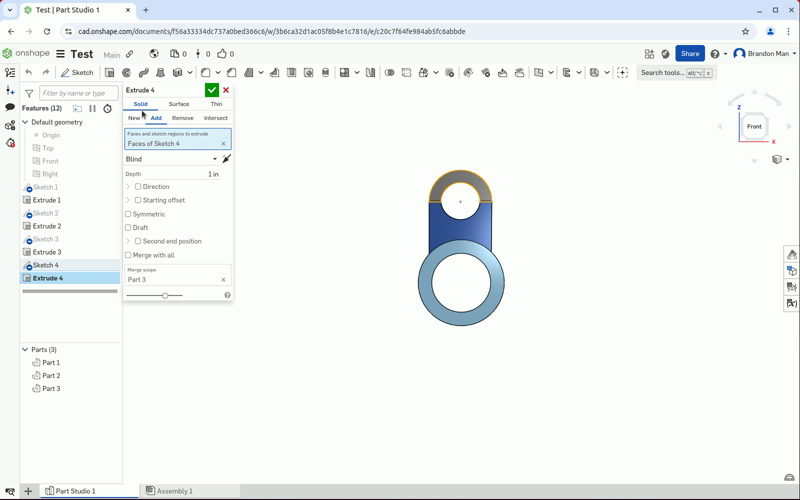
mouse_move(137, 120)
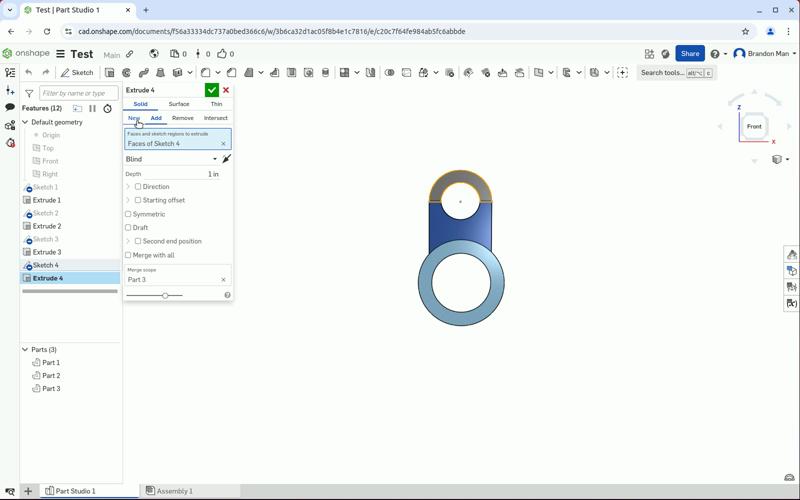
click(137, 120)
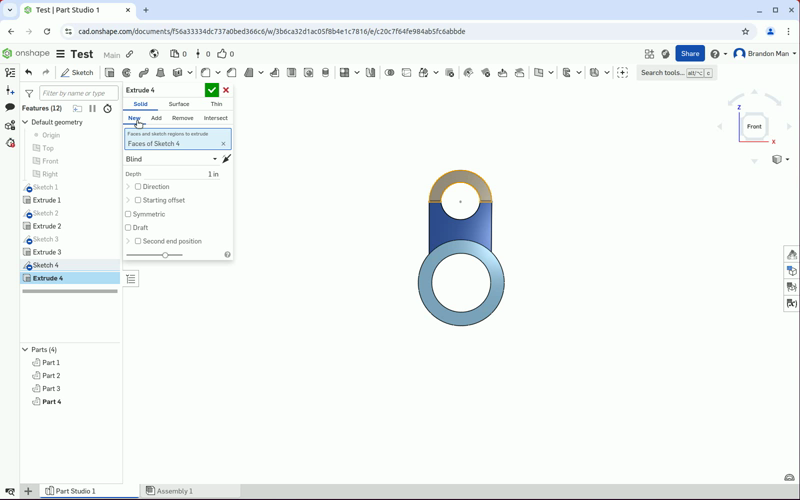
key(tab, 4)
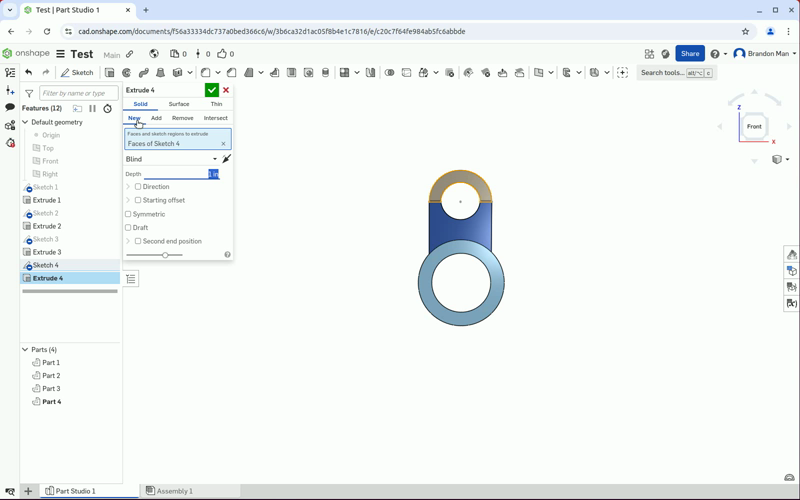
text(10.11)
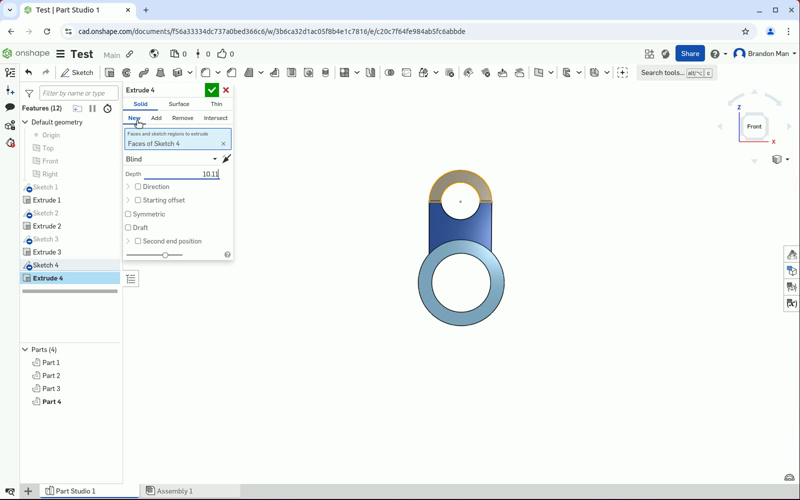
key(tab, 3)
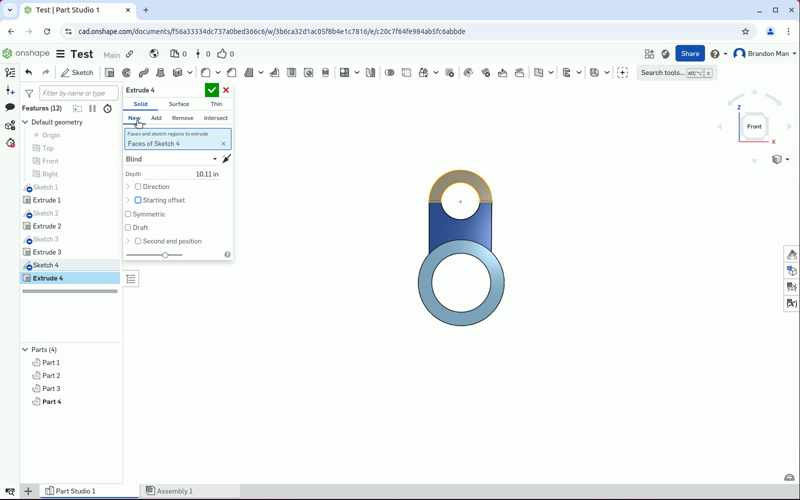
key(tab, 2)
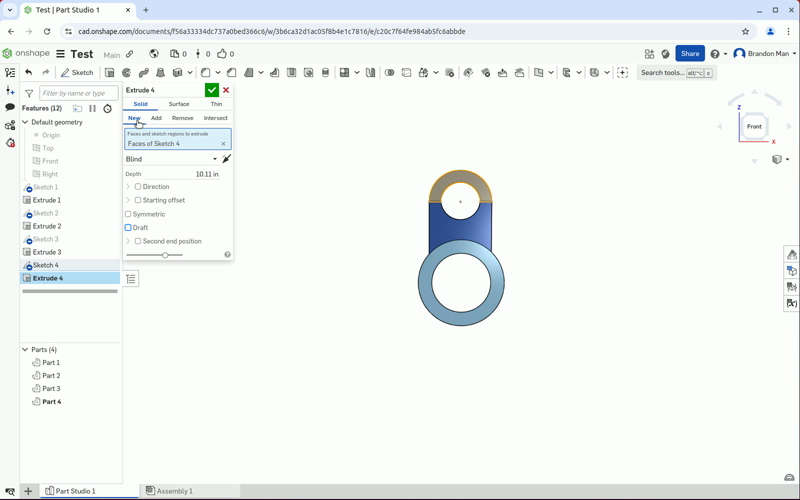
key(space)
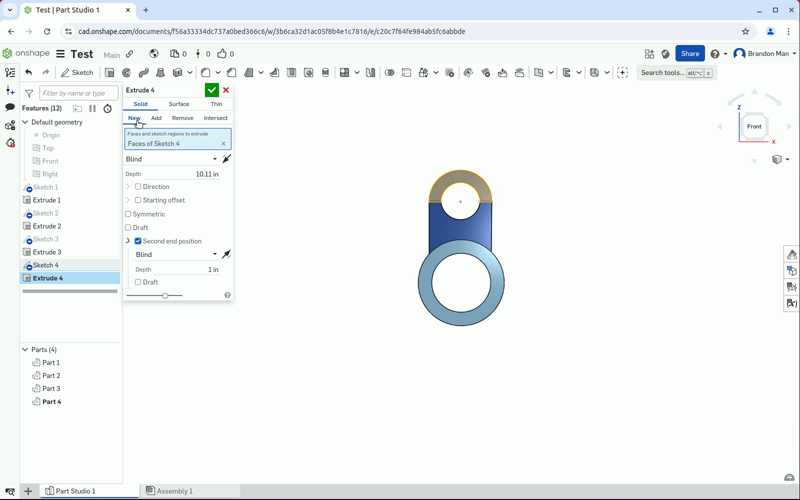
key(tab, 3)
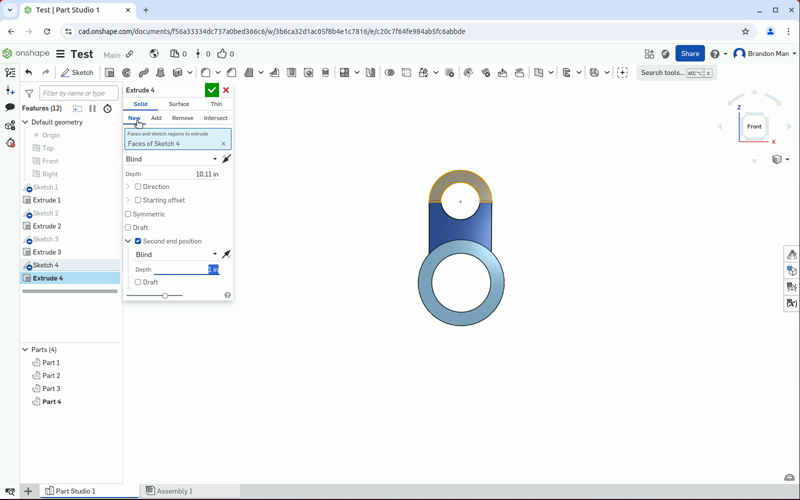
text(7.462)
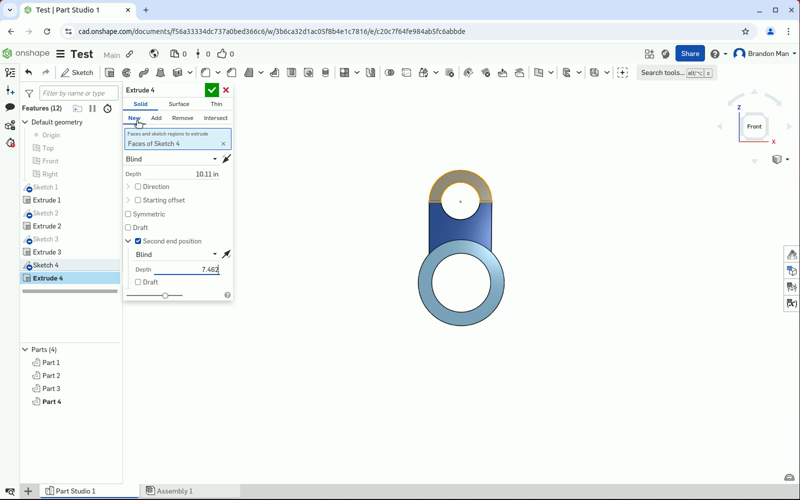
key(enter)
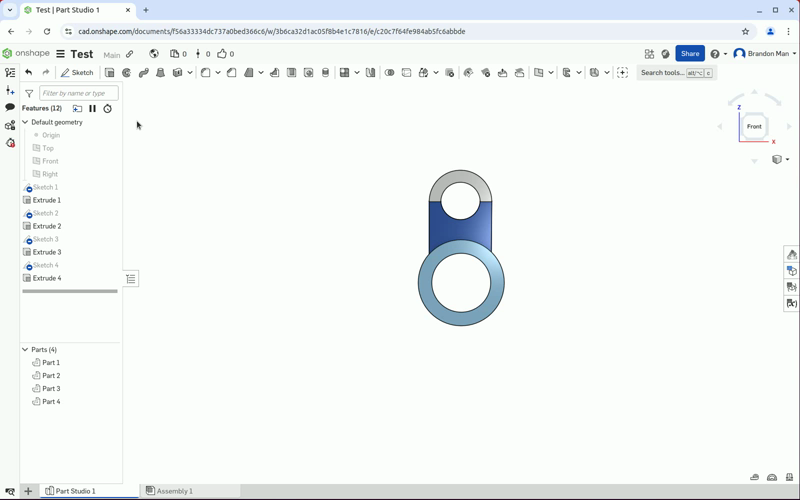
key(shift+h)
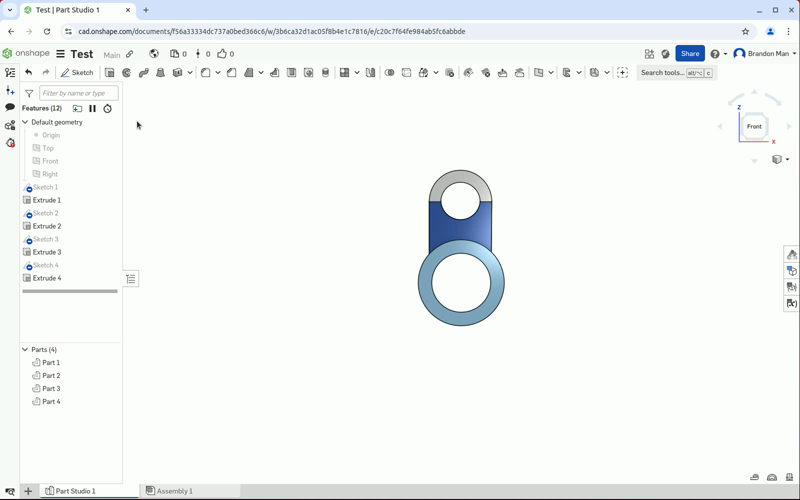
key(shift+h)
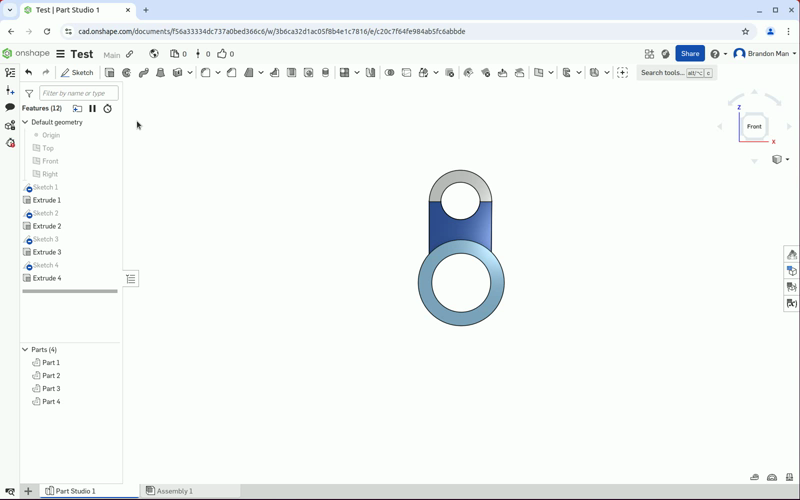
mouse_move(73, 189)
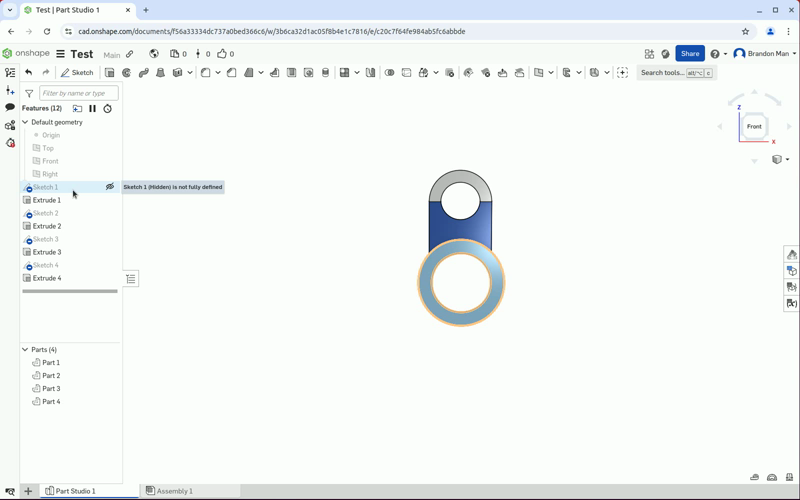
click(73, 189)
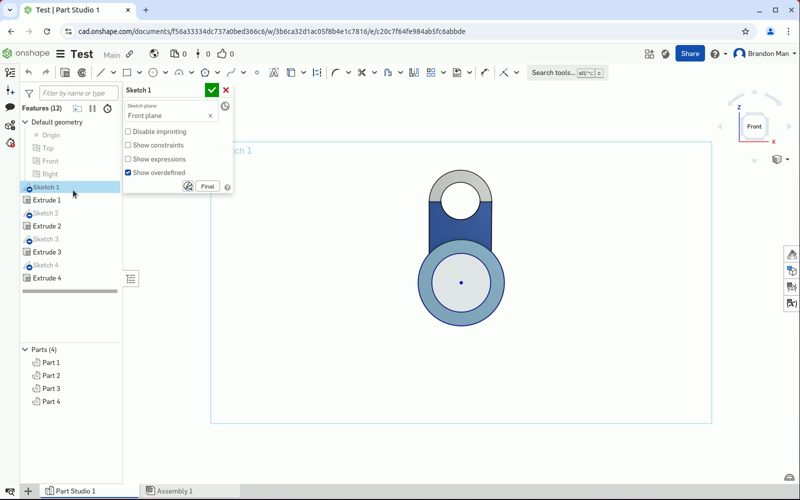
mouse_move(229, 92)
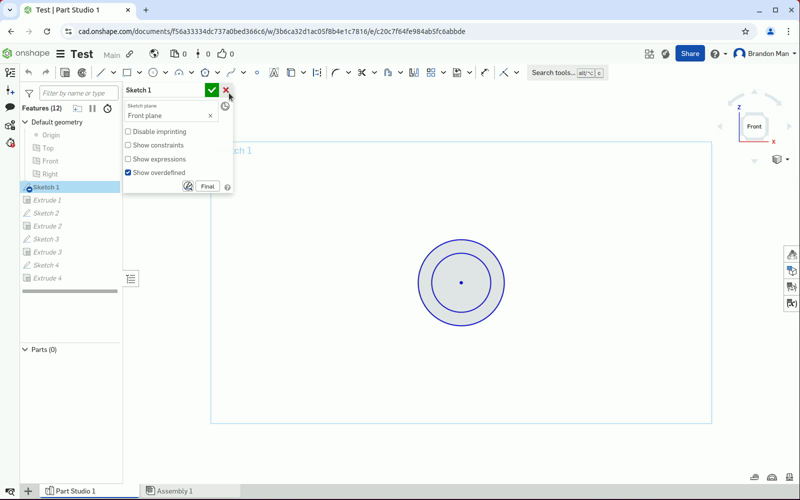
click(229, 92)
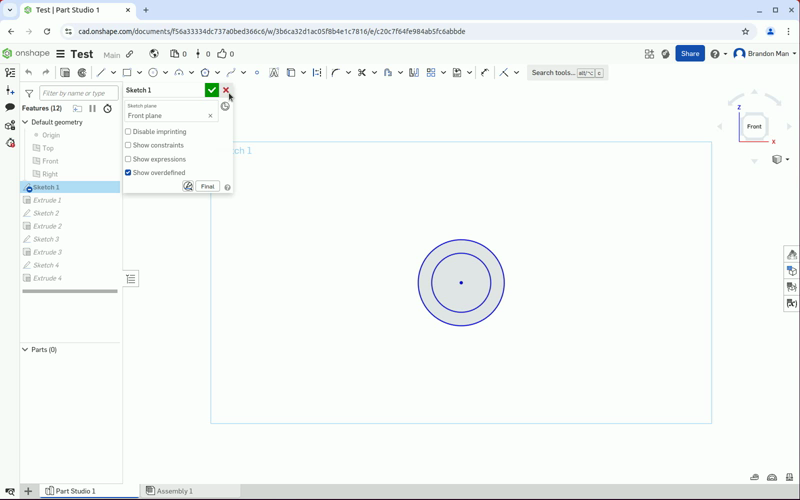
key(shift+s)
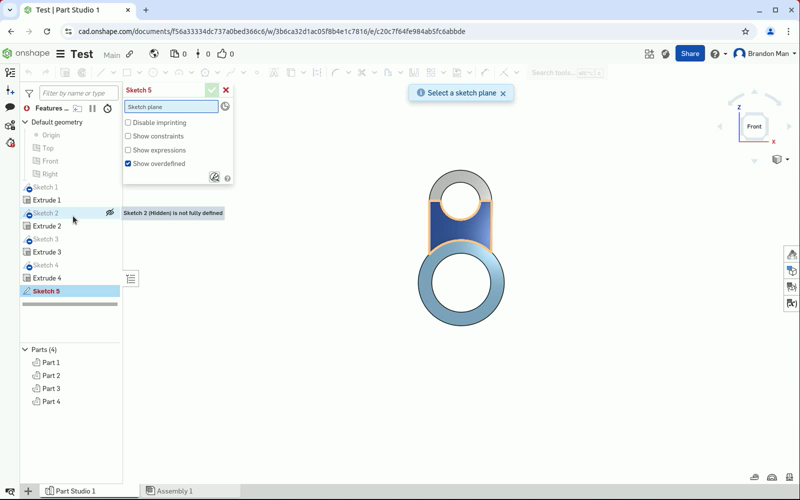
scroll(3)
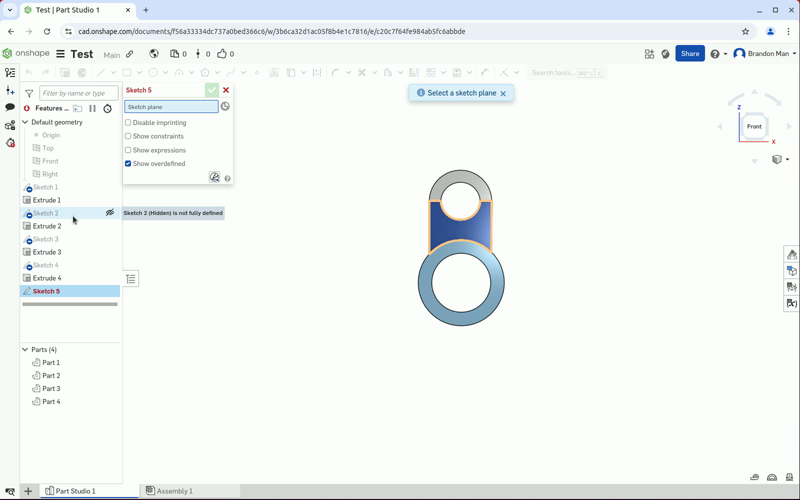
mouse_move(73, 163)
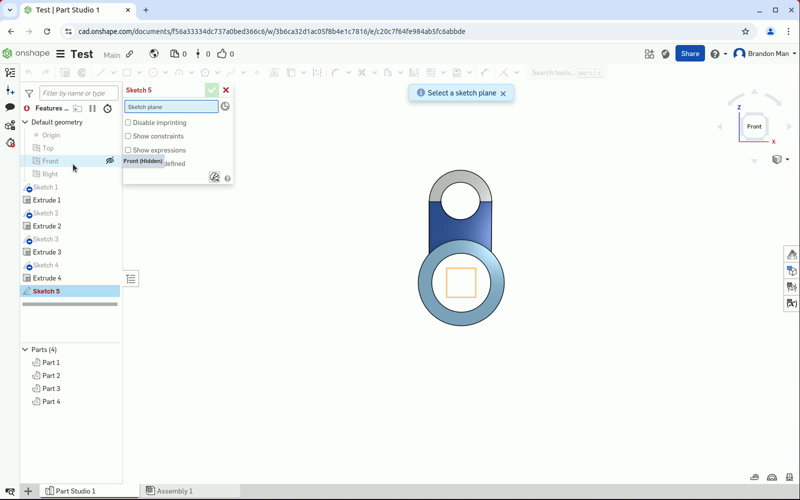
click(73, 163)
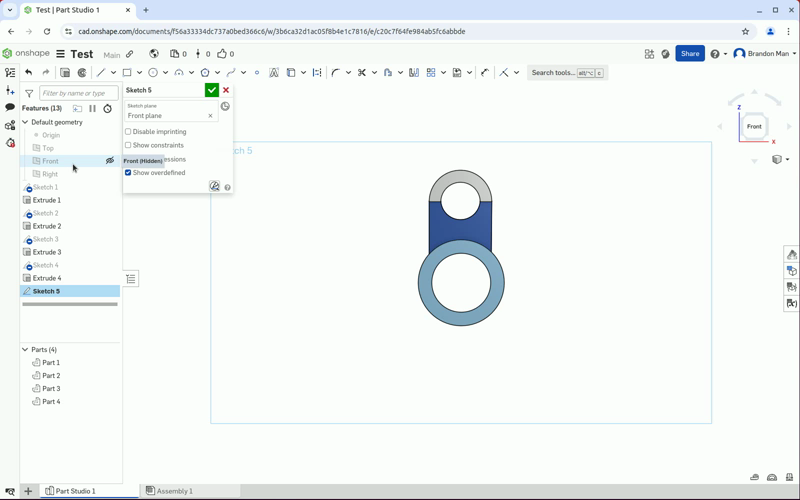
mouse_move(73, 352)
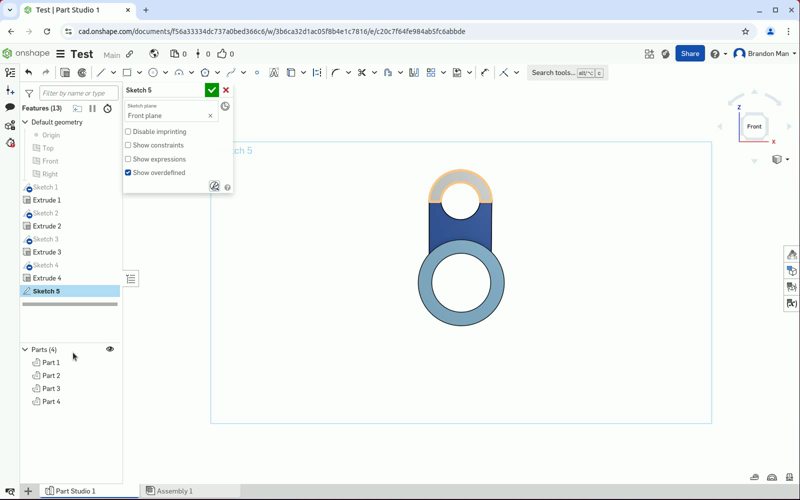
key(y)
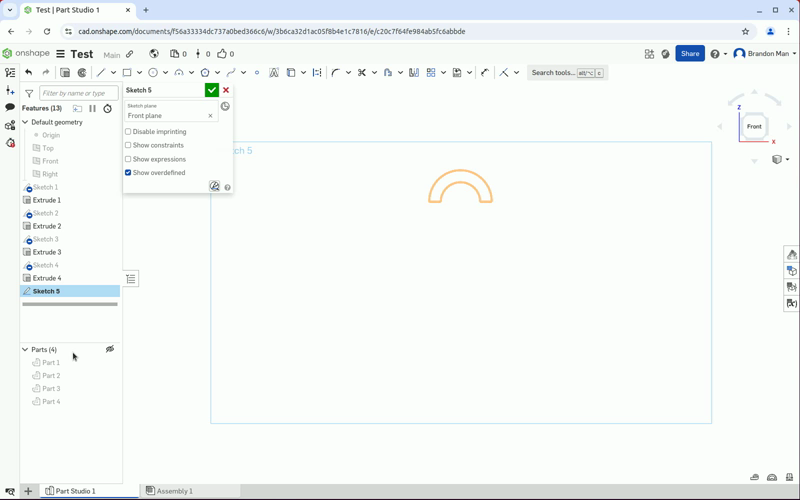
key(l)
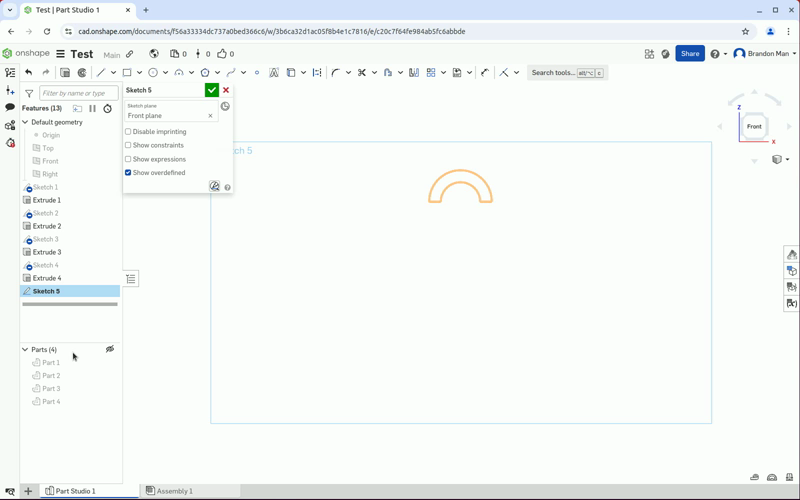
key_down(shift)
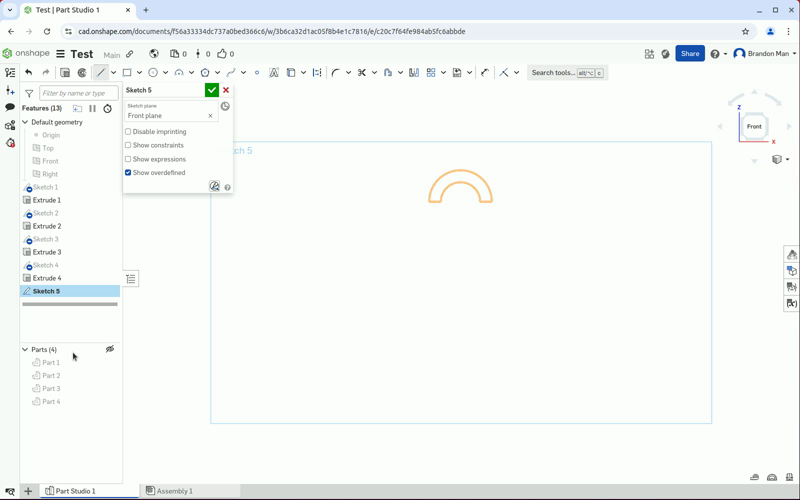
mouse_move(429, 201)
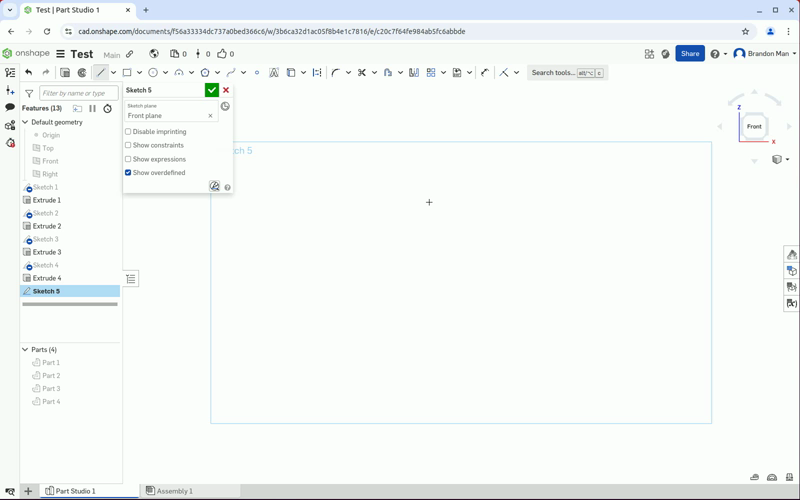
click(429, 201)
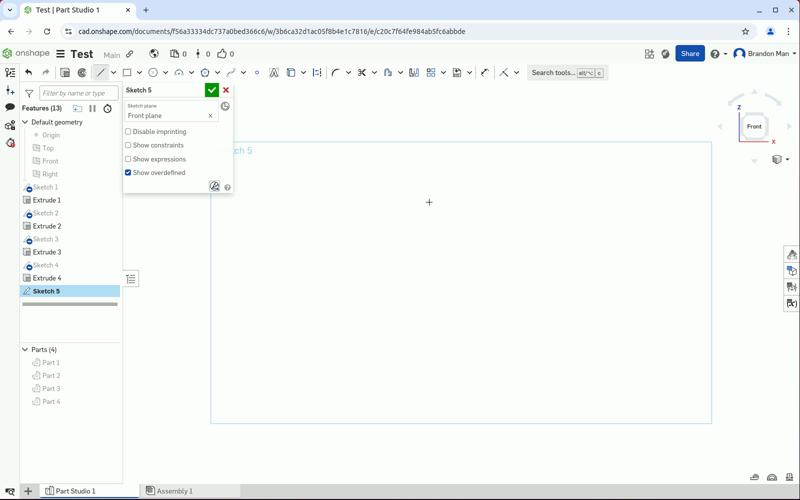
key_up(shift)
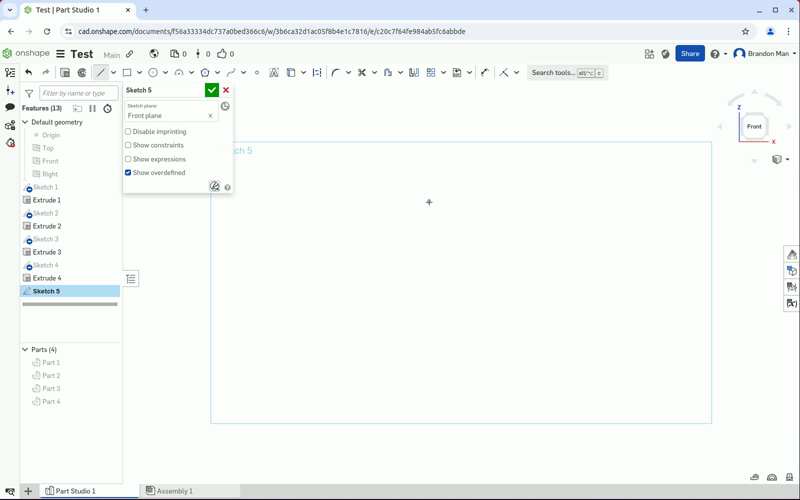
key_down(shift)
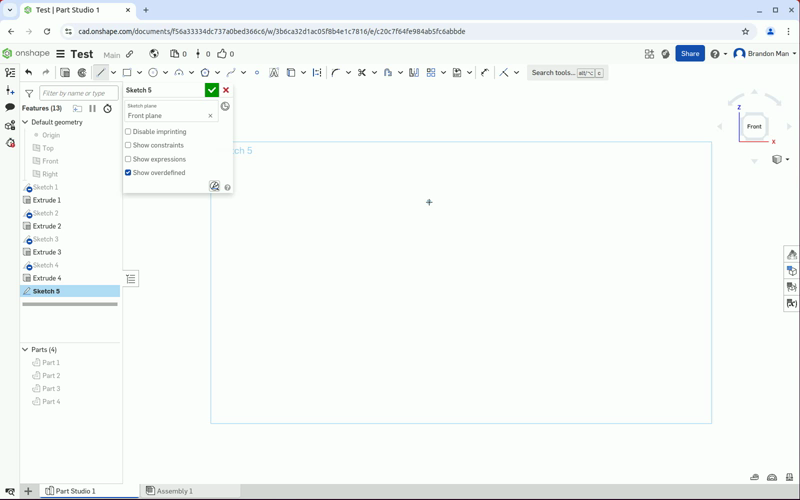
mouse_move(459, 201)
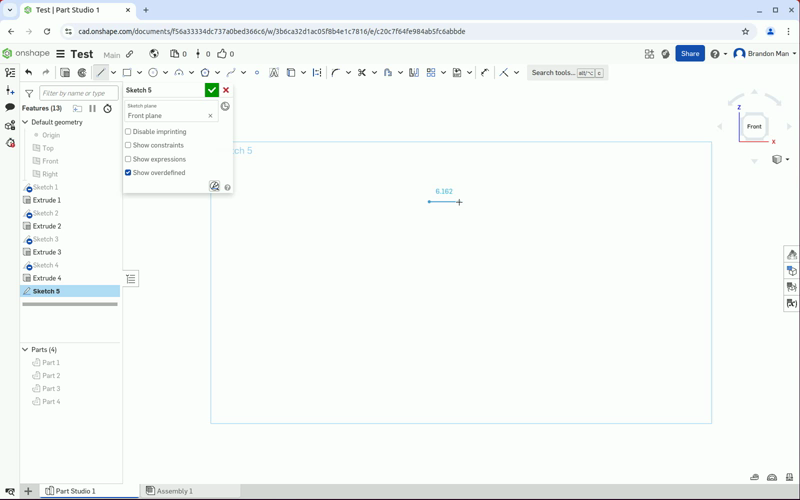
mouse_move(440, 201)
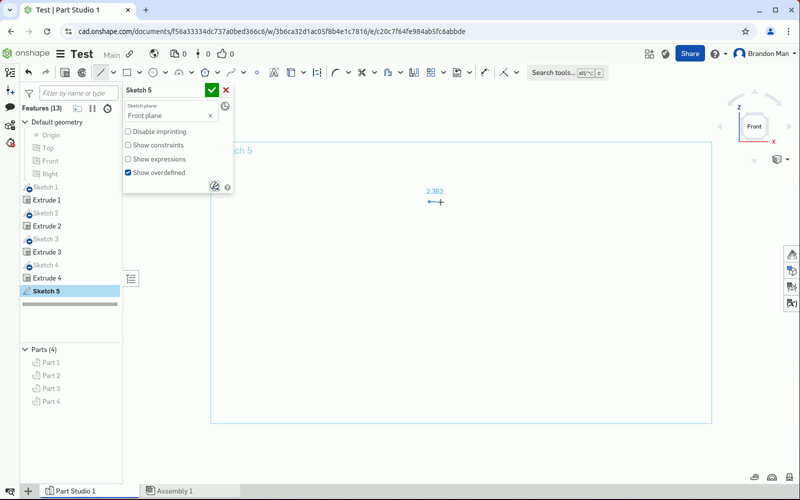
click(440, 201)
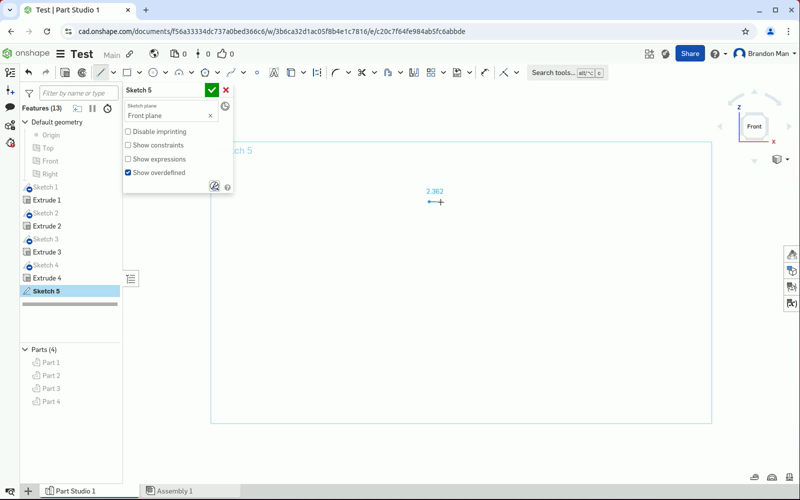
key_up(shift)
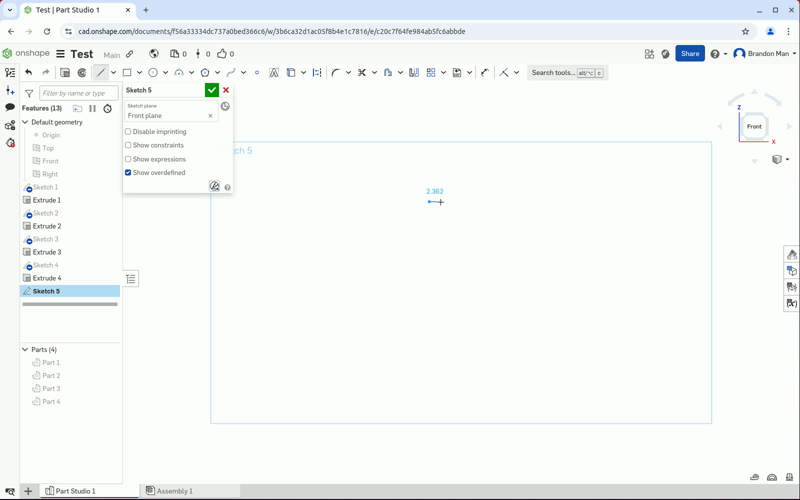
key(esc)
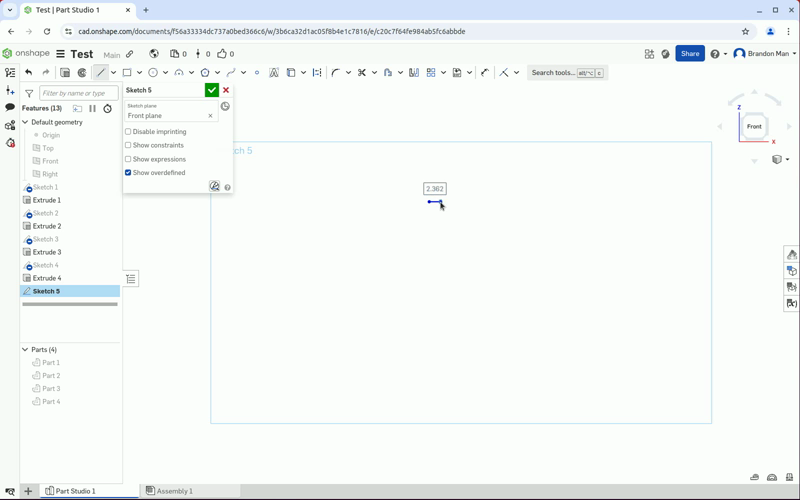
key(a)
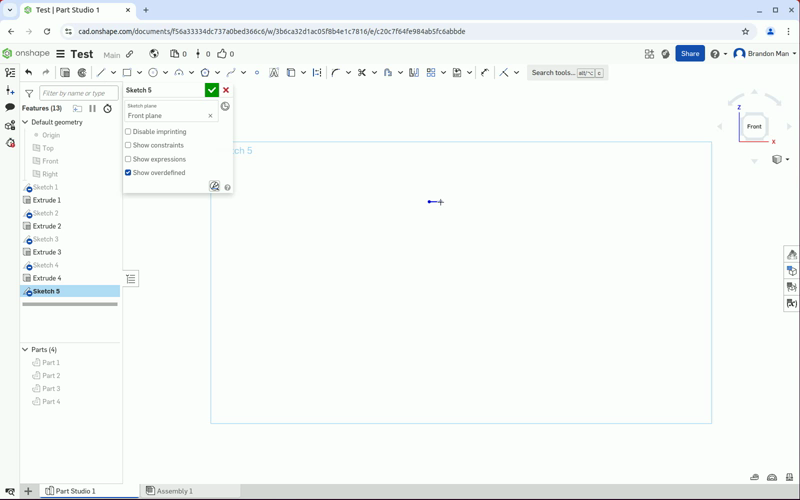
mouse_move(440, 201)
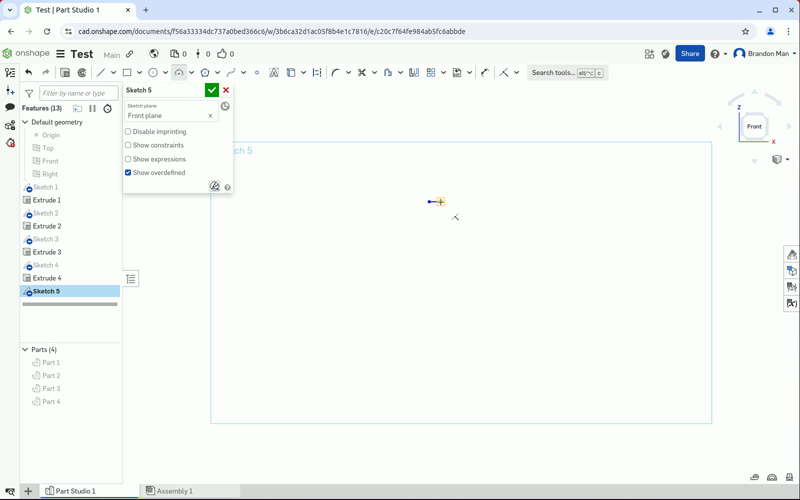
click(440, 201)
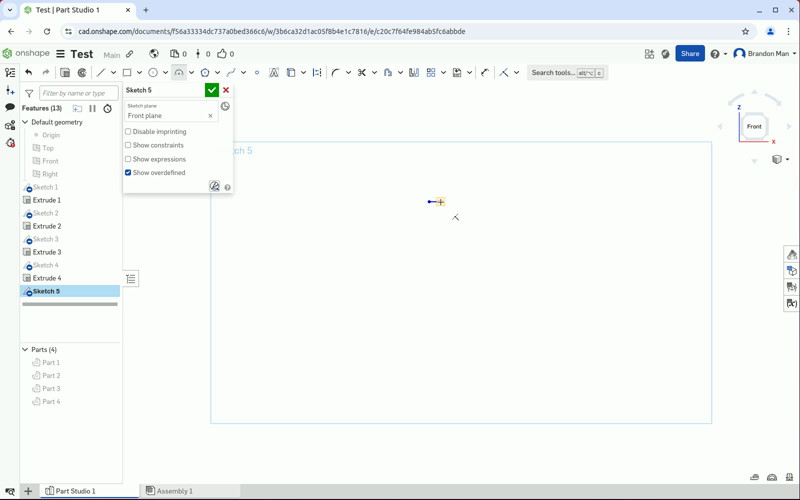
key_down(shift)
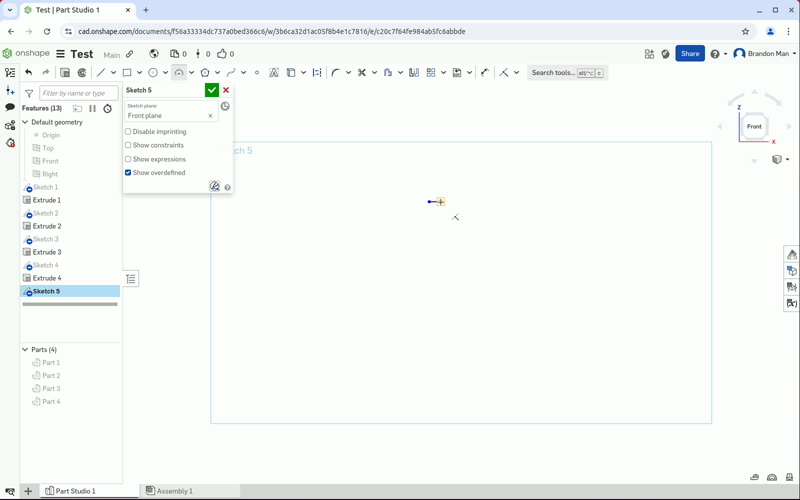
mouse_move(480, 201)
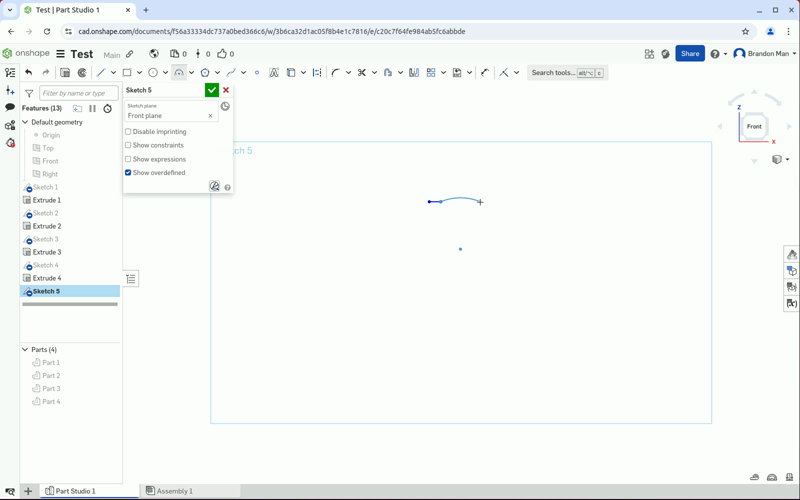
click(480, 201)
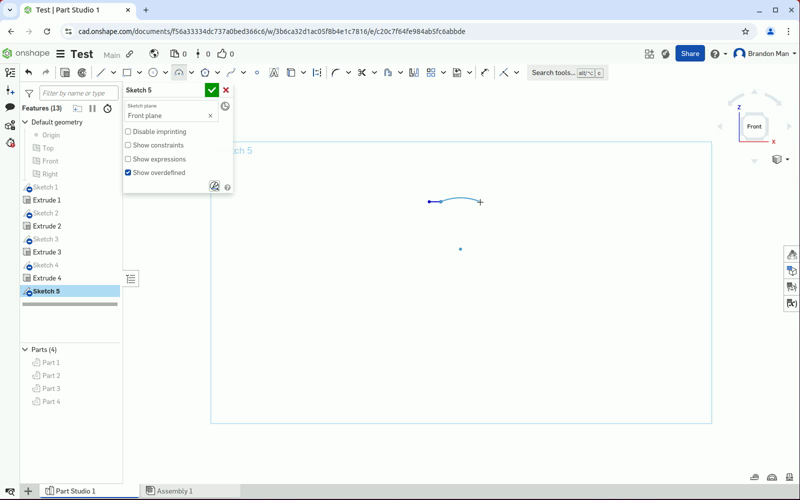
mouse_move(460, 182)
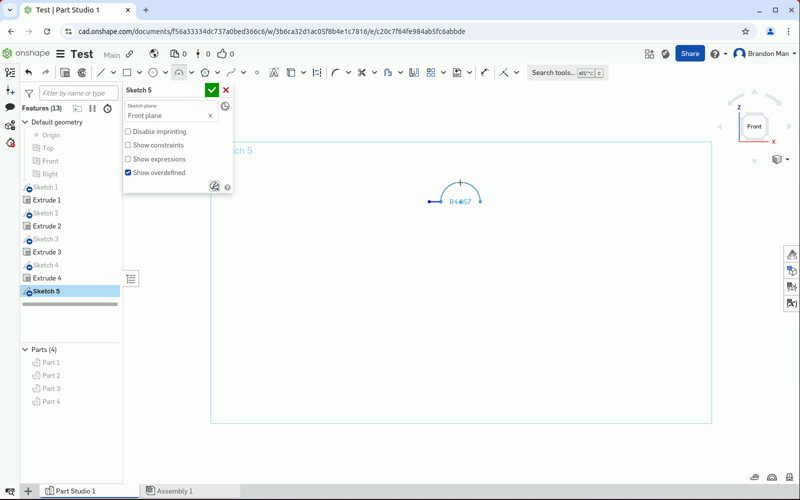
click(460, 182)
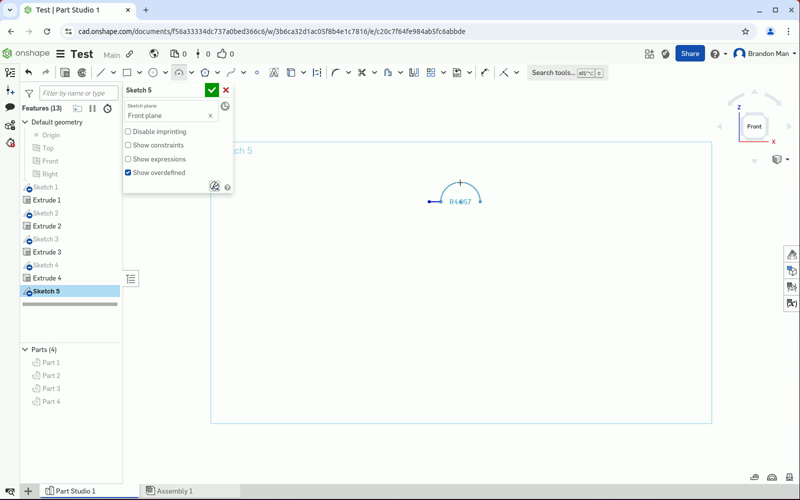
key_up(shift)
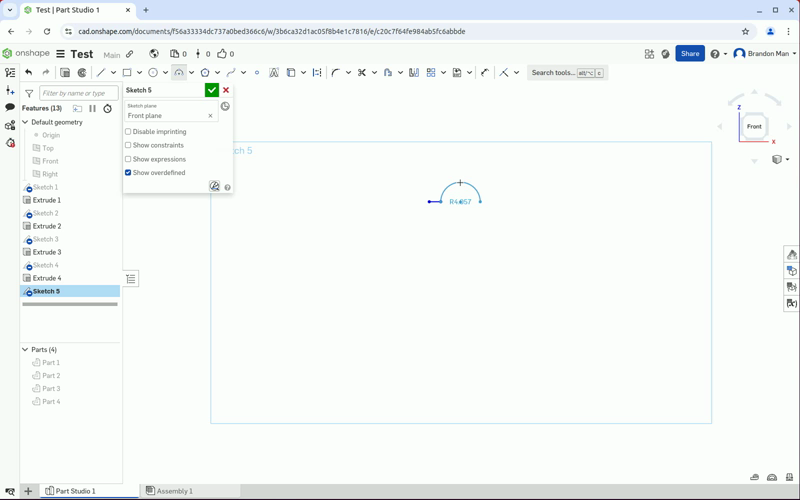
key(esc)
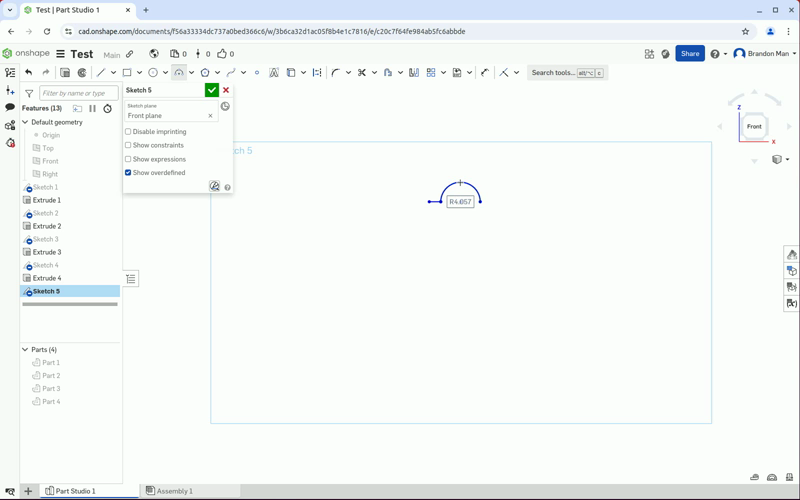
key(l)
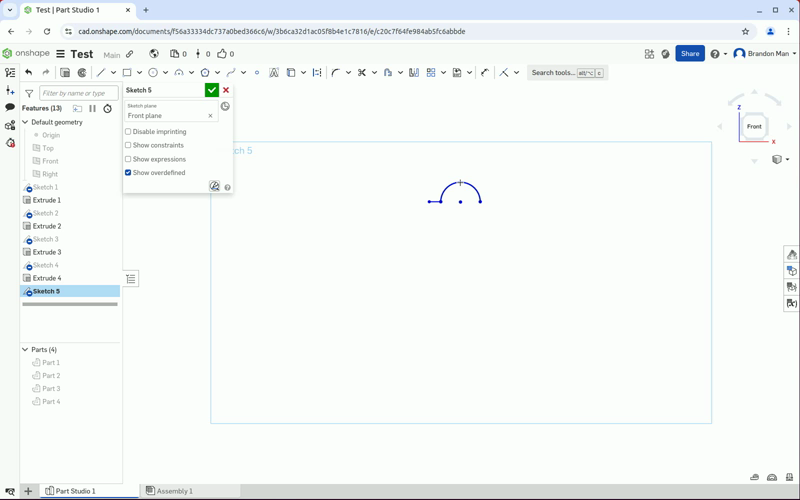
mouse_move(480, 201)
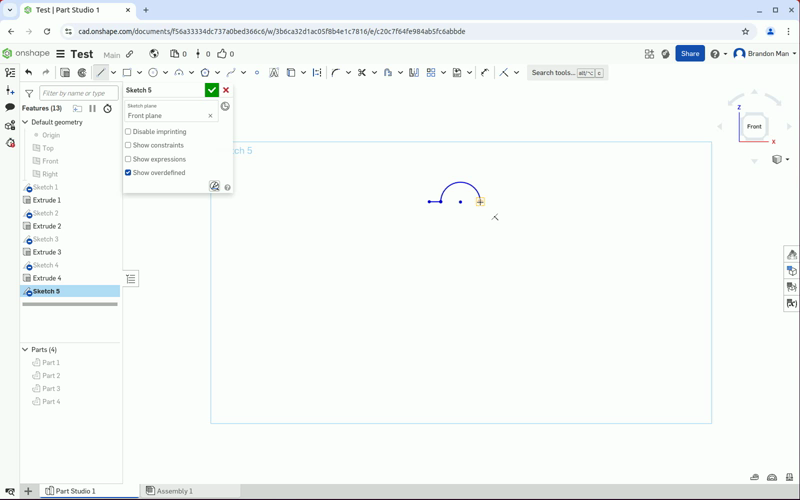
click(480, 201)
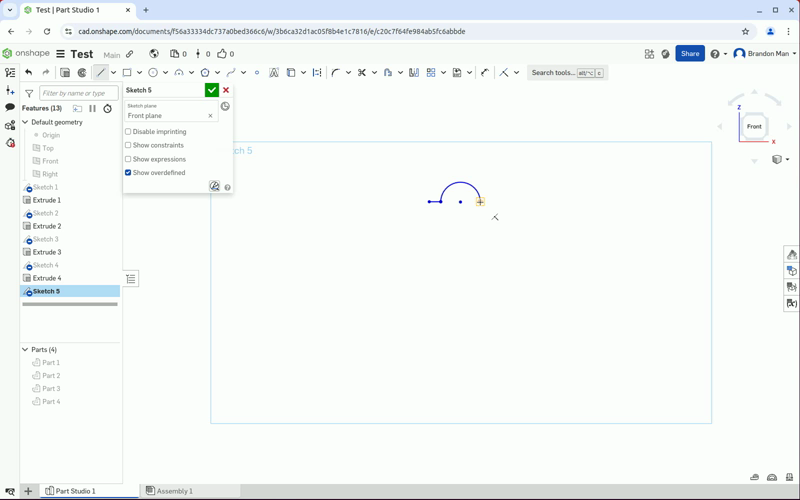
key_down(shift)
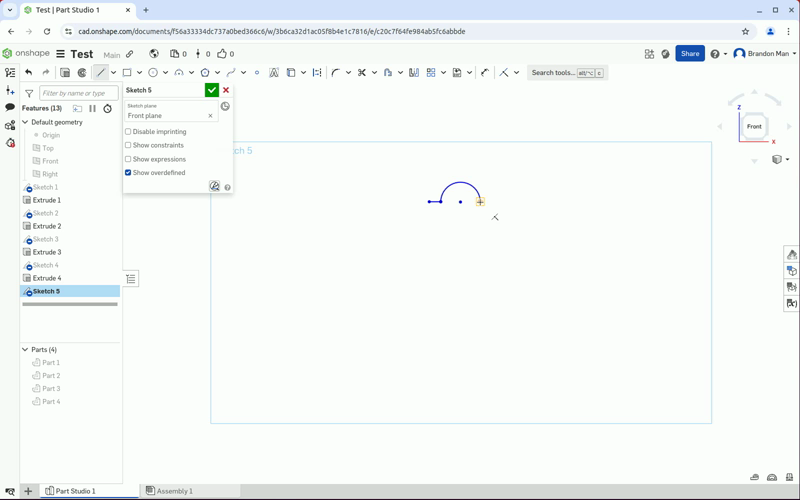
mouse_move(510, 201)
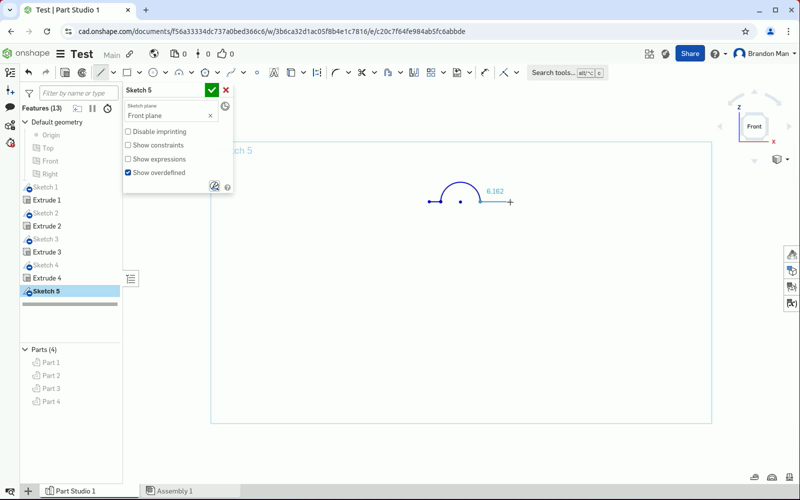
mouse_move(491, 201)
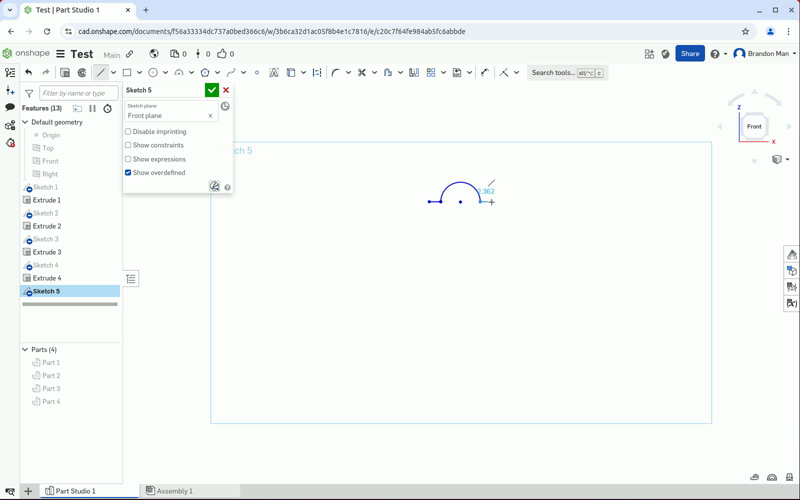
click(491, 201)
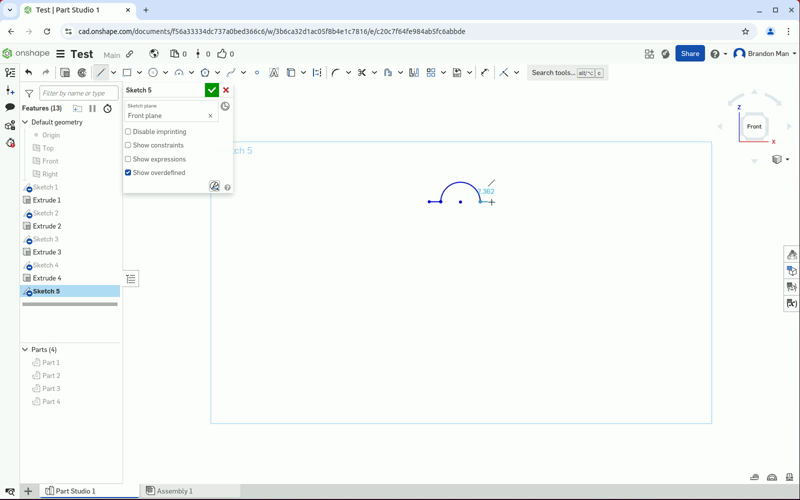
key_up(shift)
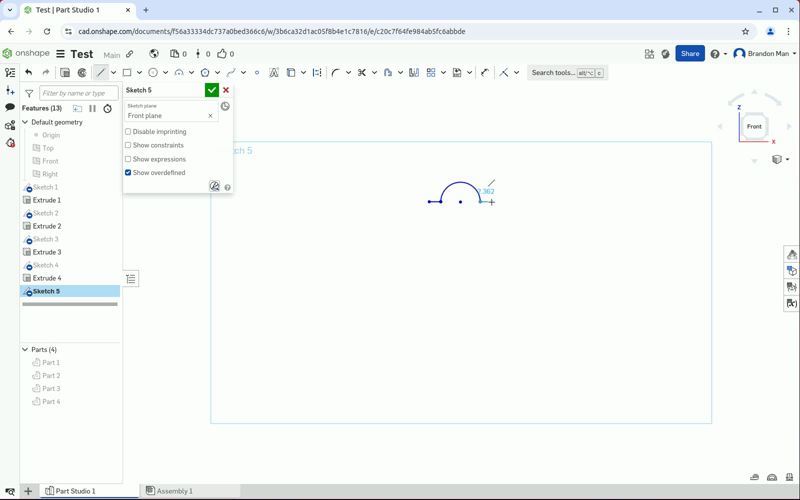
key(esc)
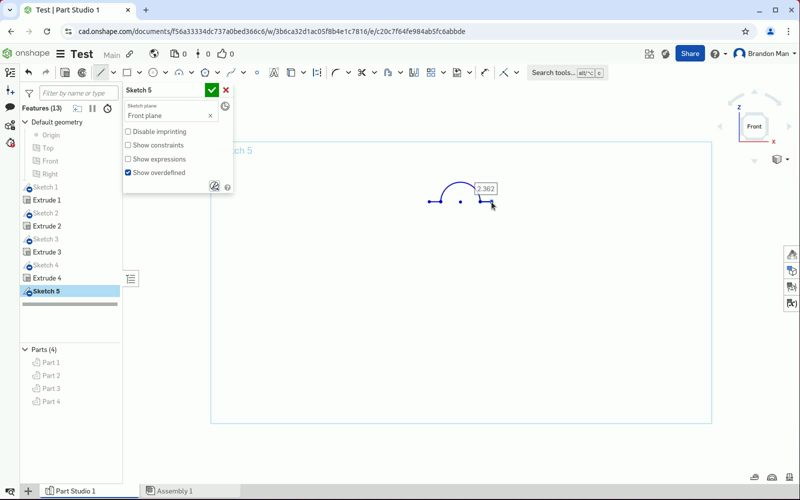
key(a)
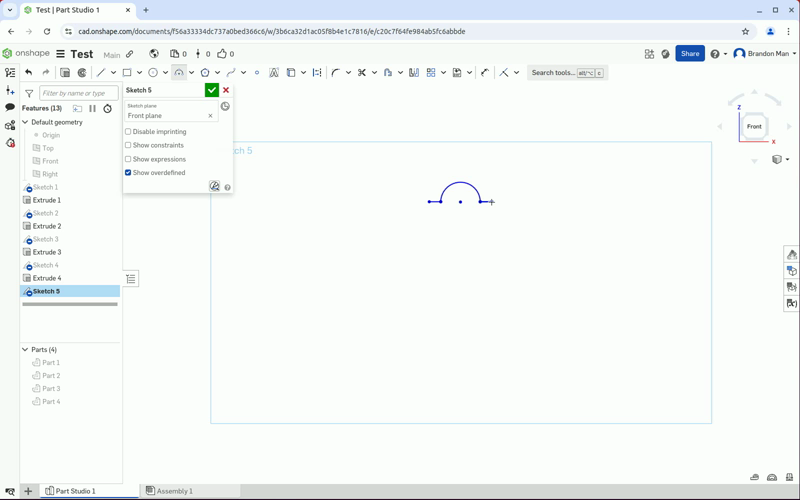
mouse_move(491, 201)
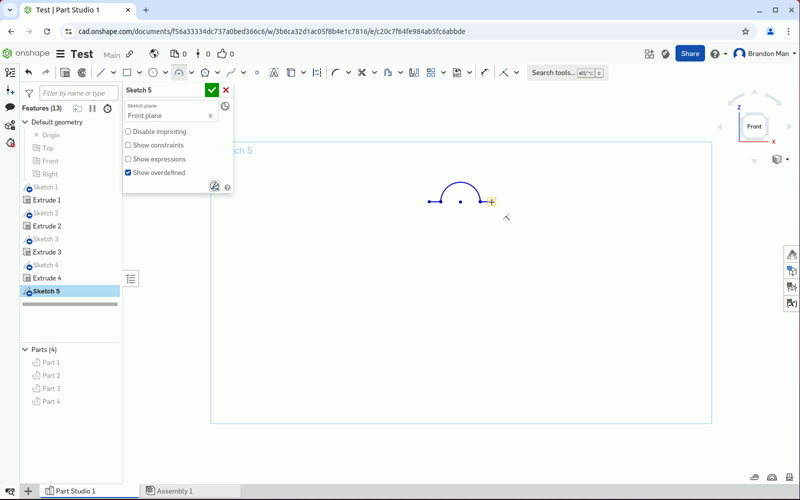
click(491, 201)
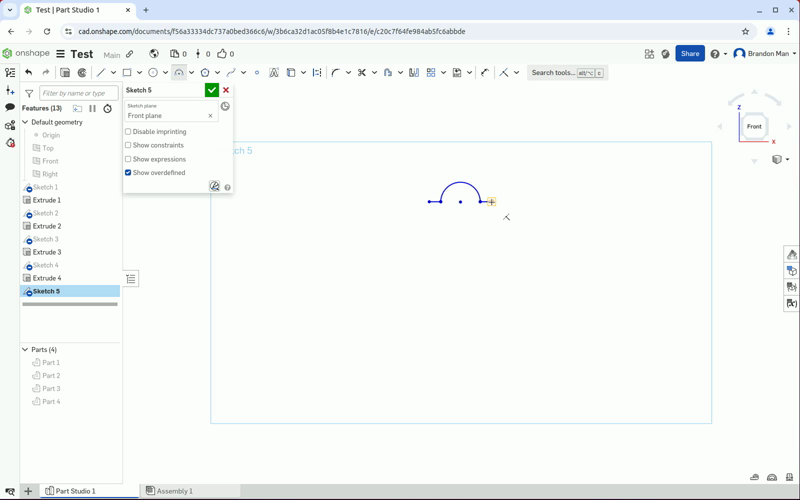
mouse_move(429, 201)
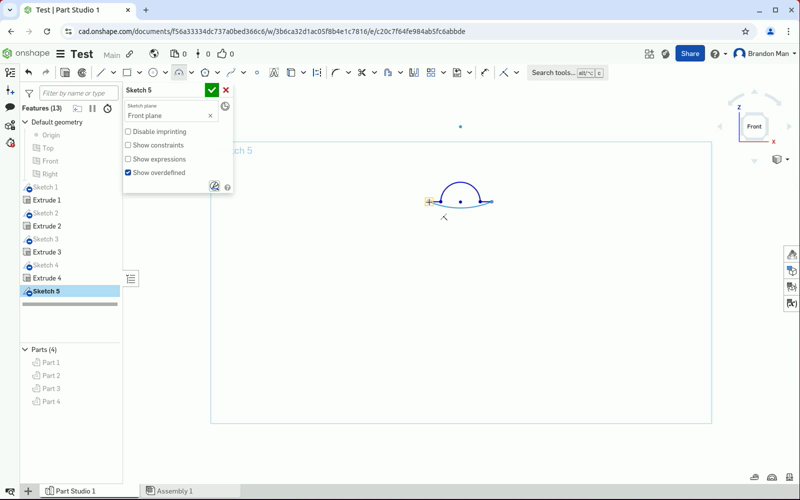
click(429, 201)
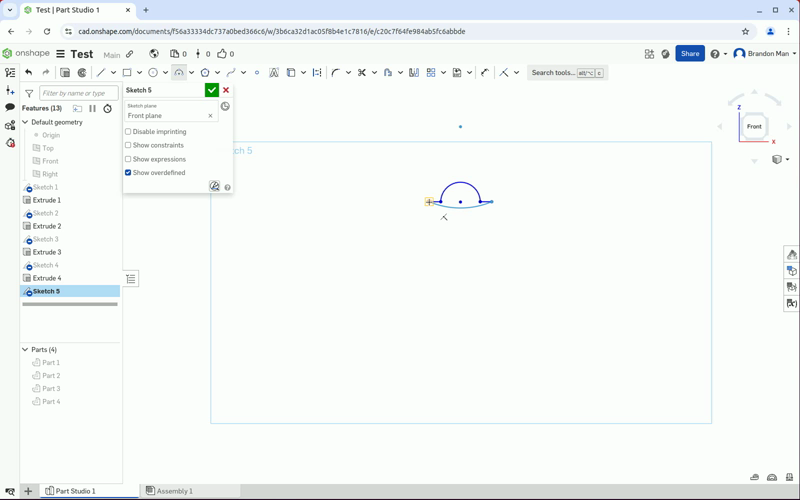
key_down(shift)
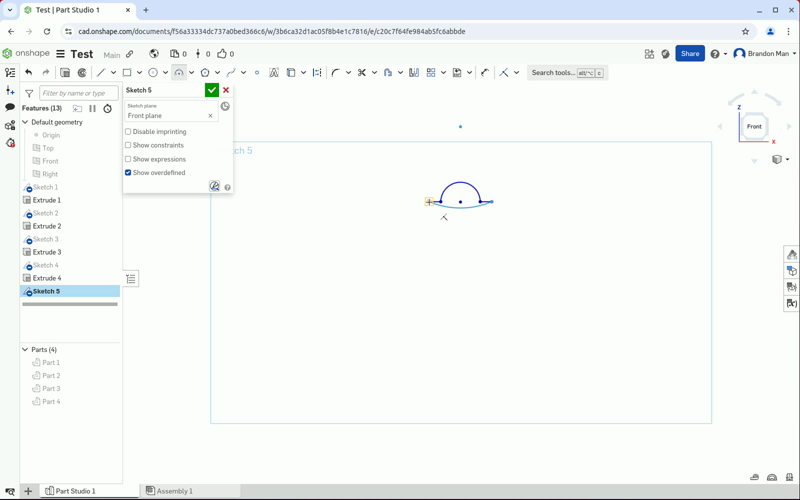
mouse_move(460, 170)
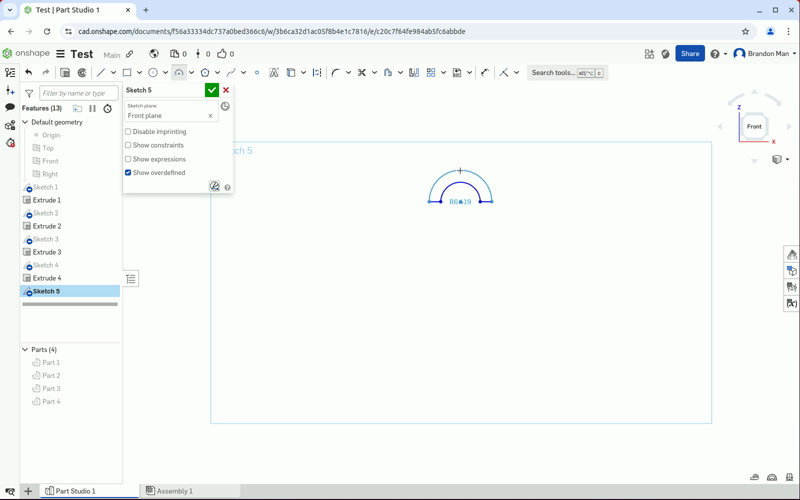
click(460, 170)
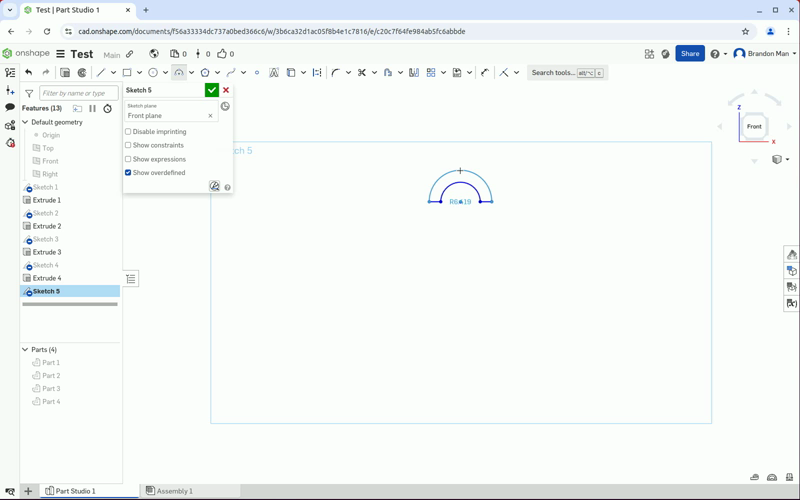
key_up(shift)
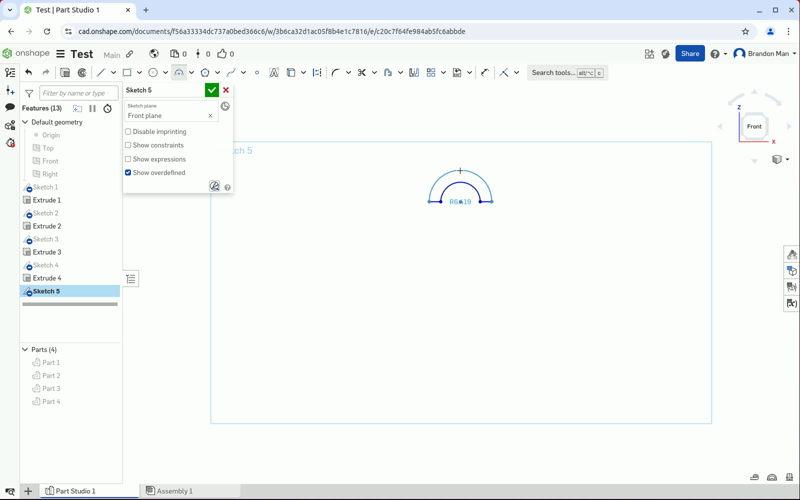
key(esc)
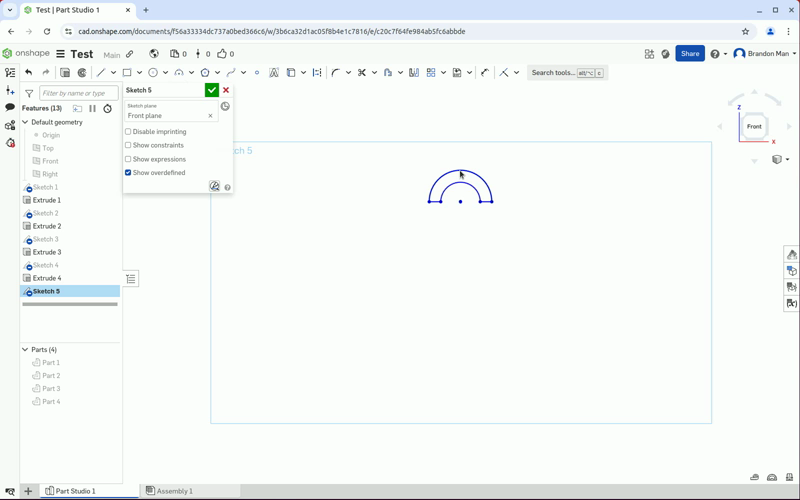
mouse_move(438, 186)
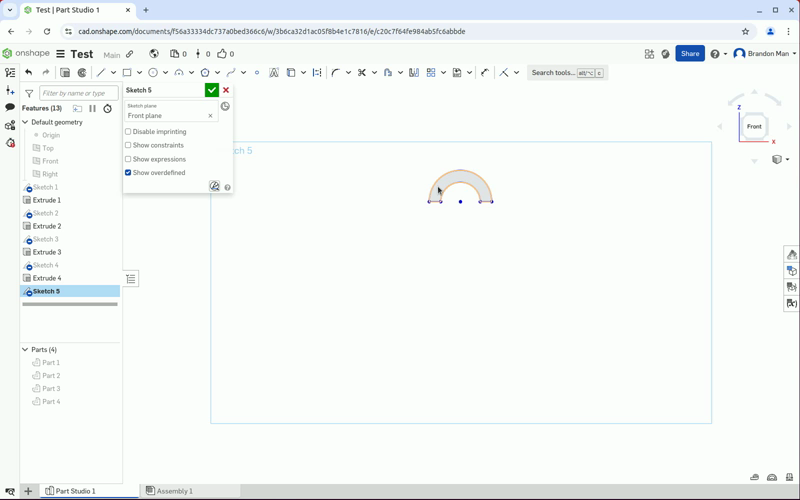
scroll(6)
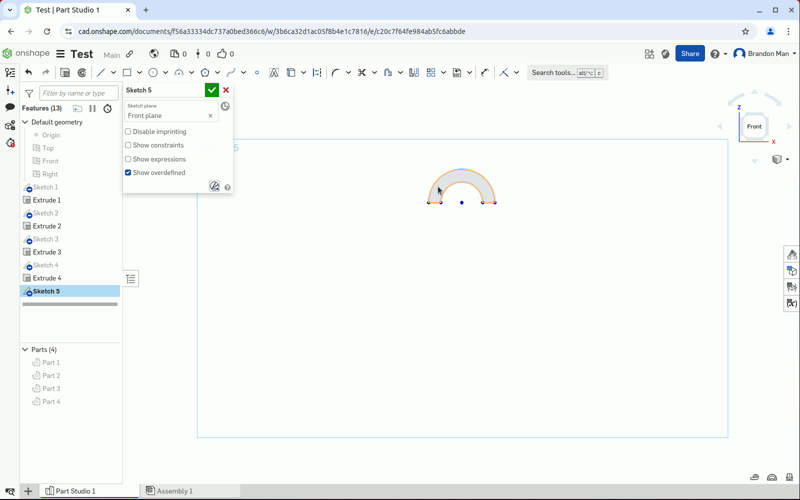
scroll(6)
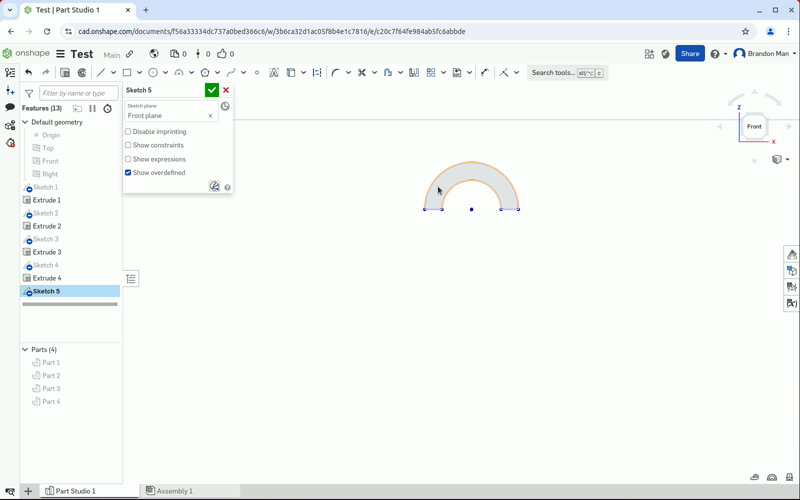
scroll(6)
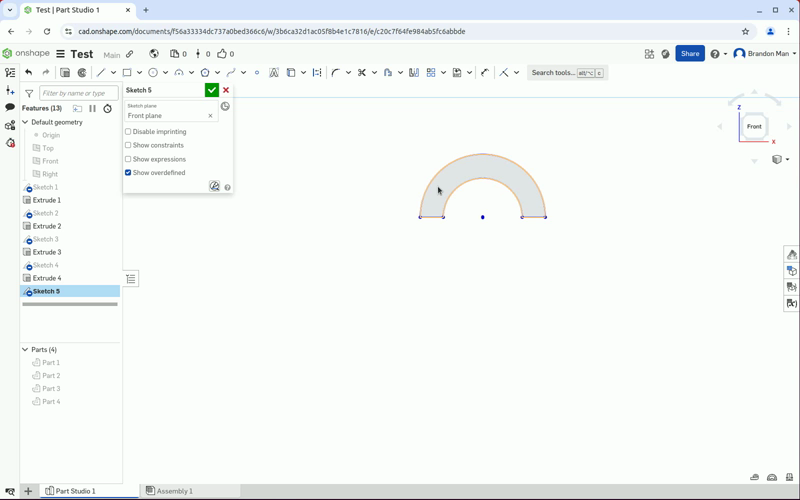
scroll(6)
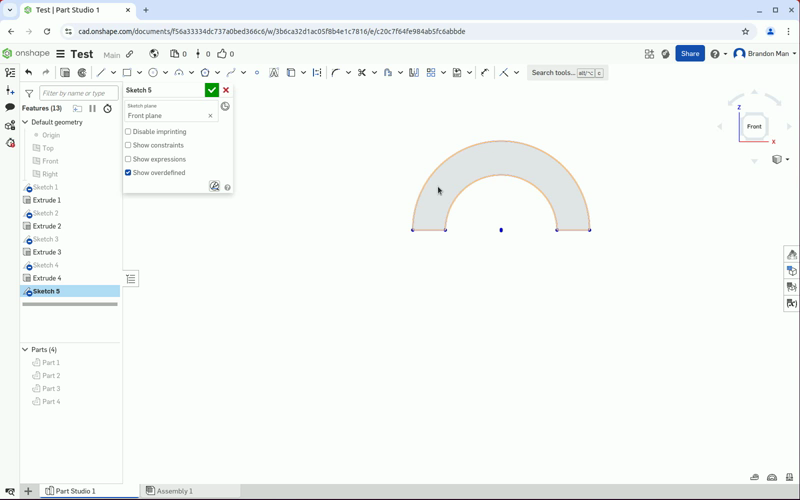
scroll(6)
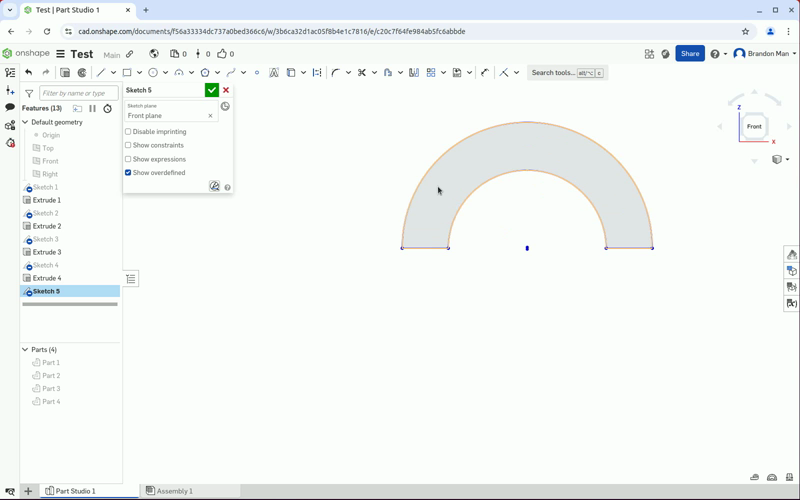
scroll(6)
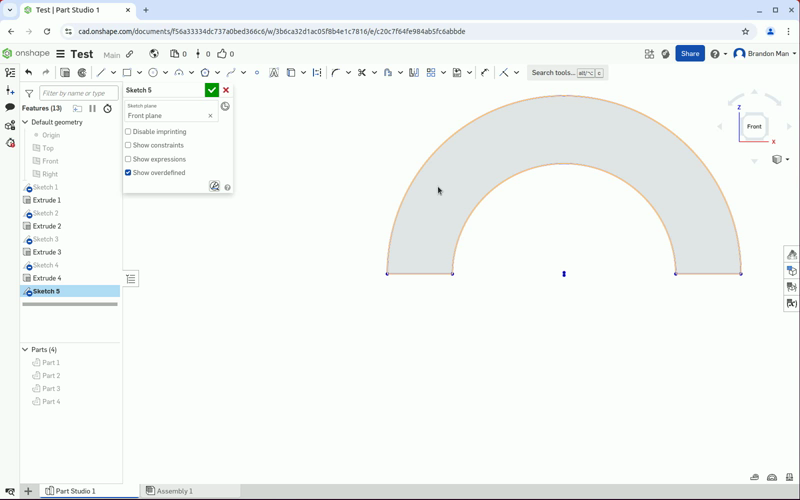
scroll(6)
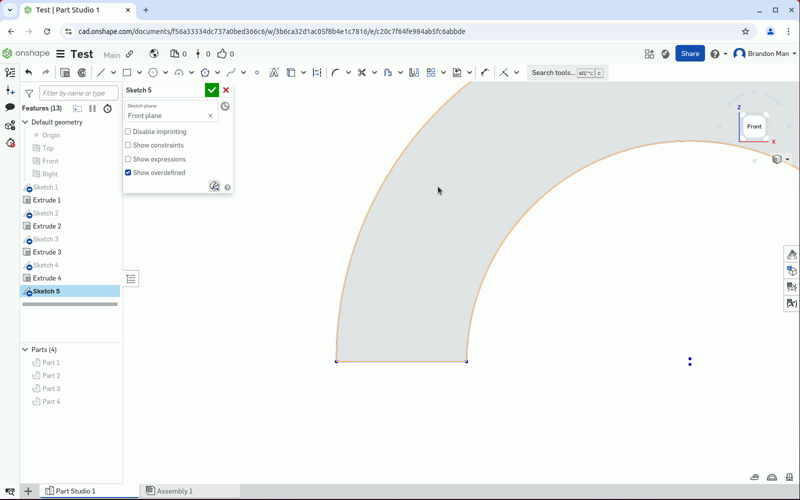
click(438, 186)
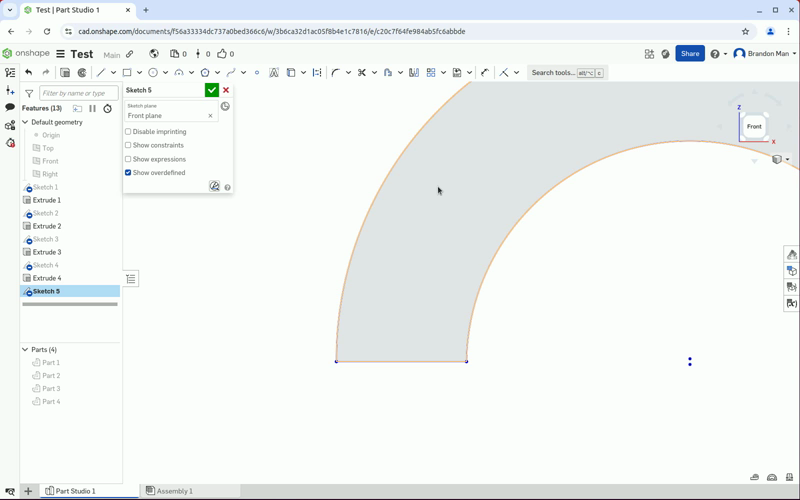
scroll(-6)
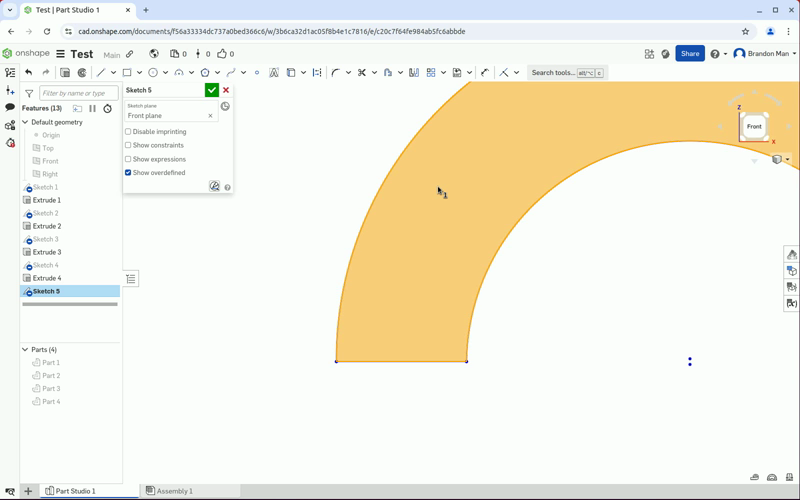
scroll(-6)
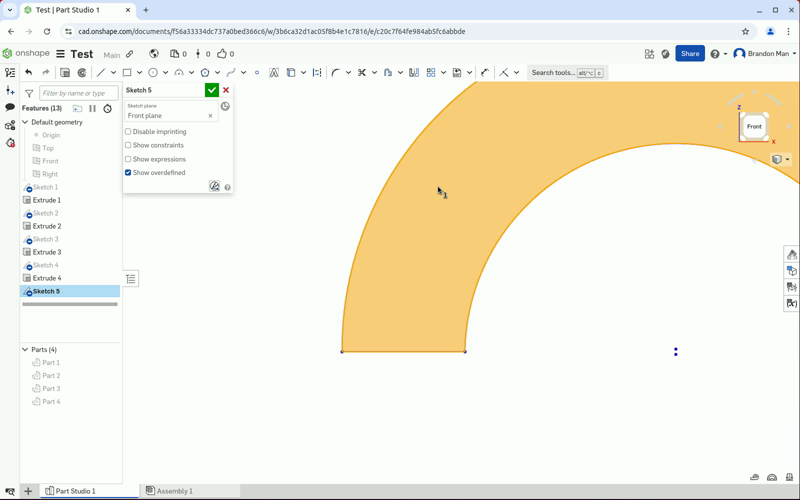
scroll(-6)
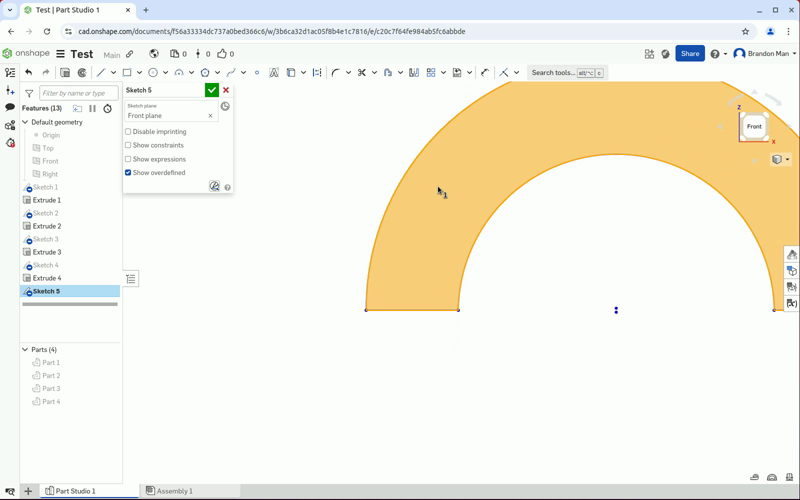
scroll(-6)
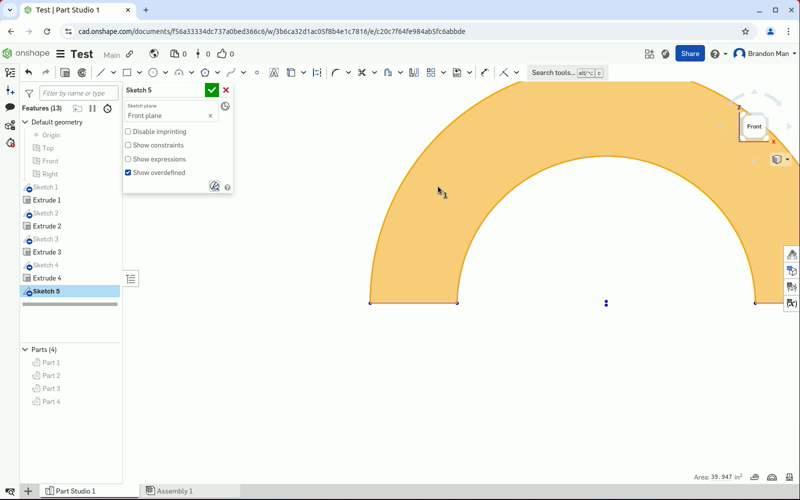
scroll(-6)
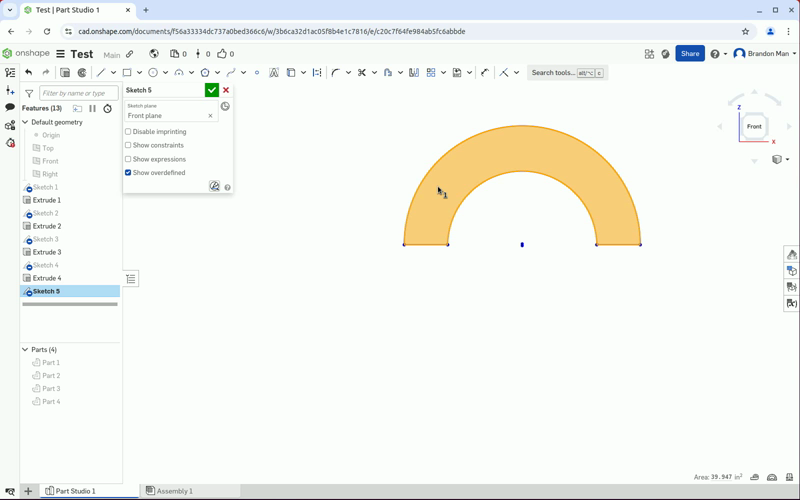
scroll(-6)
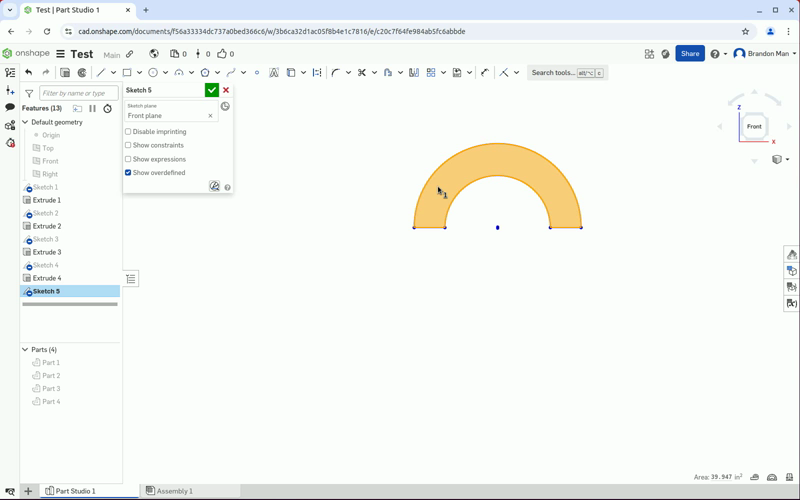
scroll(-6)
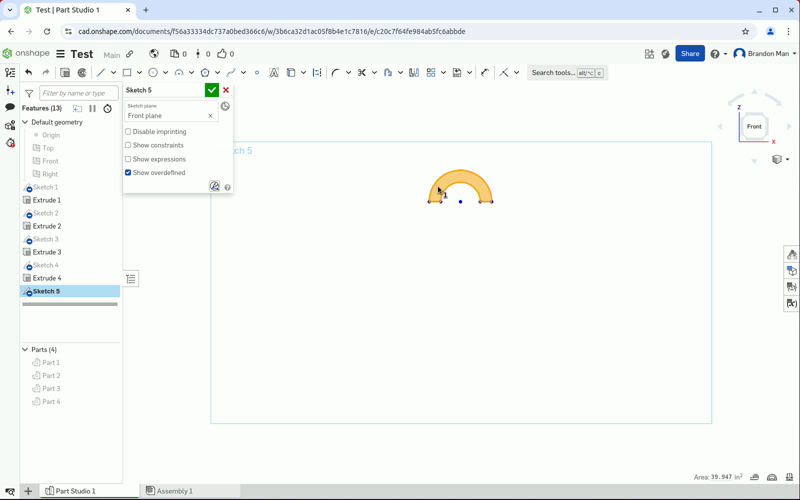
mouse_move(73, 352)
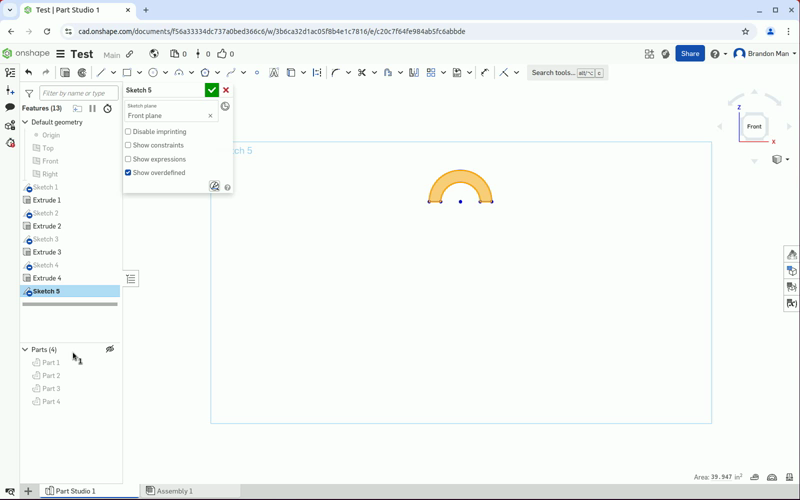
key(shift+y)
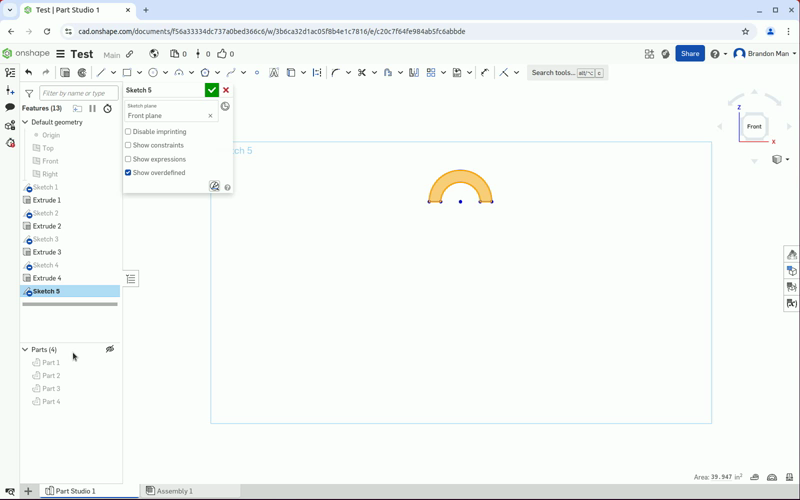
key(shift+e)
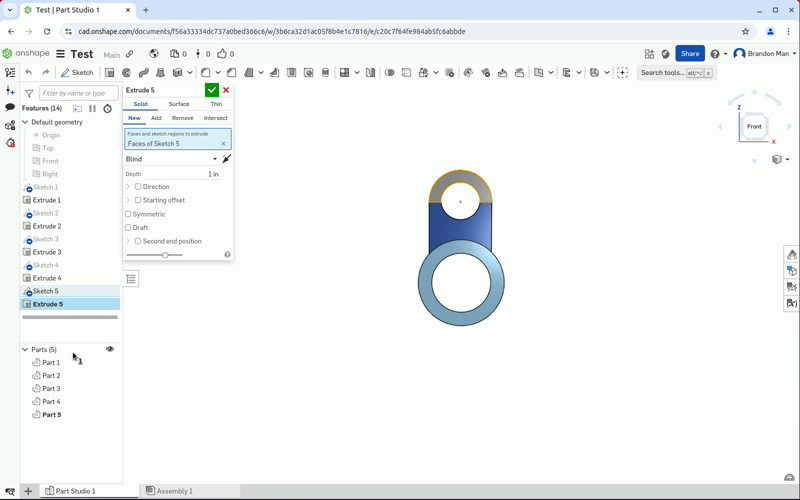
mouse_move(143, 106)
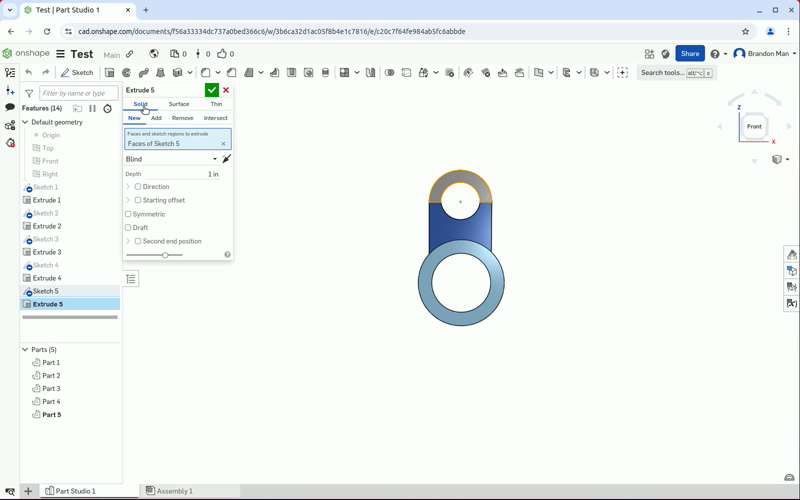
click(143, 106)
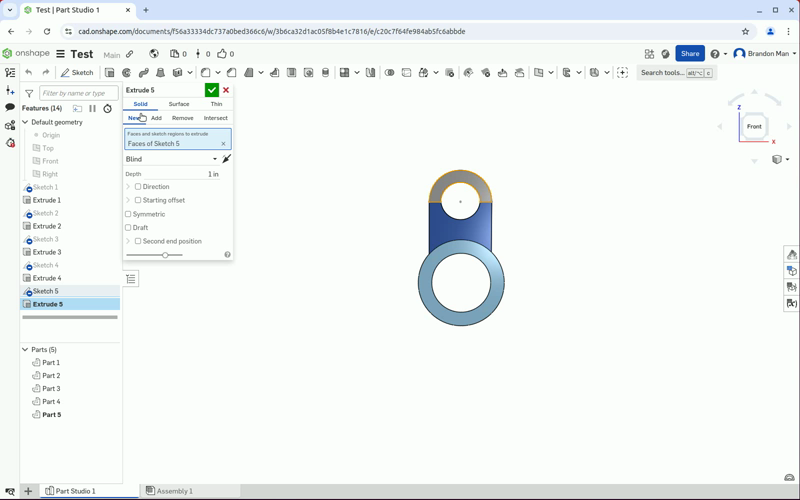
mouse_move(137, 120)
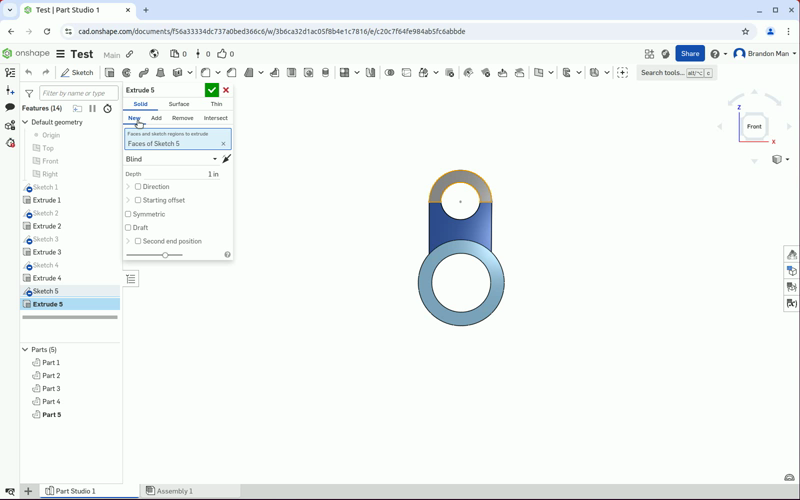
click(137, 120)
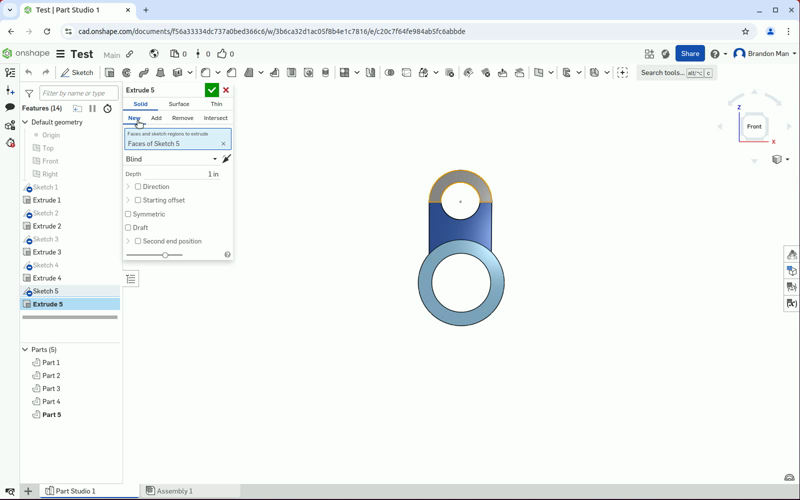
key(tab, 4)
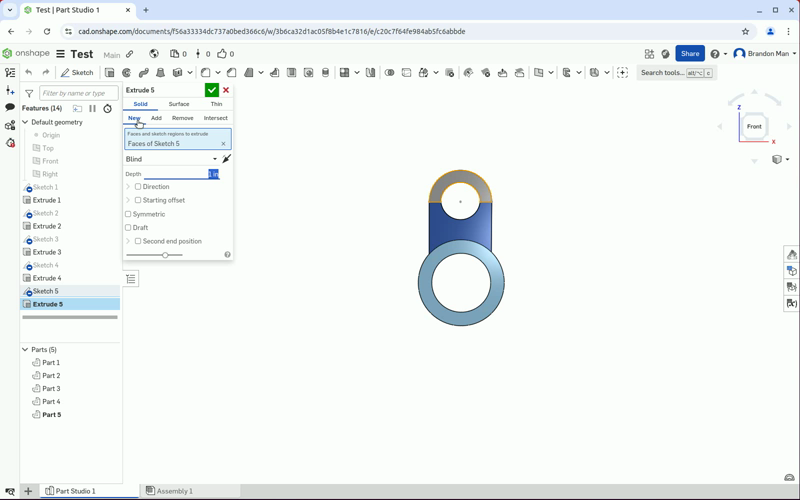
text(-9.869)
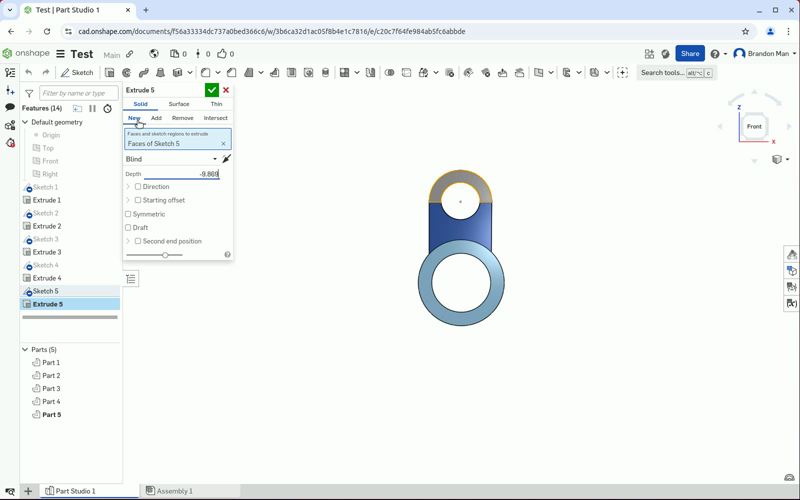
key(tab, 3)
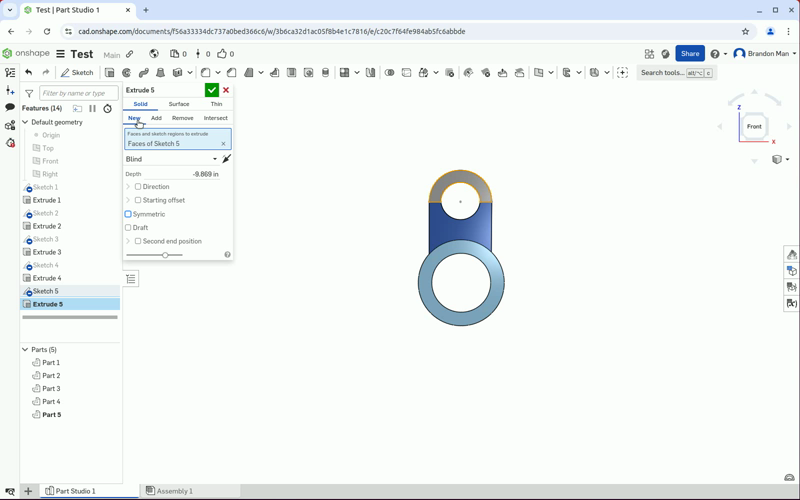
key(tab, 2)
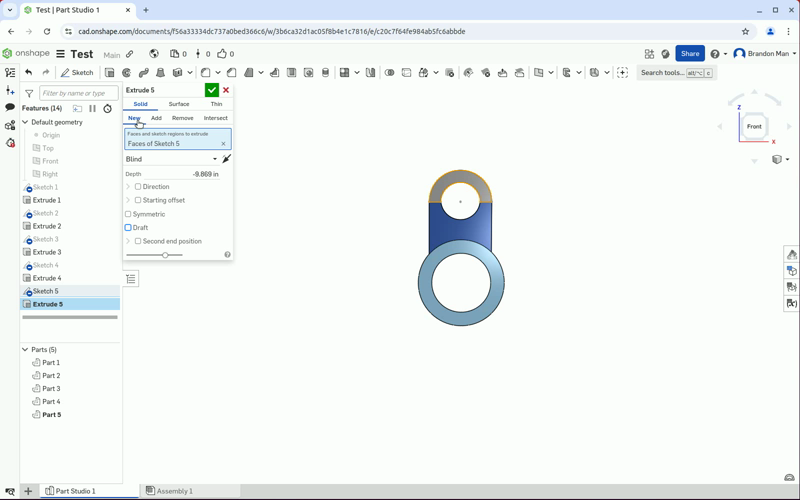
key(space)
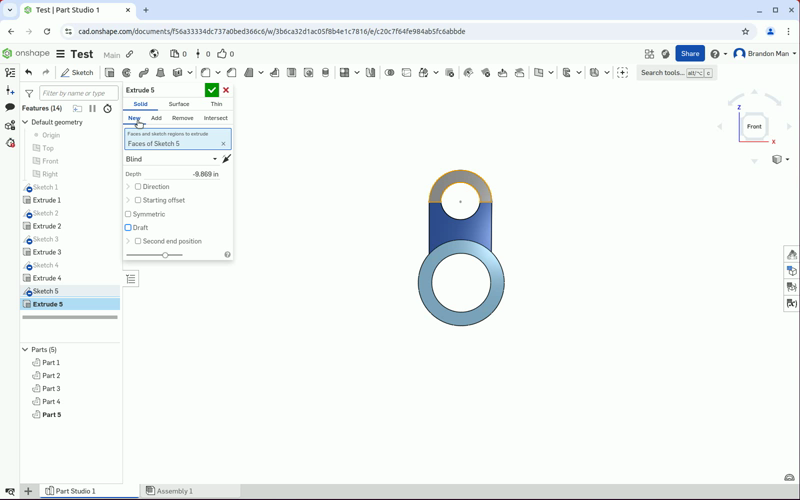
key(tab, 3)
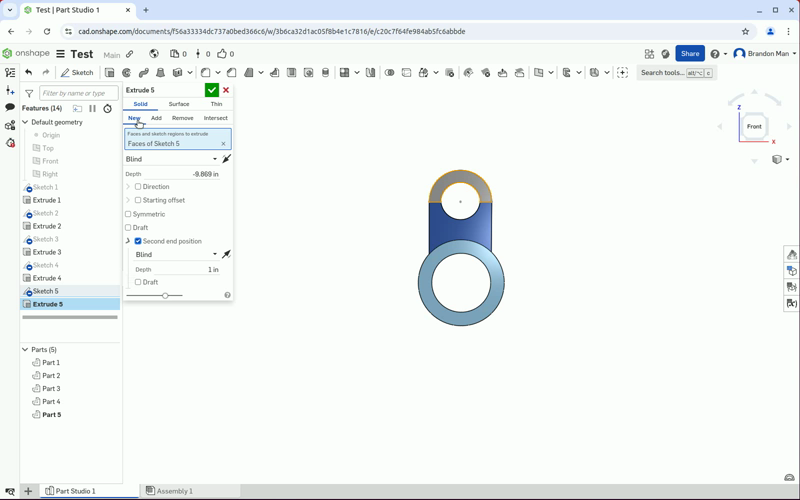
text(7.943)
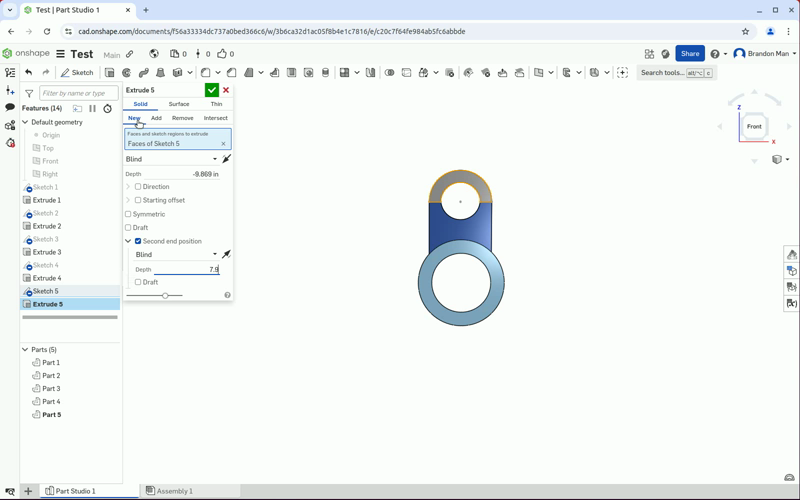
key(enter)
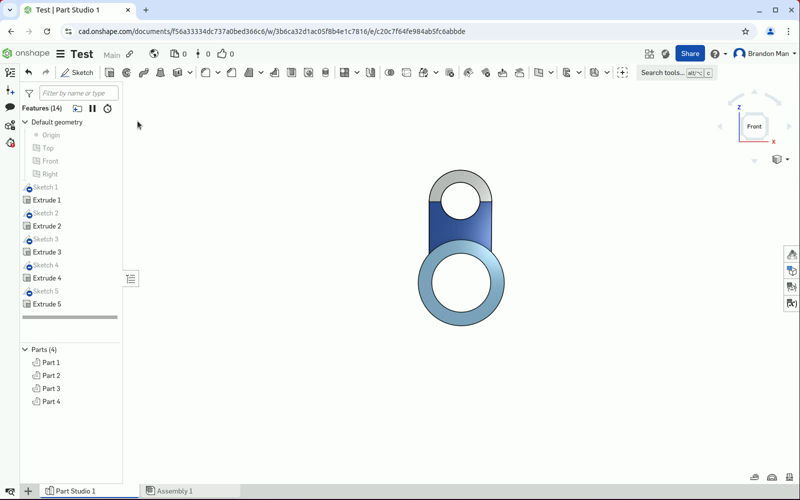
key(shift+h)
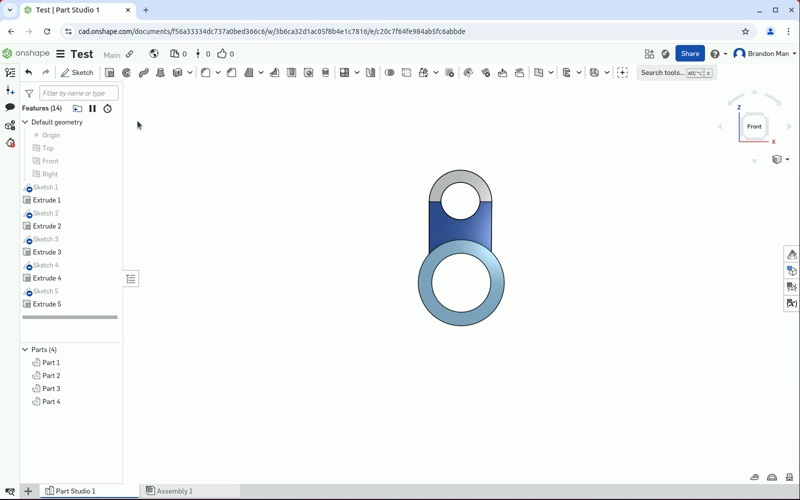
key(shift+h)
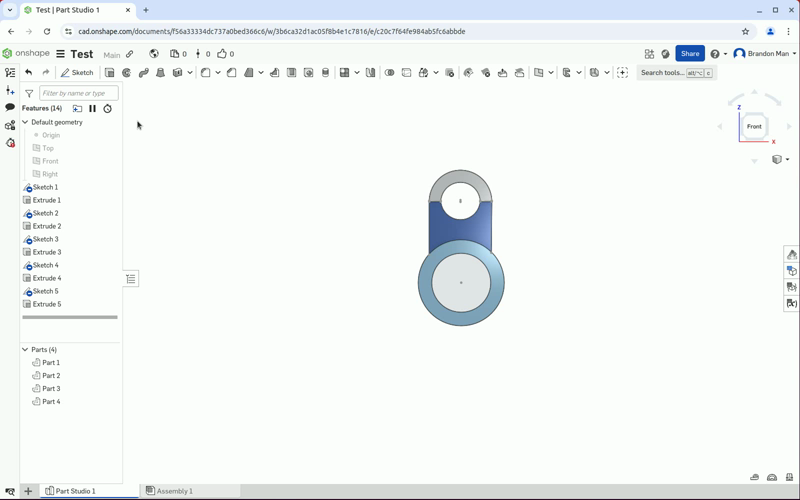
key(shift+7)
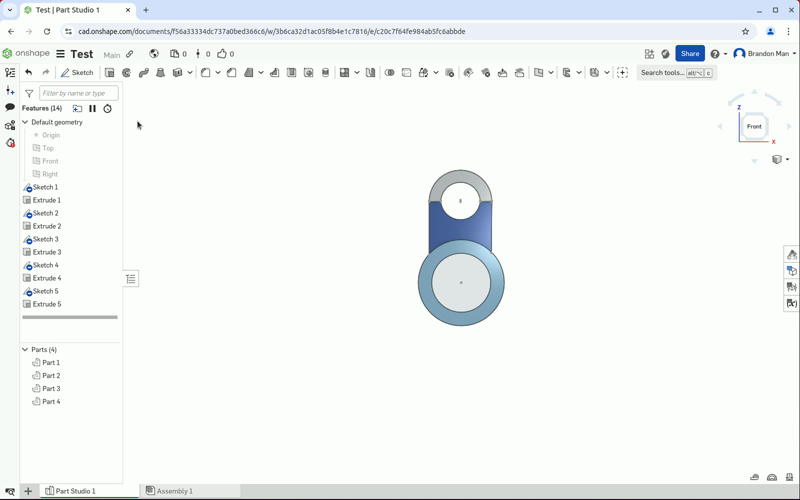
key(left, 2)
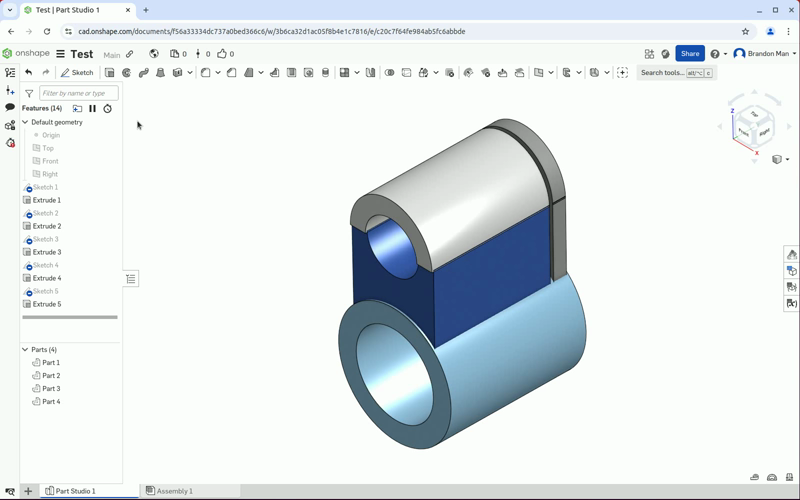
key(down, 2)
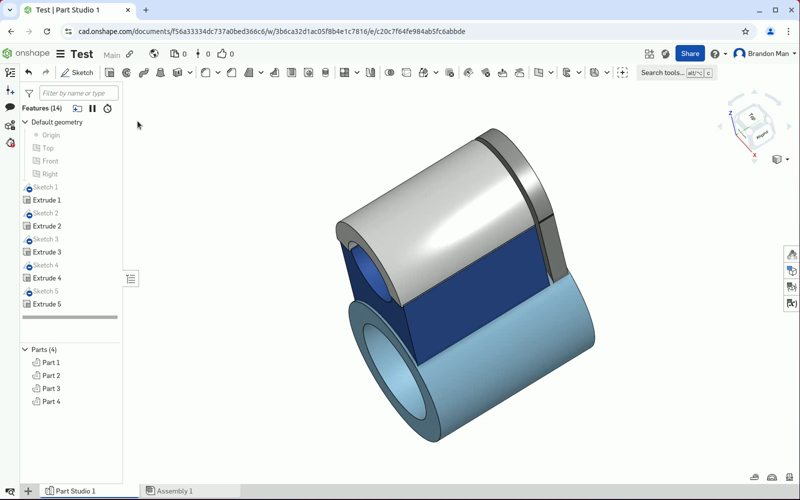
key(up, 2)
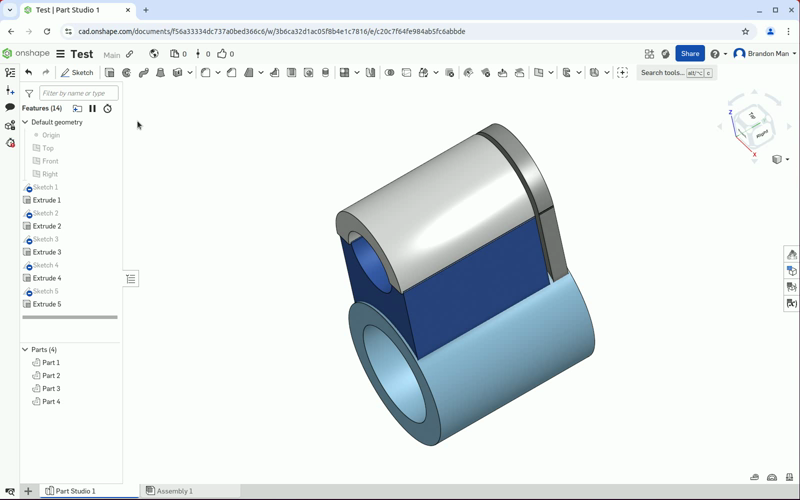
key(right, 2)
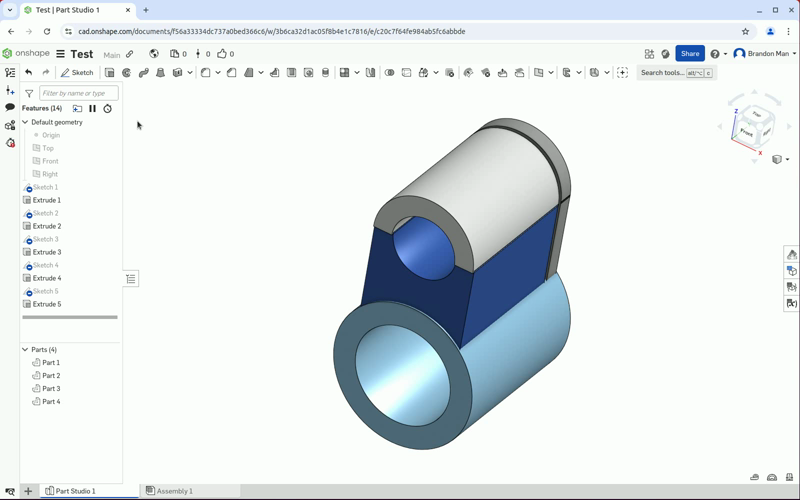
mouse_move(73, 189)
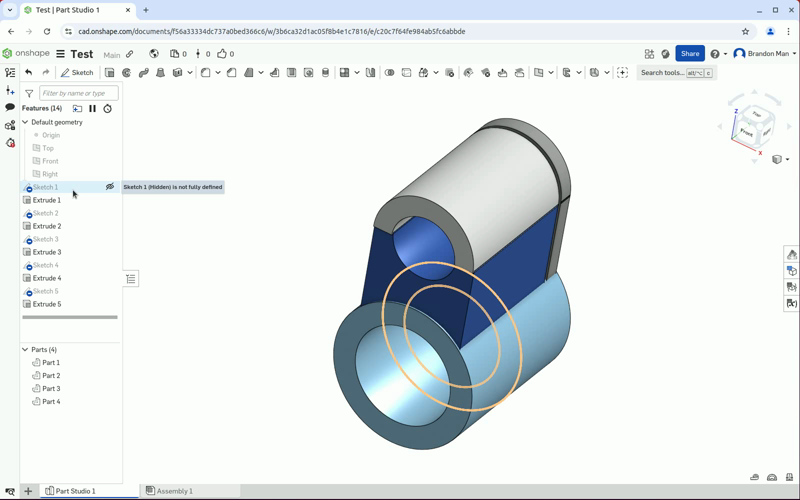
click(73, 189)